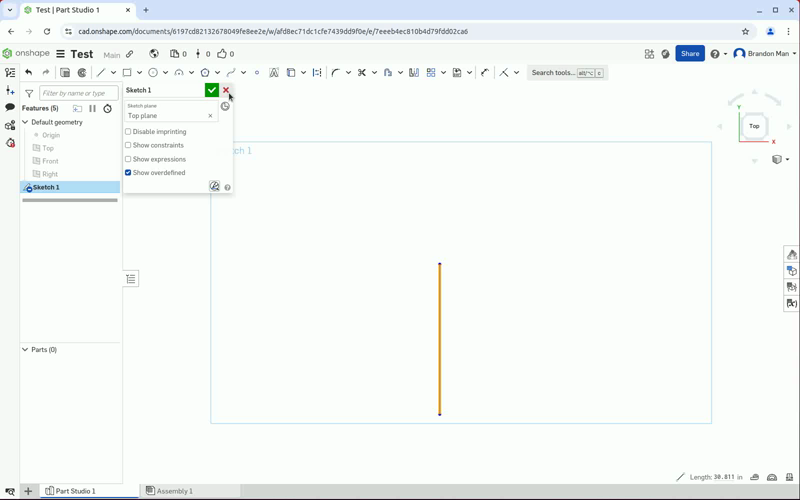
key(shift+h)
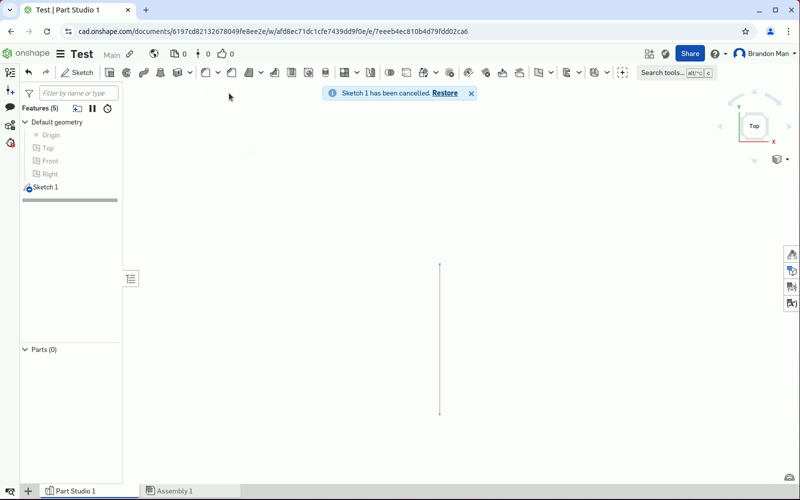
key(shift+s)
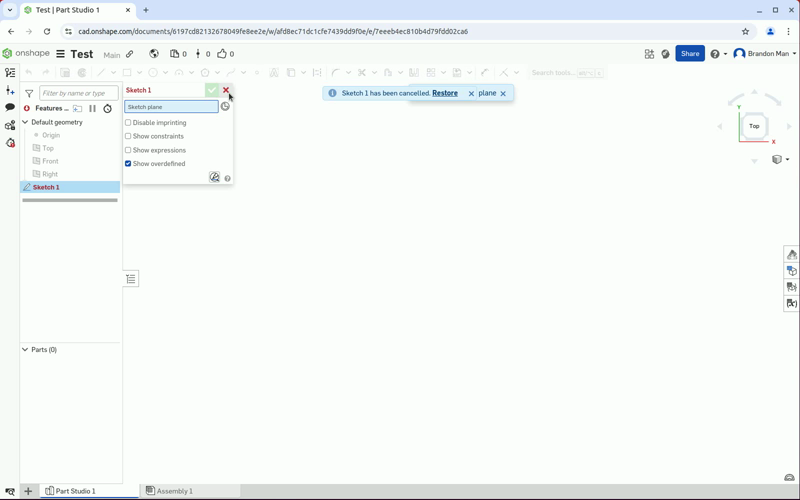
mouse_move(73, 150)
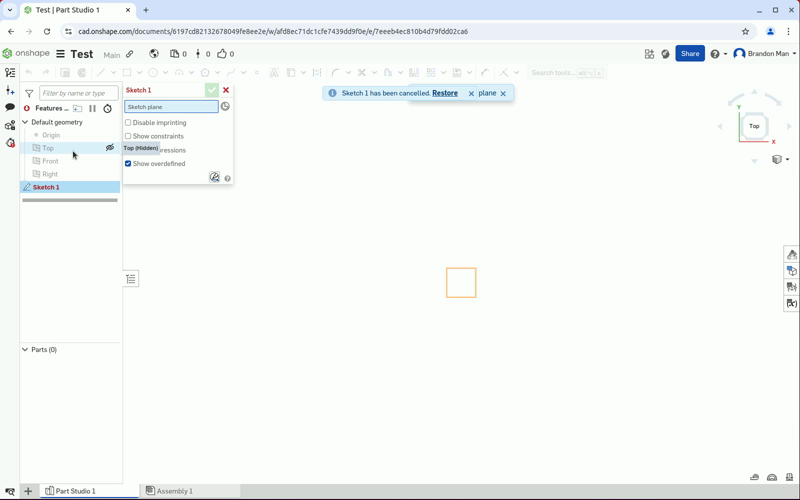
click(73, 150)
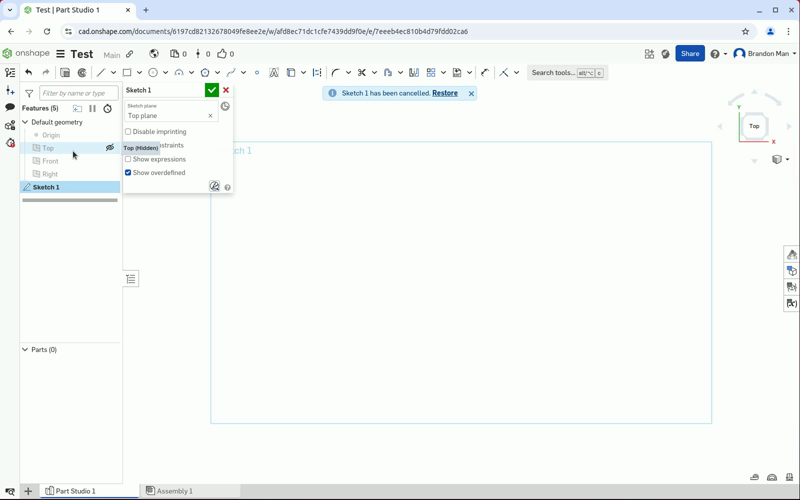
mouse_move(73, 352)
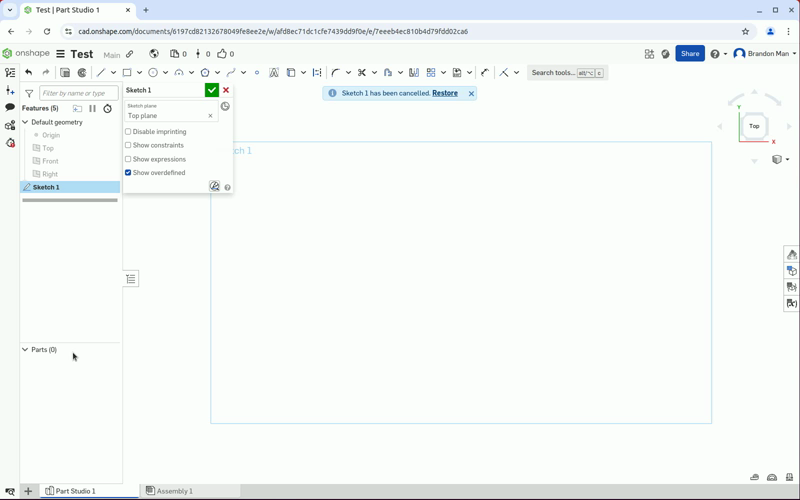
key(y)
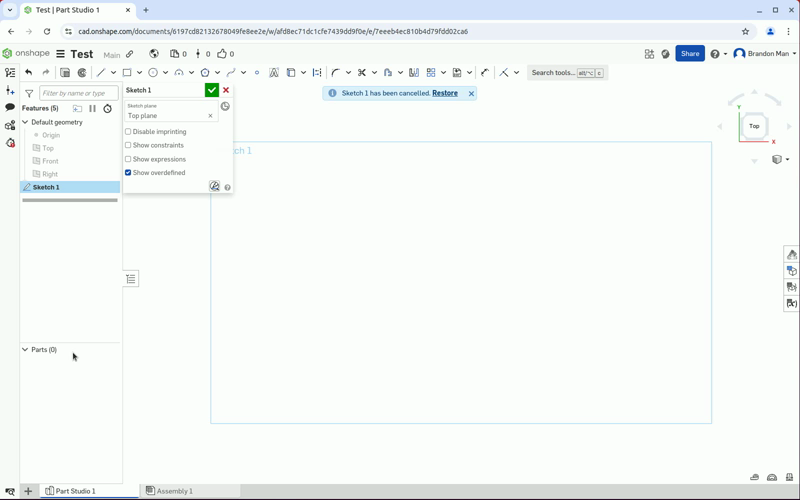
key(l)
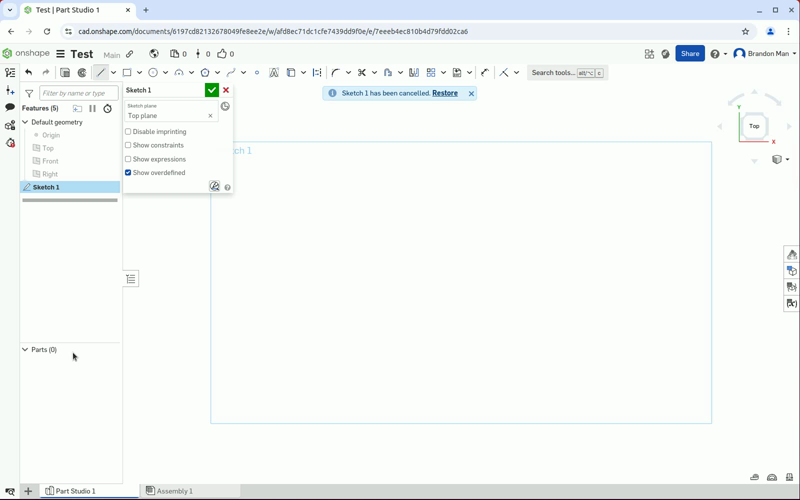
key_down(shift)
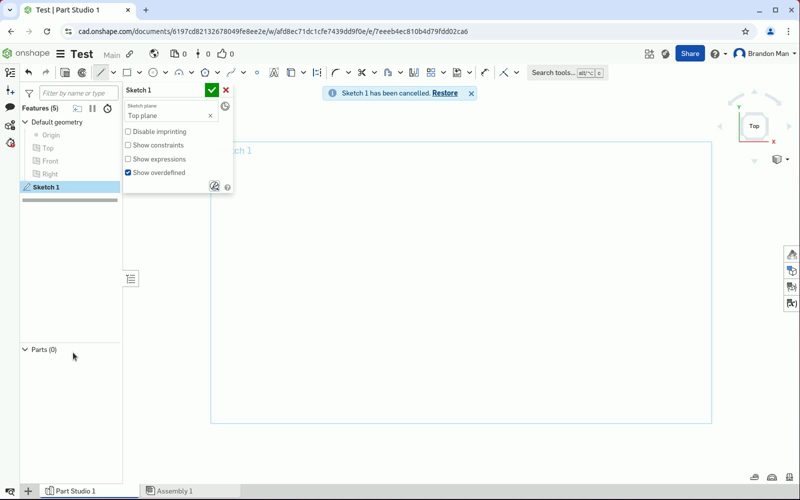
mouse_move(348, 395)
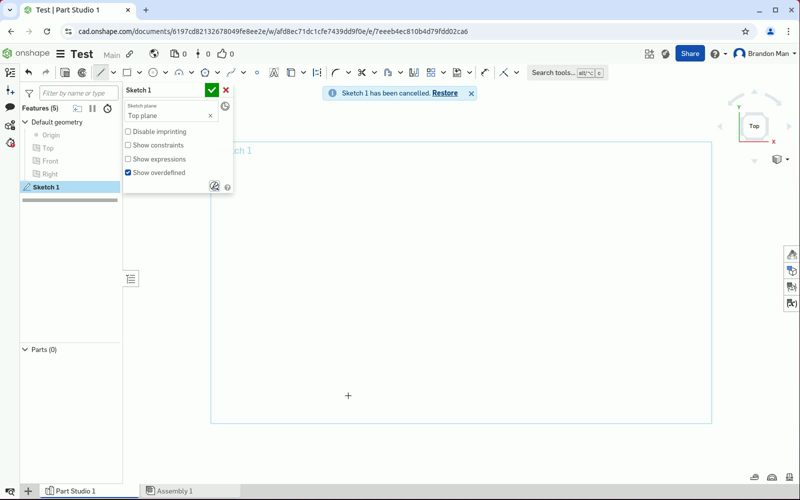
click(348, 395)
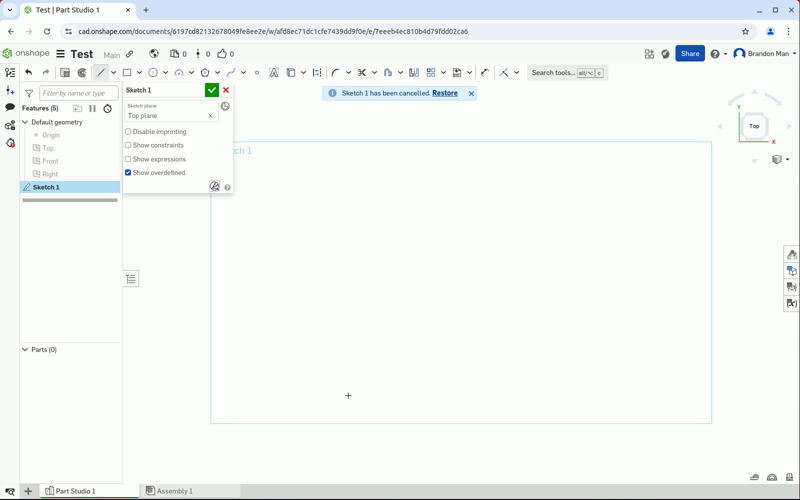
key_up(shift)
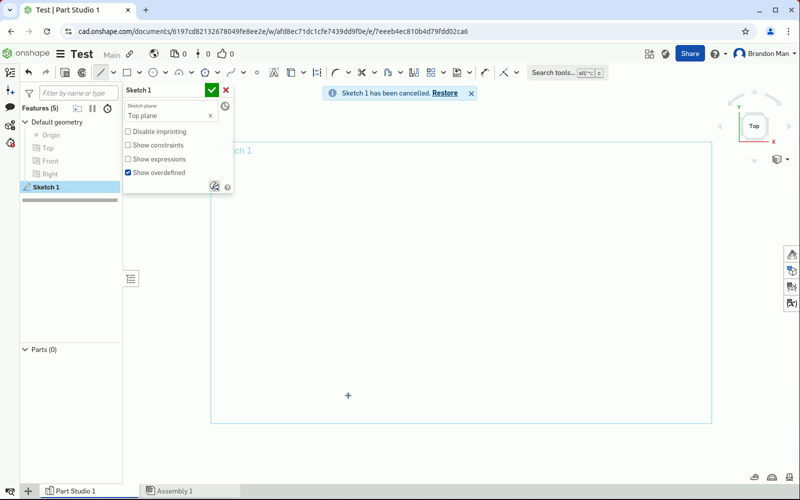
key_down(shift)
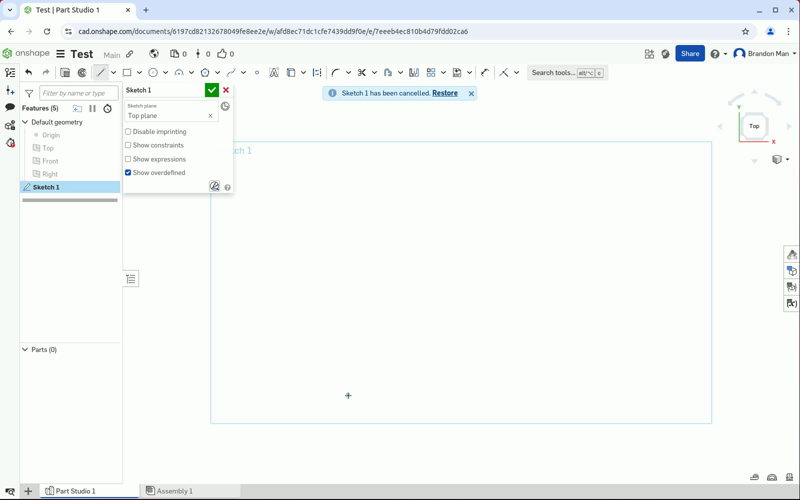
mouse_move(572, 395)
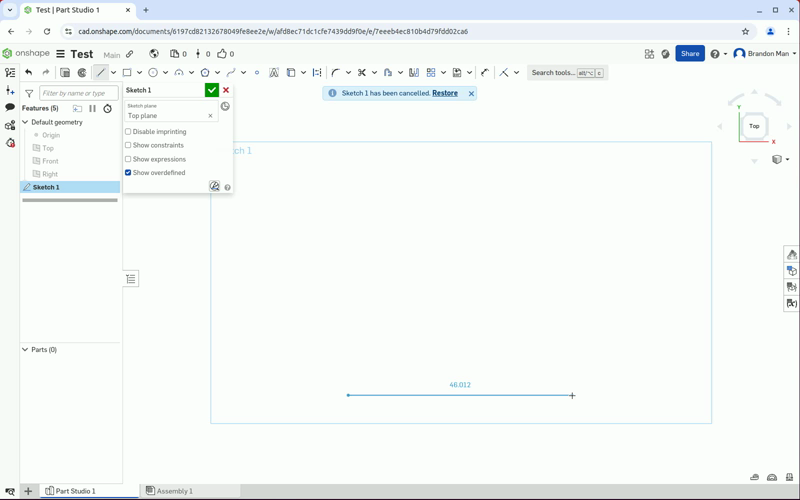
click(572, 395)
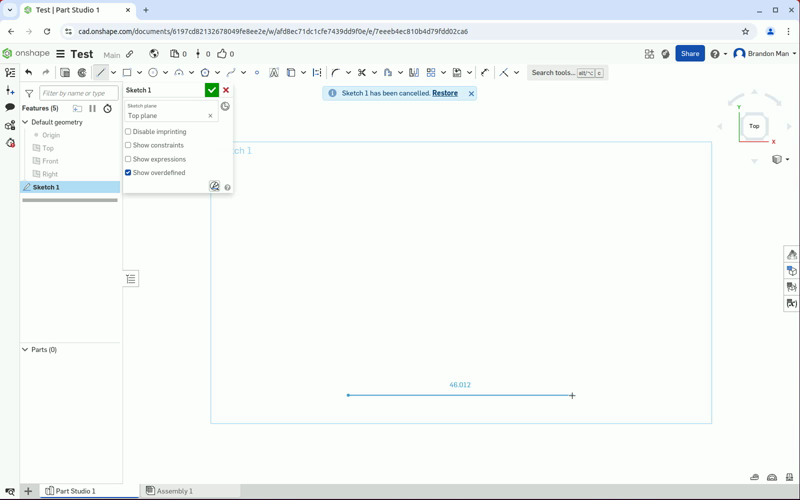
key_up(shift)
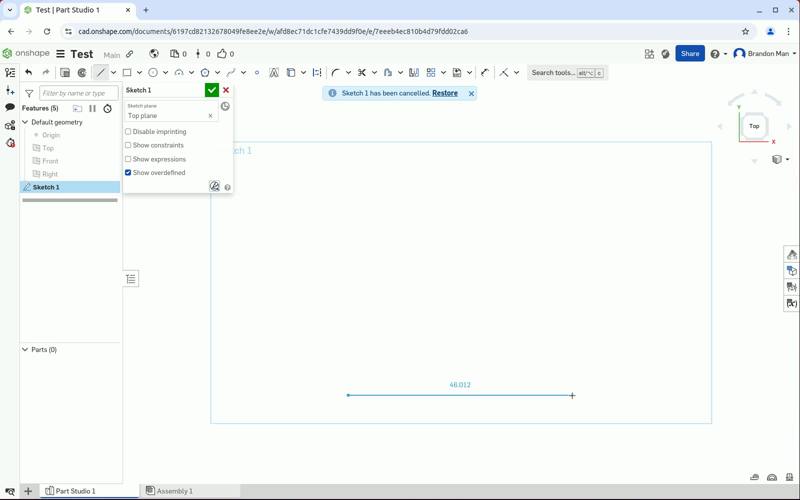
key_down(shift)
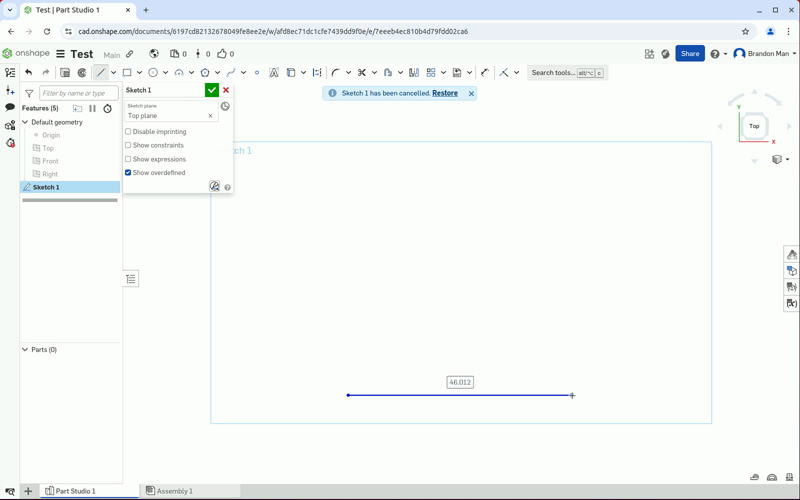
mouse_move(572, 171)
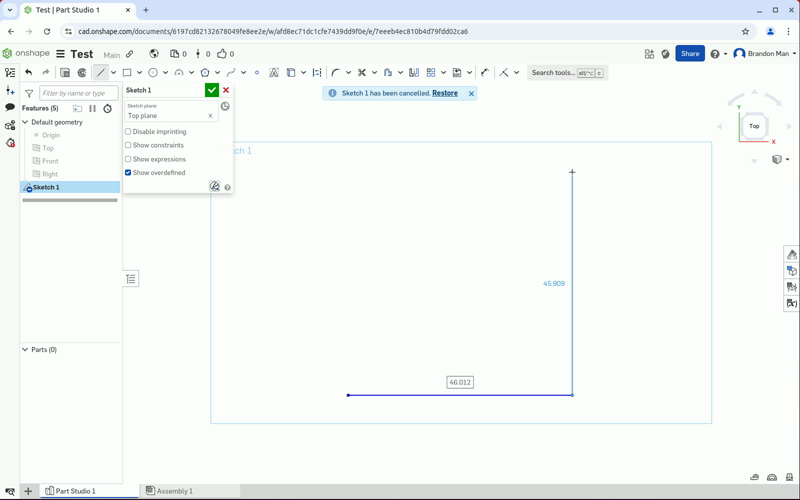
click(572, 171)
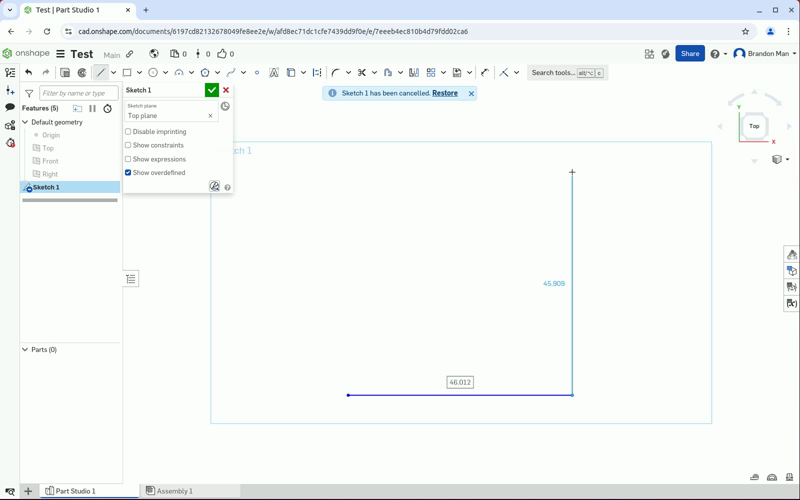
key_up(shift)
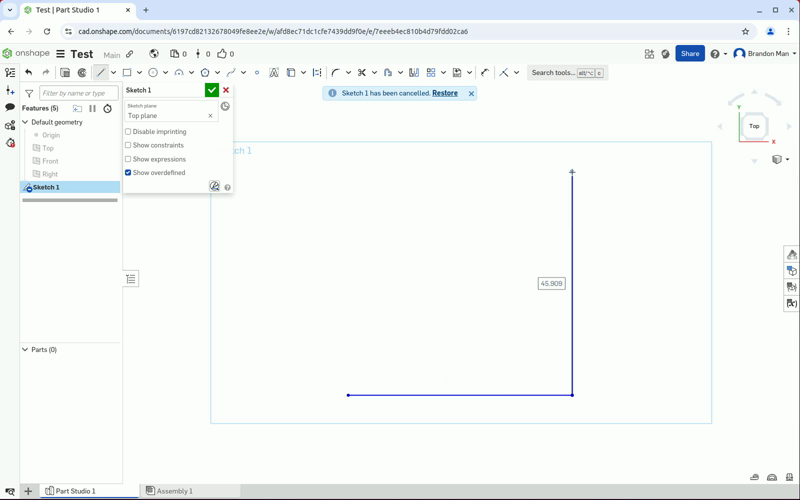
key_down(shift)
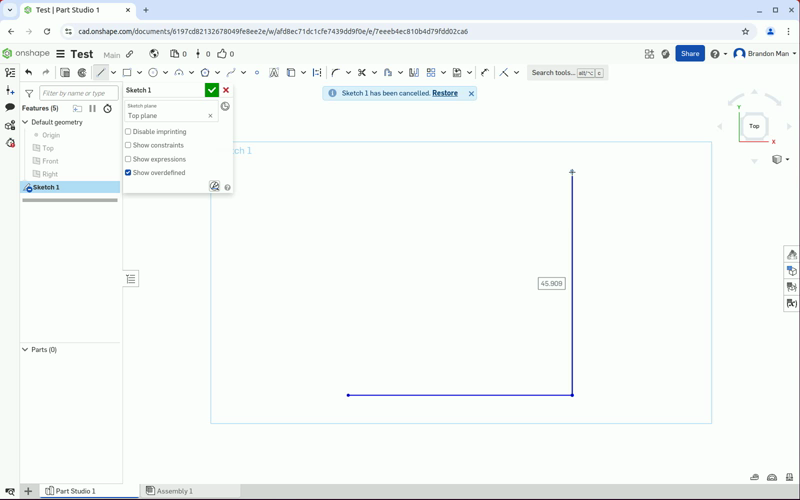
mouse_move(348, 171)
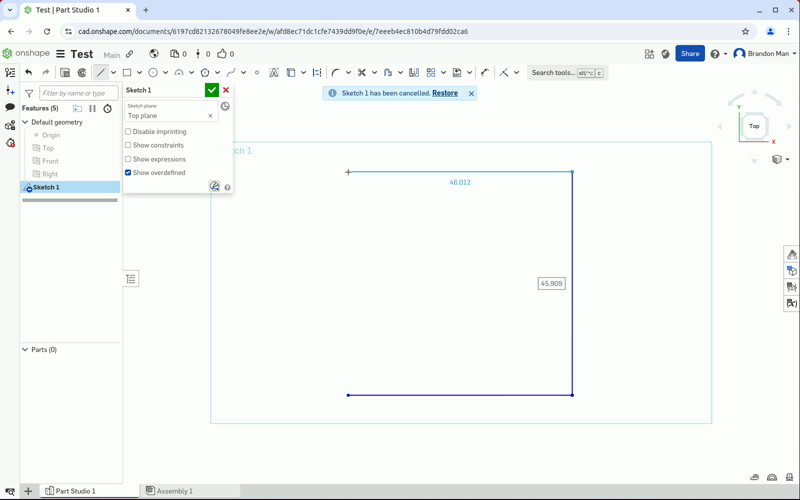
click(348, 171)
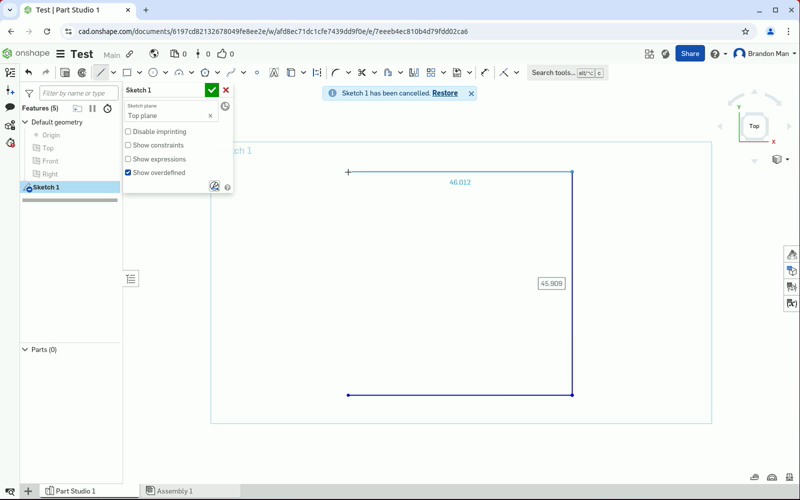
key_up(shift)
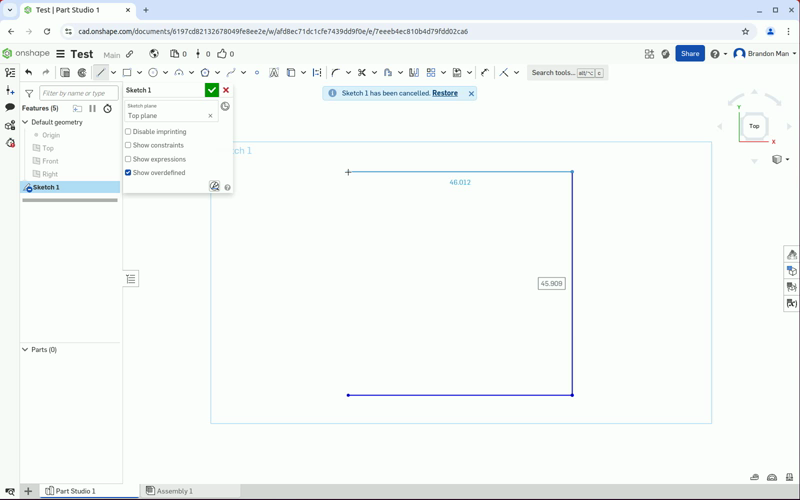
key_down(shift)
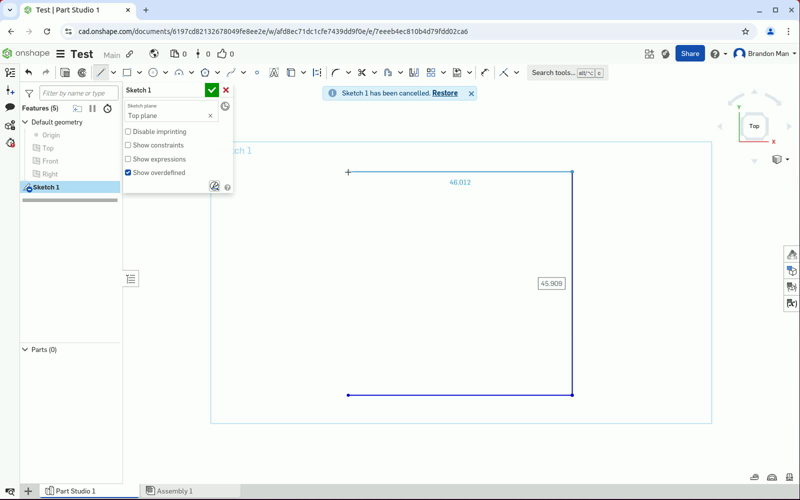
mouse_move(348, 395)
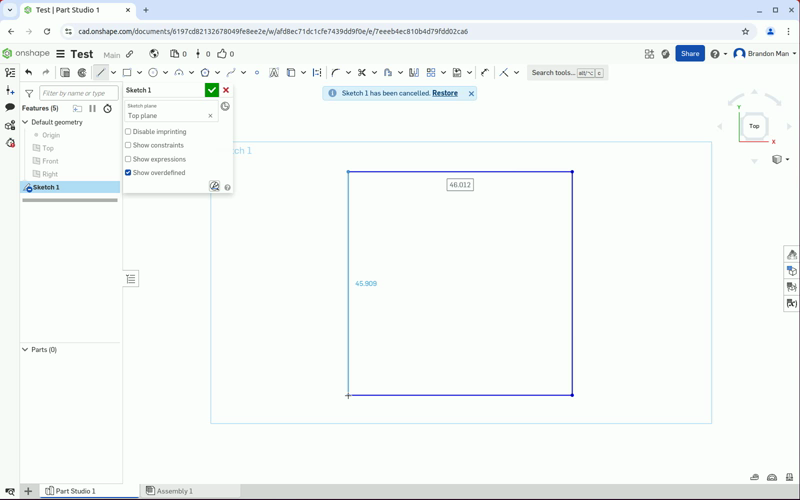
key_up(shift)
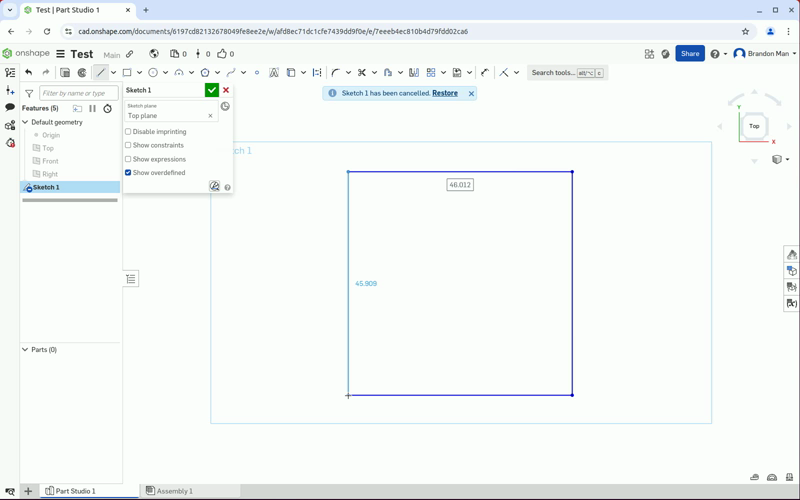
click(348, 395)
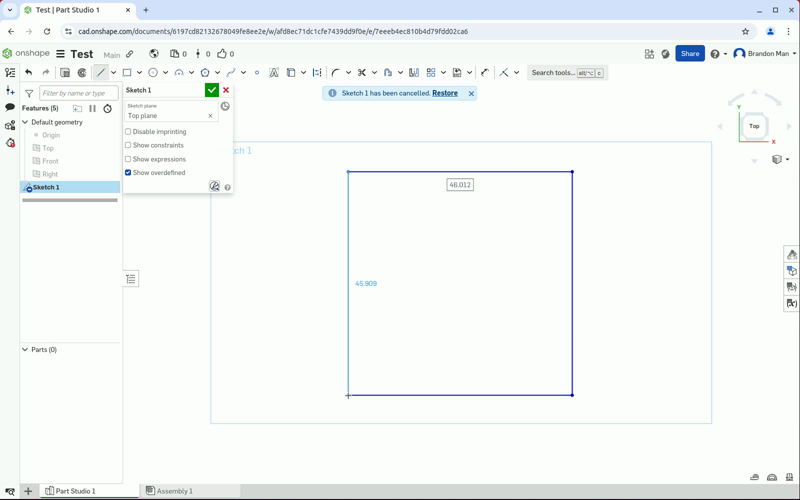
key(esc)
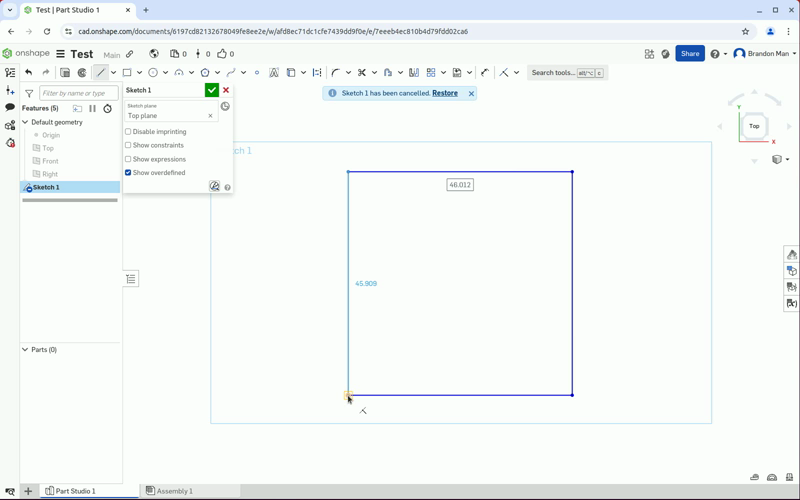
mouse_move(519, 345)
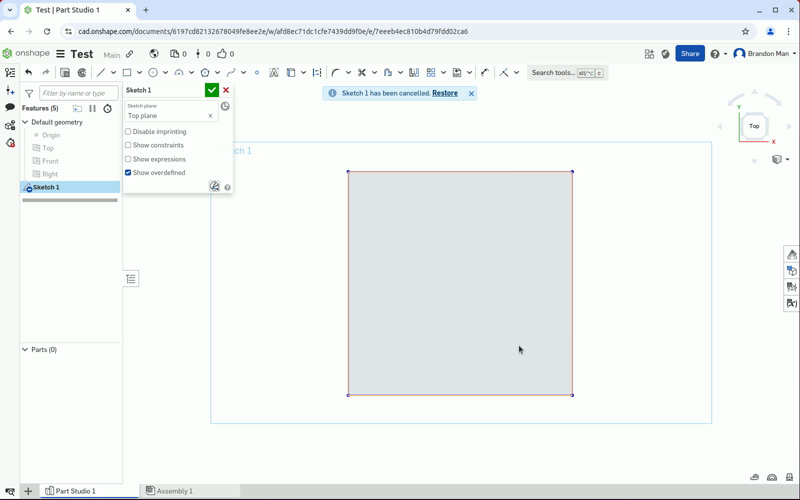
click(519, 345)
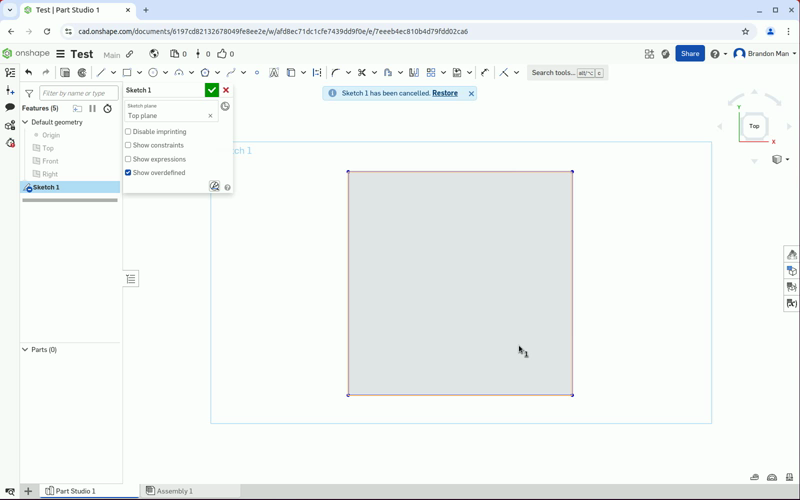
mouse_move(73, 352)
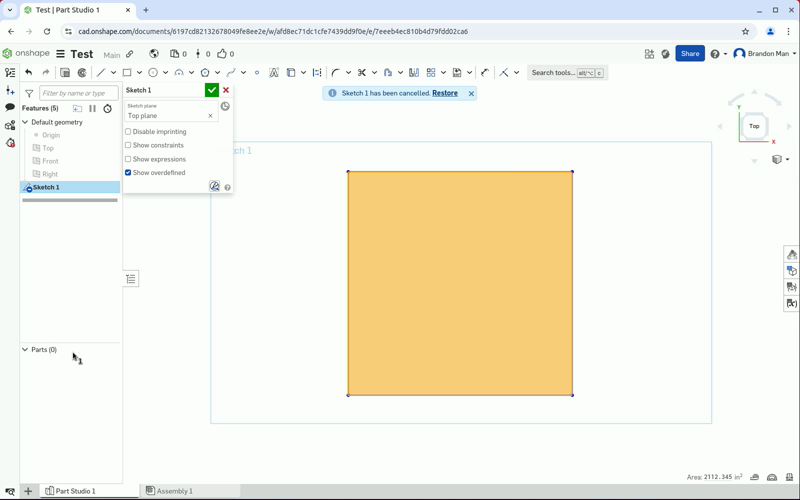
key(shift+y)
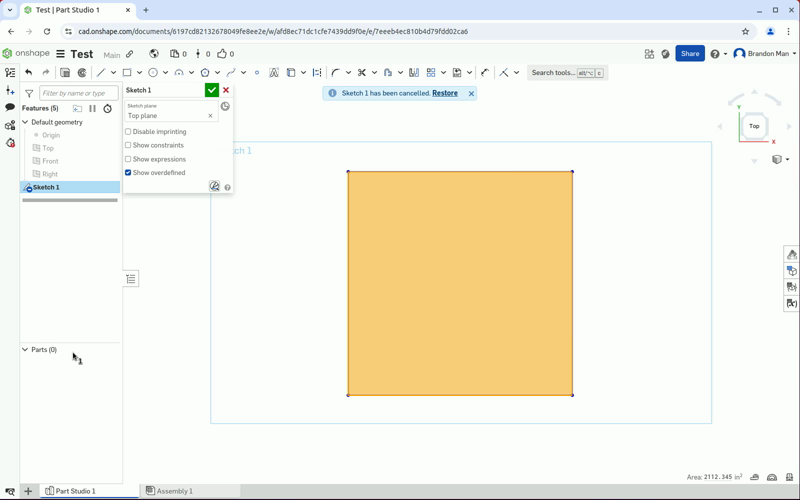
key(shift+e)
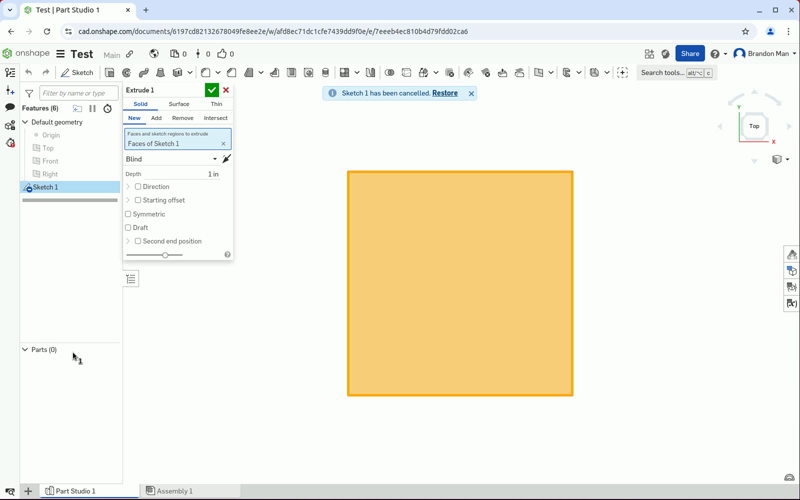
mouse_move(143, 106)
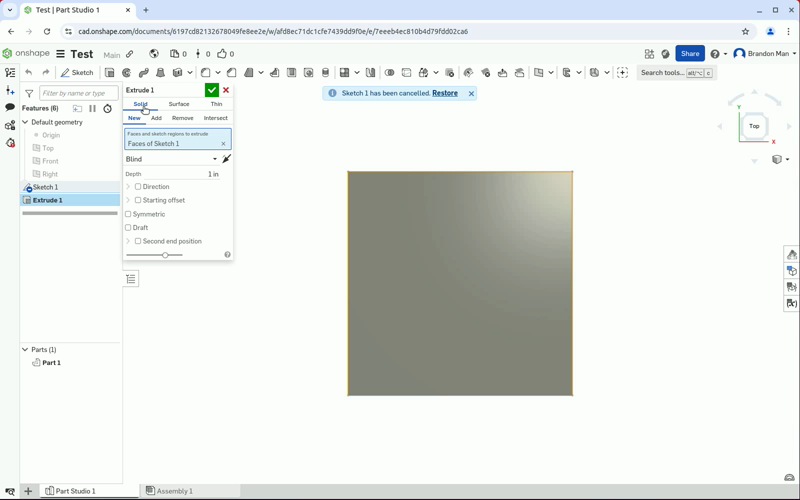
click(143, 106)
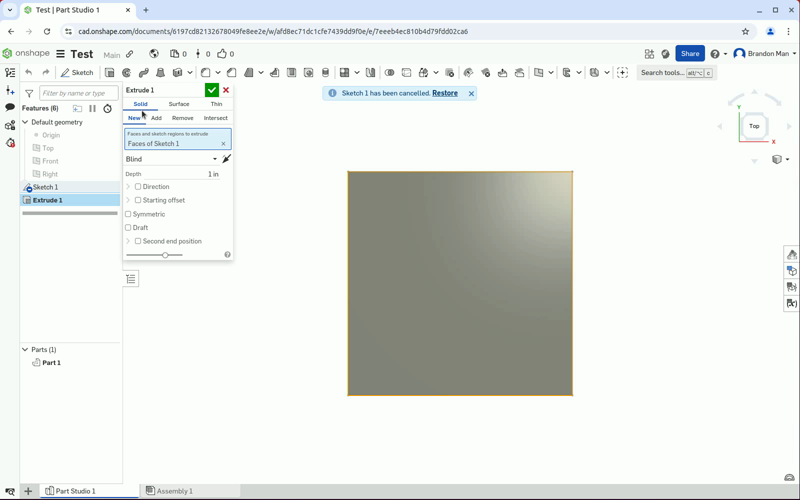
mouse_move(137, 120)
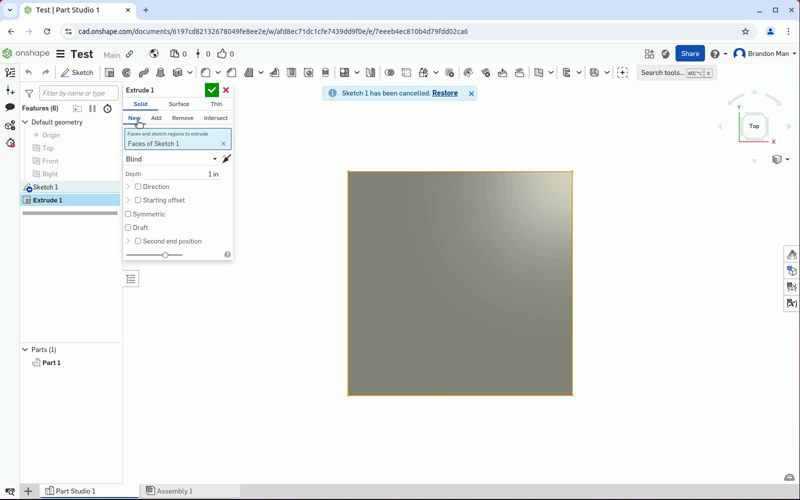
click(137, 120)
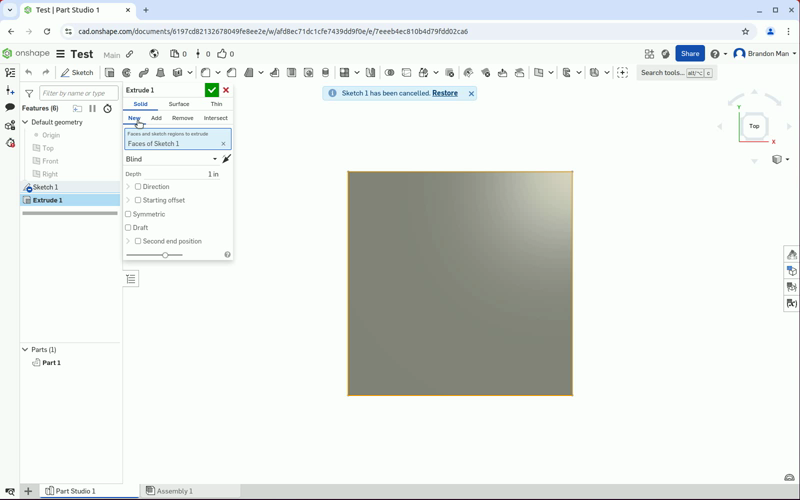
key(tab, 4)
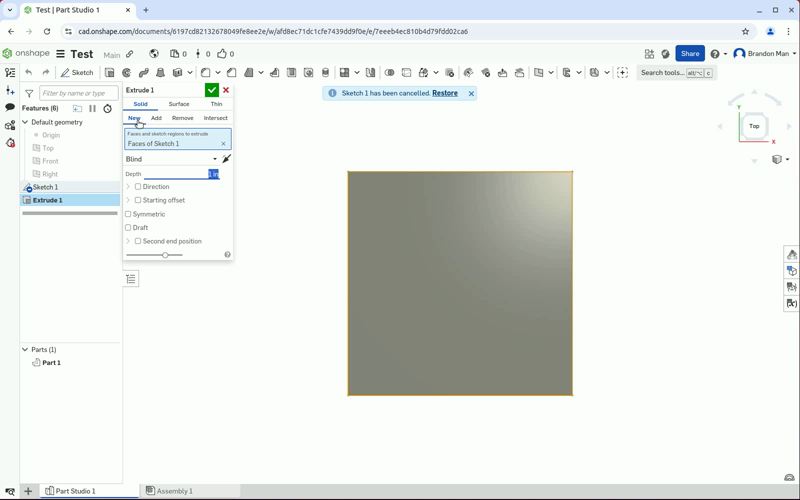
text(9.628)
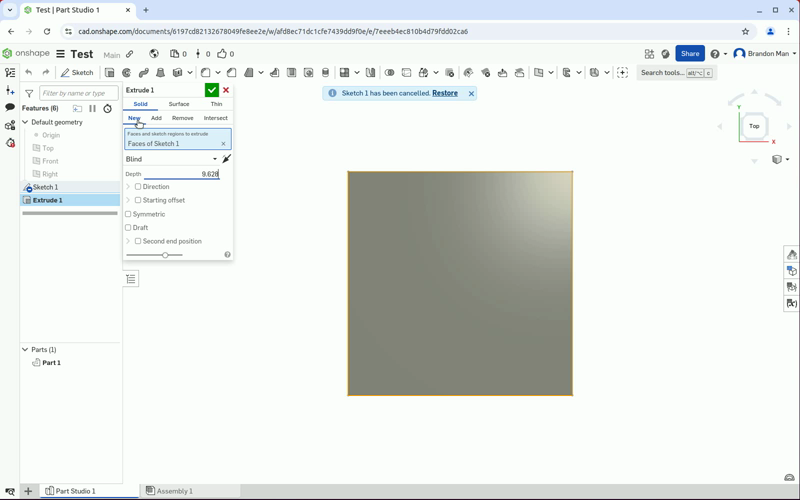
key(enter)
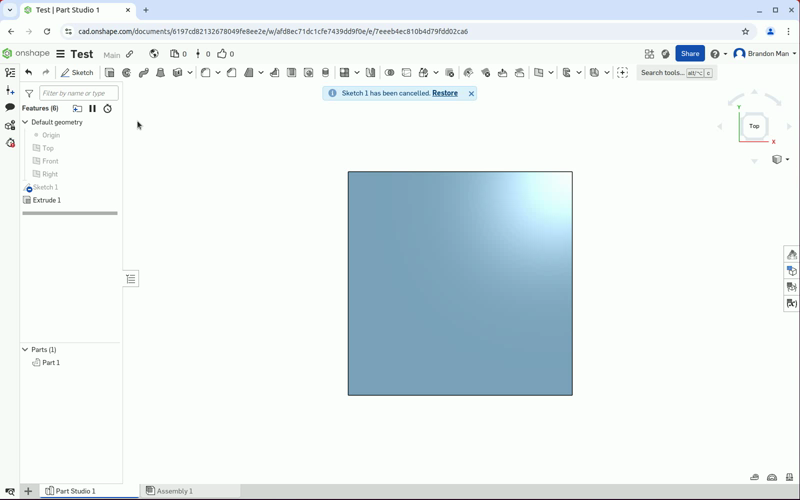
key(shift+h)
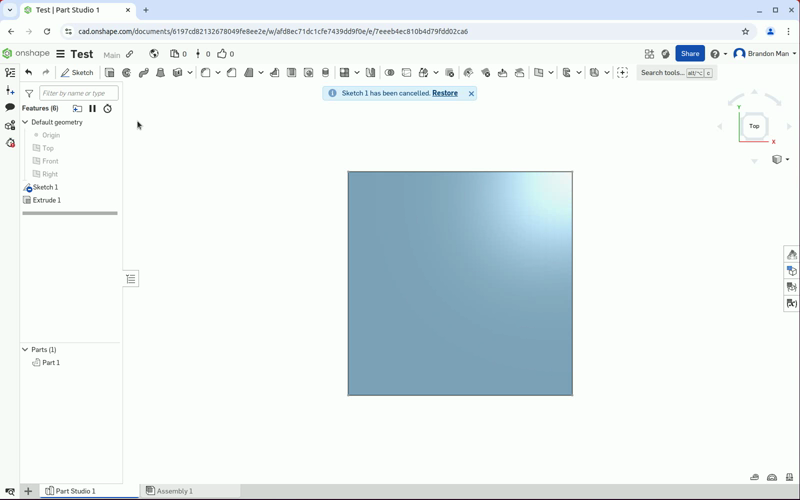
key(shift+h)
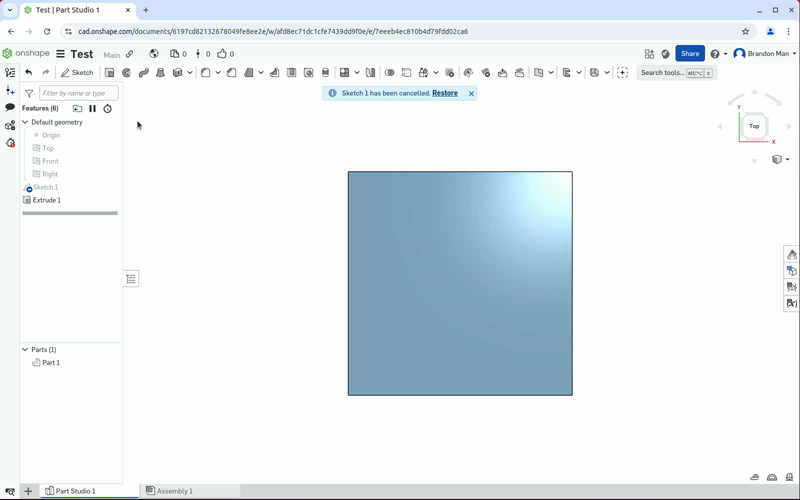
mouse_move(73, 189)
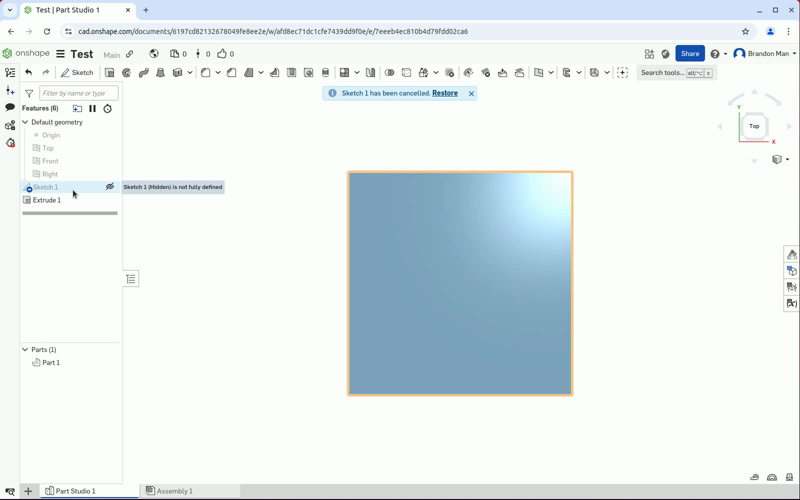
click(73, 189)
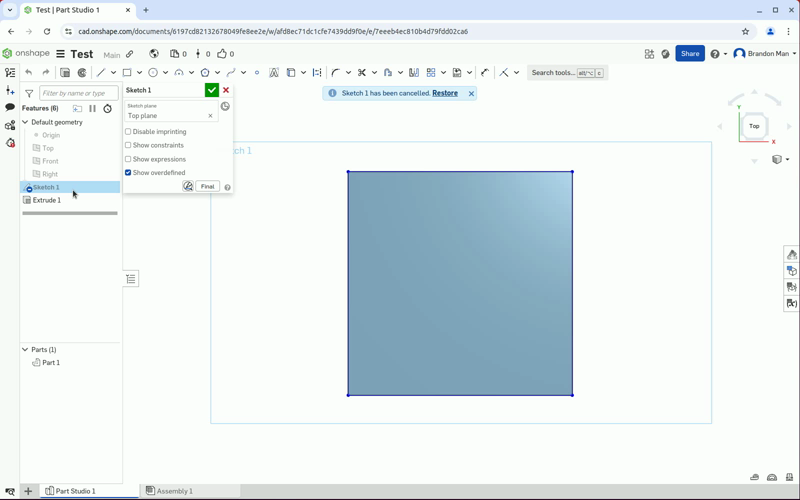
mouse_move(229, 92)
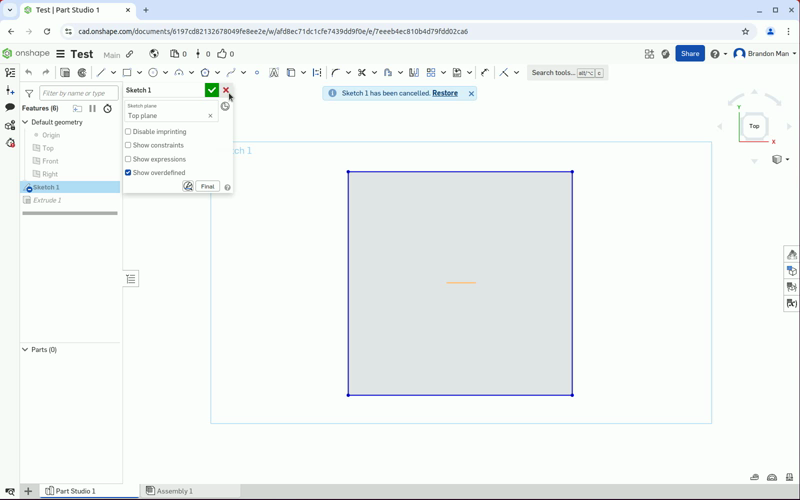
click(229, 92)
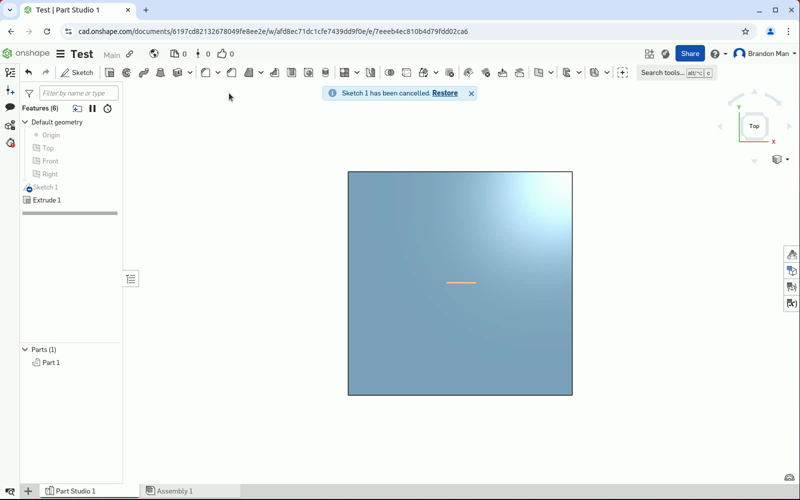
mouse_move(541, 75)
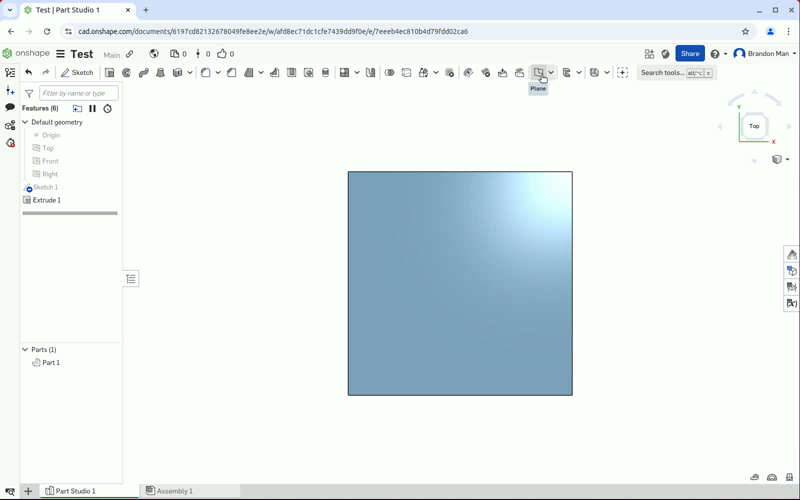
click(541, 75)
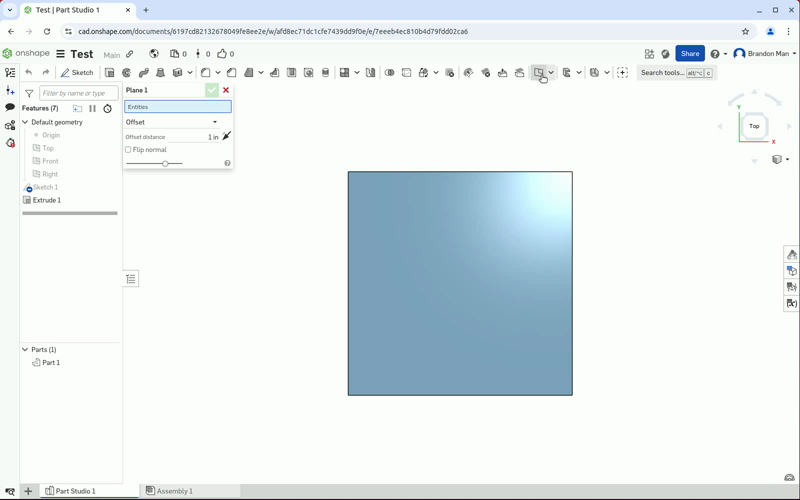
mouse_move(73, 150)
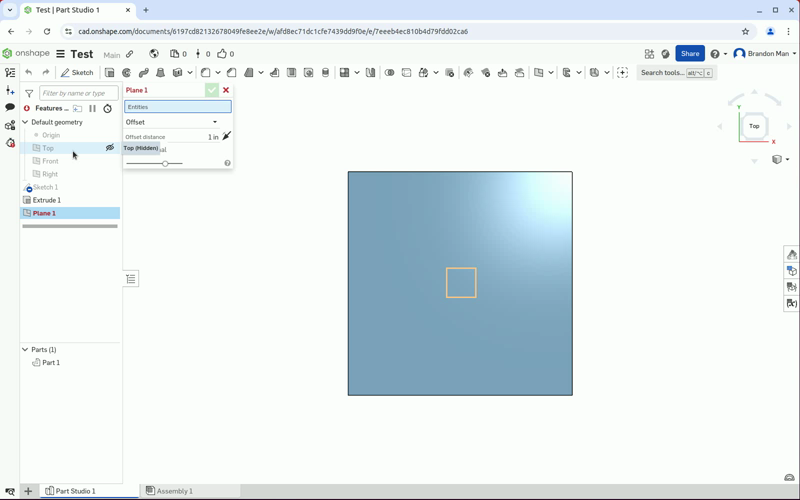
click(73, 150)
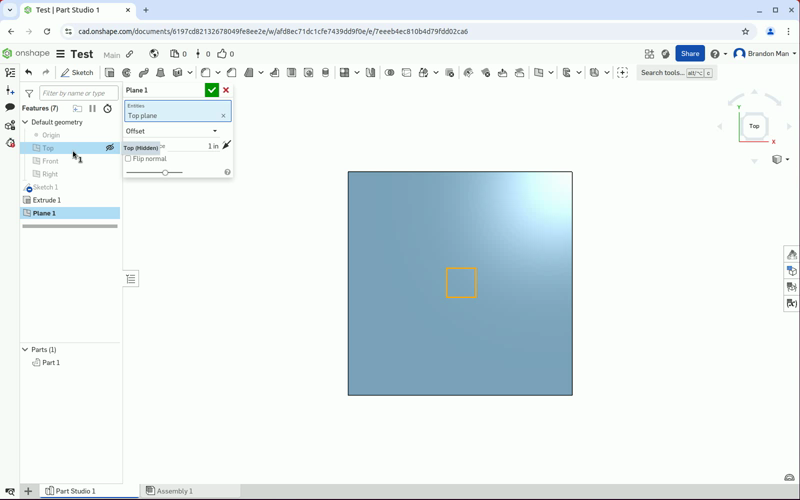
key(tab, 2)
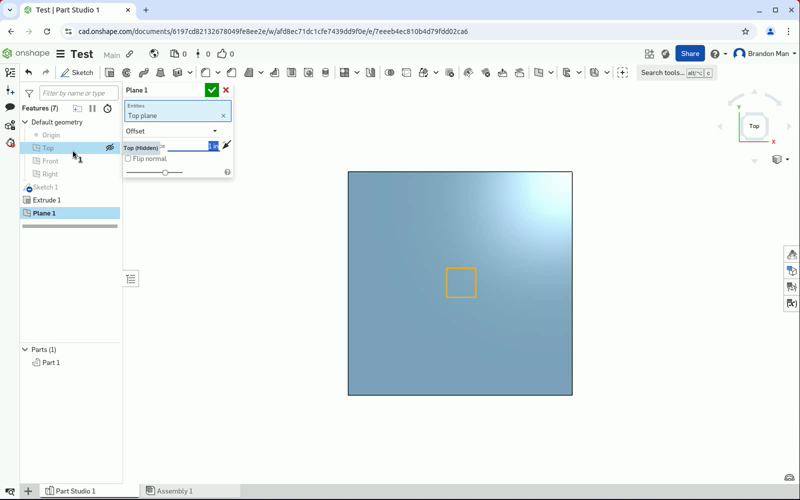
text(9.613)
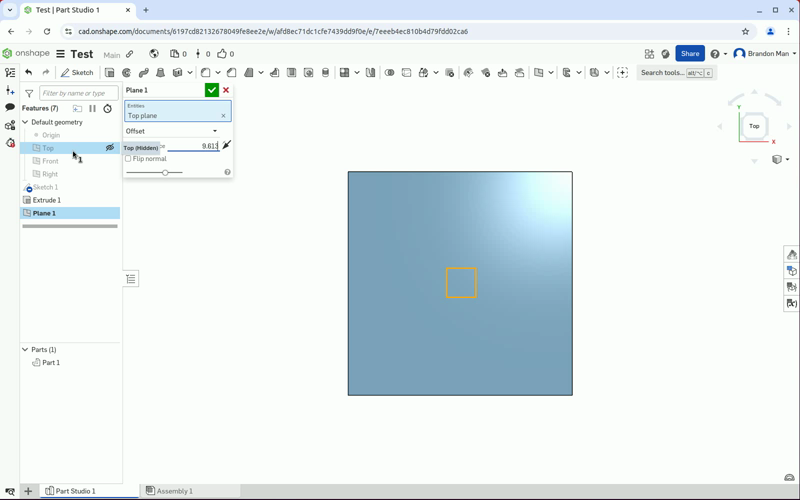
key(enter, 2)
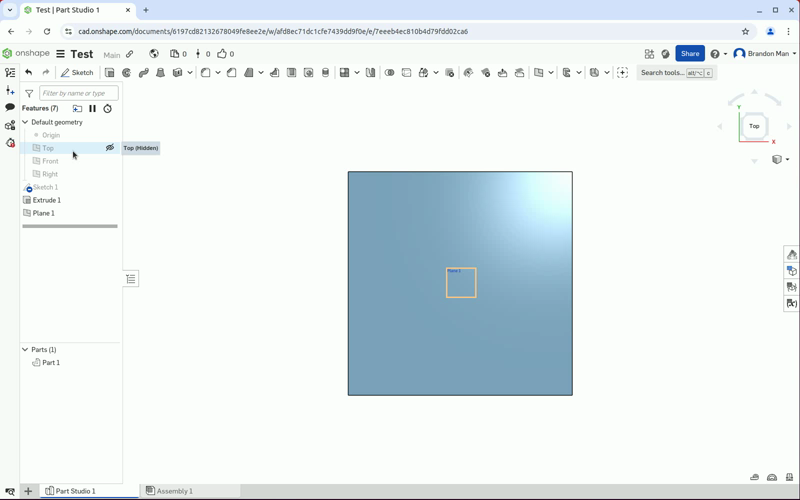
key(shift+s)
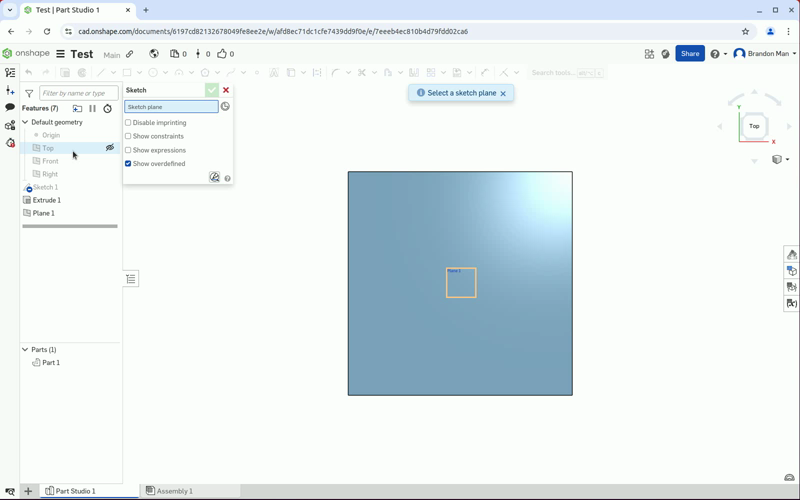
mouse_move(73, 215)
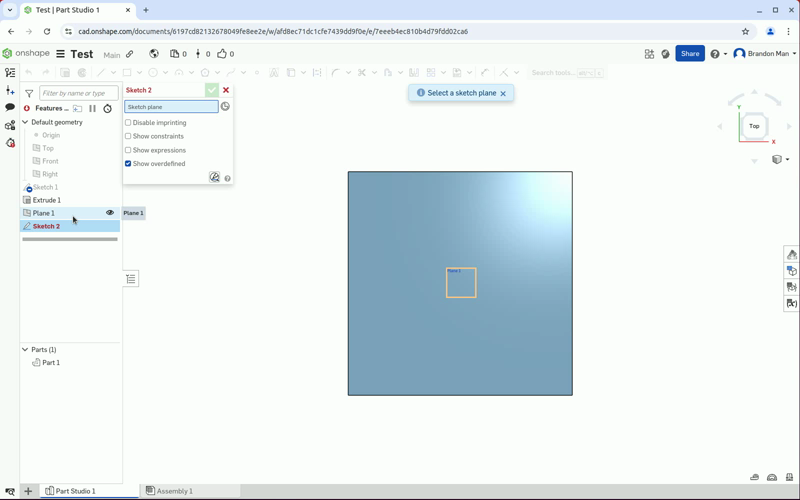
click(73, 215)
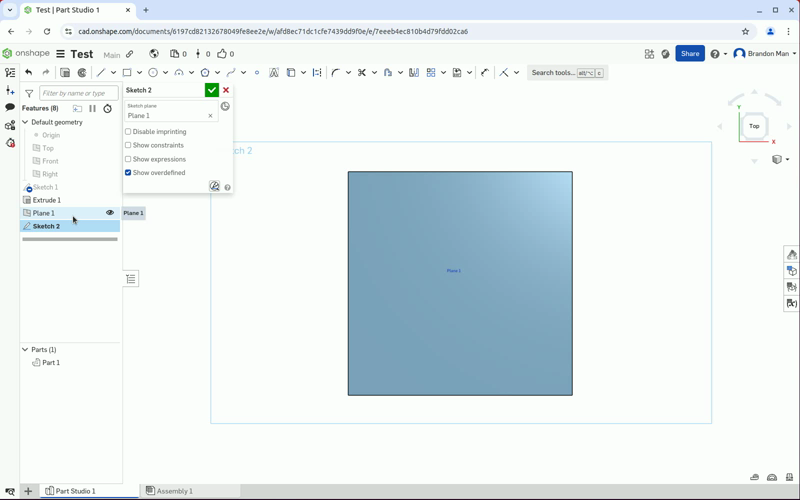
mouse_move(73, 352)
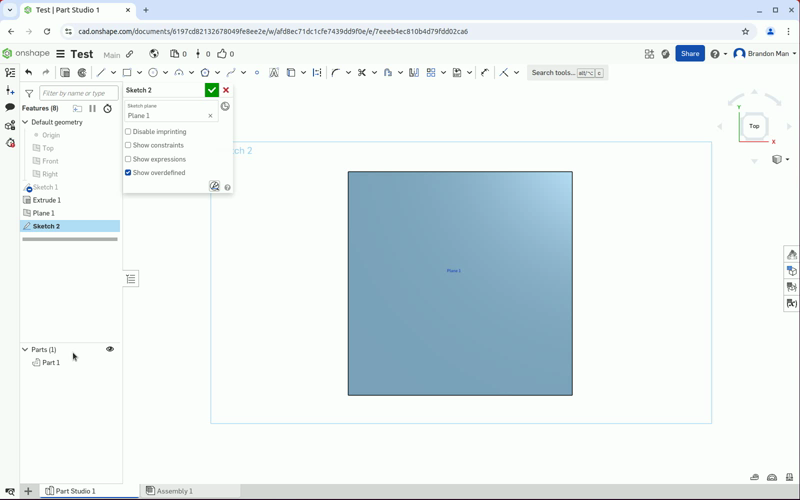
key(y)
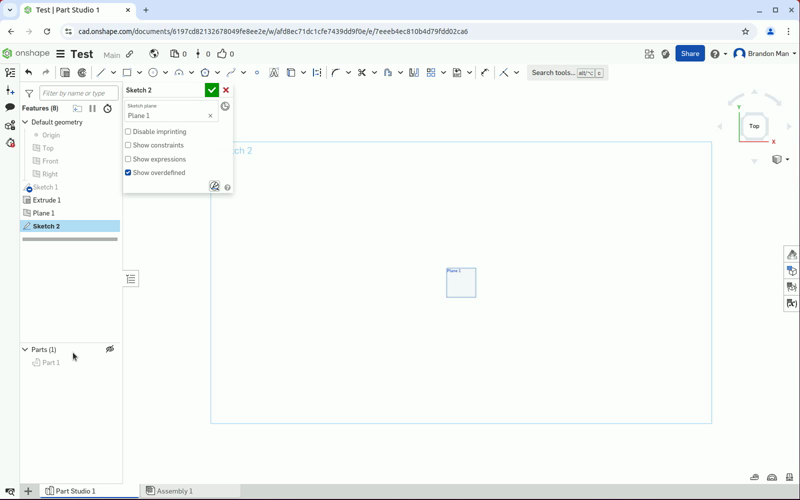
key(a)
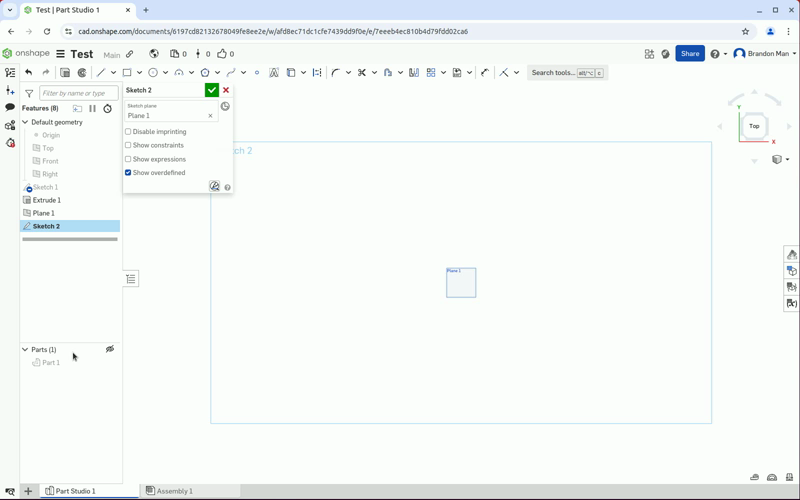
key_down(shift)
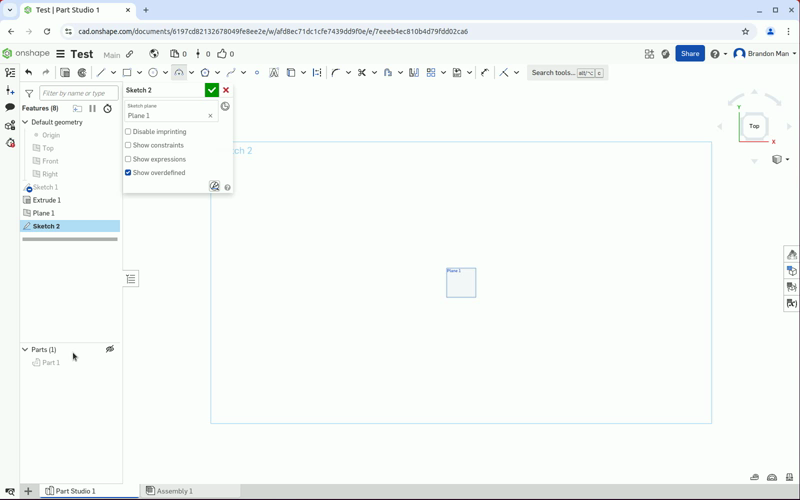
mouse_move(361, 368)
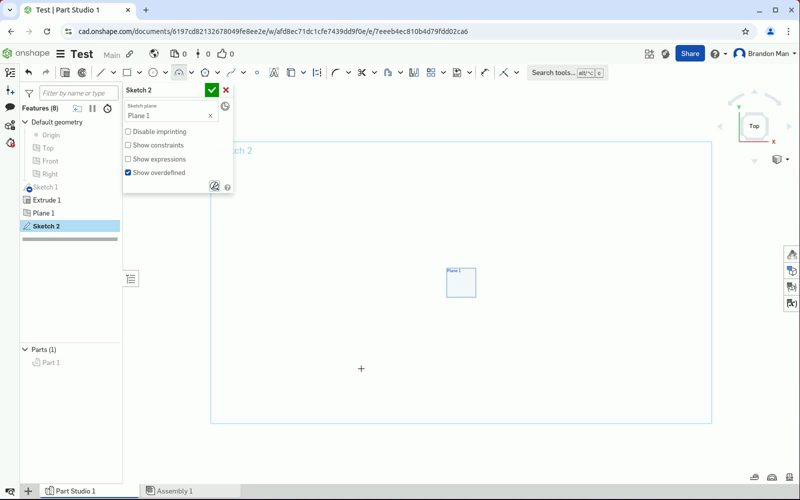
click(361, 368)
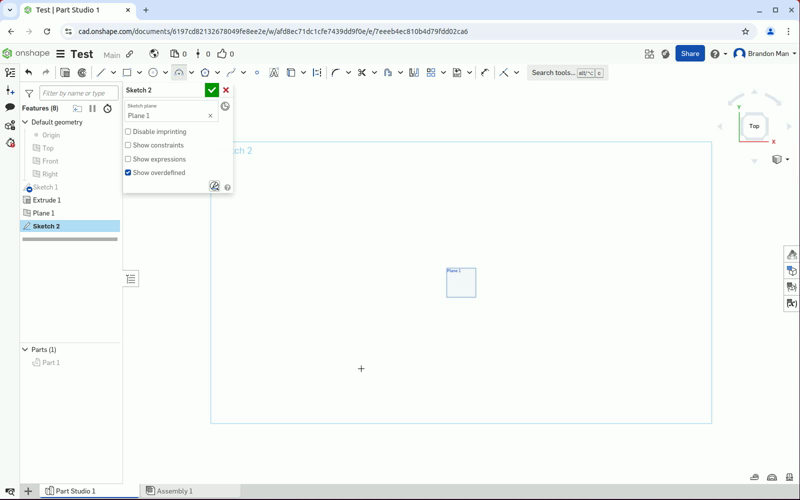
key_up(shift)
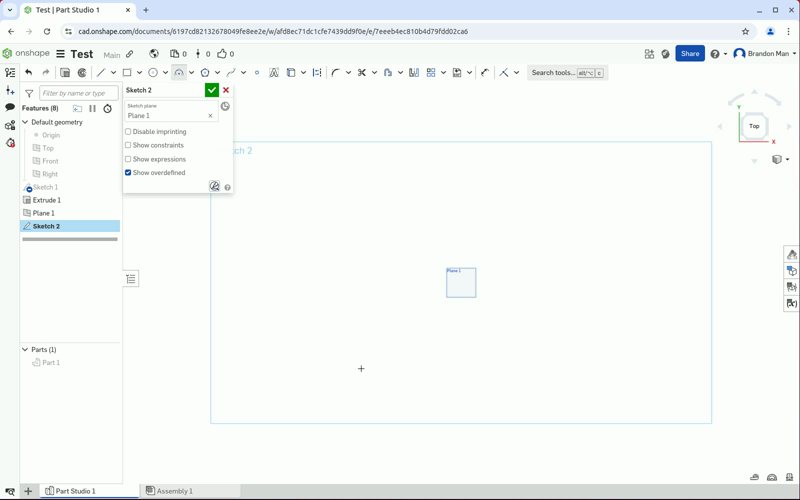
key_down(shift)
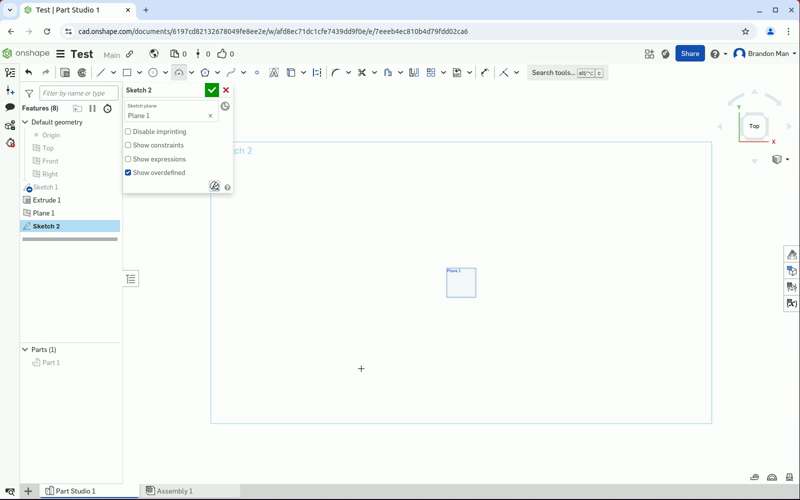
mouse_move(375, 383)
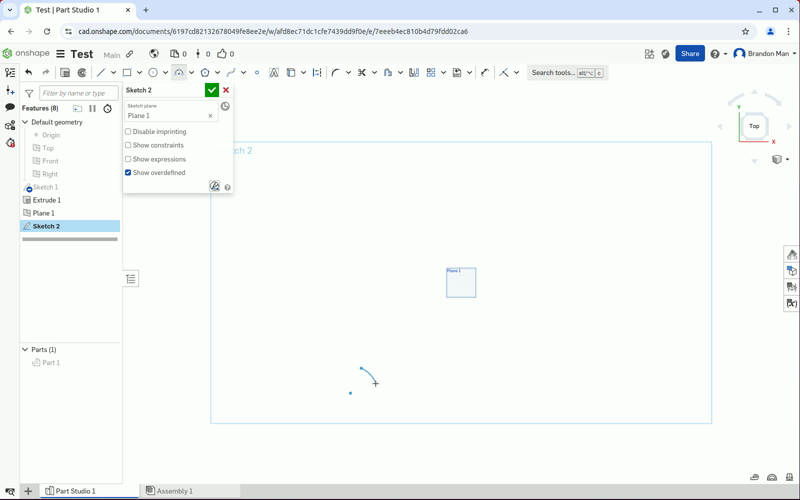
click(375, 383)
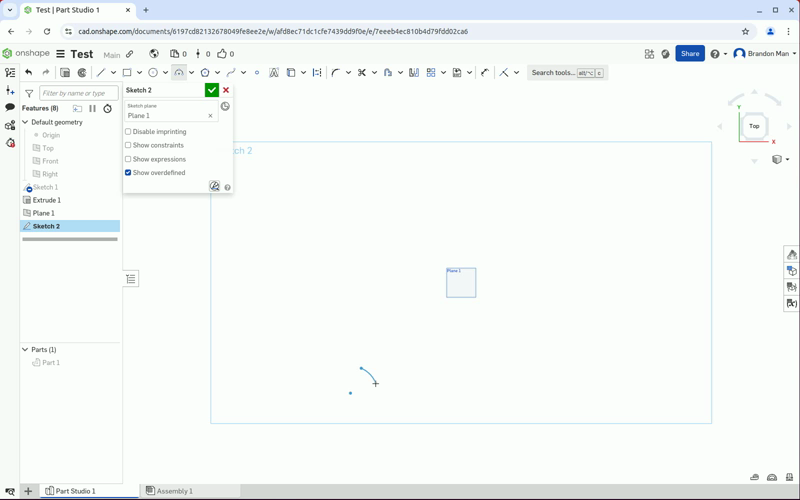
mouse_move(365, 378)
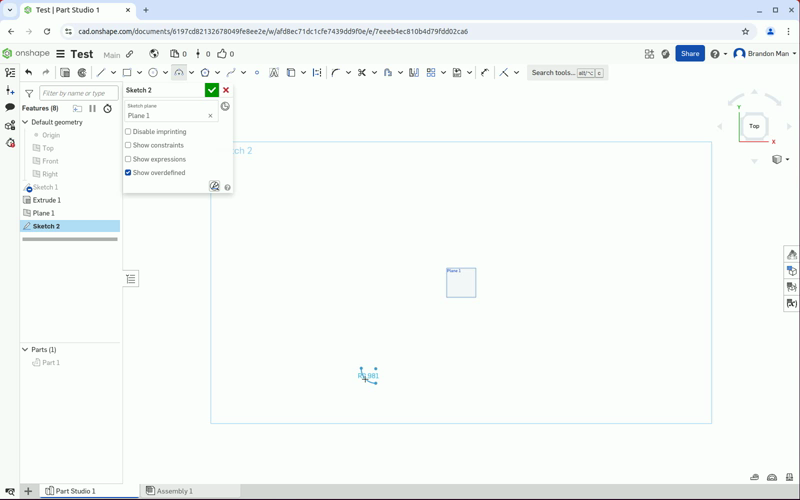
click(365, 378)
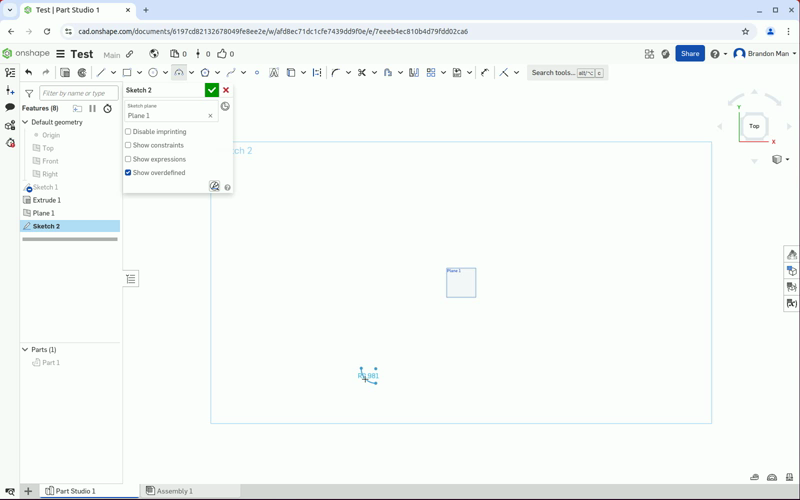
key_up(shift)
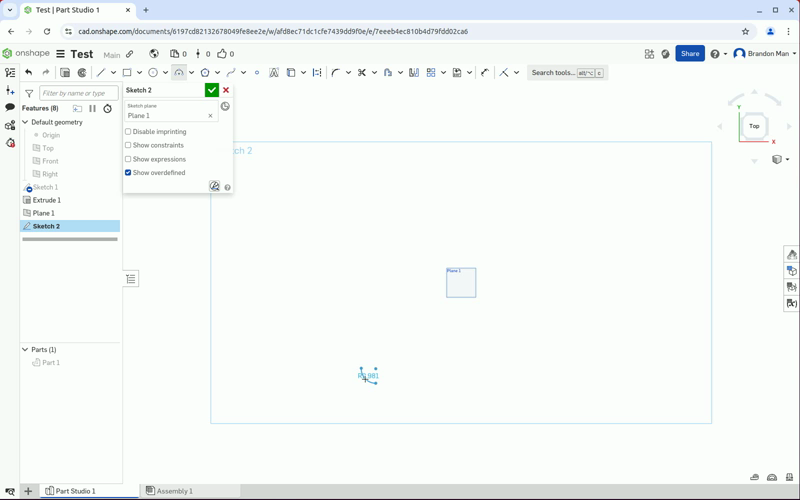
key(esc)
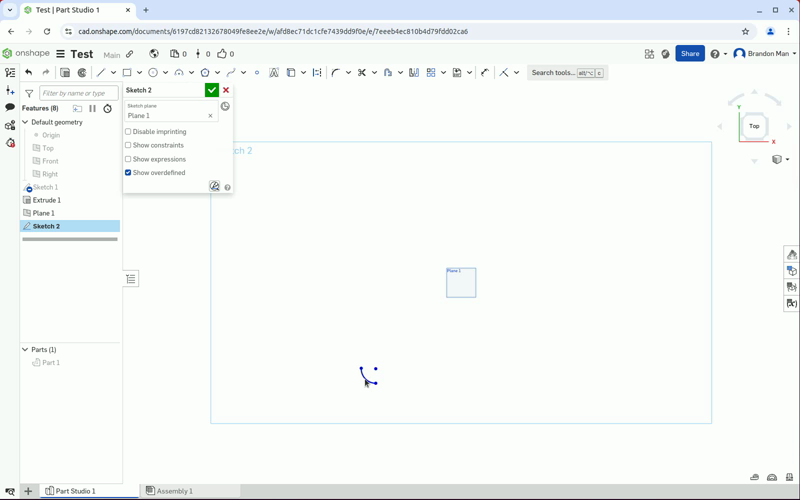
key(l)
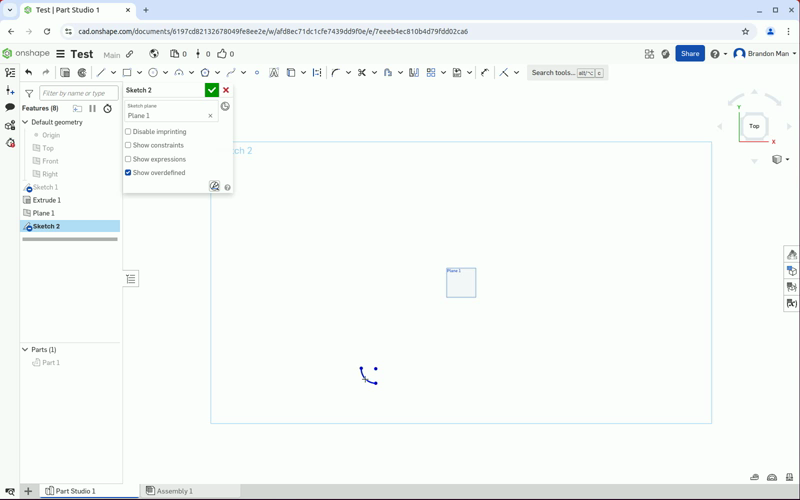
mouse_move(375, 383)
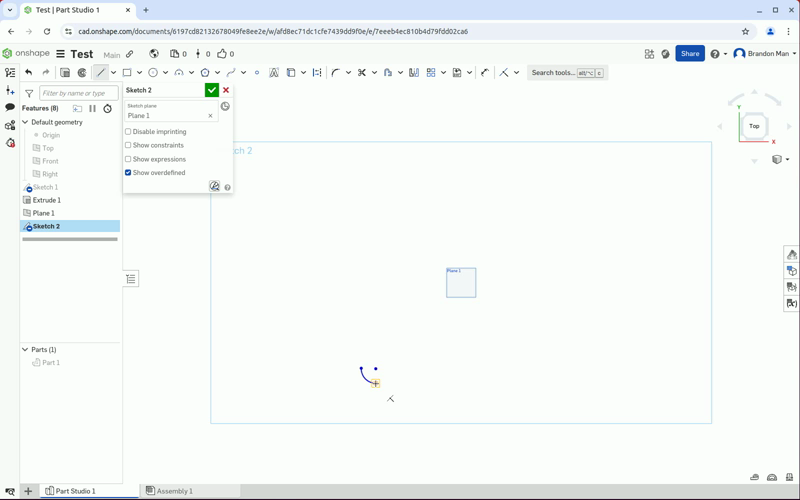
click(375, 383)
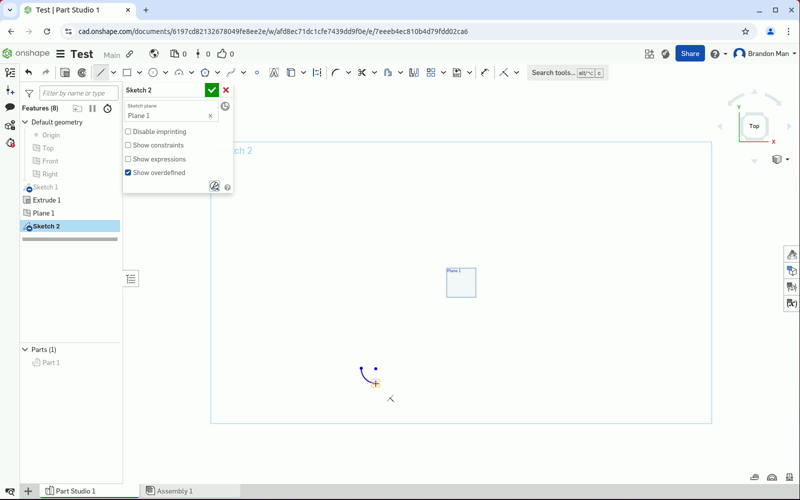
key_down(shift)
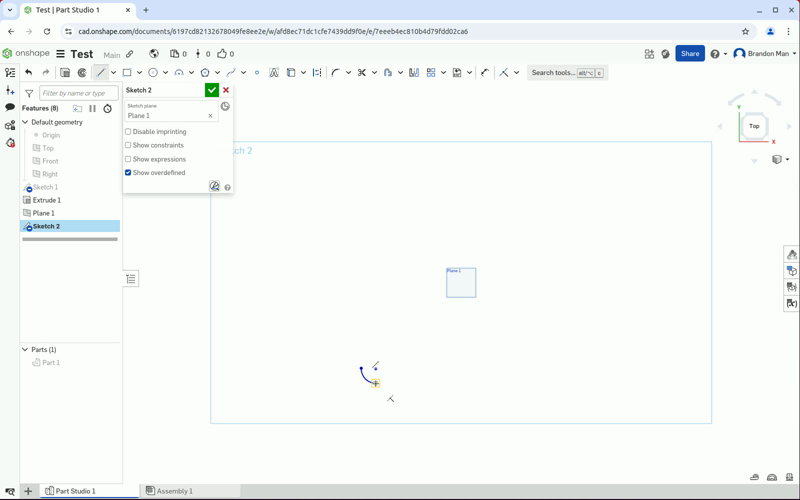
mouse_move(548, 383)
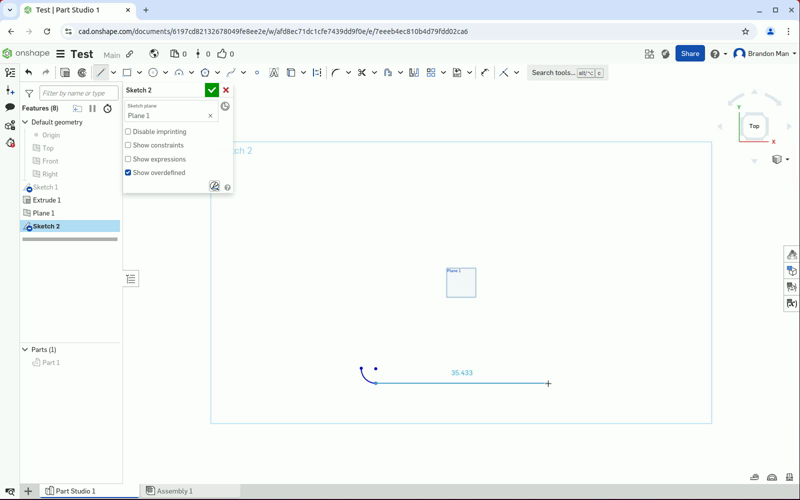
click(548, 383)
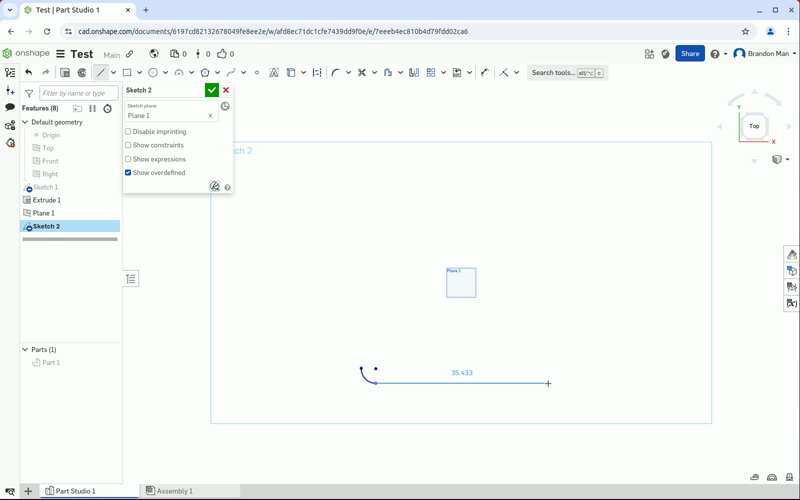
key_up(shift)
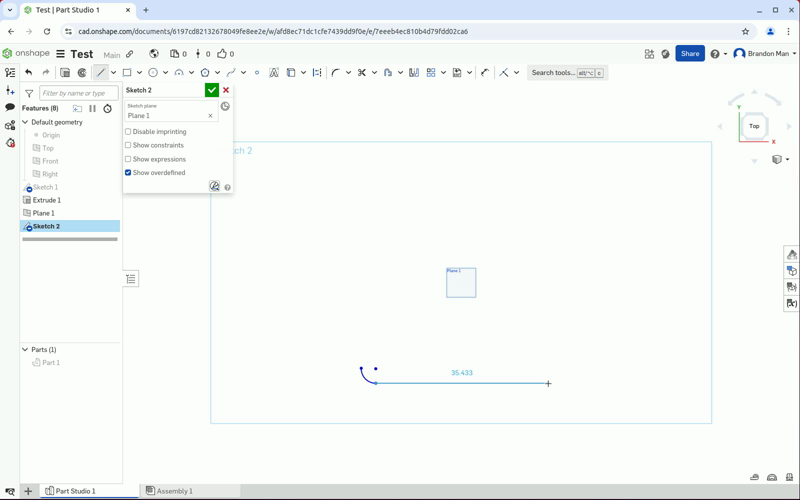
key(esc)
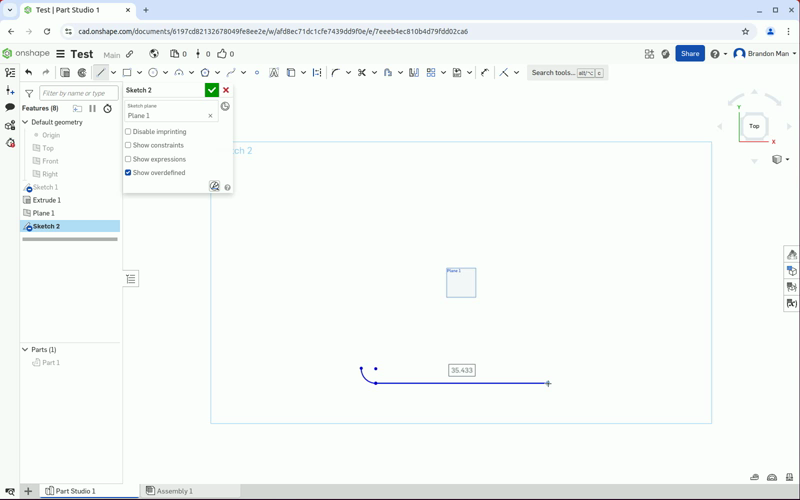
key(a)
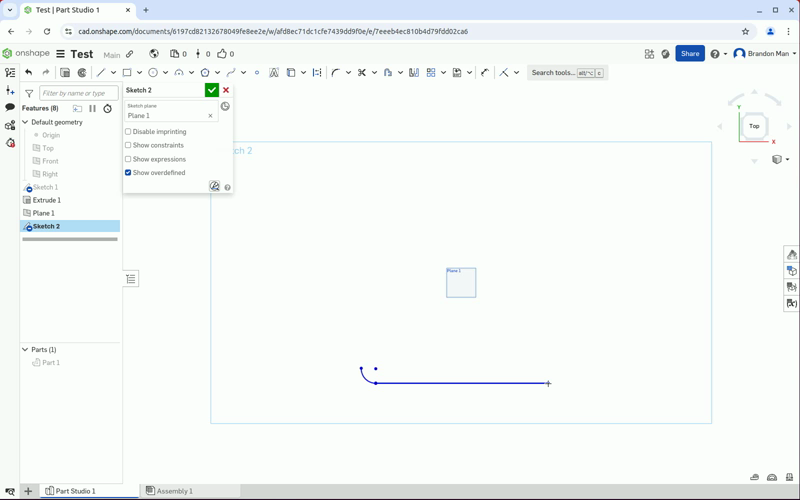
mouse_move(548, 383)
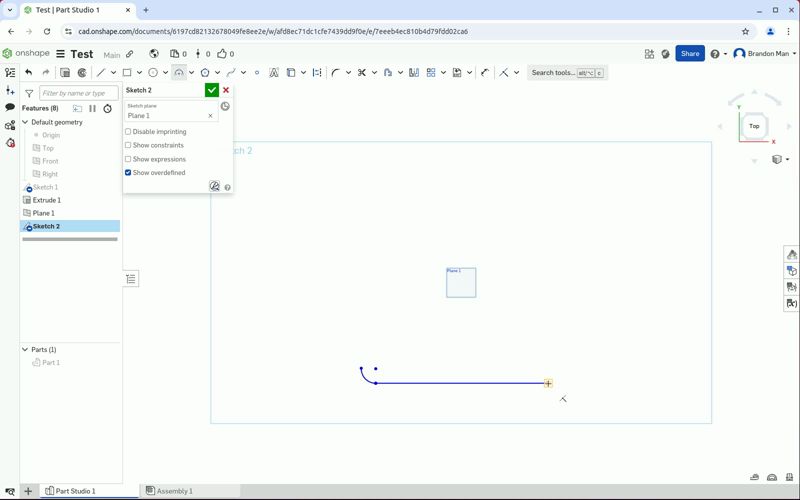
click(548, 383)
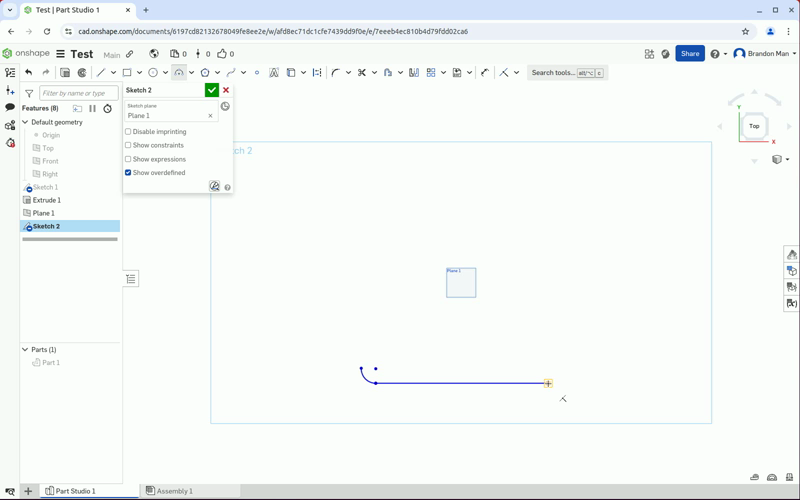
key_down(shift)
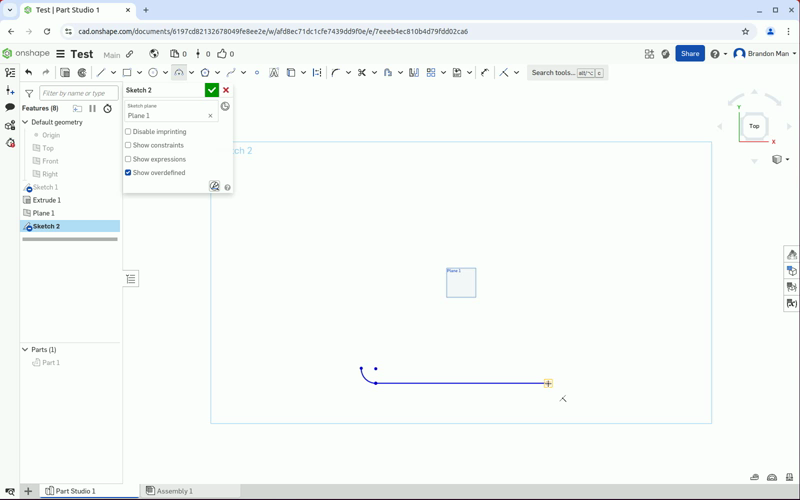
mouse_move(560, 370)
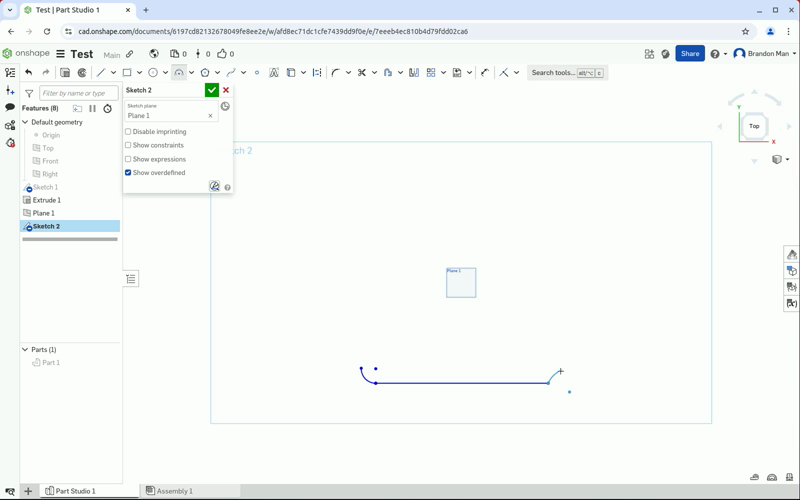
click(560, 370)
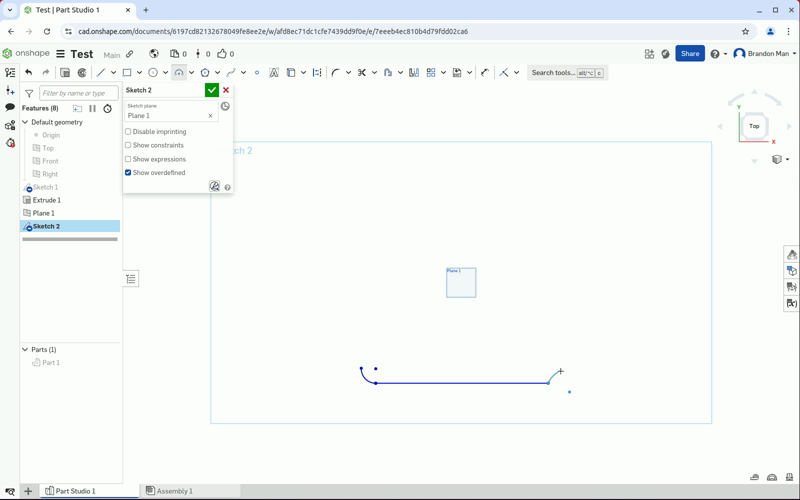
mouse_move(557, 379)
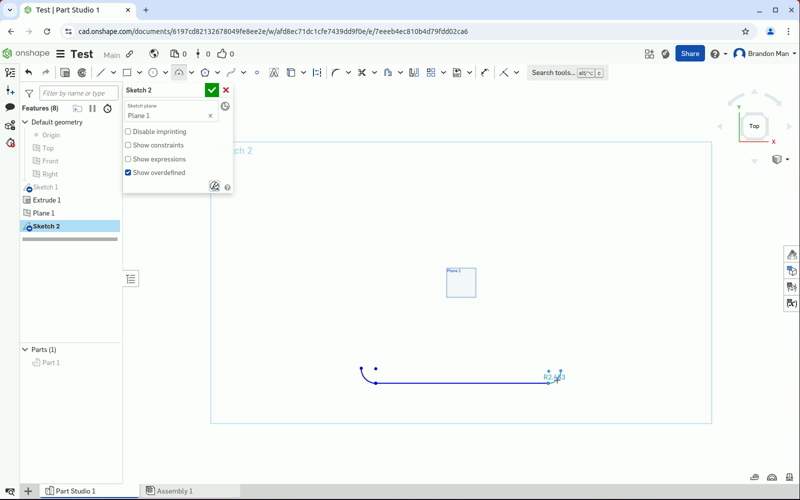
click(557, 379)
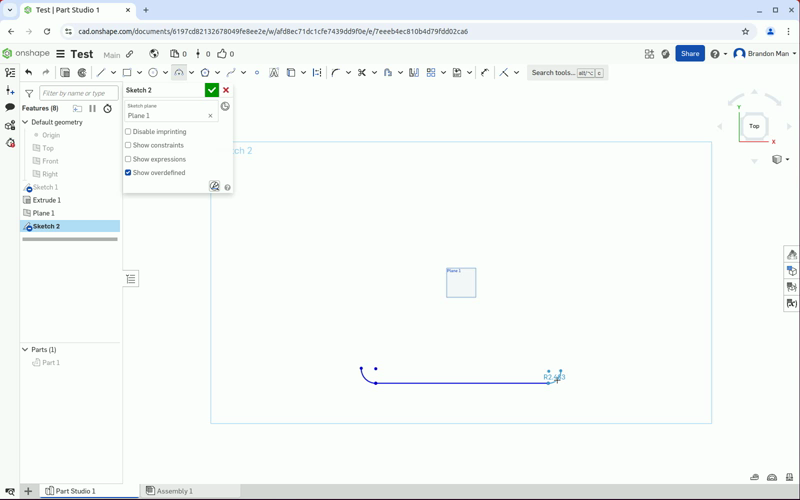
key_up(shift)
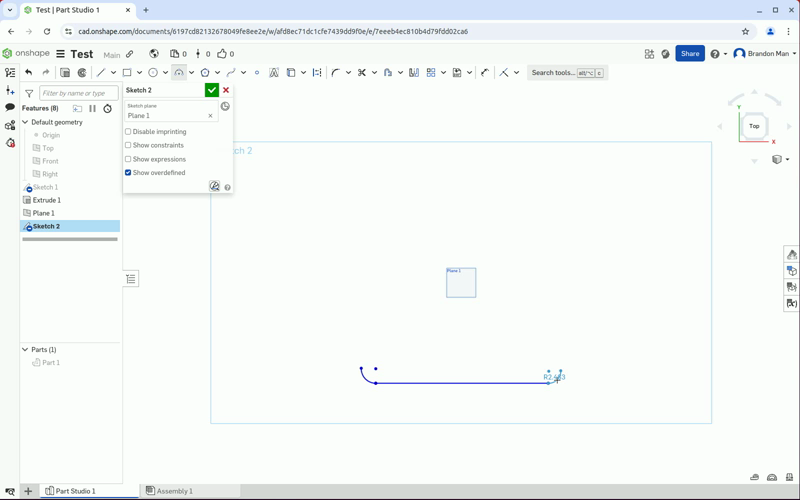
key(esc)
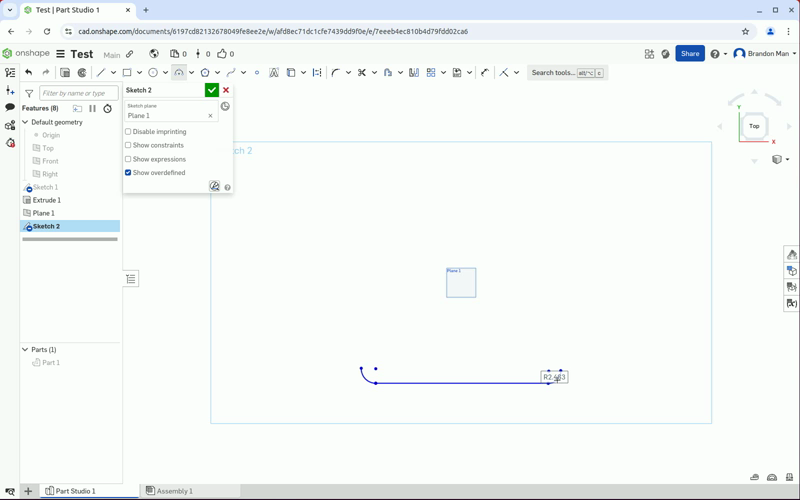
key(l)
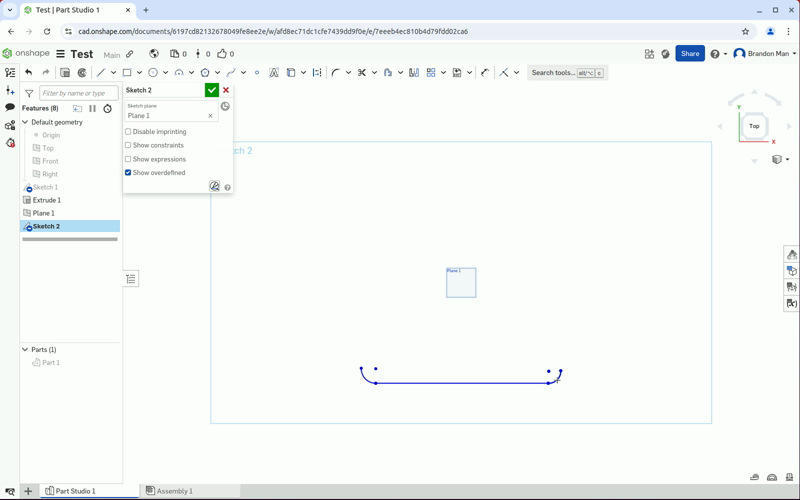
mouse_move(560, 370)
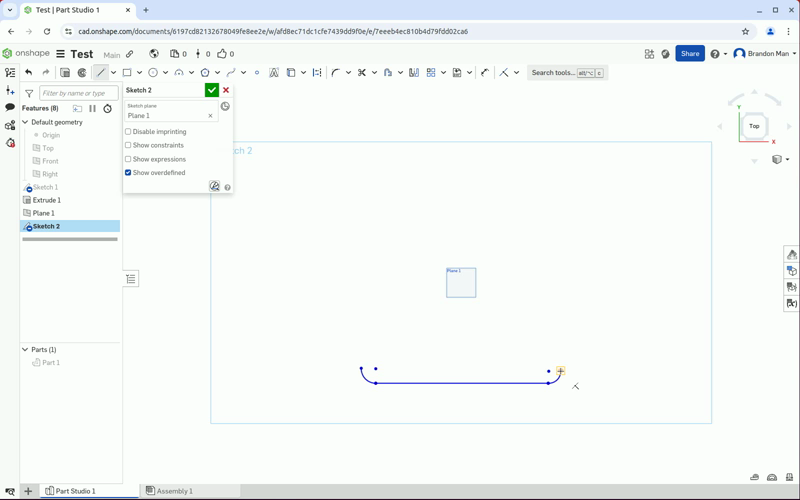
click(560, 370)
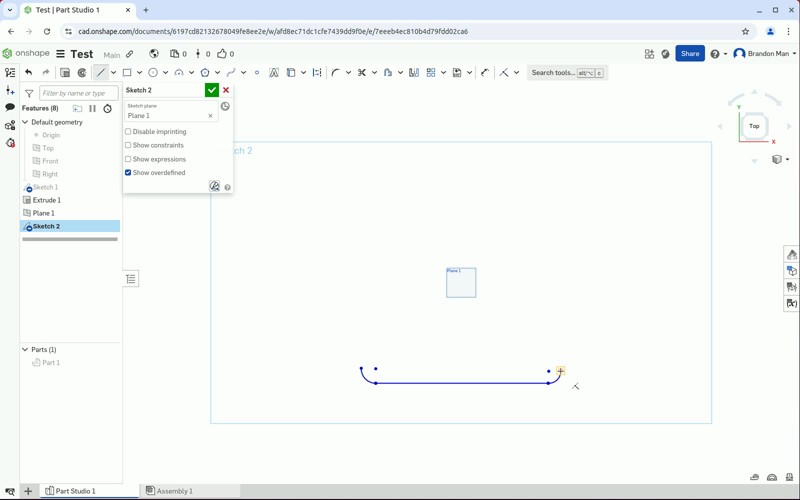
key_down(shift)
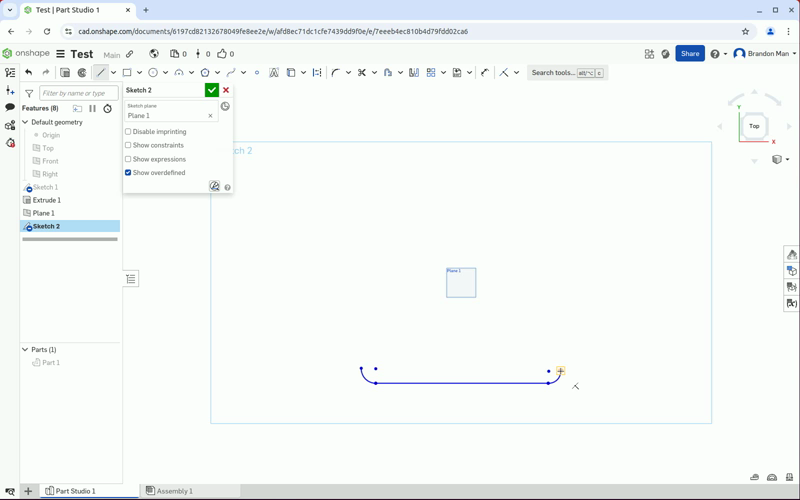
mouse_move(560, 196)
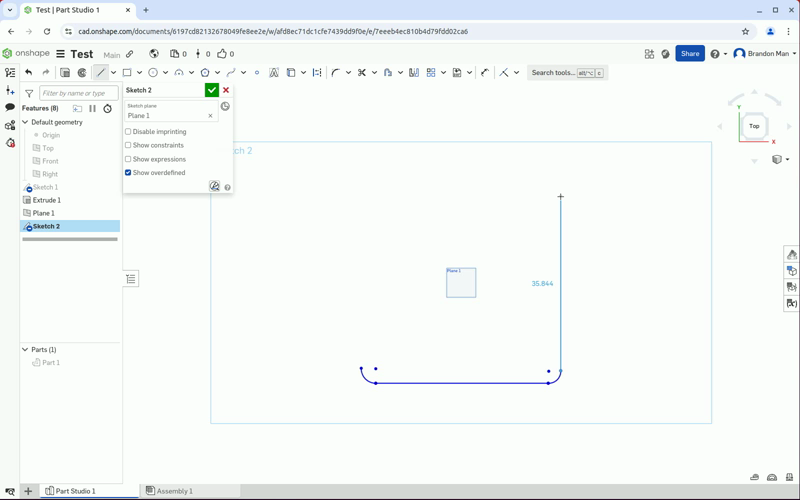
click(560, 196)
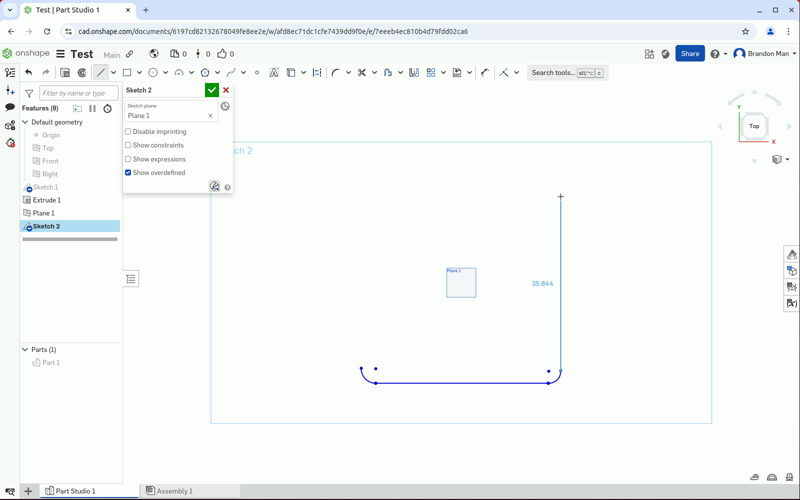
key_up(shift)
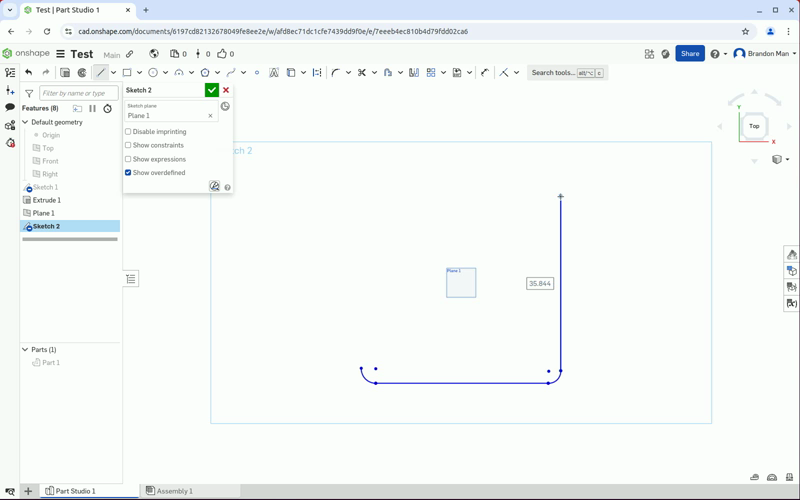
key(esc)
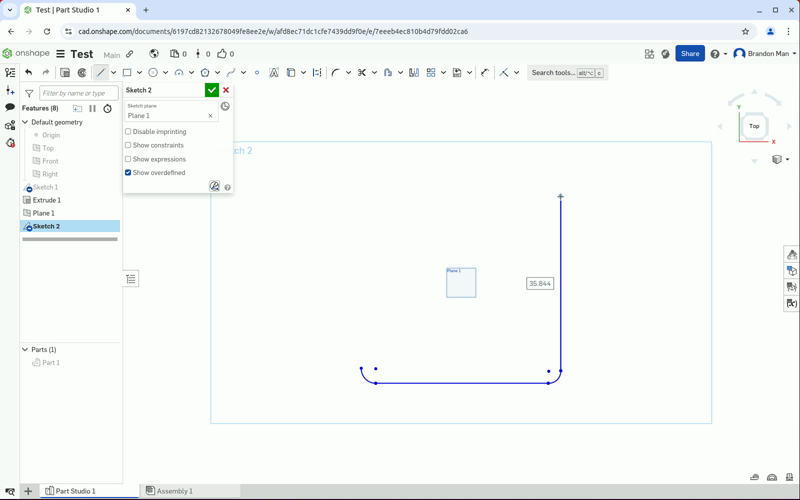
key(a)
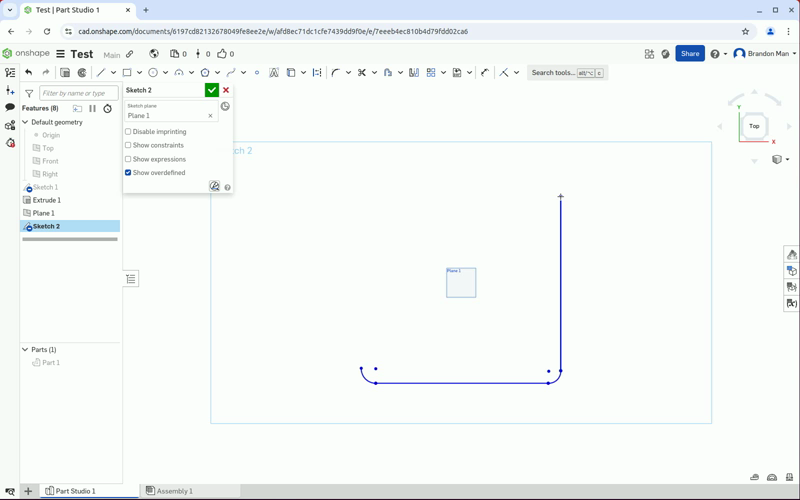
mouse_move(560, 196)
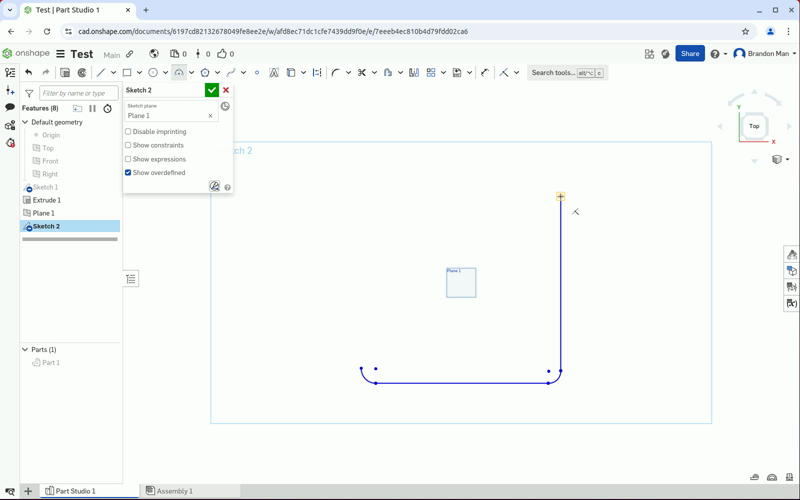
click(560, 196)
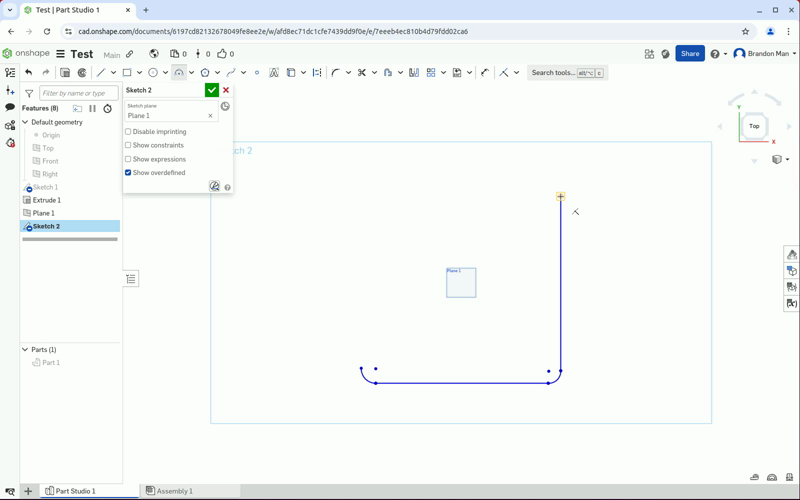
key_down(shift)
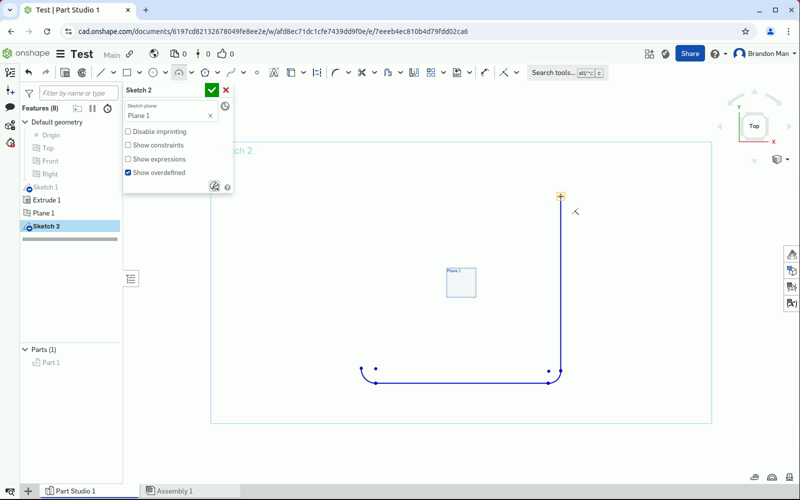
mouse_move(546, 183)
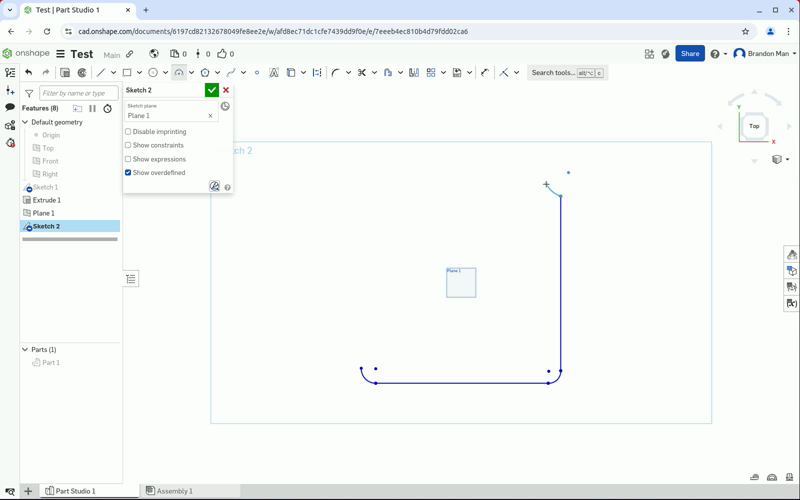
click(546, 183)
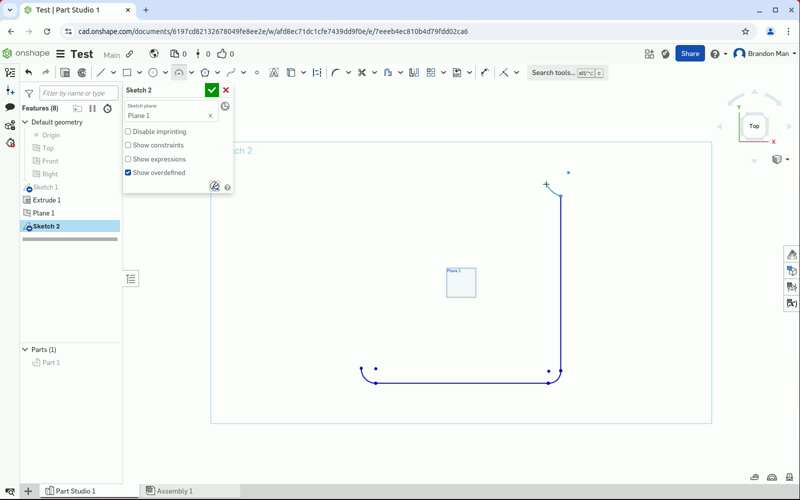
mouse_move(555, 186)
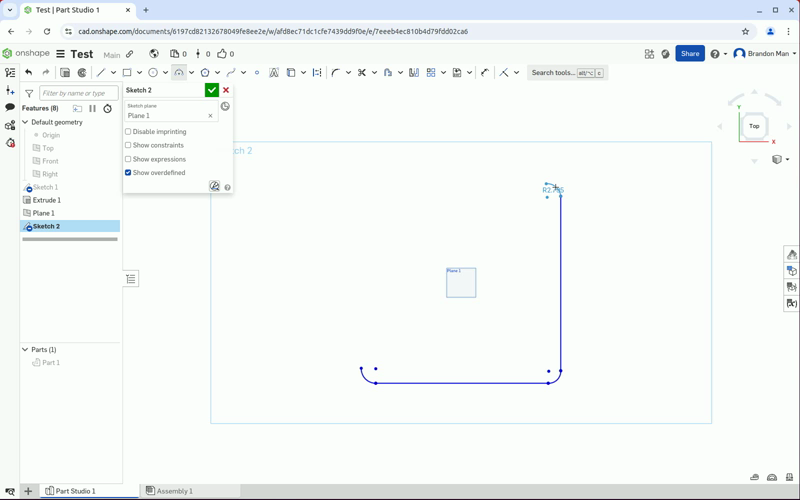
click(555, 186)
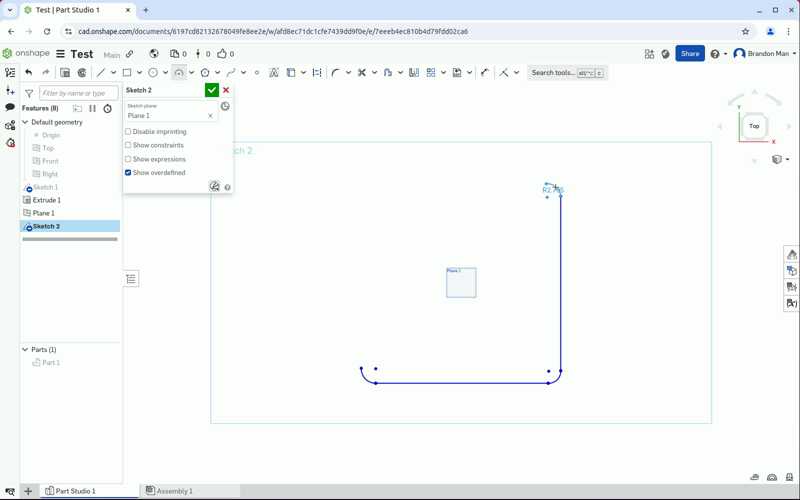
key_up(shift)
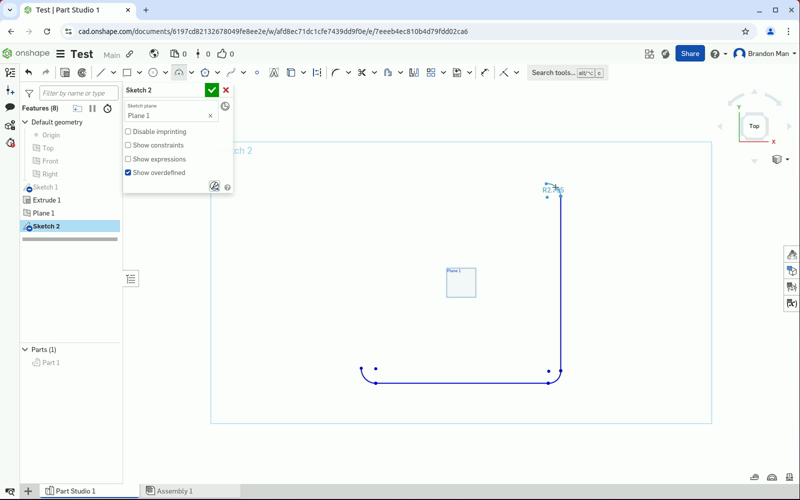
key(esc)
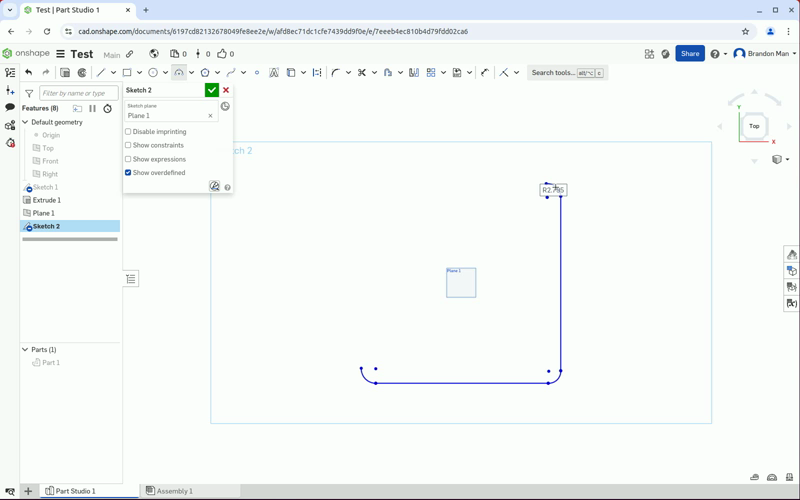
key(l)
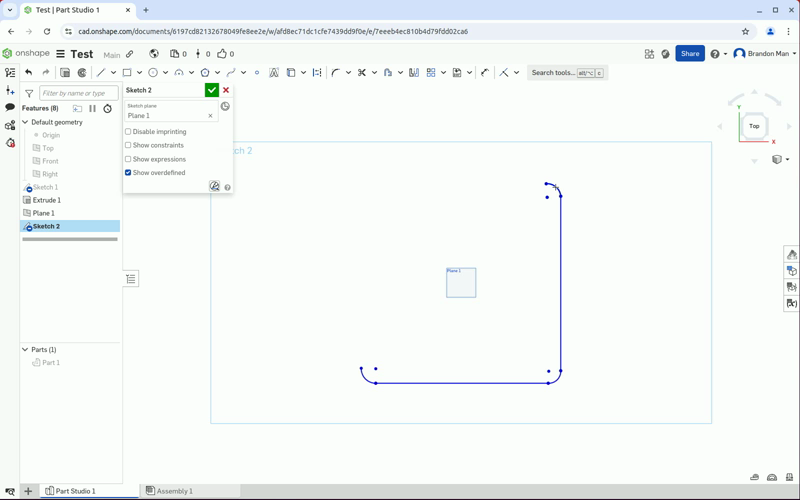
mouse_move(546, 183)
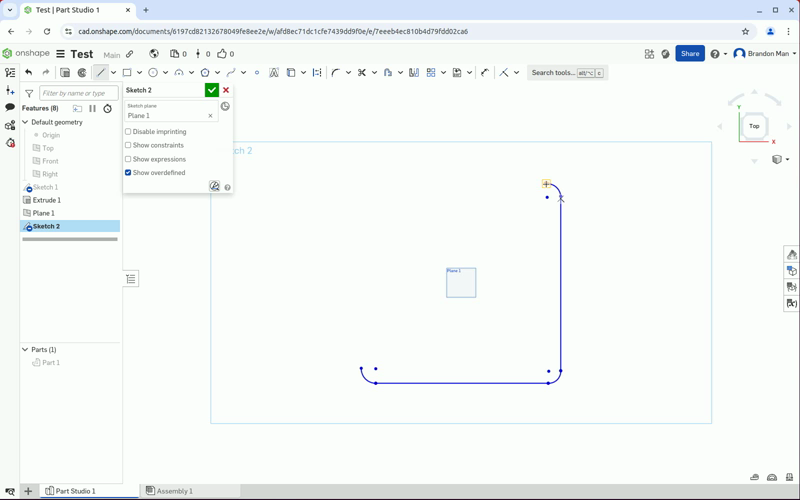
click(546, 183)
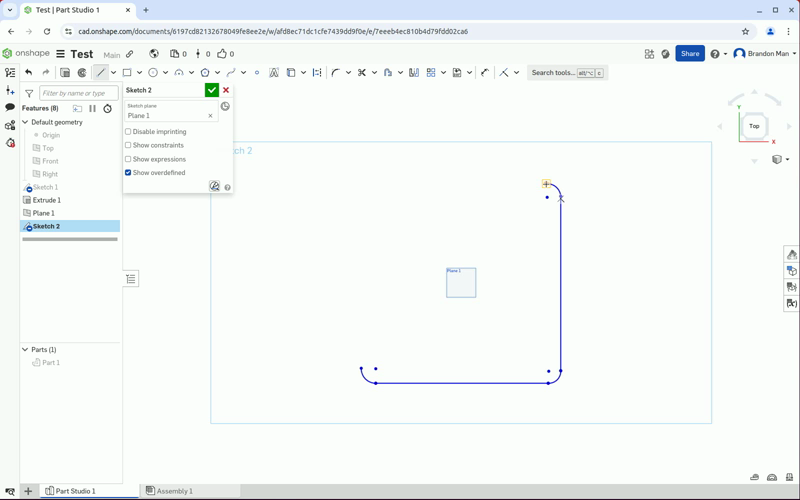
key_down(shift)
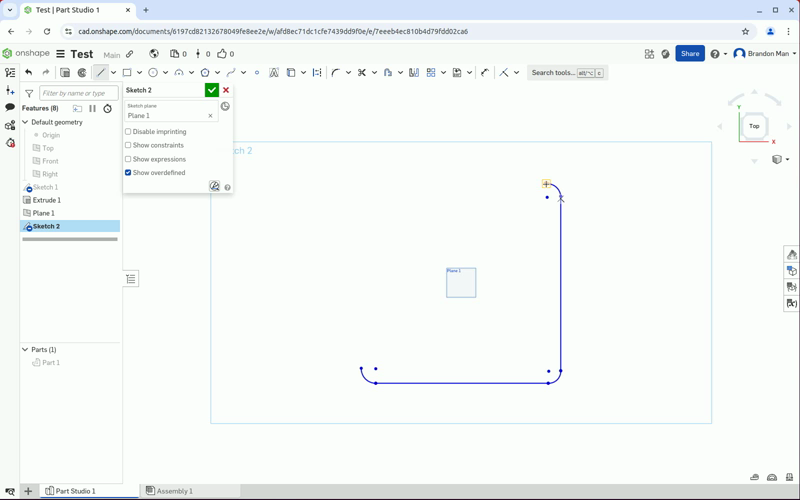
mouse_move(373, 183)
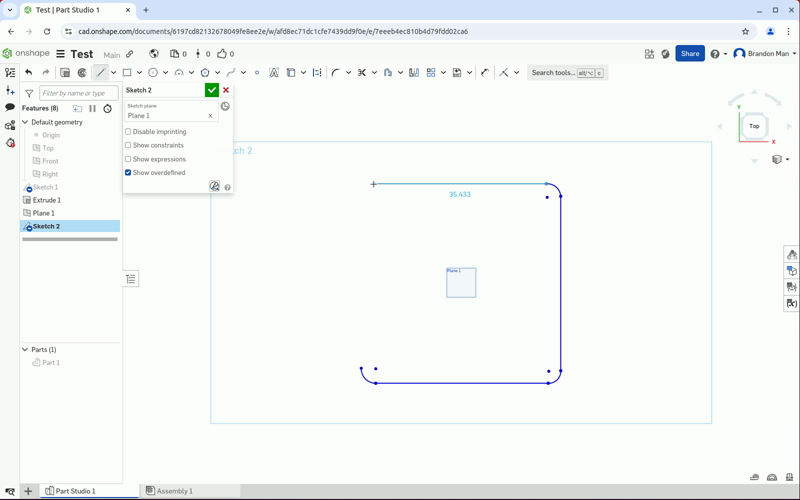
click(373, 183)
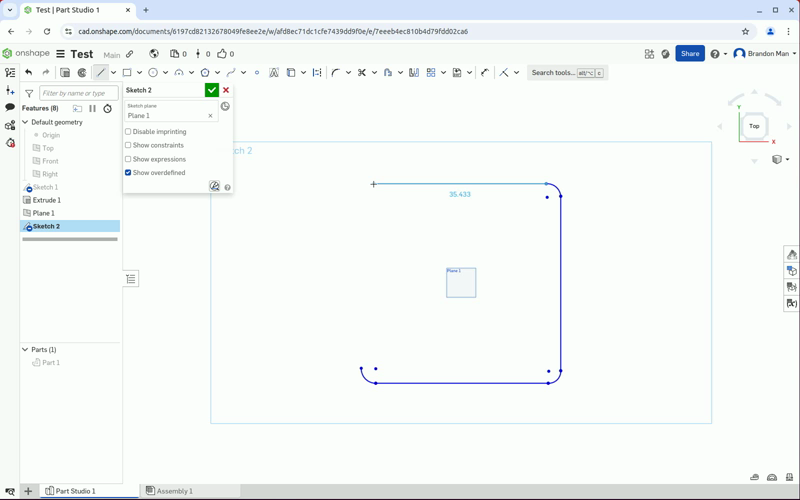
key_up(shift)
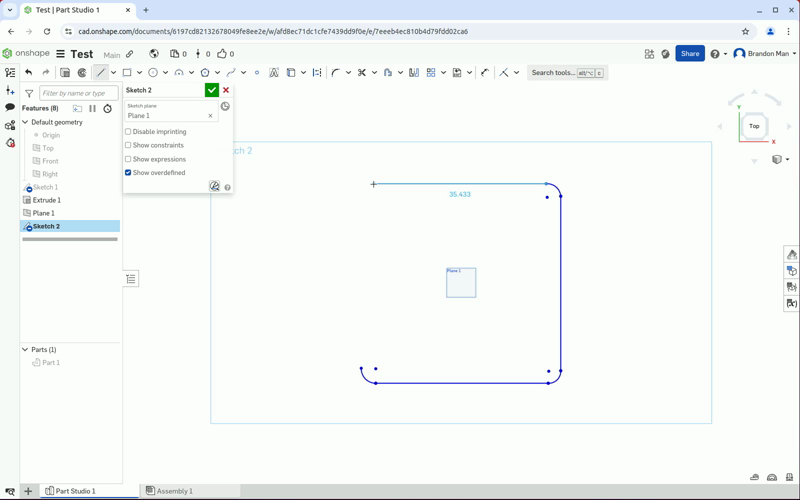
key(esc)
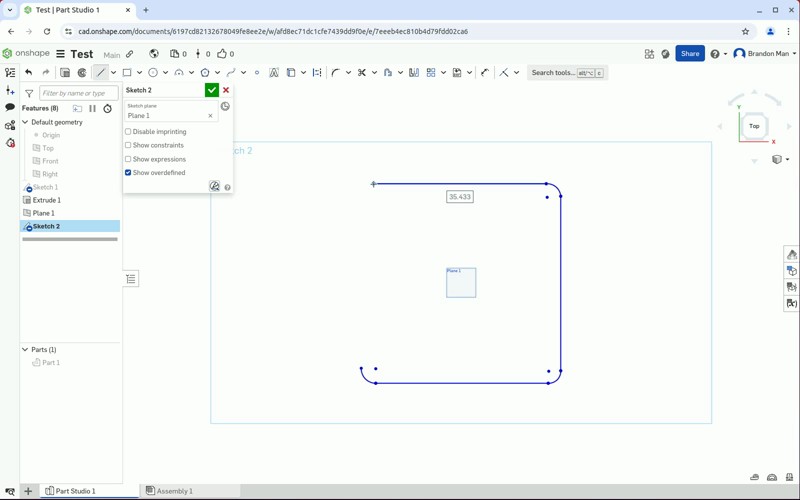
key(a)
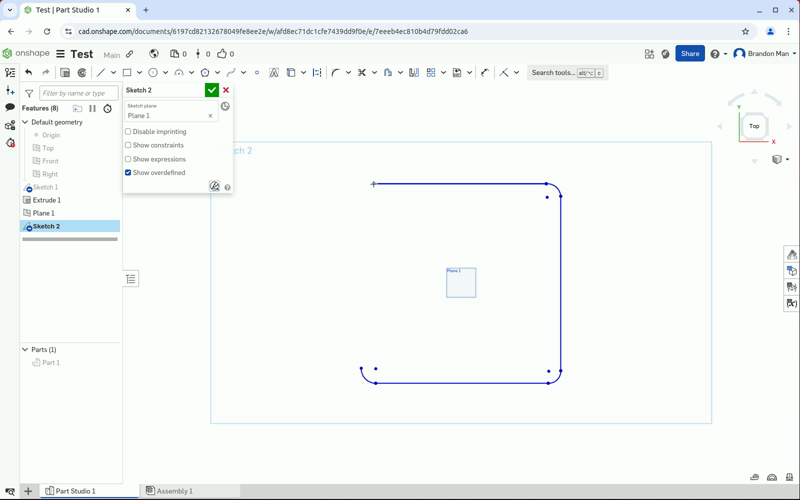
mouse_move(373, 183)
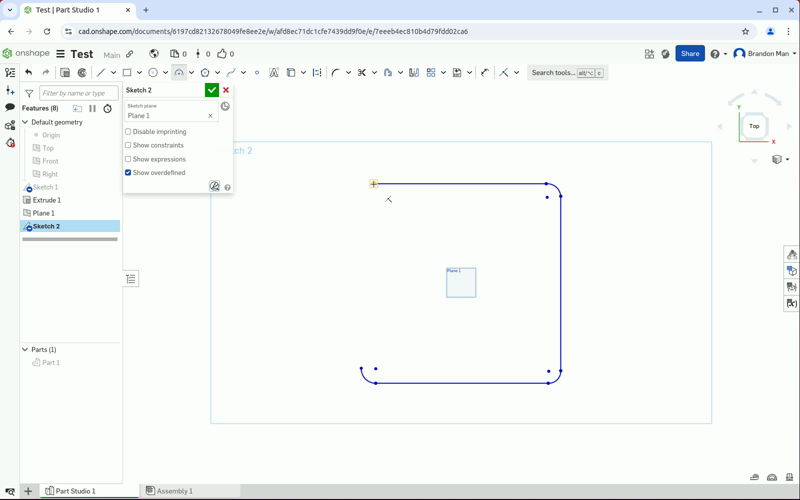
click(373, 183)
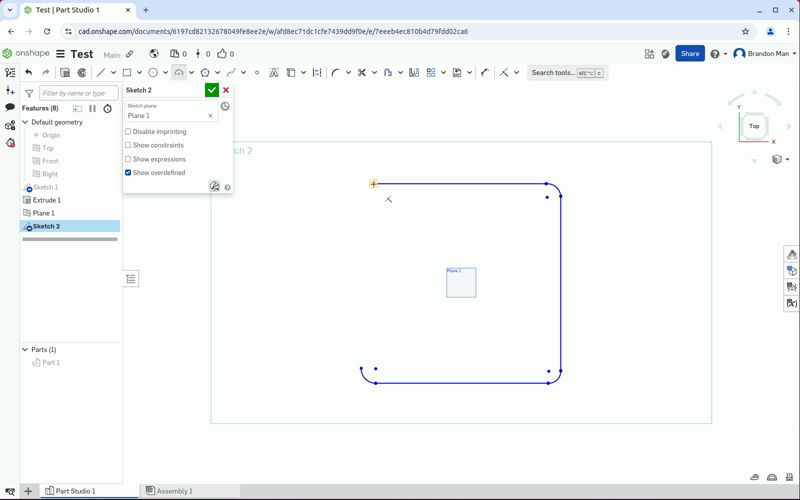
key_down(shift)
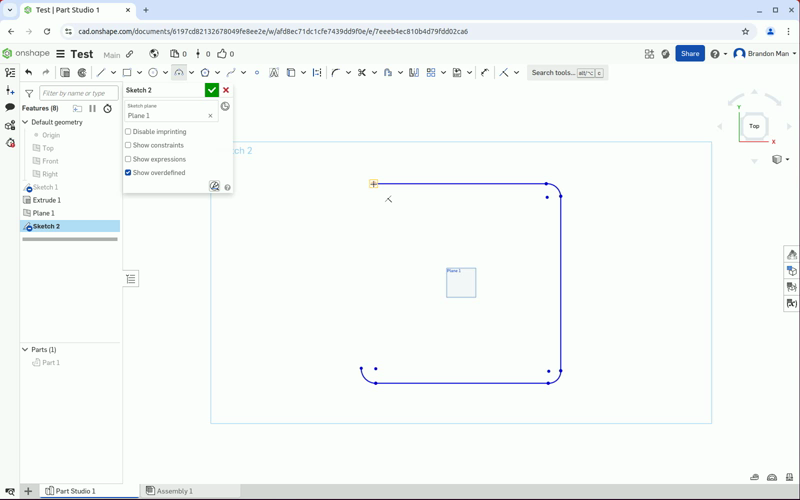
mouse_move(361, 196)
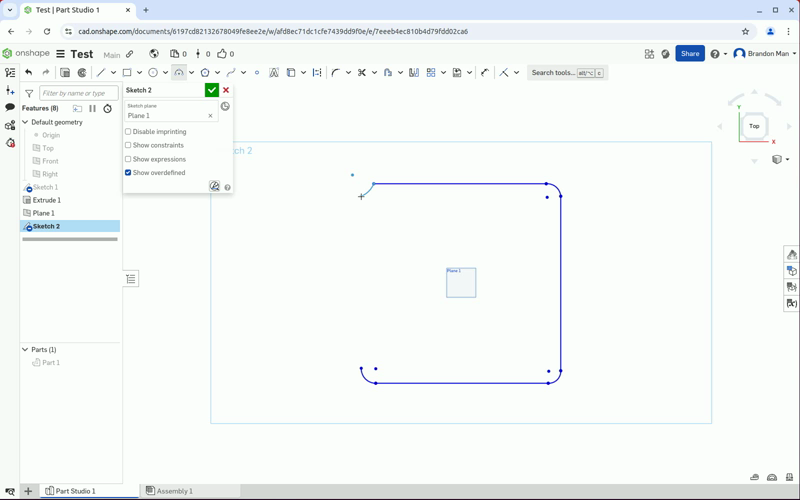
click(361, 196)
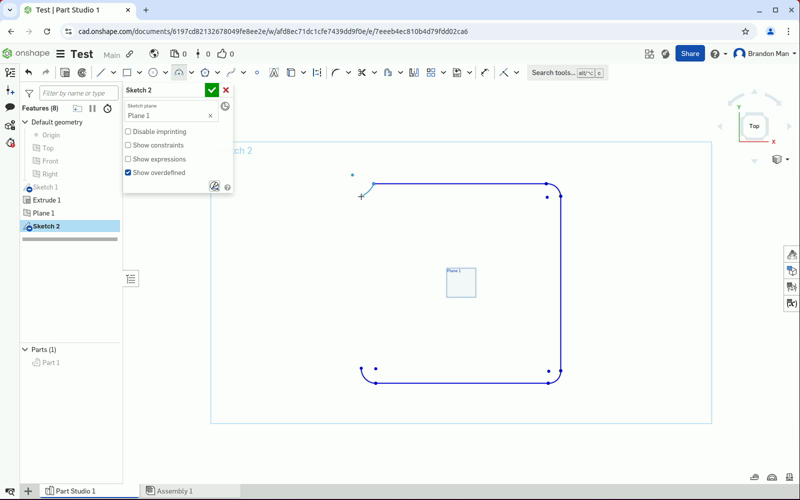
mouse_move(364, 187)
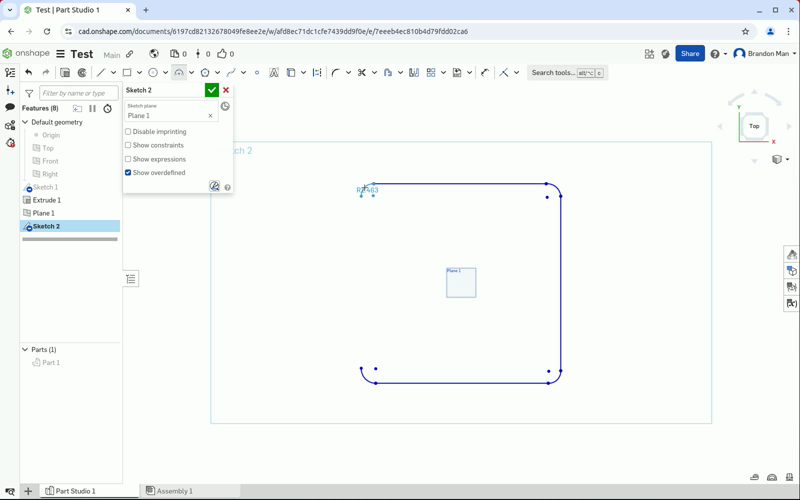
click(364, 187)
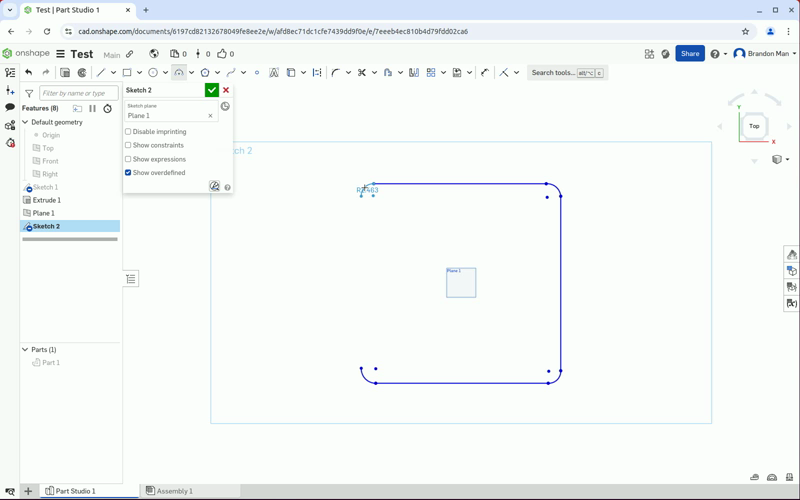
key_up(shift)
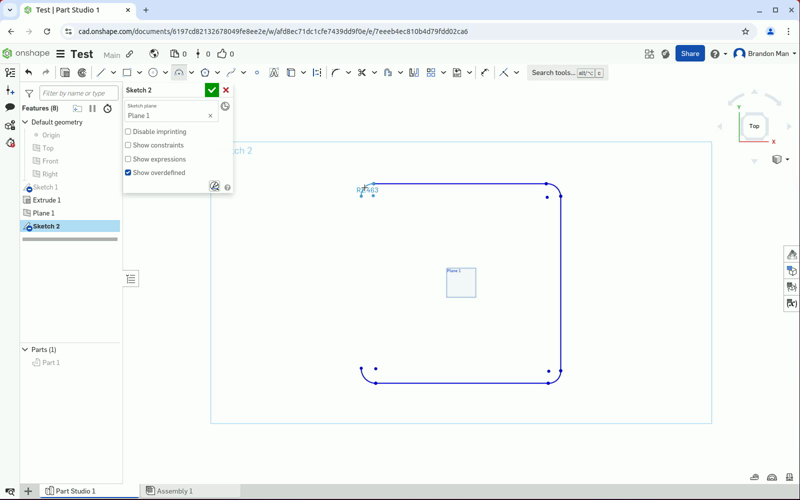
key(esc)
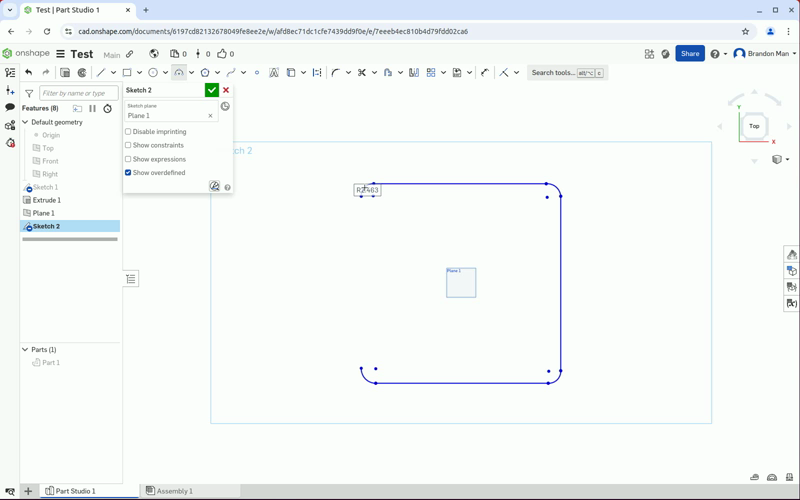
key(l)
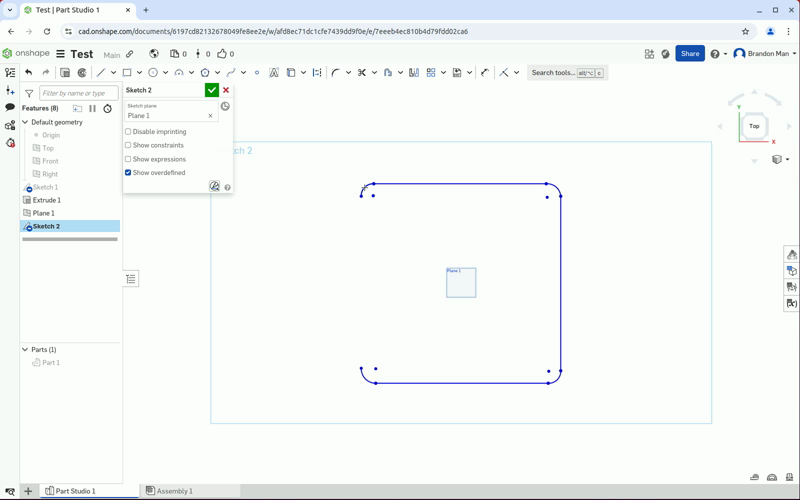
mouse_move(361, 196)
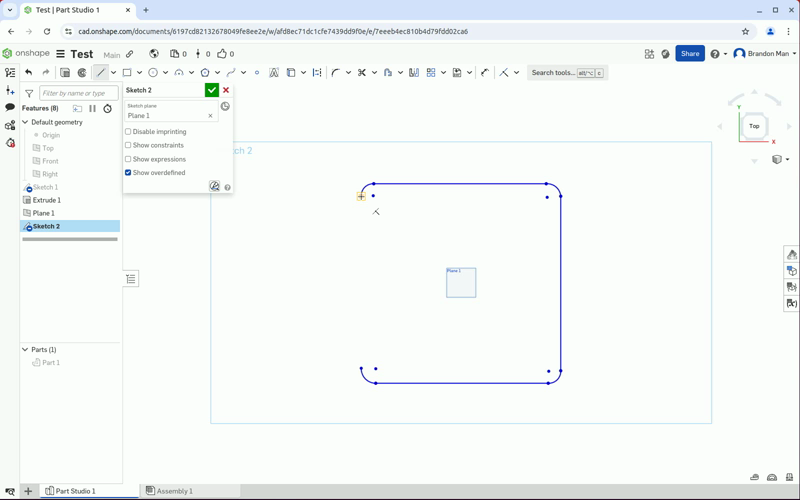
click(361, 196)
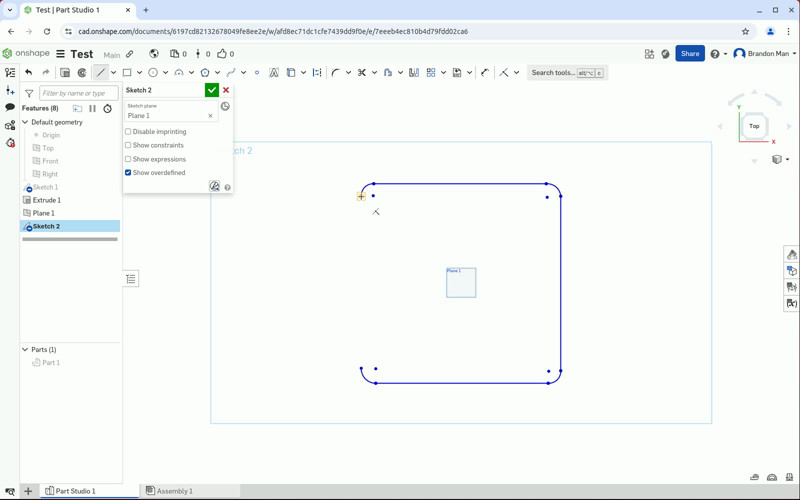
key_down(shift)
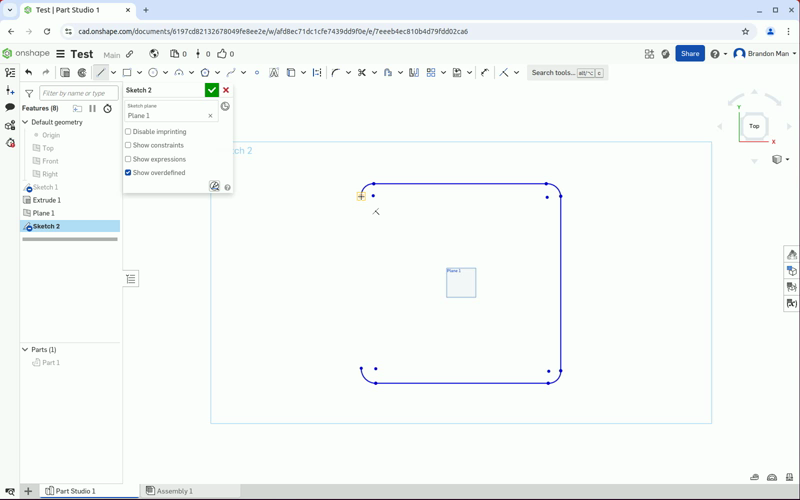
mouse_move(361, 368)
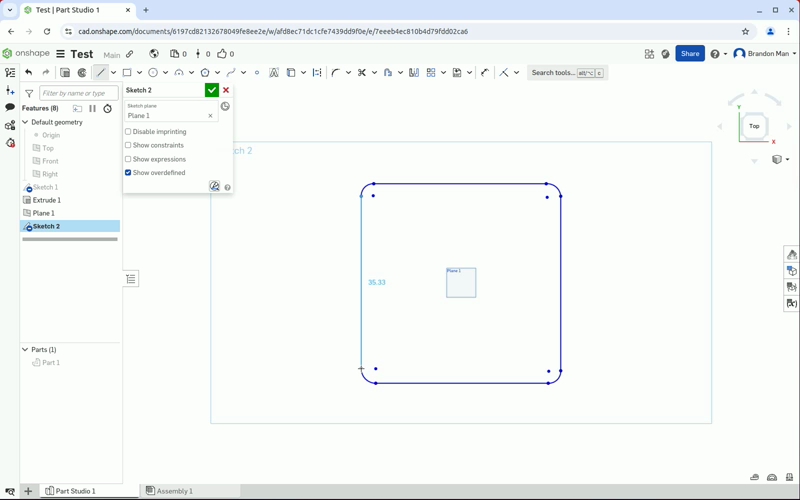
key_up(shift)
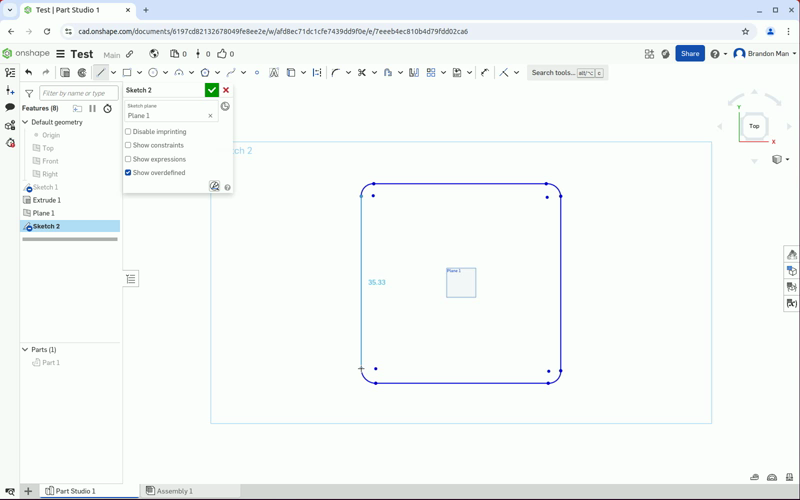
click(361, 368)
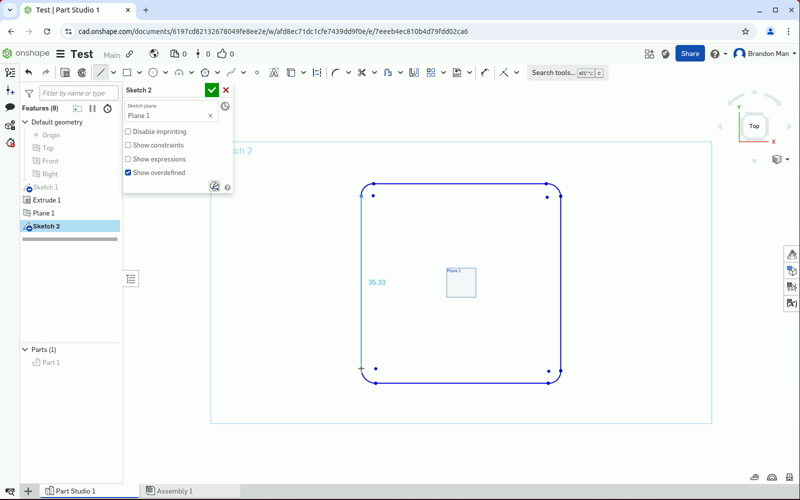
key(esc)
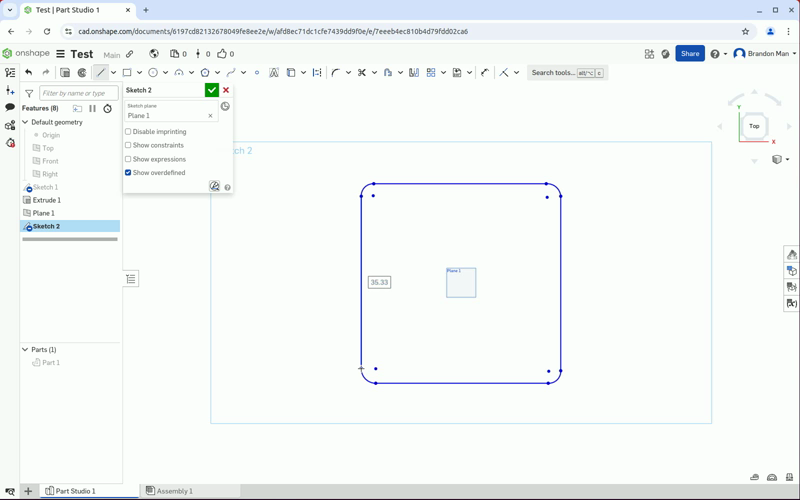
mouse_move(443, 253)
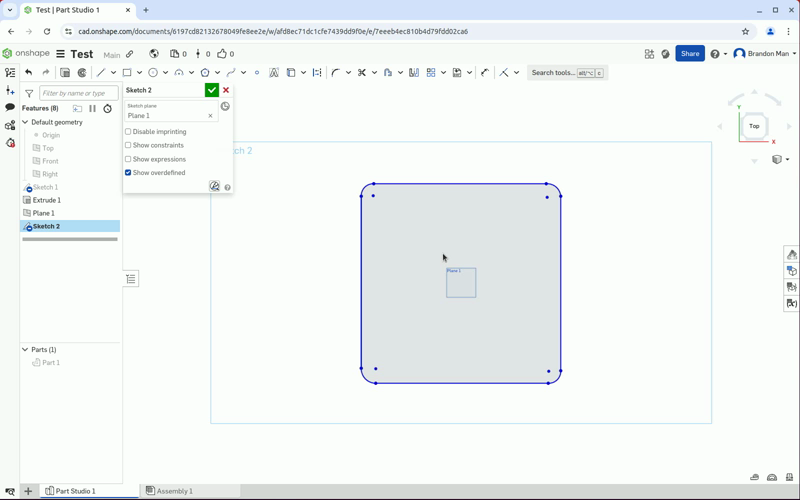
click(443, 253)
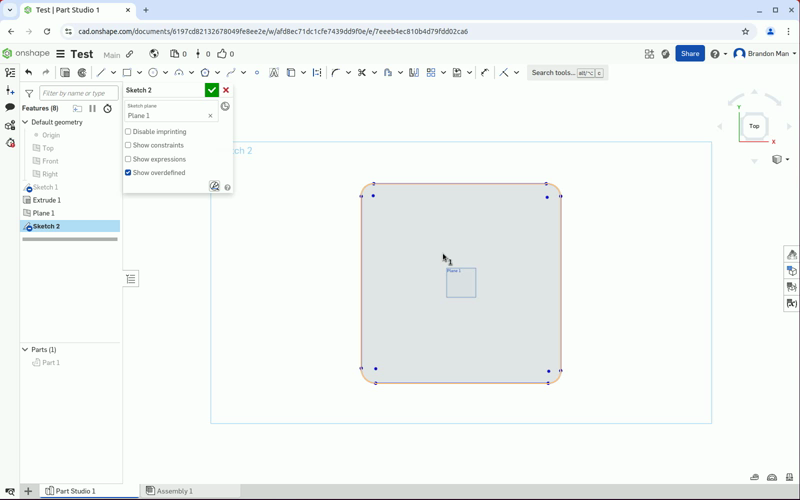
mouse_move(73, 352)
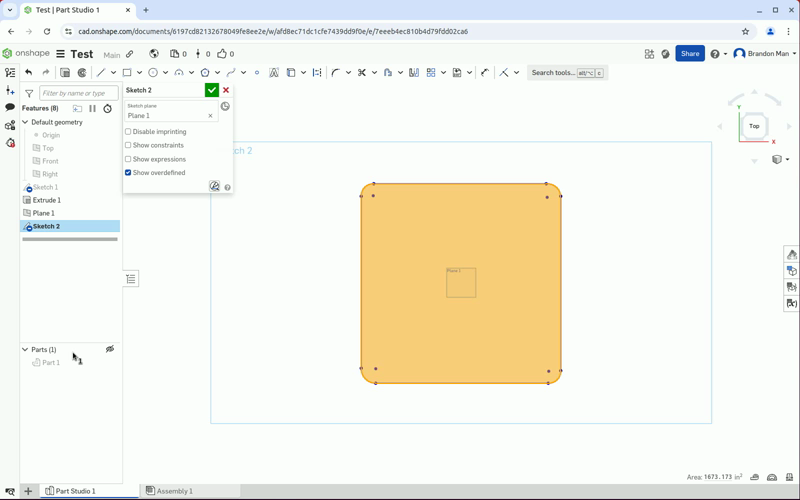
key(shift+y)
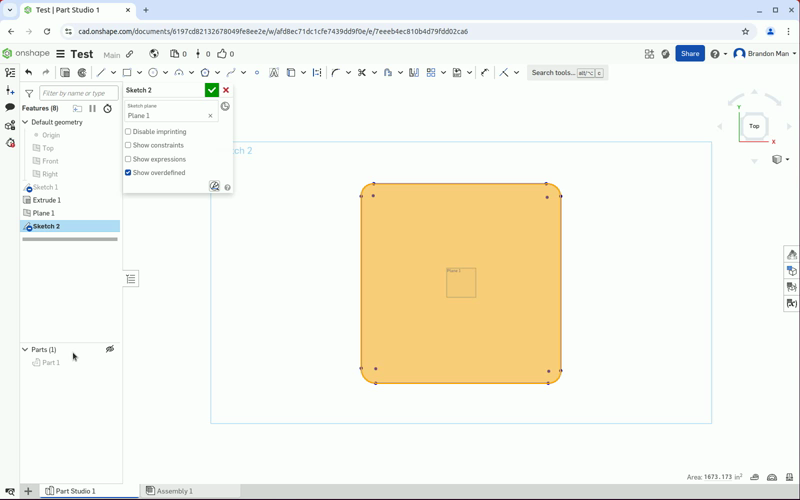
key(shift+e)
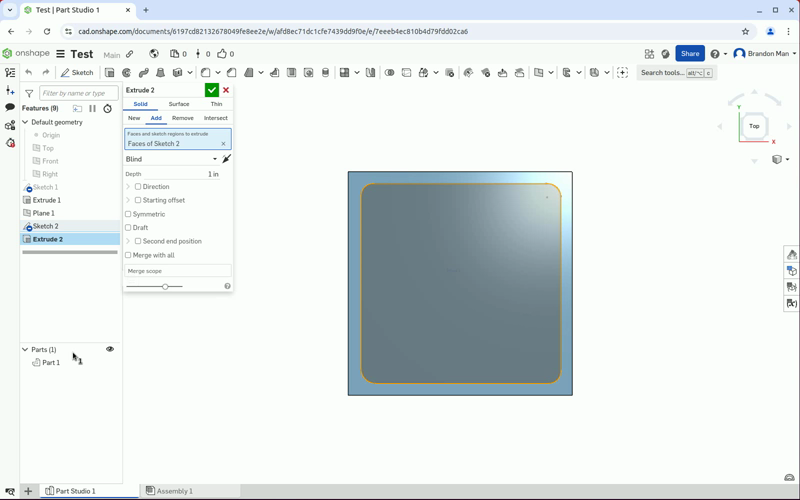
mouse_move(143, 106)
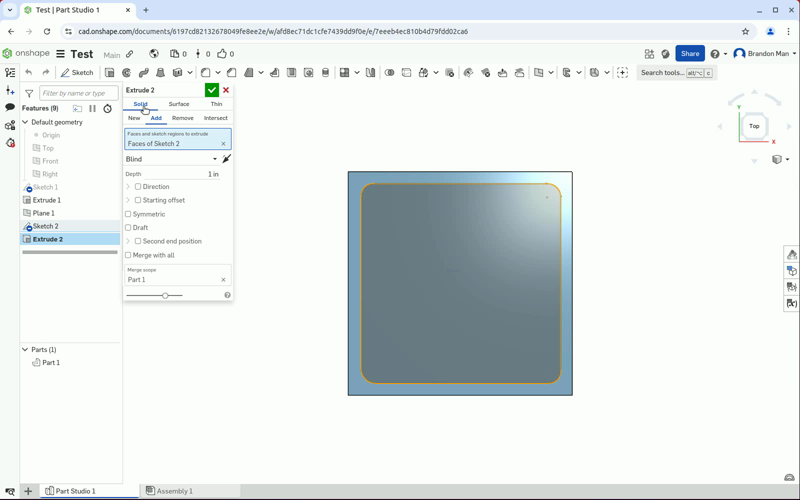
click(143, 106)
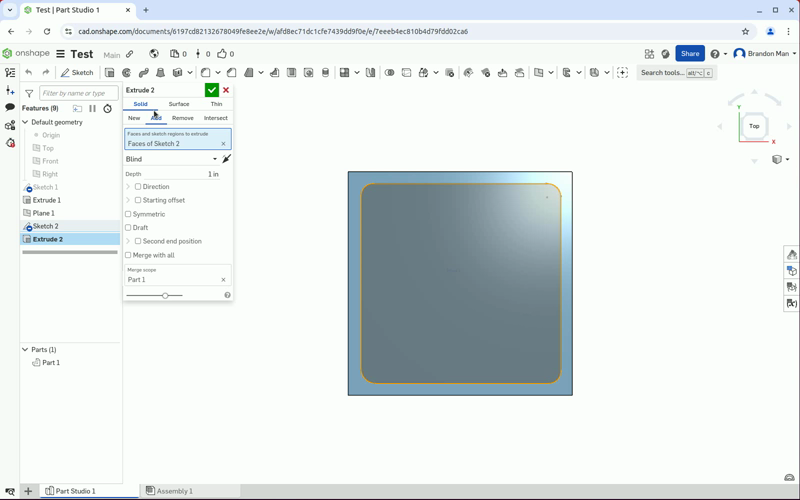
mouse_move(186, 120)
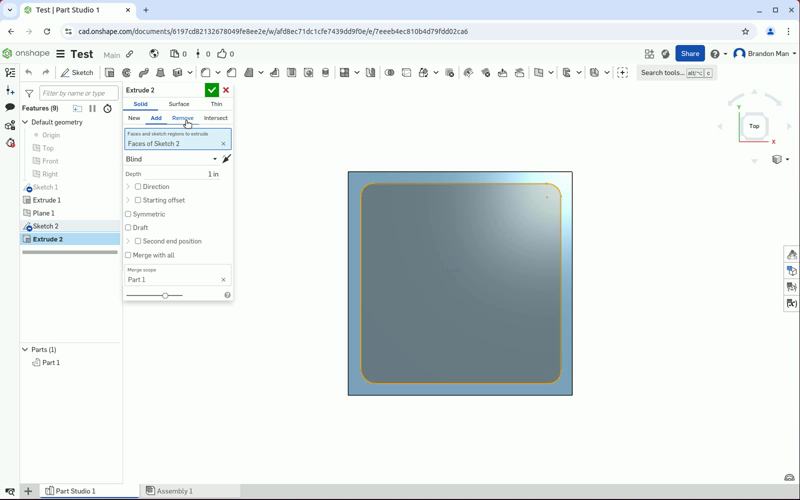
click(186, 120)
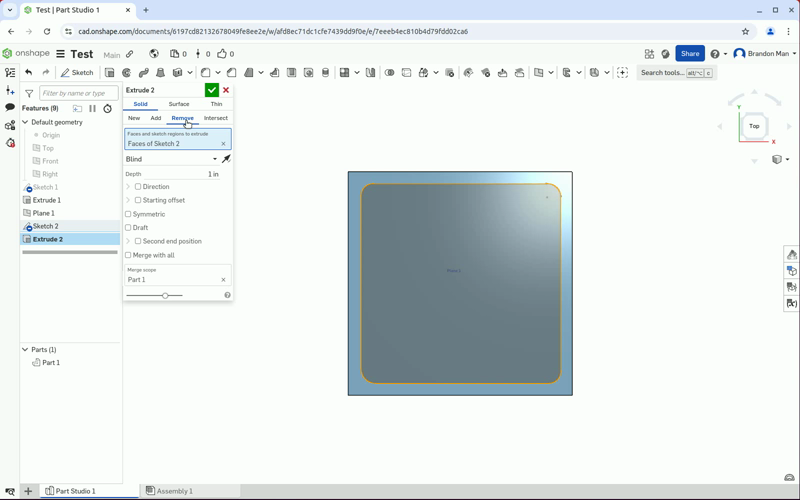
key(tab, 4)
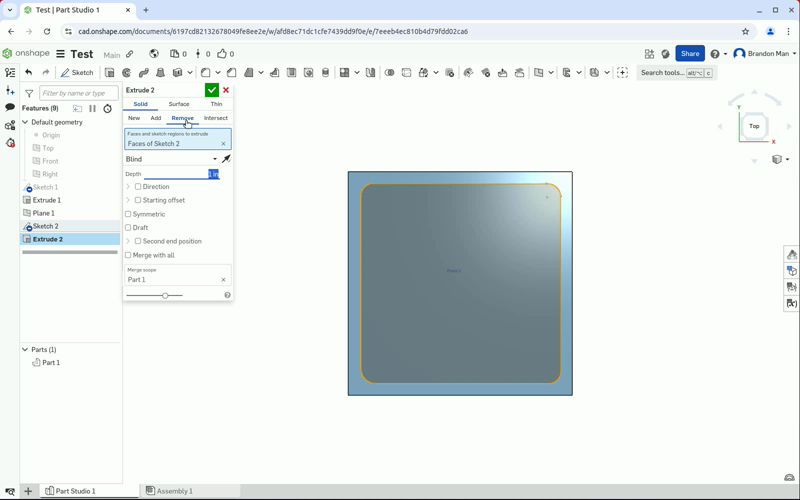
text(5.296)
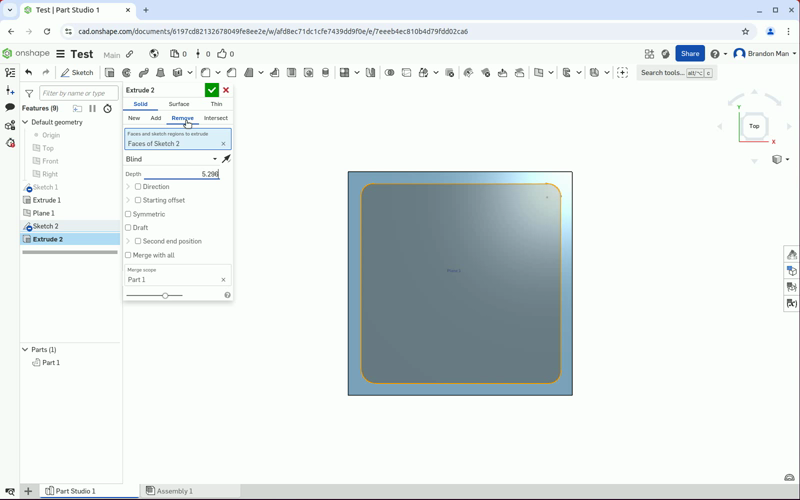
key(tab, 6)
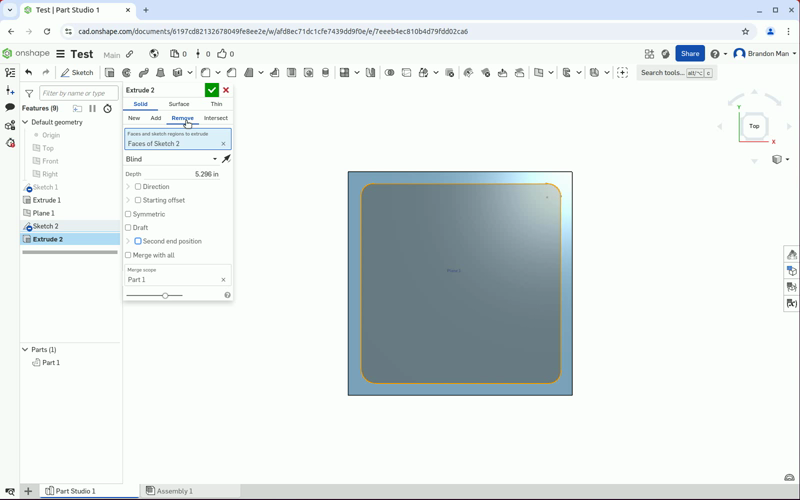
key(space)
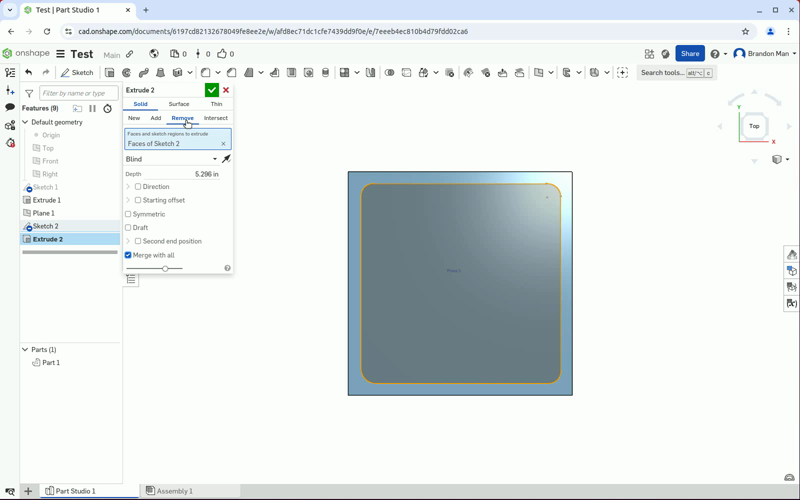
key(enter)
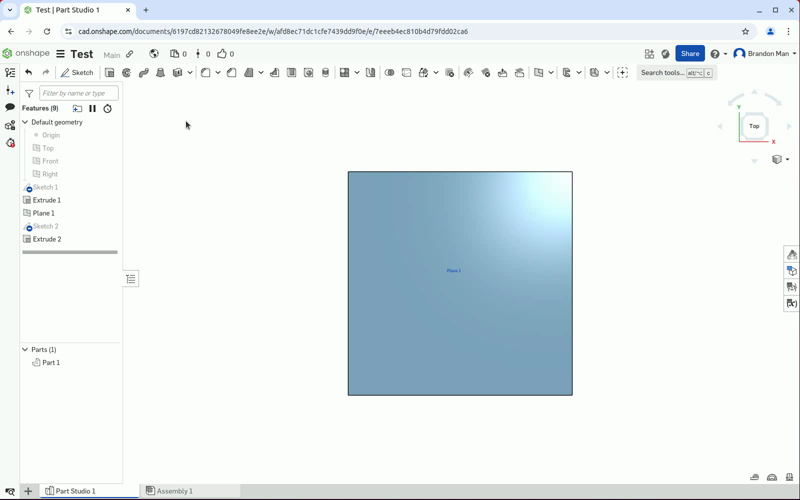
key(shift+h)
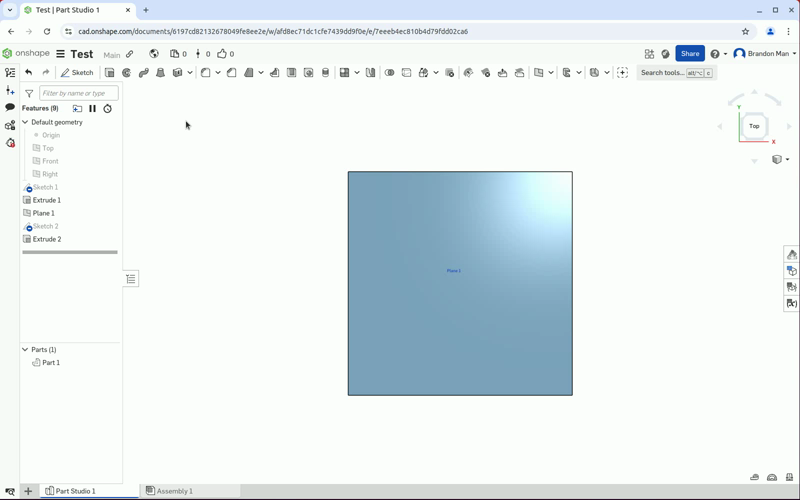
key(shift+h)
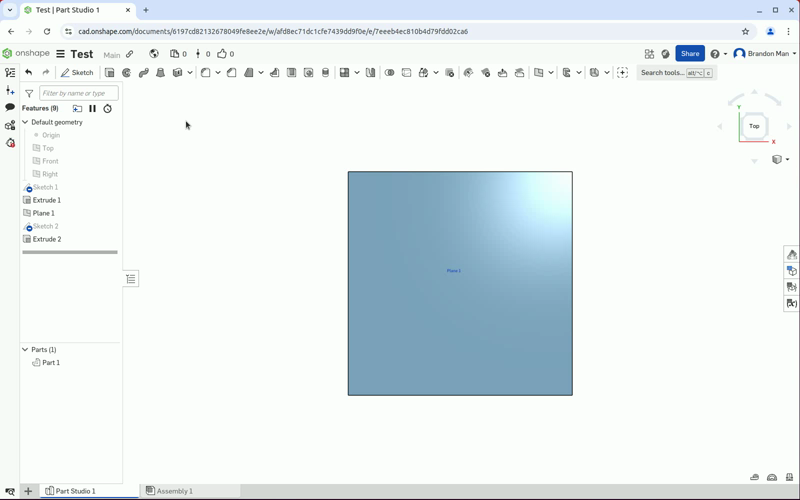
mouse_move(73, 189)
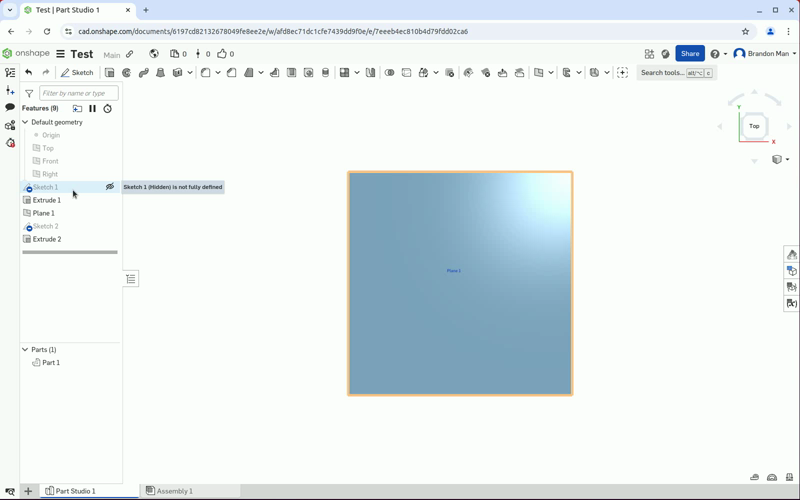
click(73, 189)
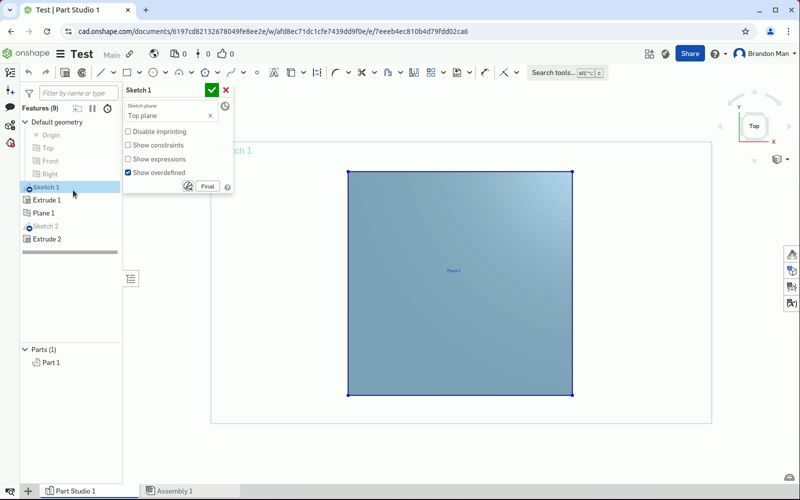
mouse_move(229, 92)
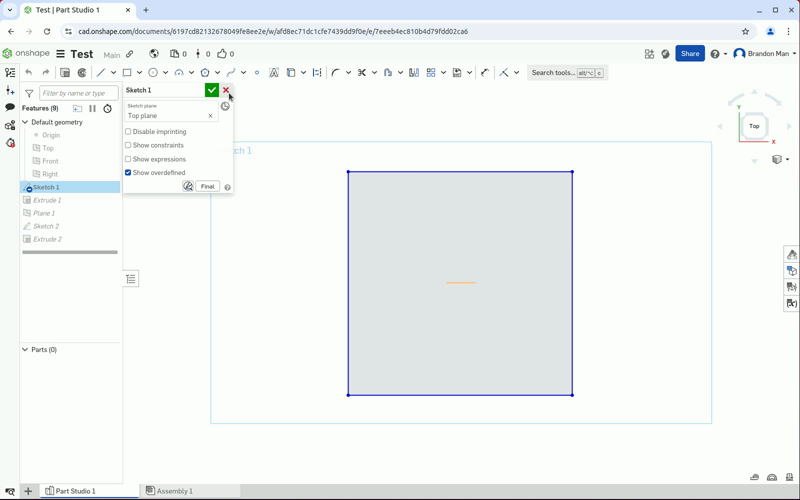
click(229, 92)
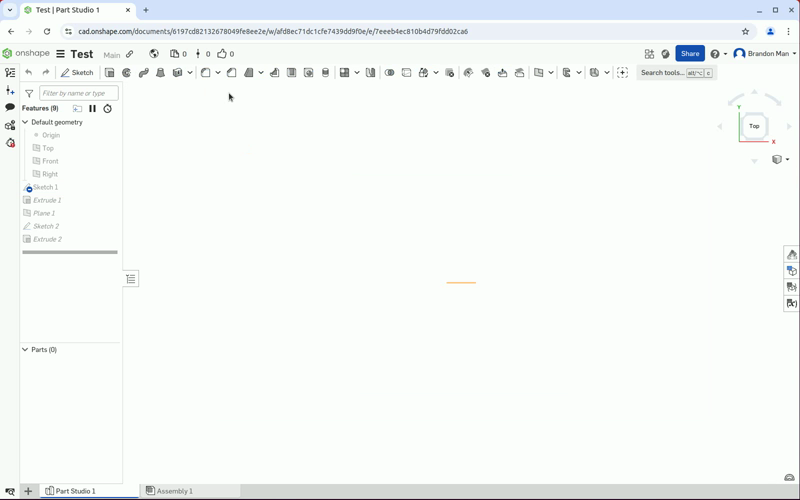
key(shift+s)
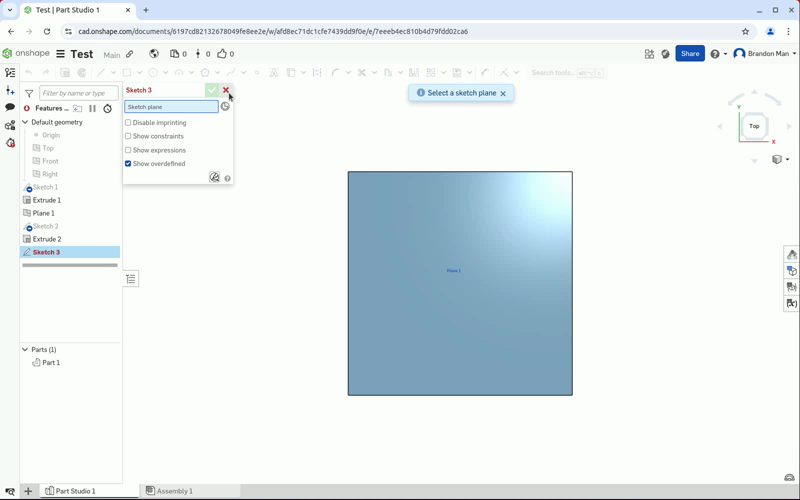
mouse_move(73, 215)
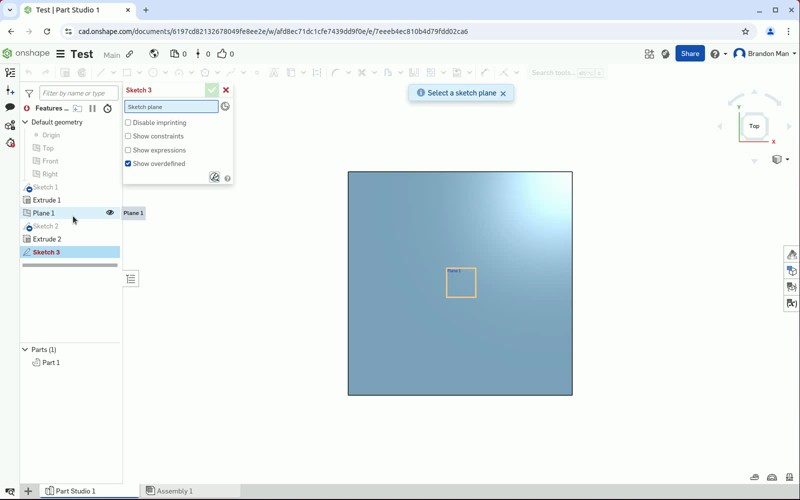
click(73, 215)
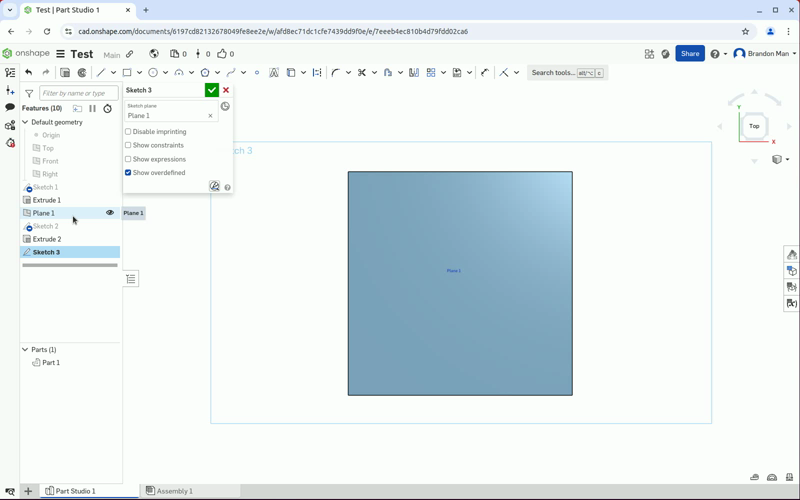
mouse_move(73, 352)
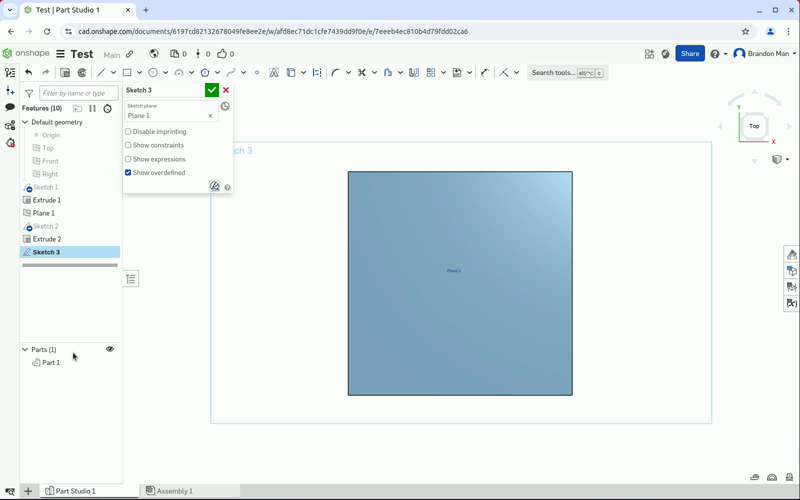
key(y)
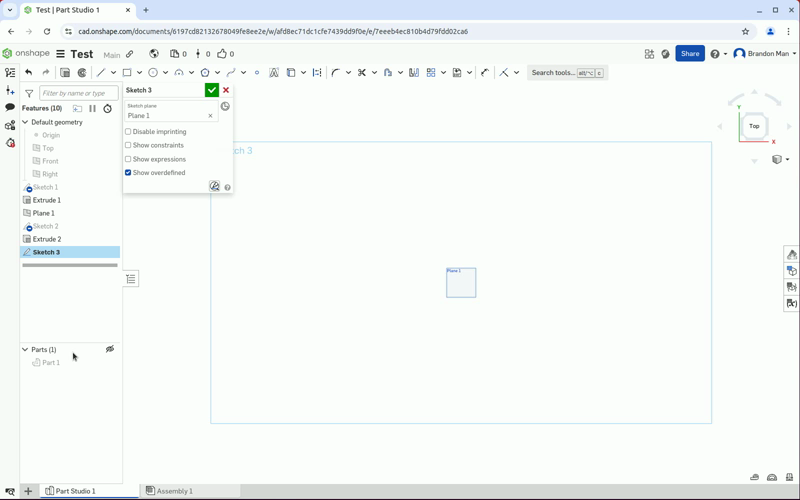
key(l)
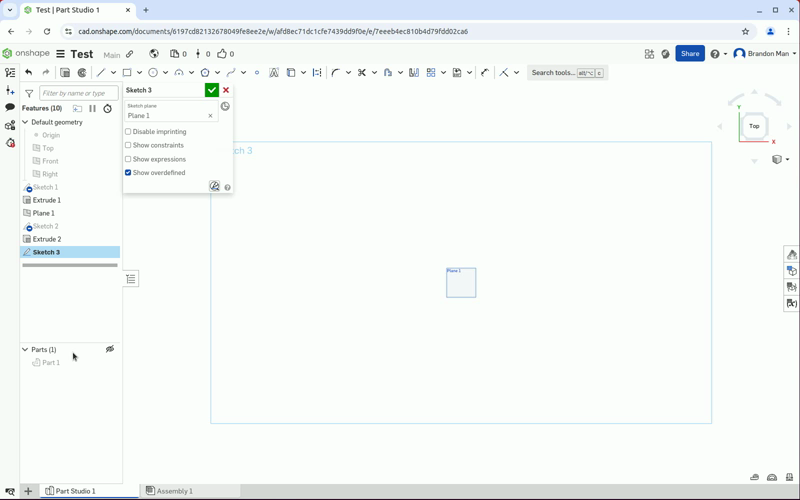
key_down(shift)
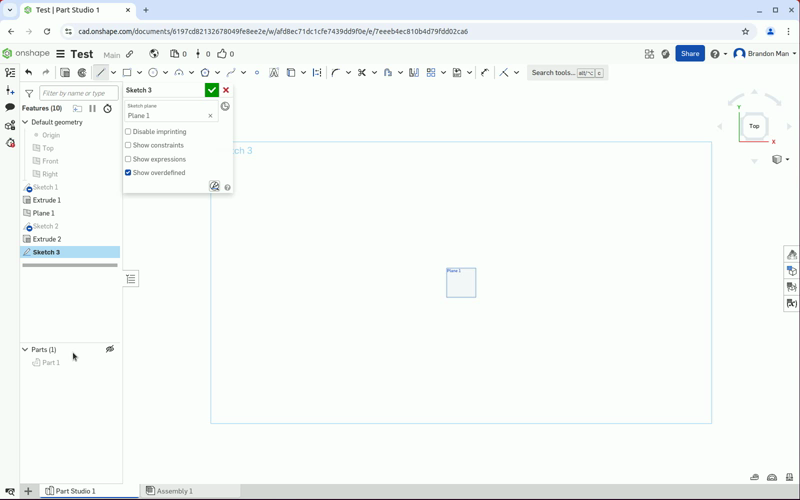
mouse_move(348, 297)
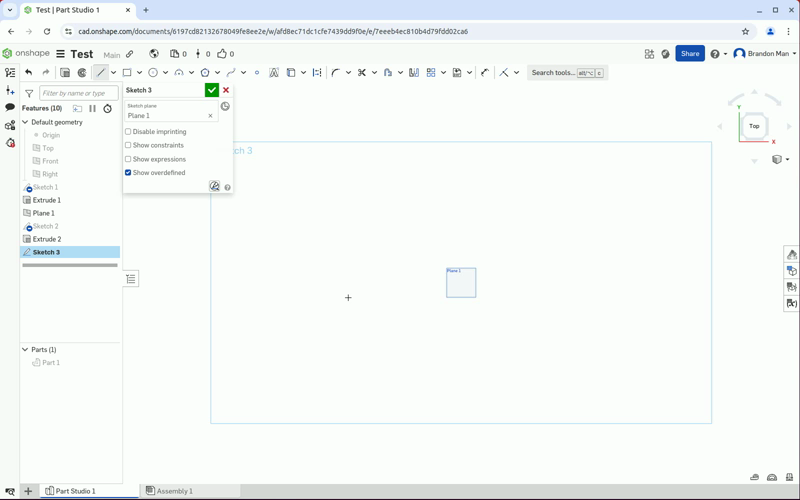
click(348, 297)
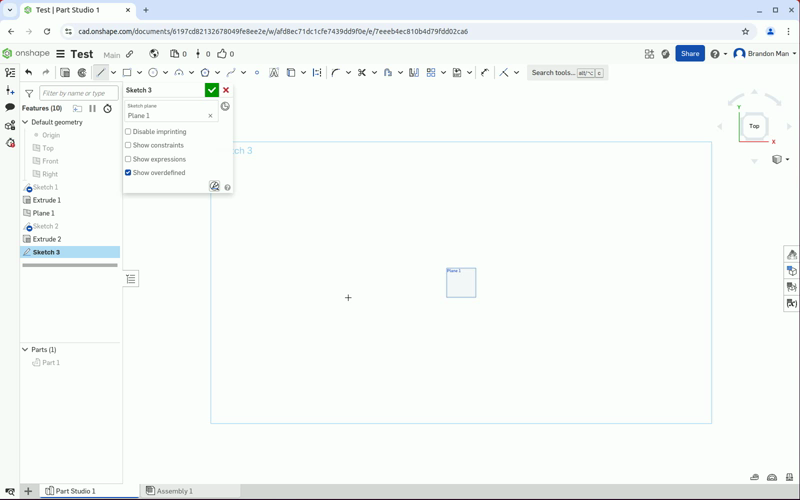
key_up(shift)
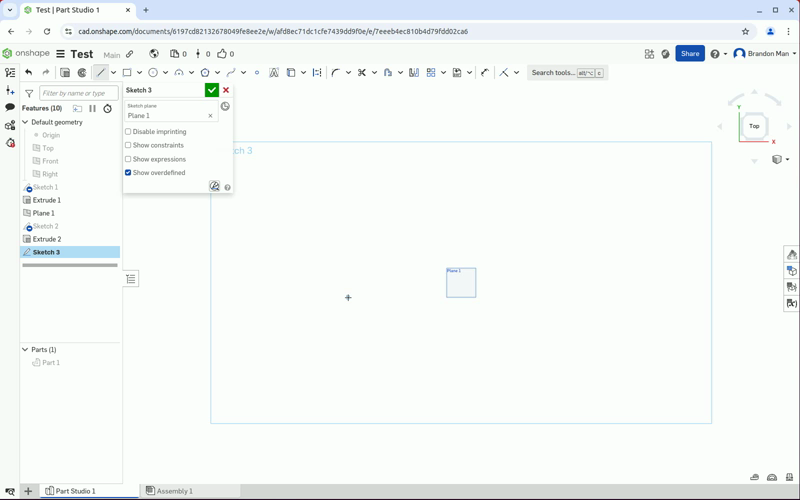
key_down(shift)
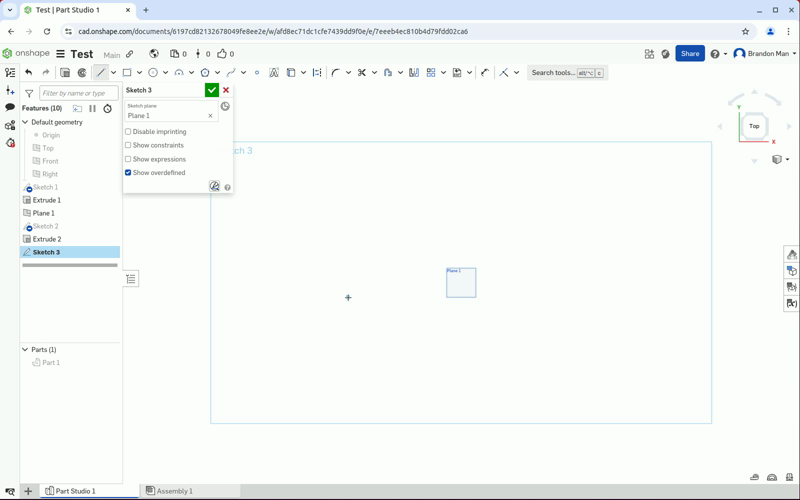
mouse_move(378, 297)
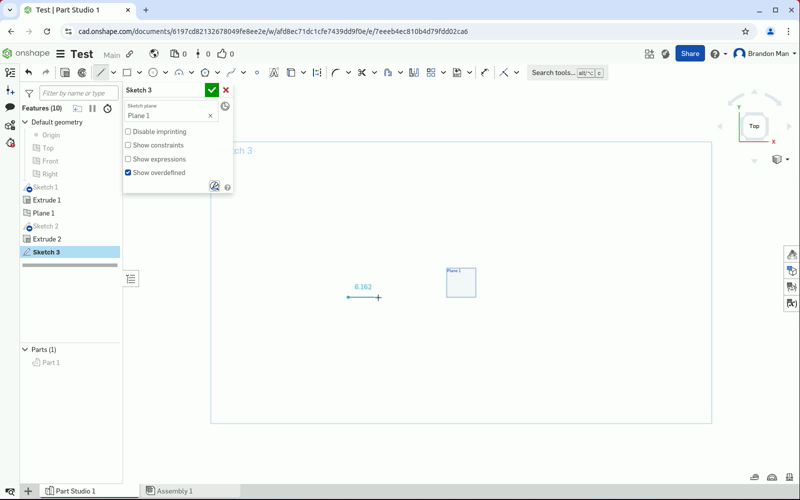
mouse_move(361, 297)
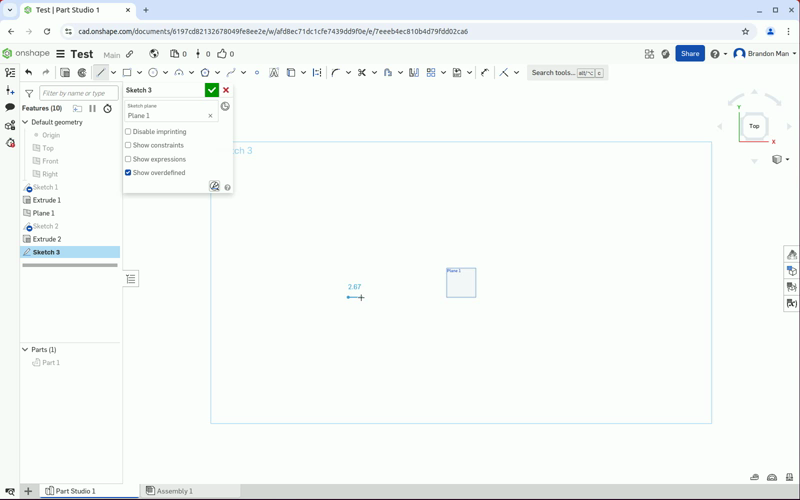
click(361, 297)
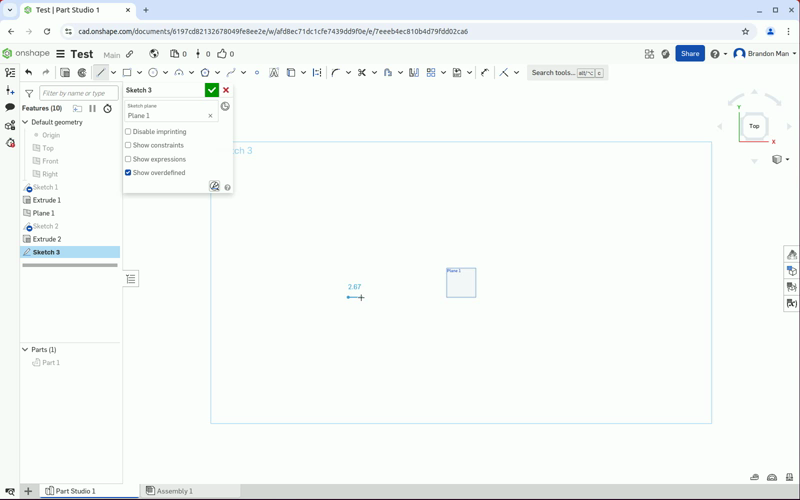
key_up(shift)
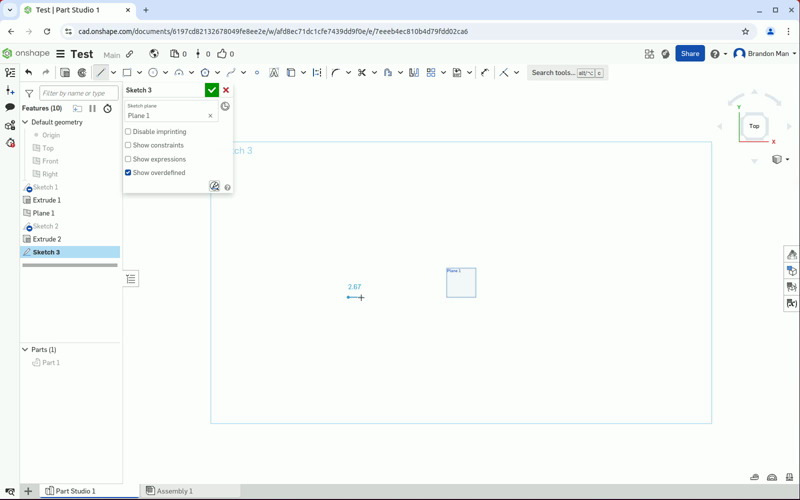
key_down(shift)
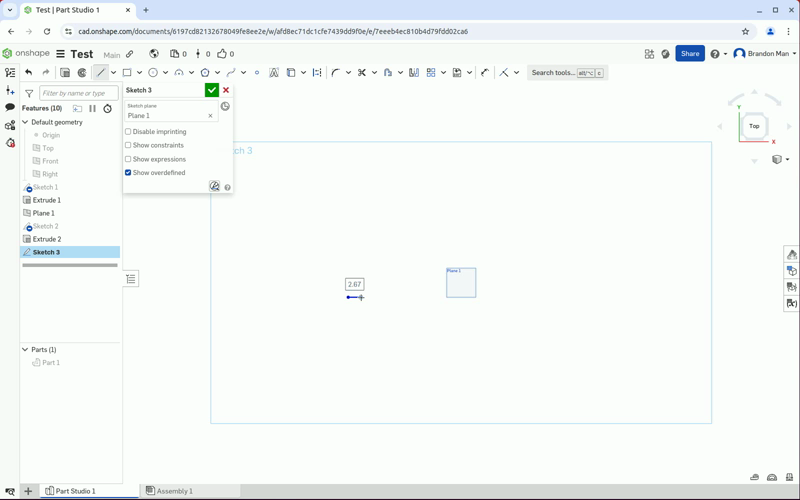
mouse_move(391, 297)
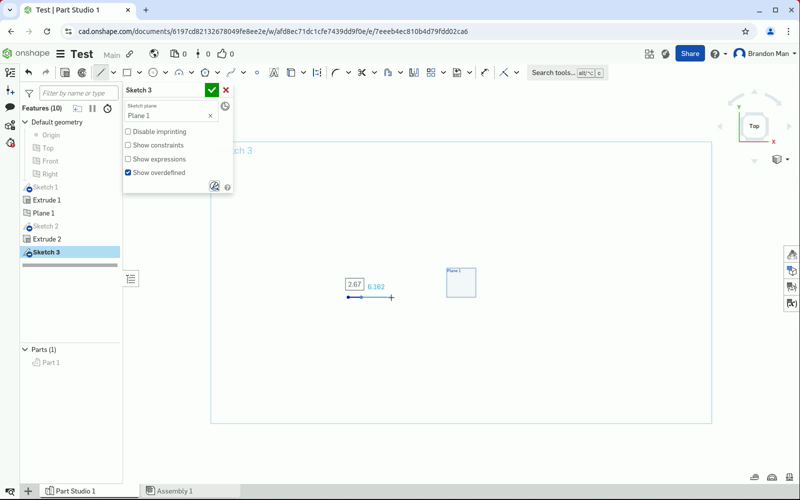
mouse_move(361, 269)
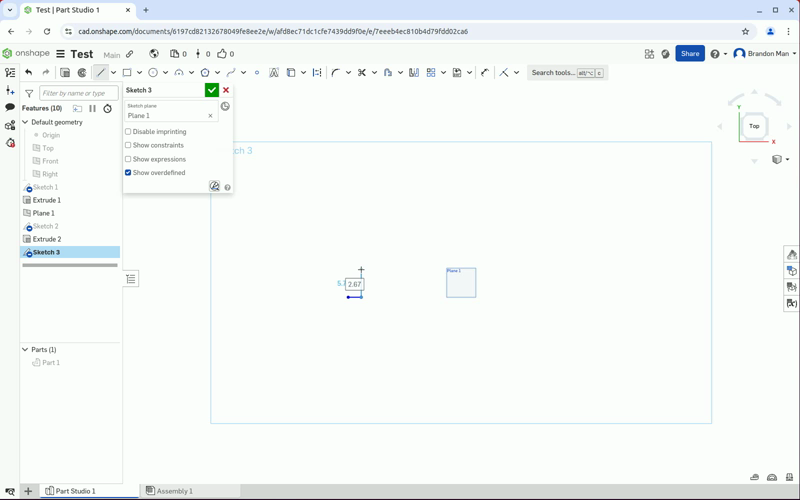
click(361, 269)
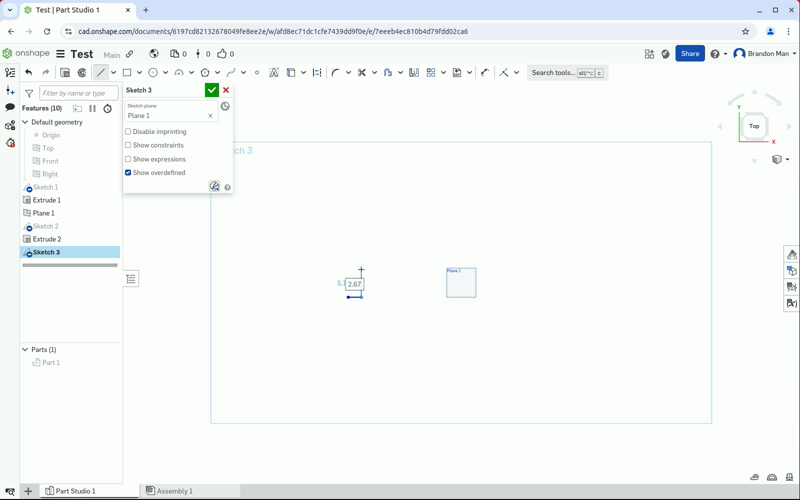
key_up(shift)
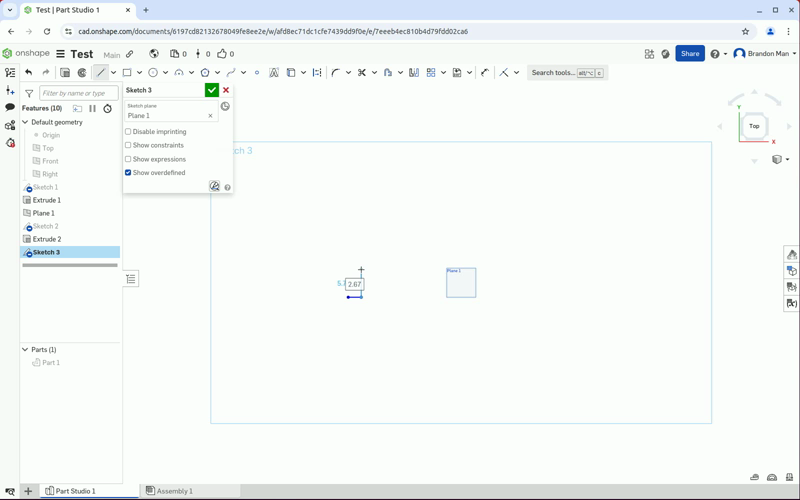
key_down(shift)
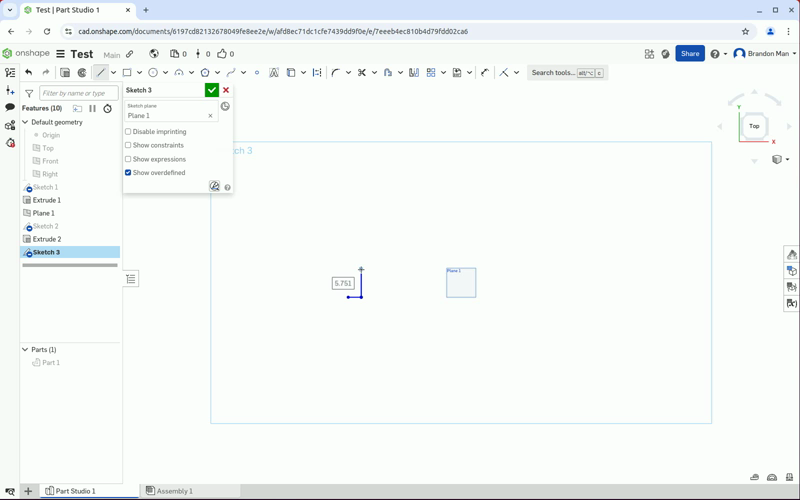
mouse_move(391, 269)
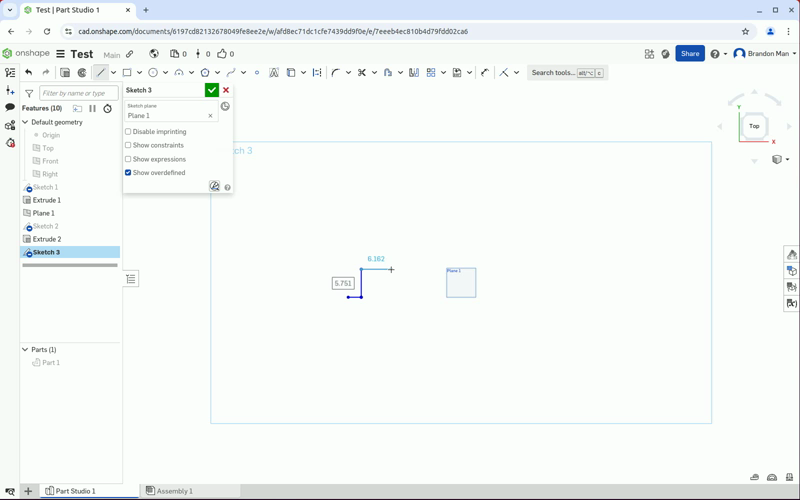
mouse_move(348, 269)
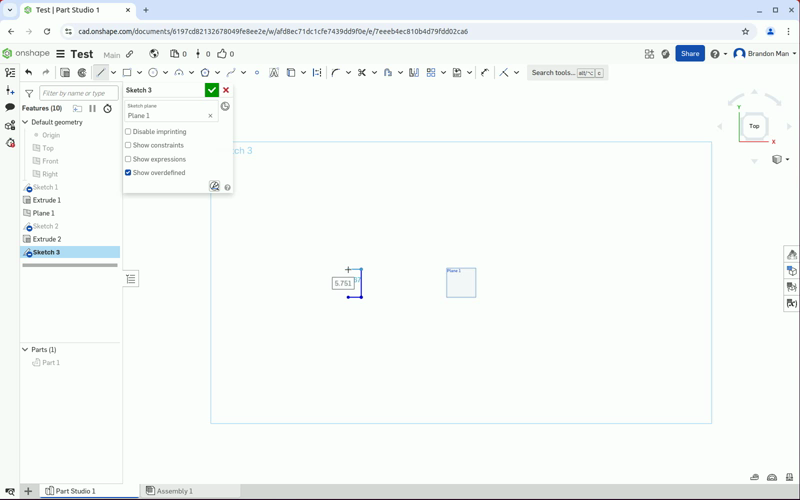
click(348, 269)
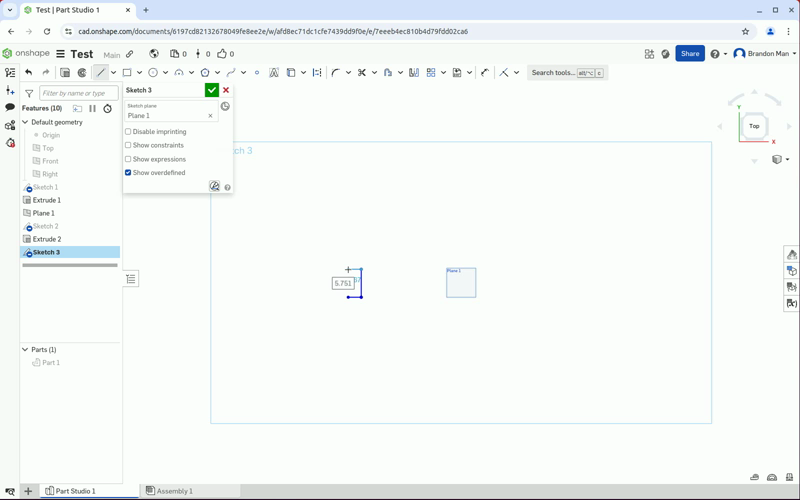
key_up(shift)
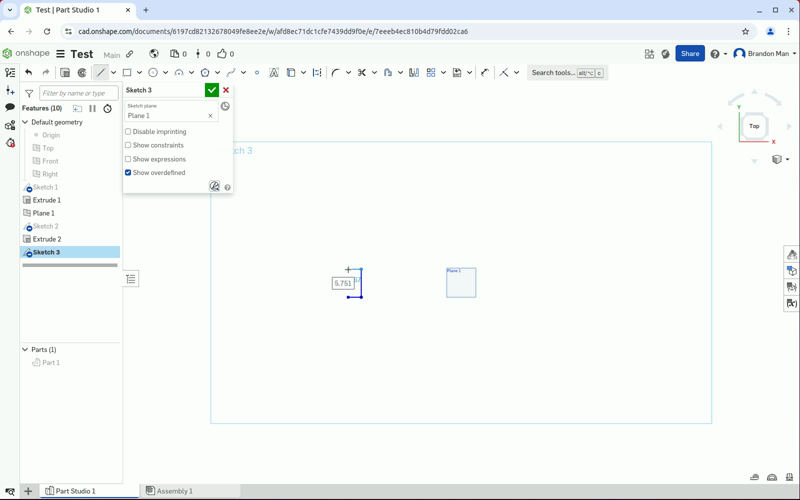
mouse_move(378, 269)
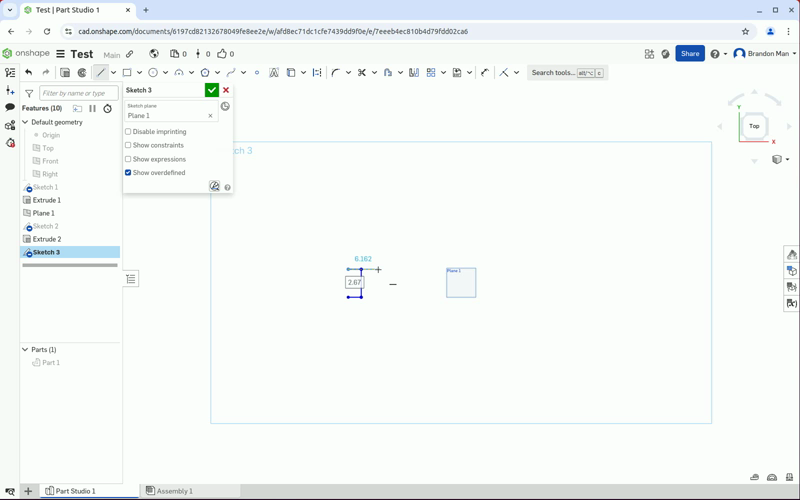
key_down(shift)
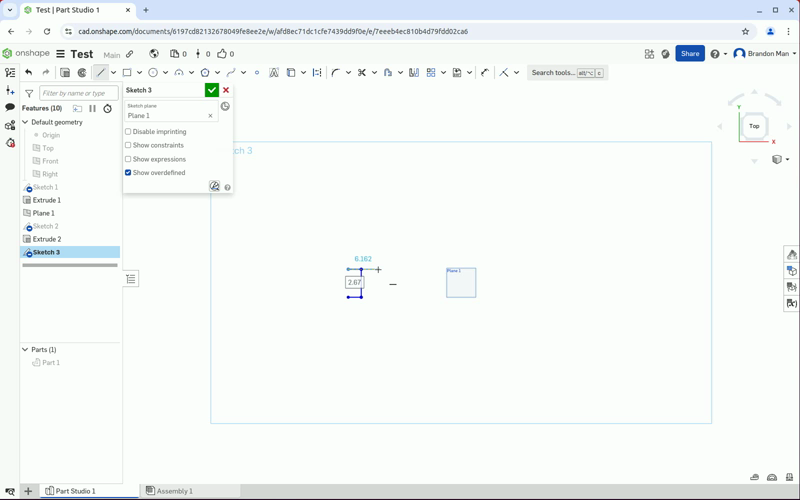
mouse_move(348, 297)
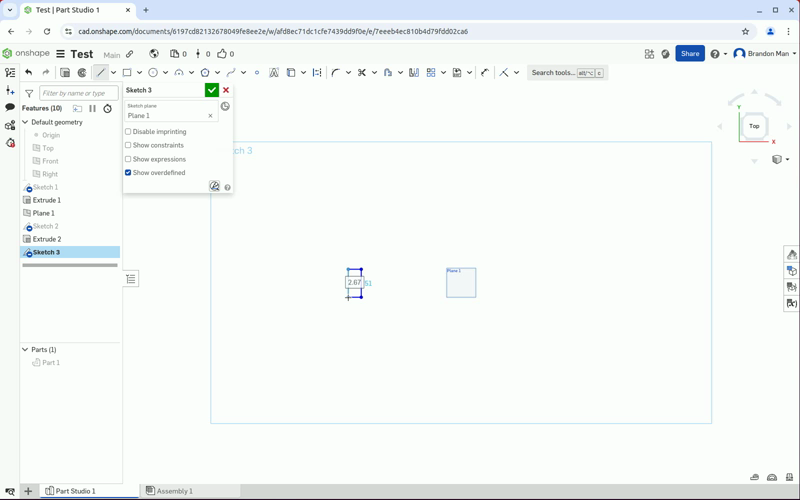
key_up(shift)
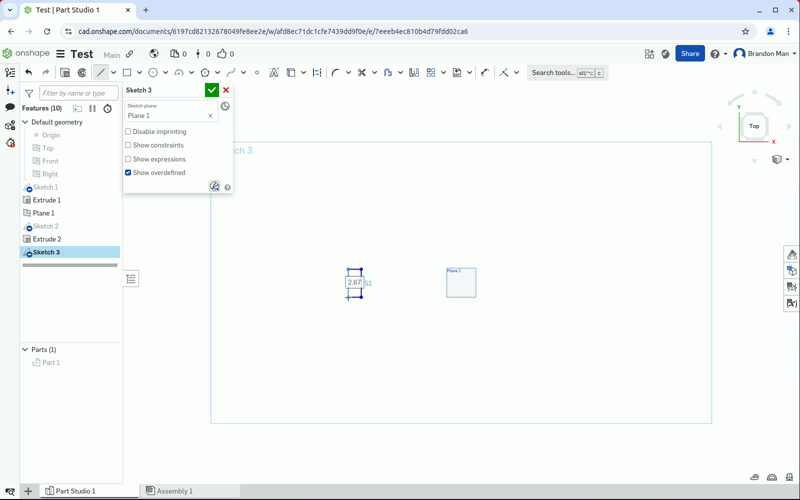
click(348, 297)
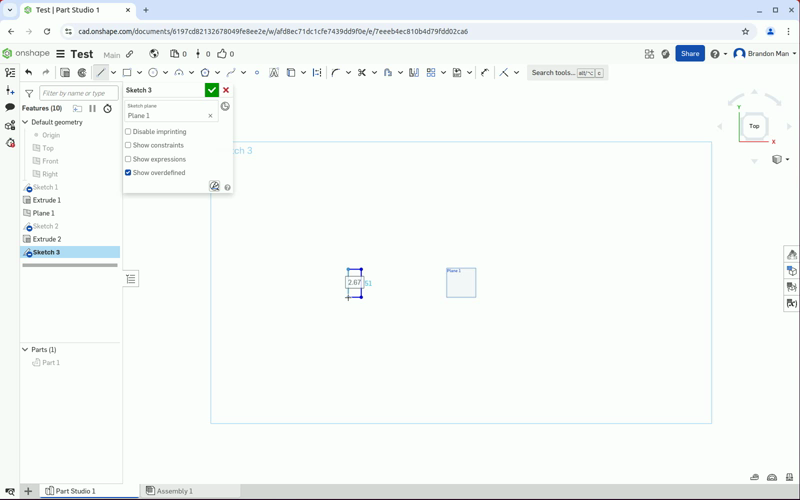
key(esc)
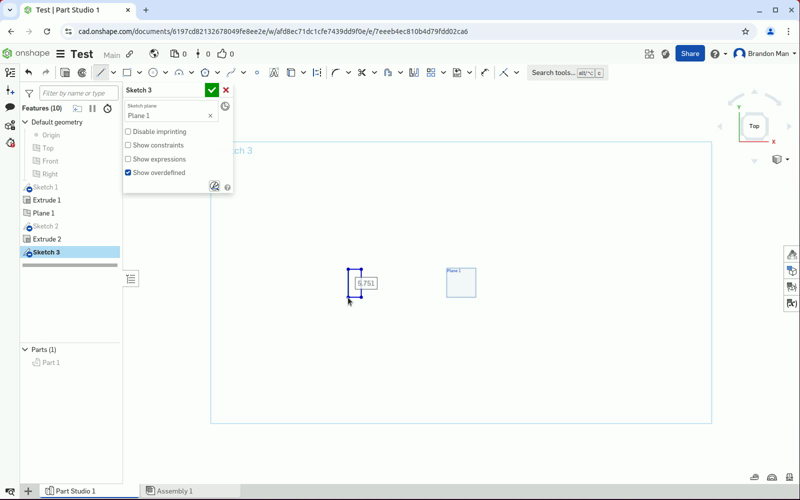
mouse_move(358, 279)
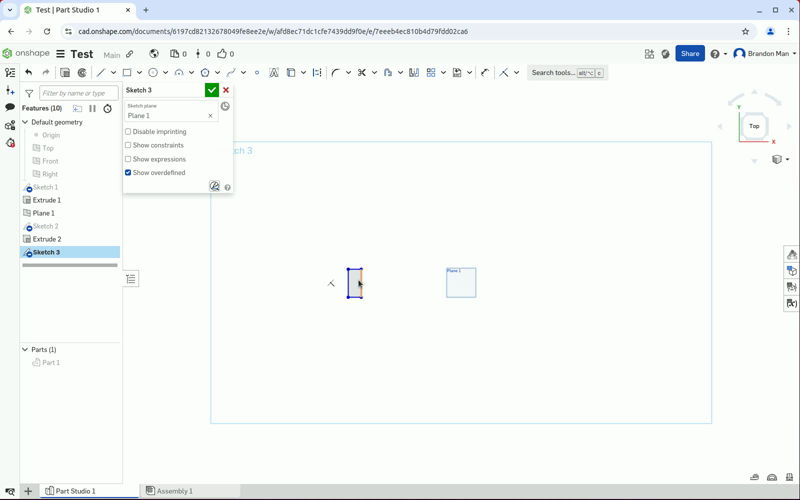
scroll(6)
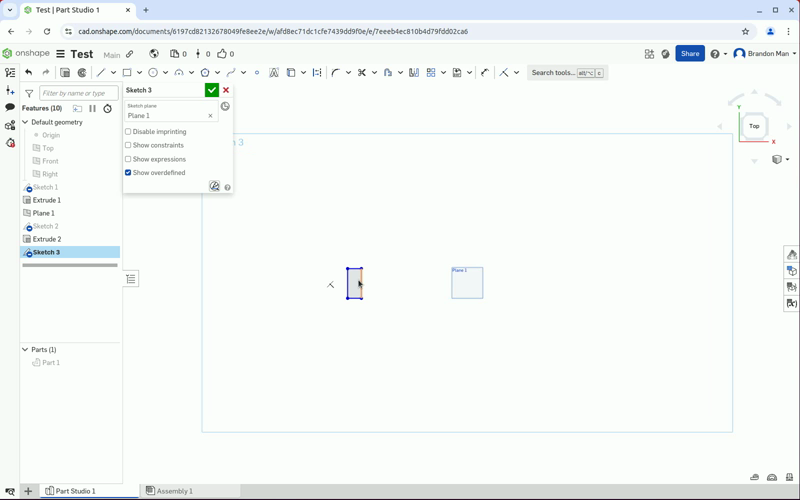
scroll(6)
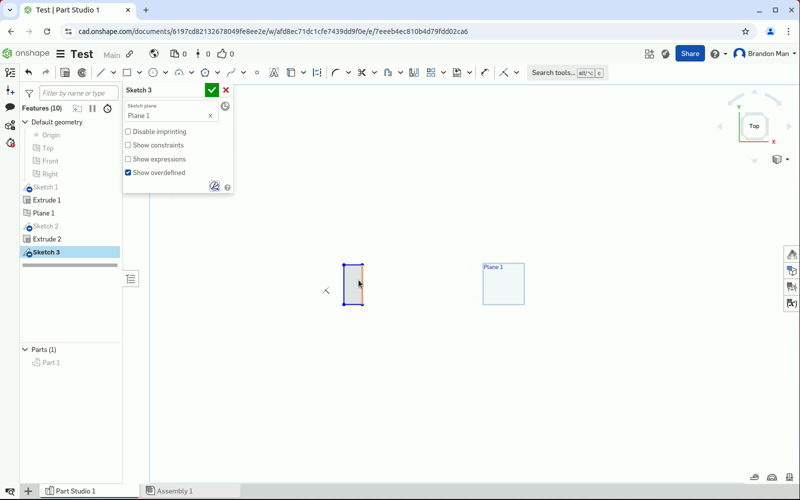
scroll(6)
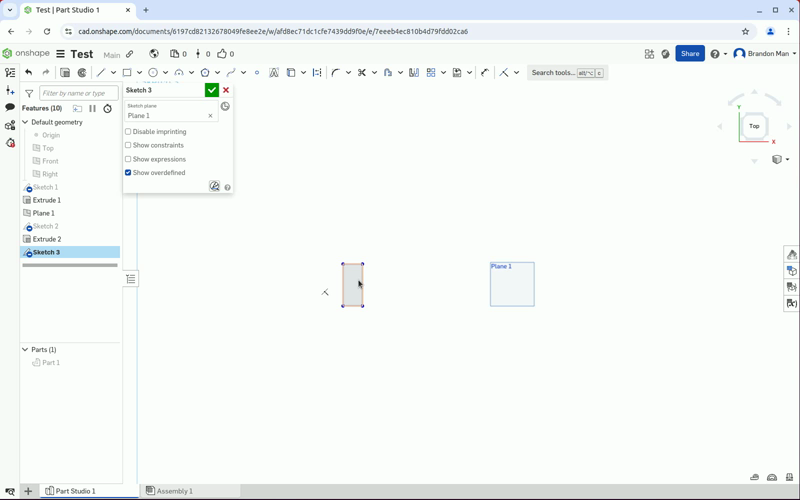
scroll(6)
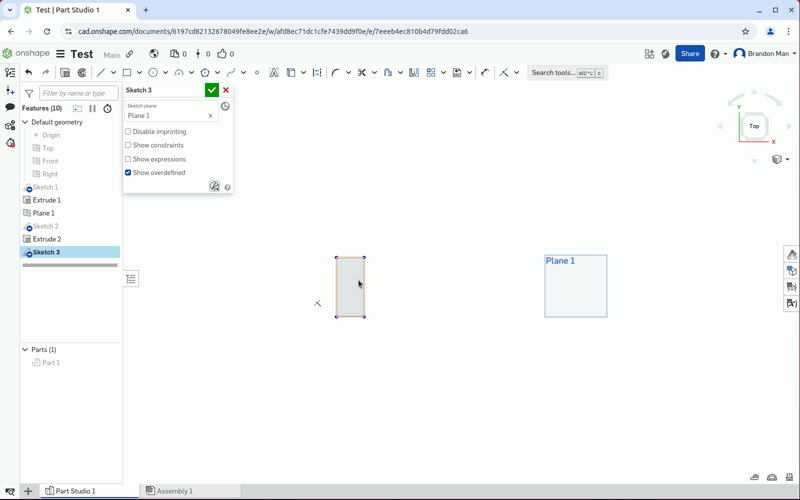
scroll(6)
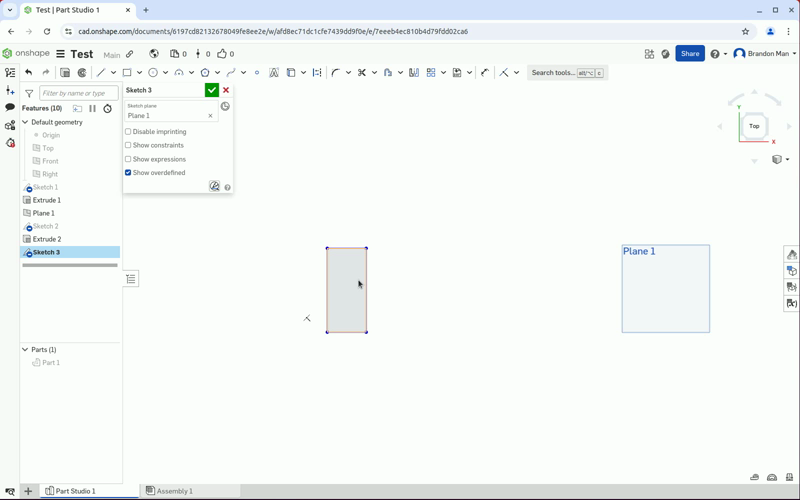
scroll(6)
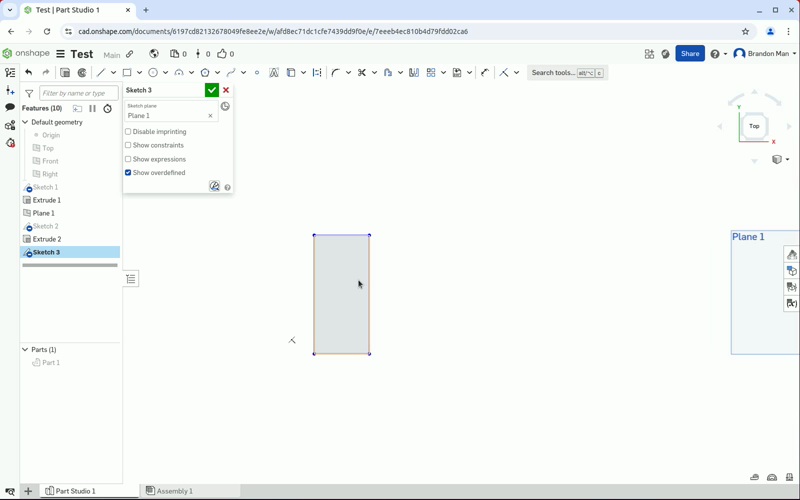
scroll(6)
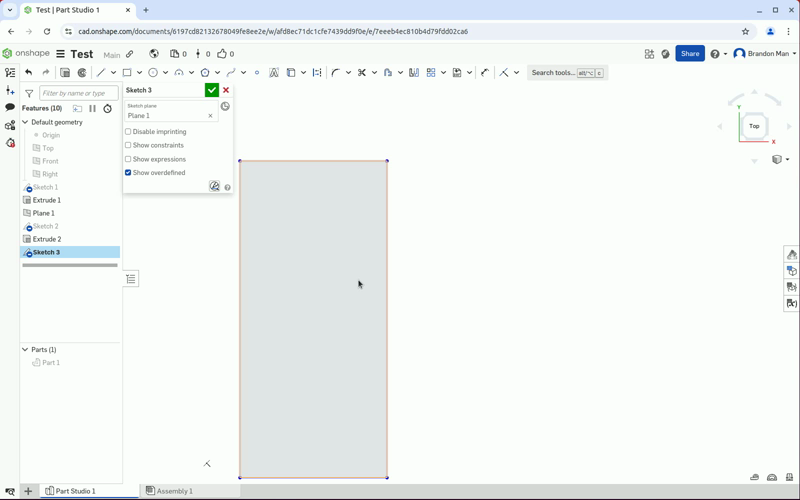
click(358, 279)
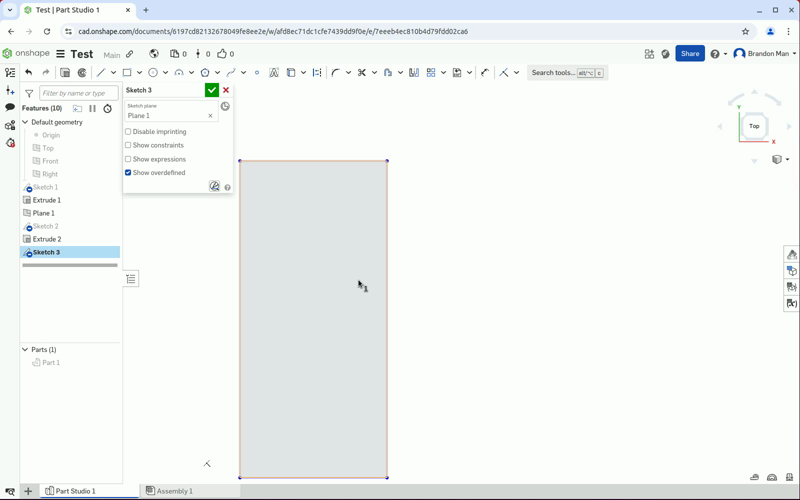
scroll(-6)
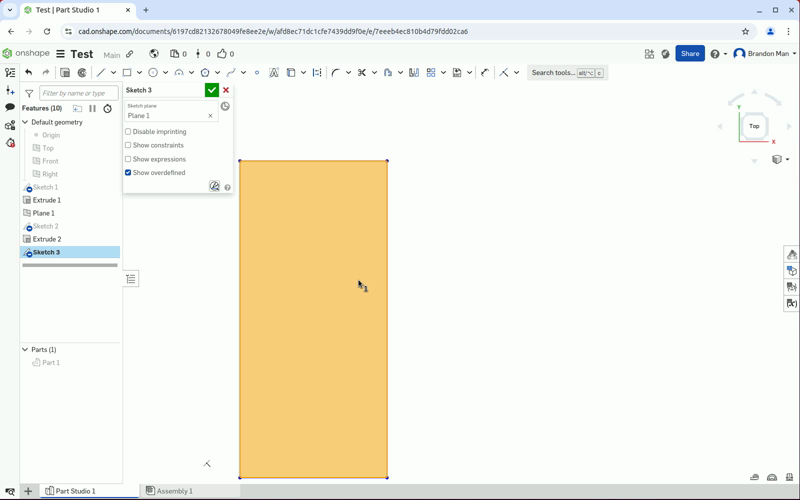
scroll(-6)
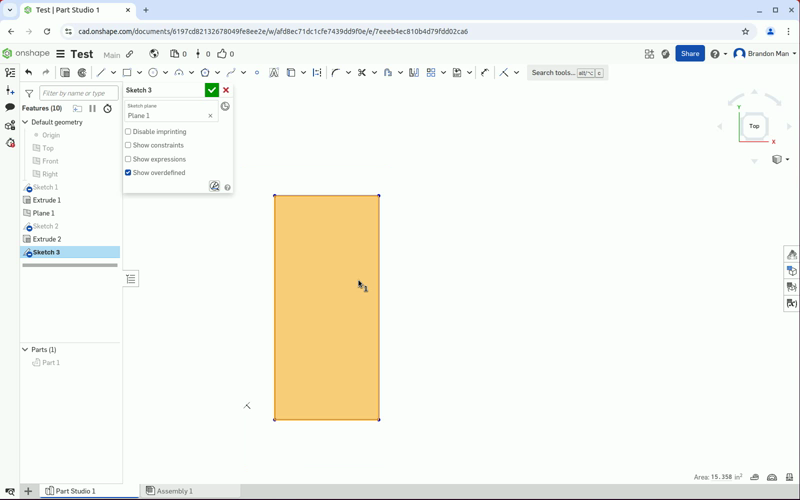
scroll(-6)
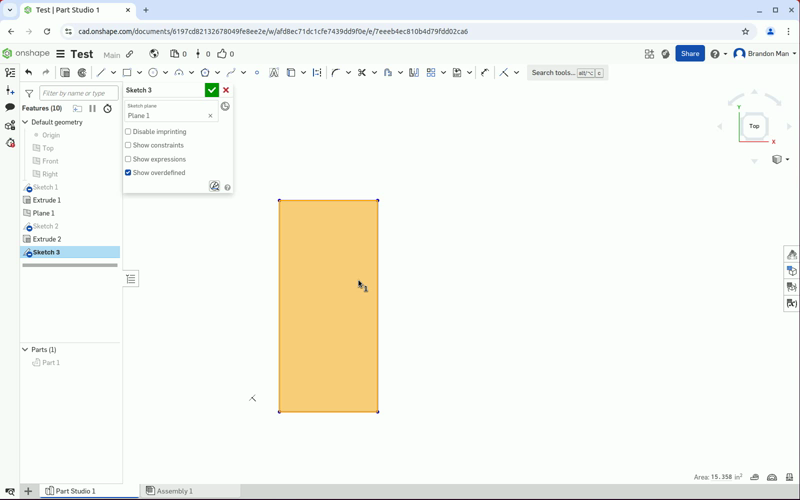
scroll(-6)
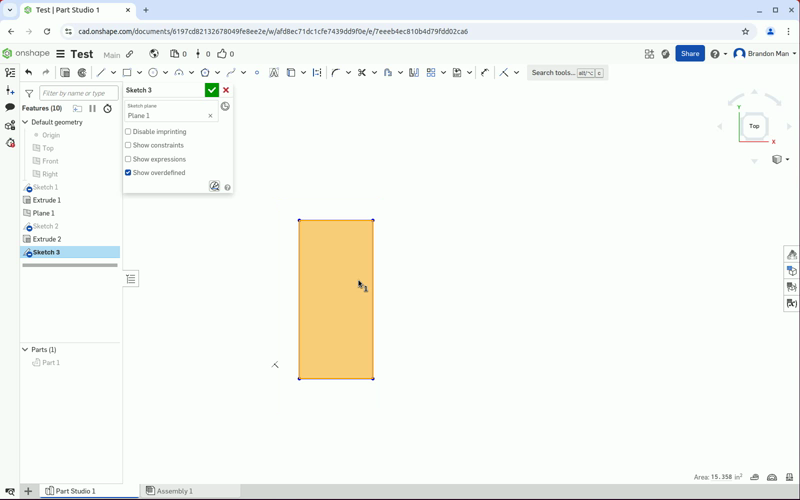
scroll(-6)
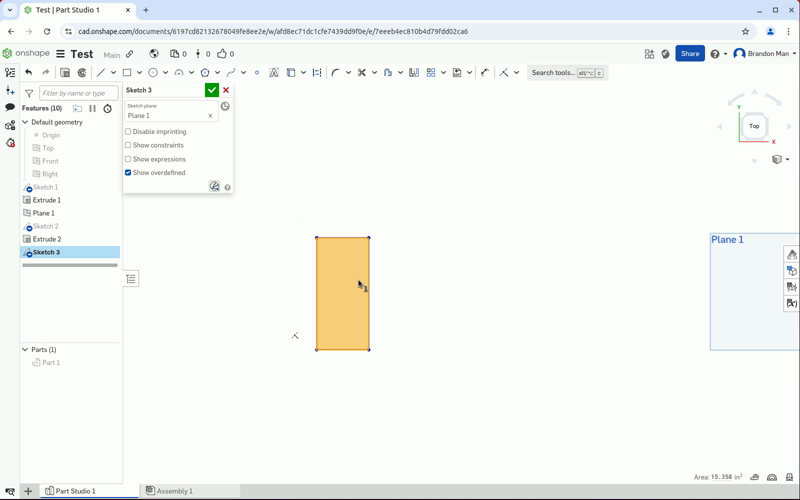
scroll(-6)
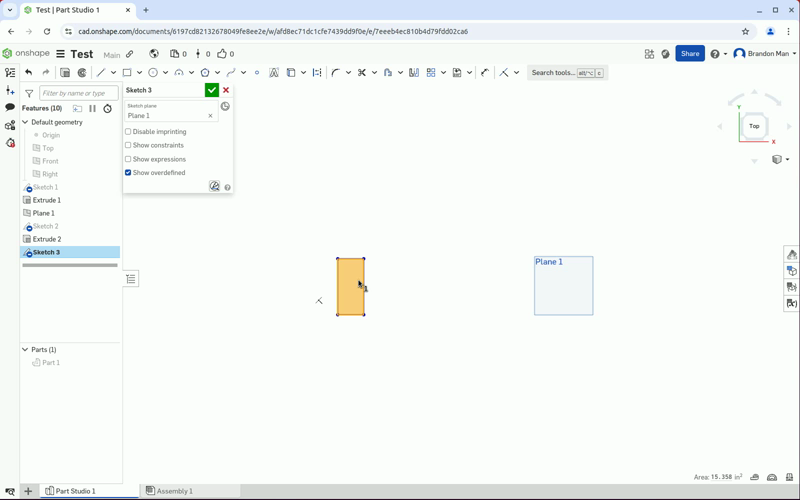
scroll(-6)
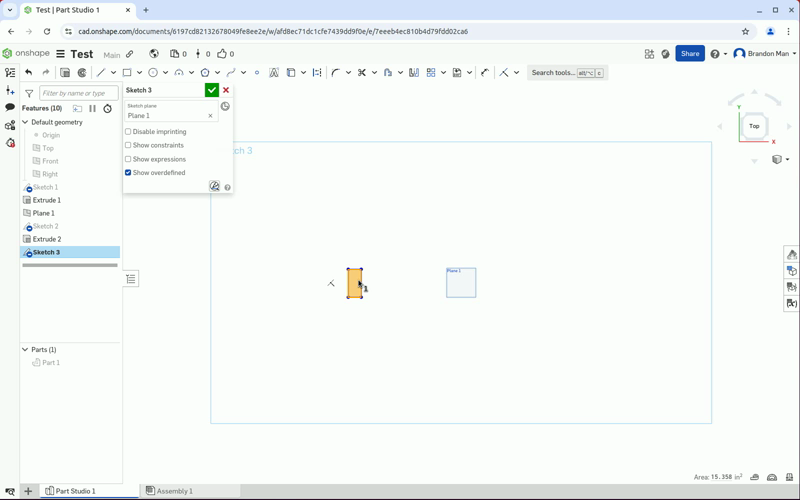
mouse_move(73, 352)
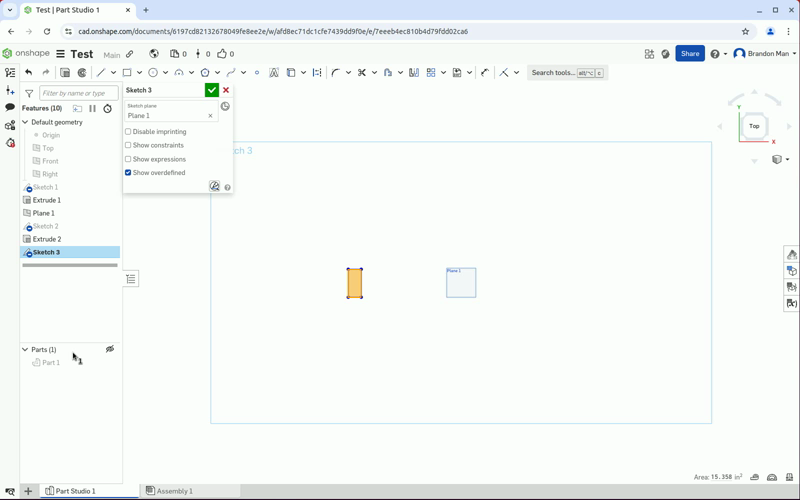
key(shift+y)
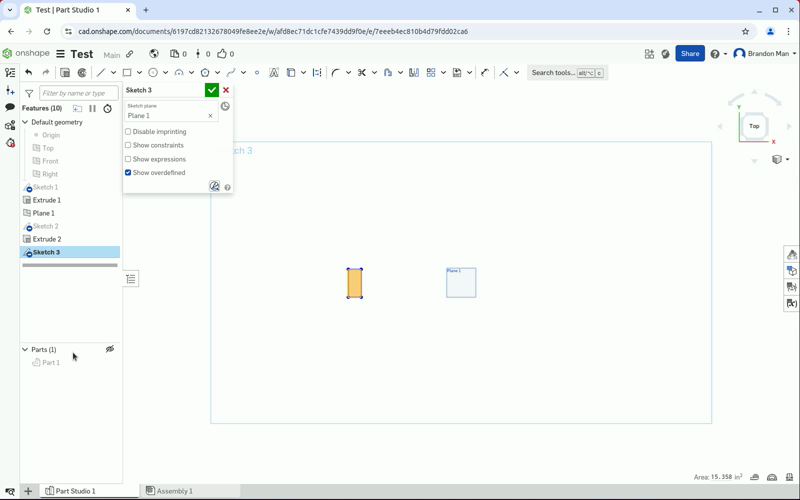
key(shift+e)
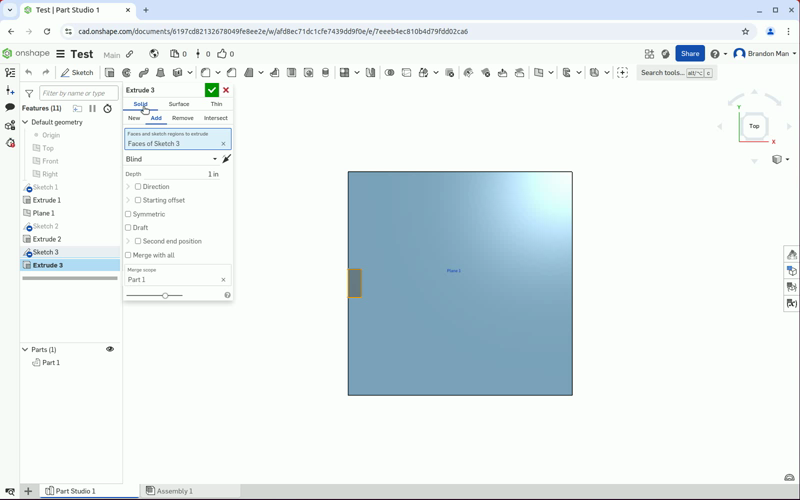
mouse_move(143, 106)
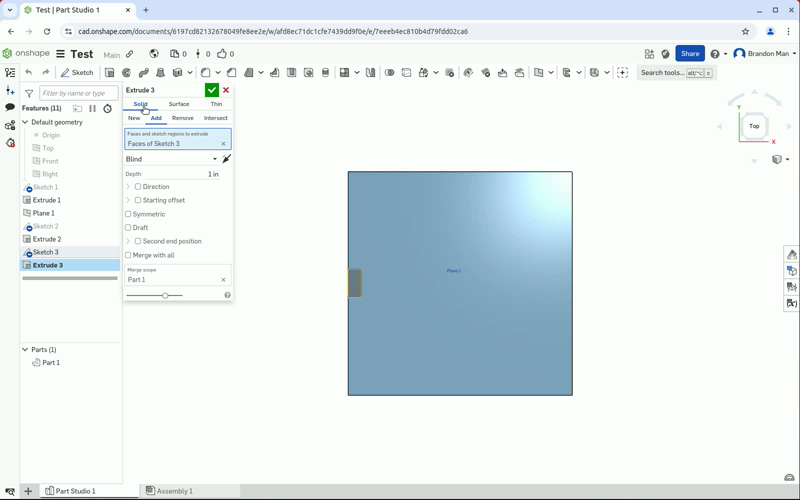
click(143, 106)
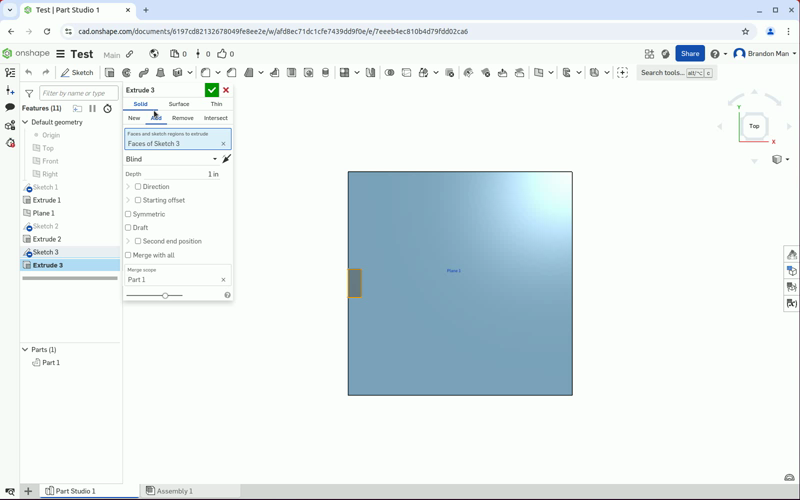
mouse_move(186, 120)
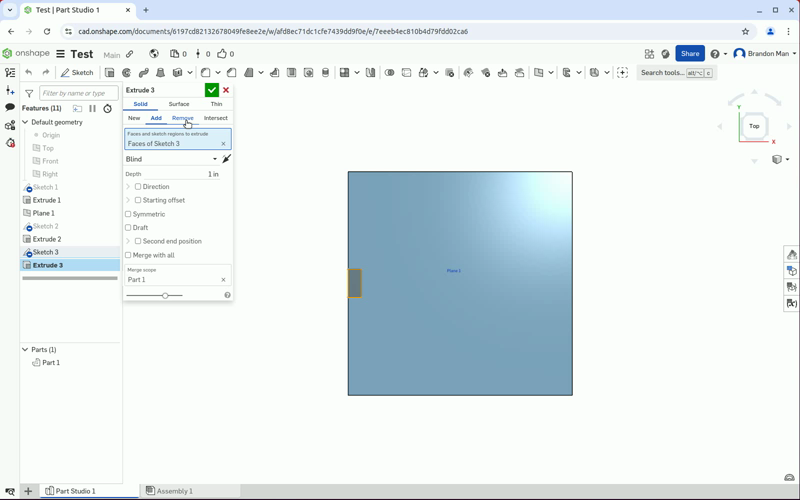
click(186, 120)
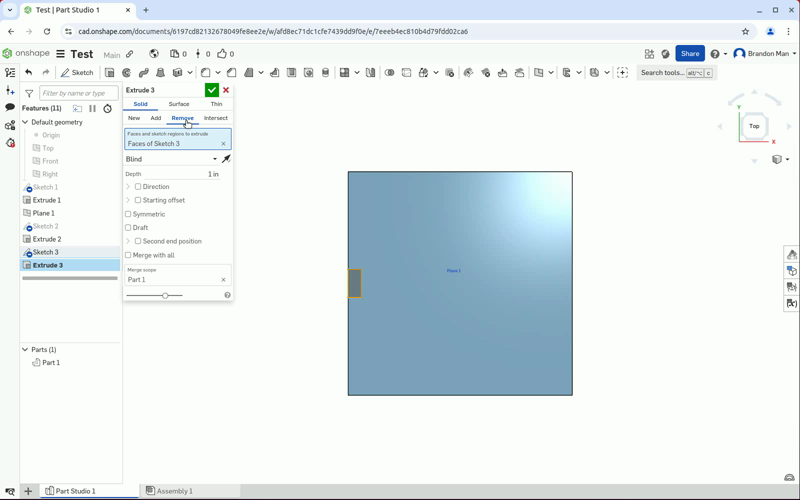
key(tab, 4)
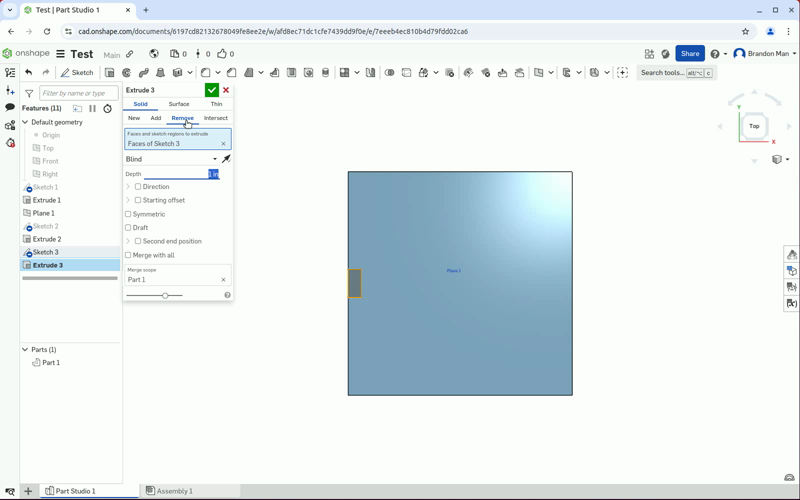
text(1.926)
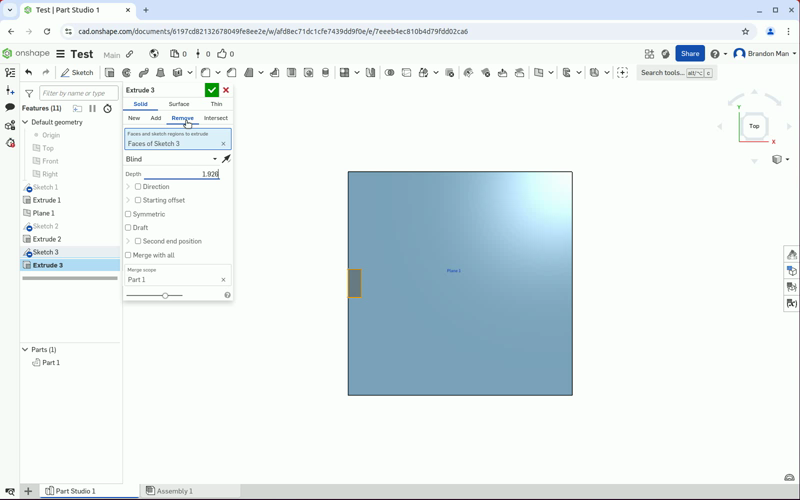
key(tab, 6)
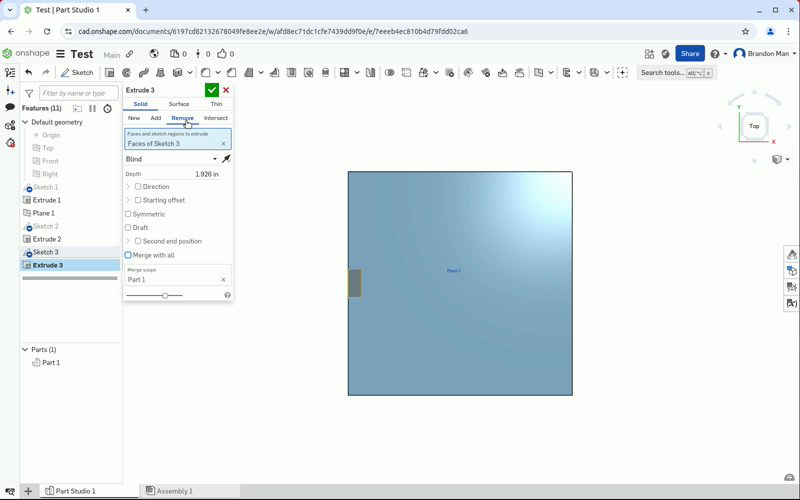
key(space)
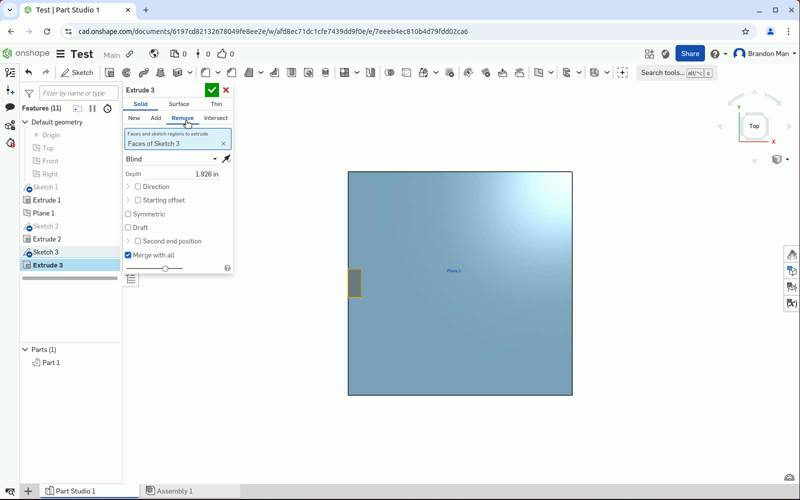
key(enter)
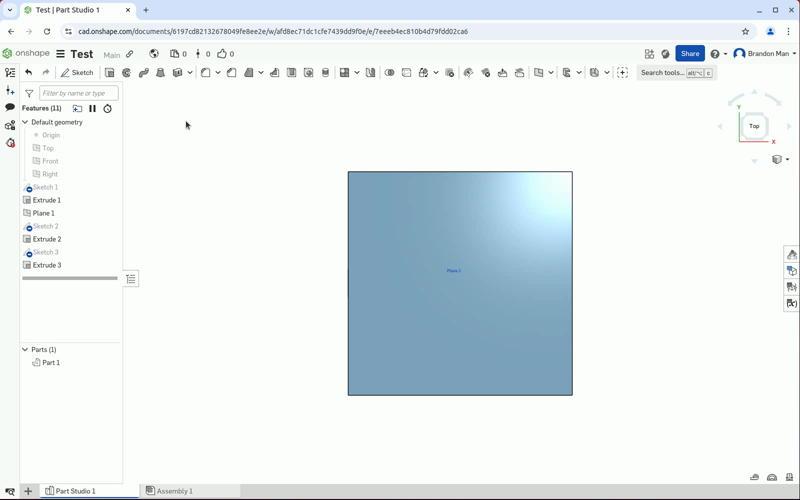
key(shift+h)
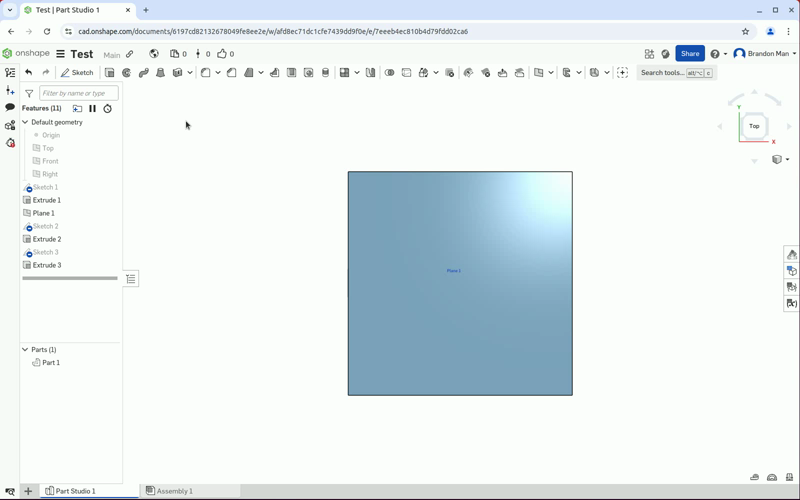
key(shift+h)
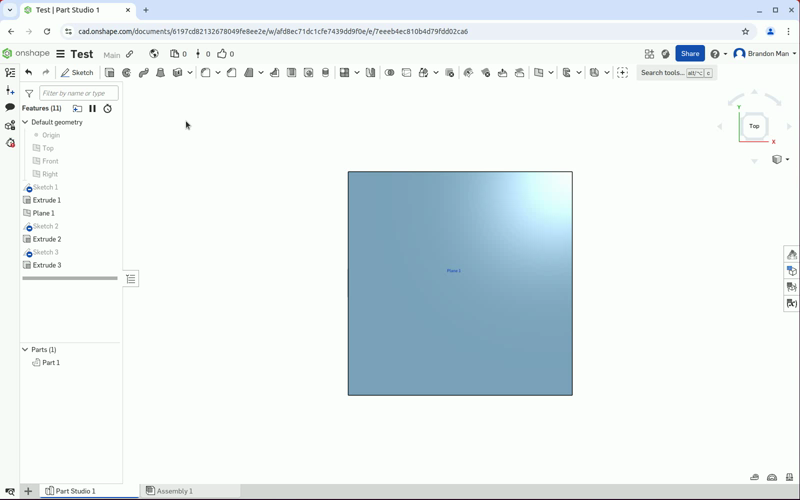
mouse_move(73, 189)
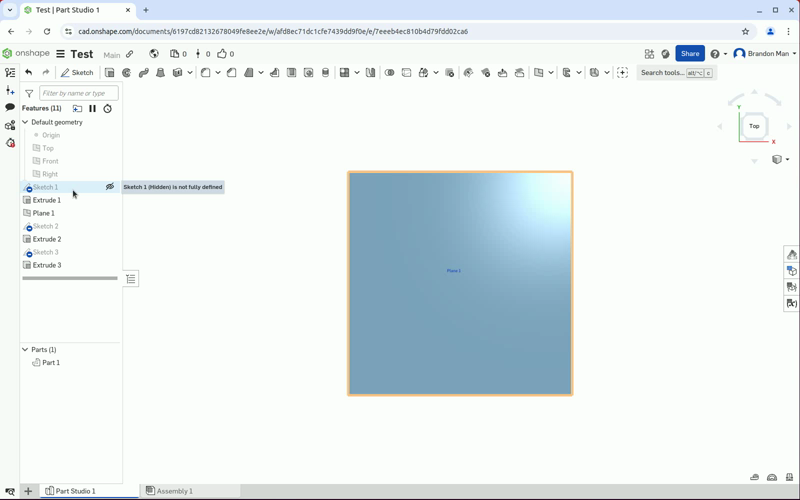
click(73, 189)
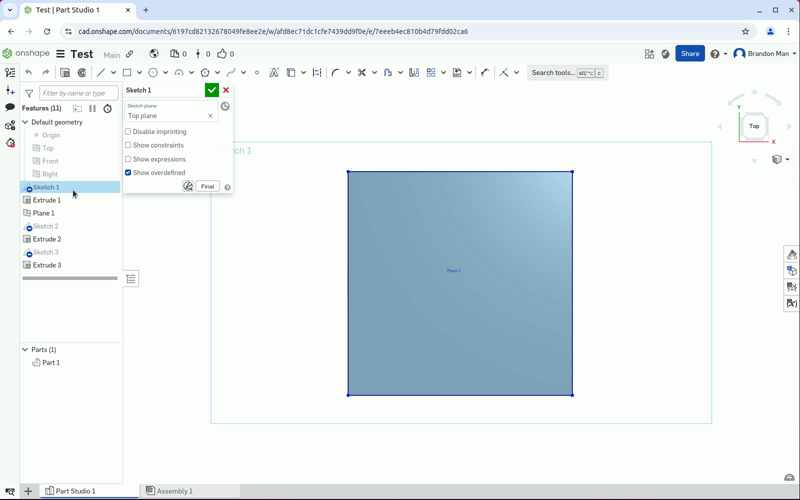
mouse_move(229, 92)
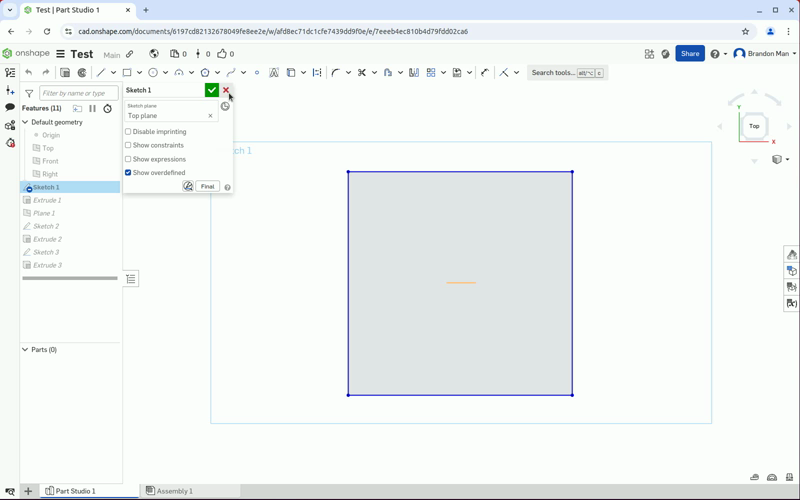
click(229, 92)
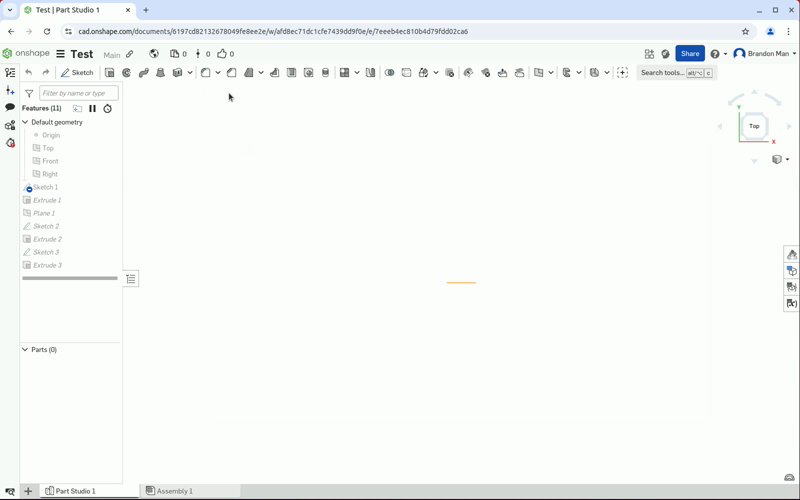
key(shift+s)
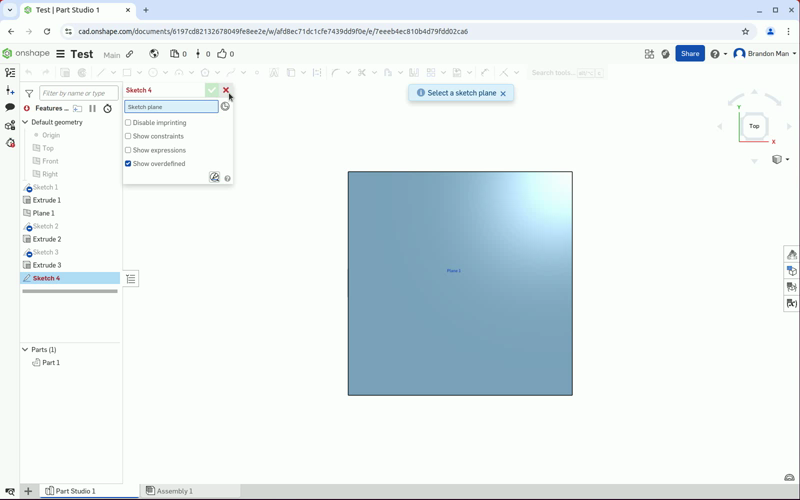
mouse_move(73, 215)
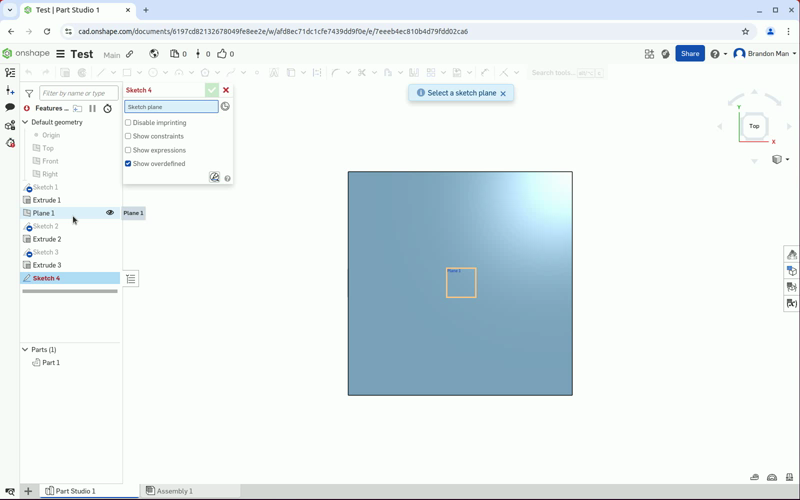
click(73, 215)
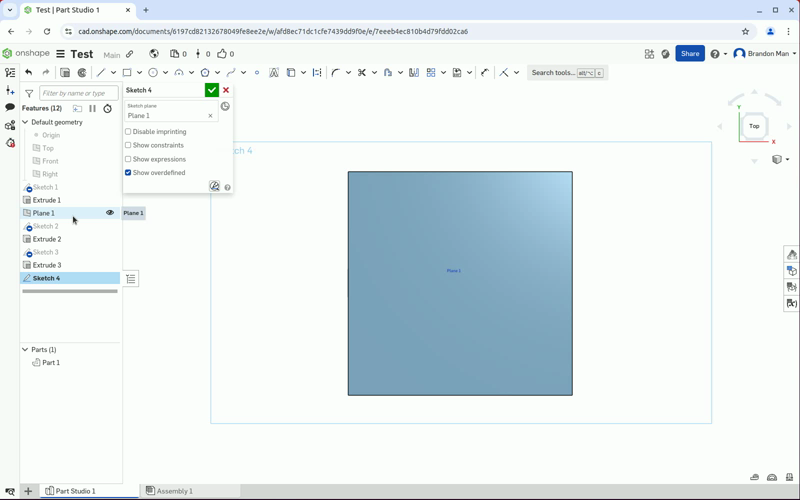
mouse_move(73, 352)
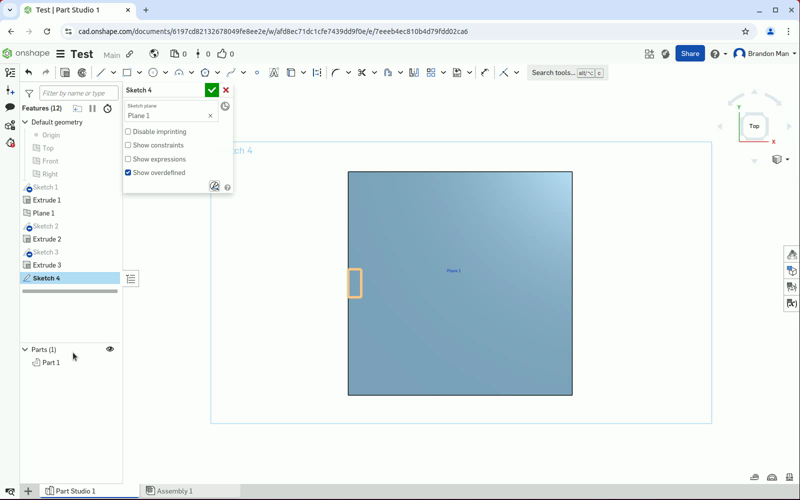
key(y)
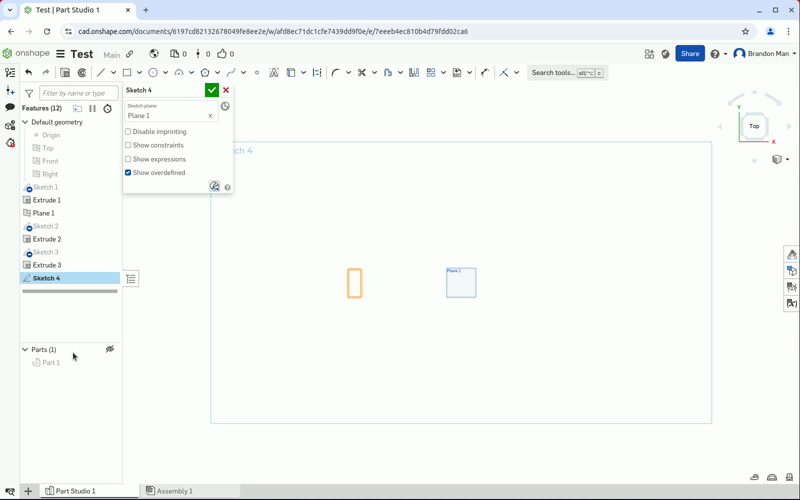
key(l)
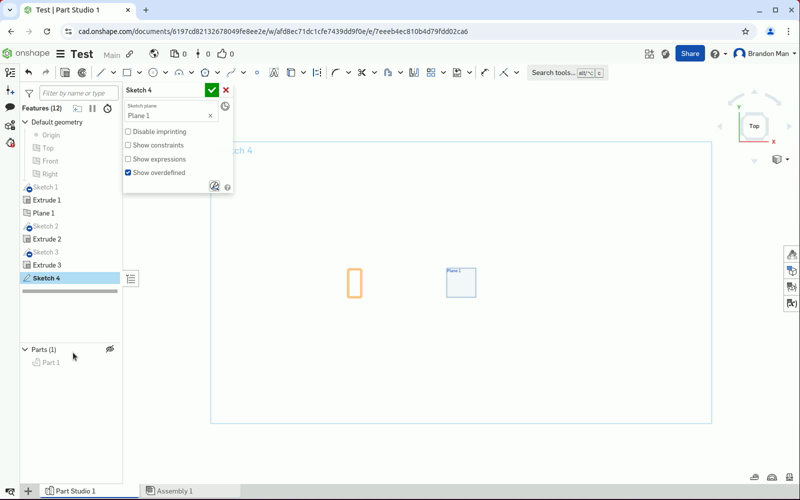
key_down(shift)
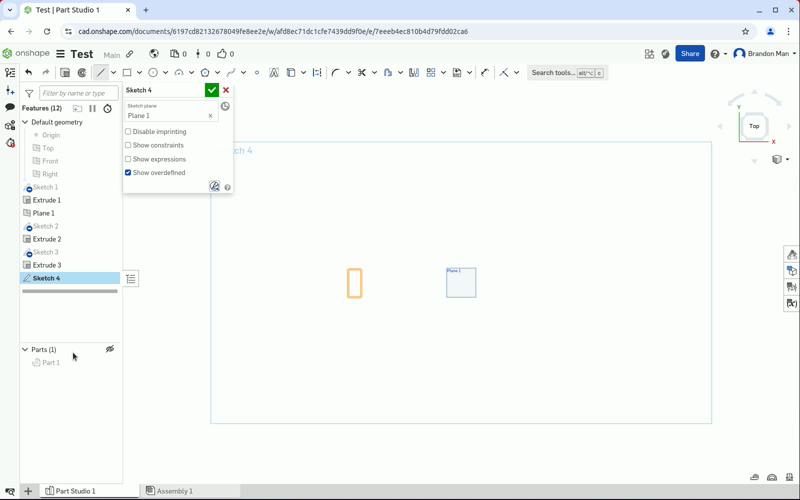
mouse_move(444, 183)
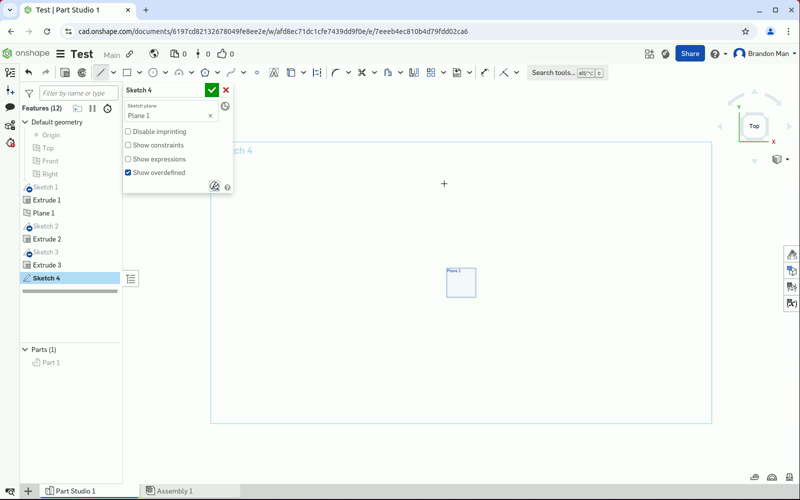
click(444, 183)
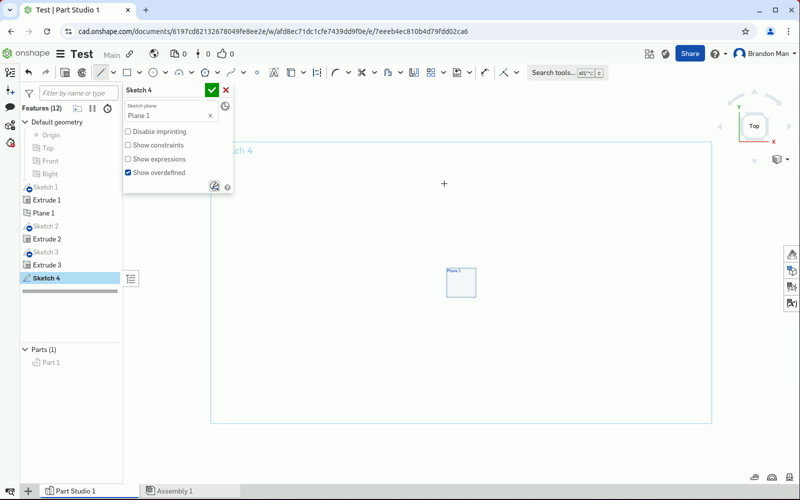
key_up(shift)
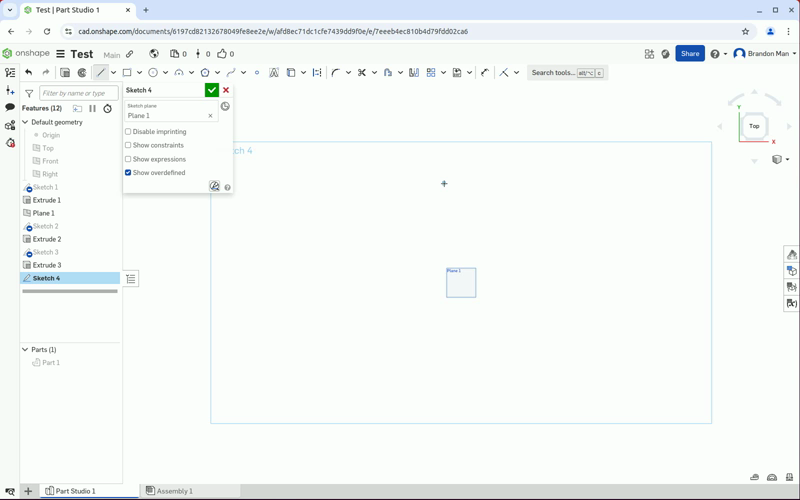
key_down(shift)
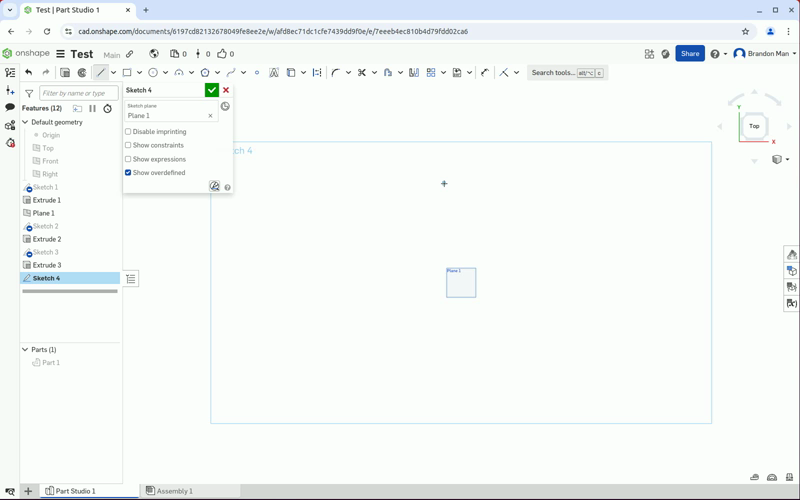
mouse_move(474, 183)
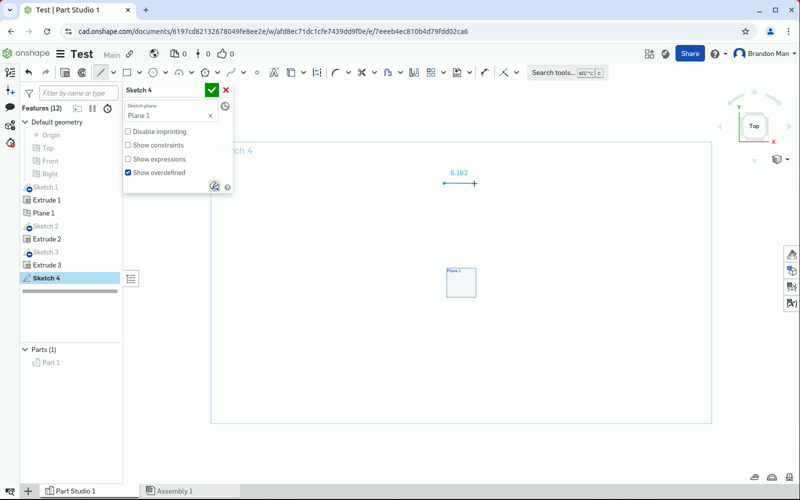
mouse_move(472, 183)
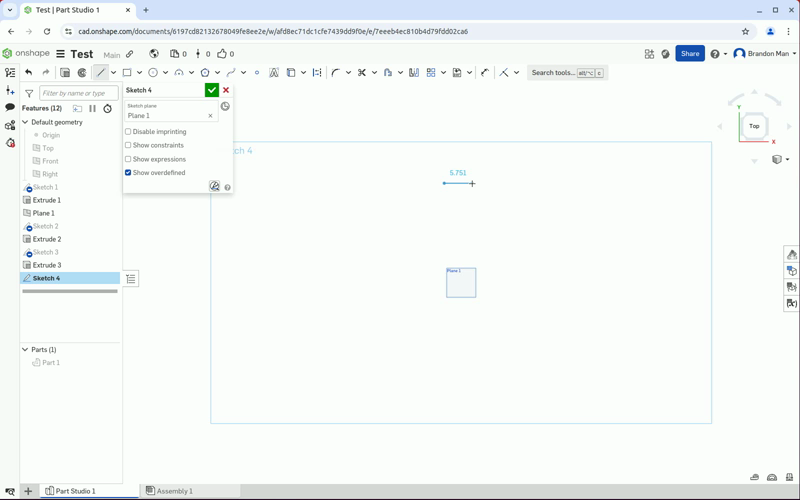
click(472, 183)
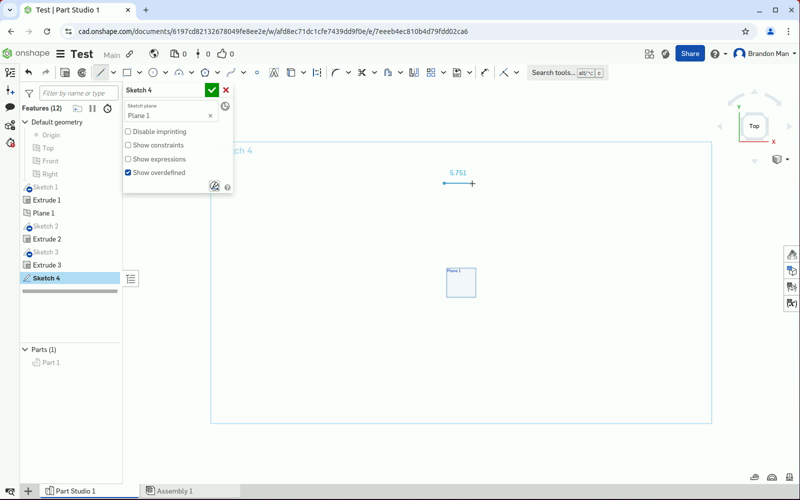
key_up(shift)
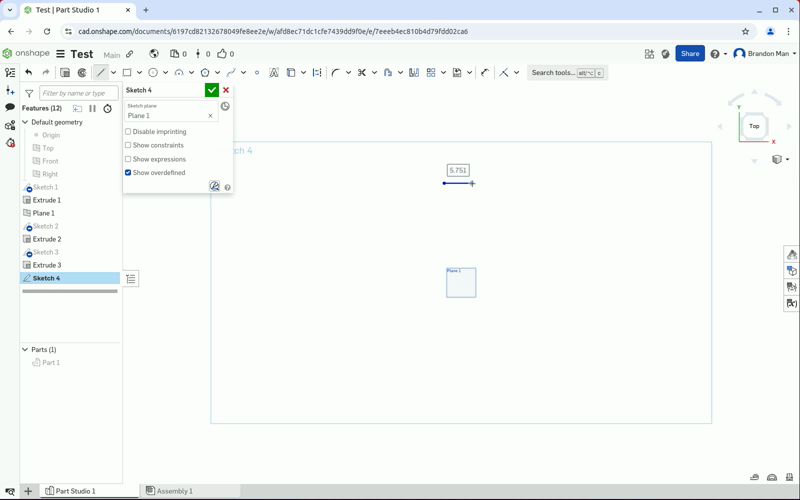
key_down(shift)
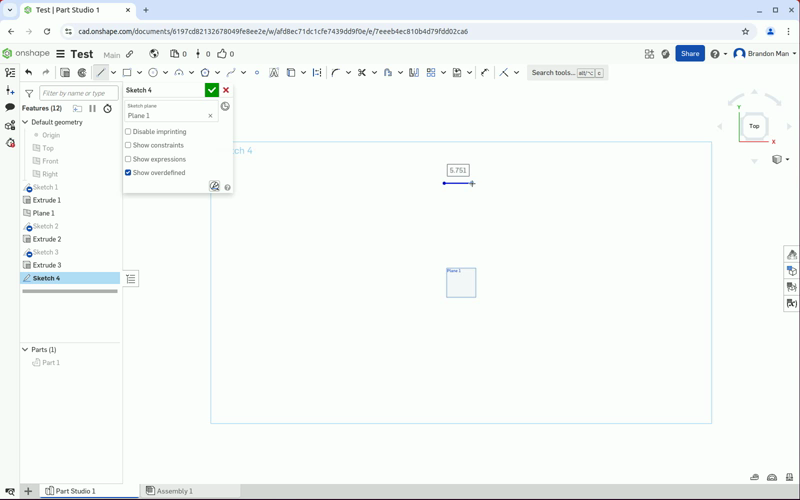
mouse_move(502, 183)
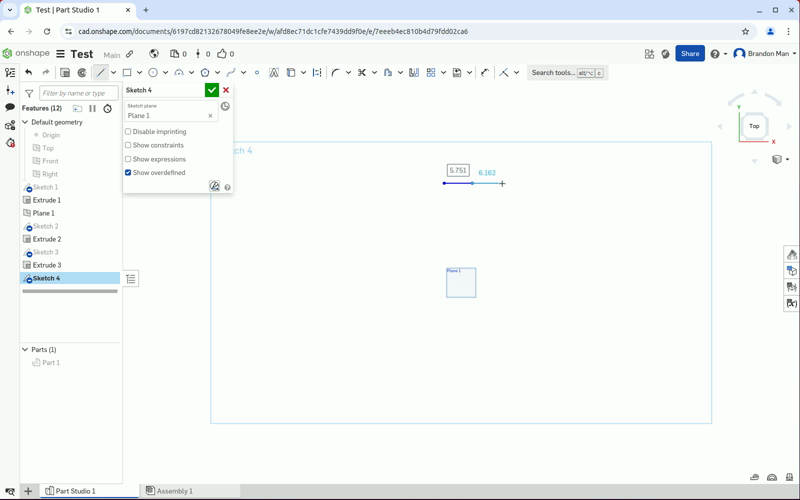
mouse_move(472, 170)
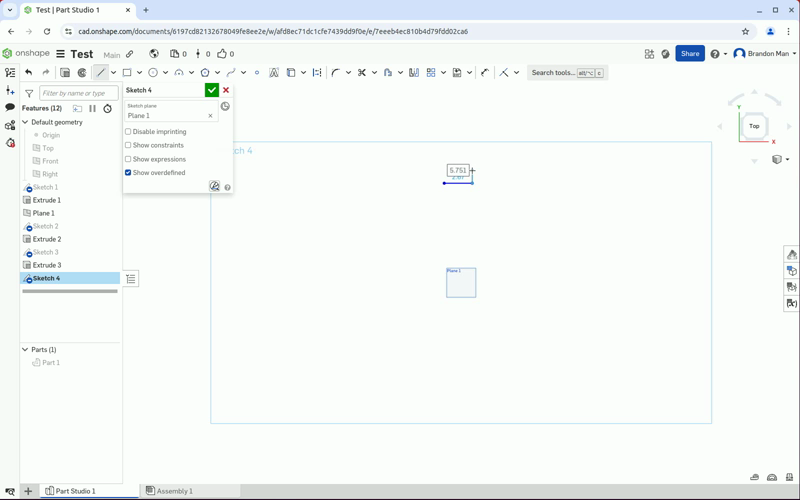
click(472, 170)
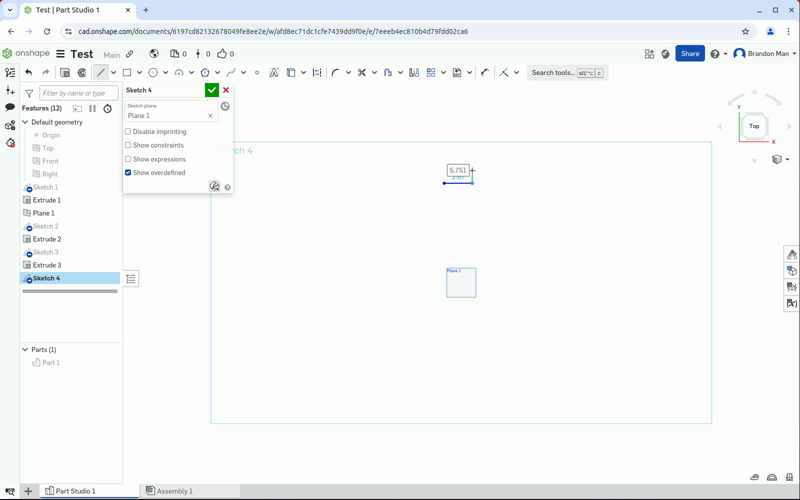
key_up(shift)
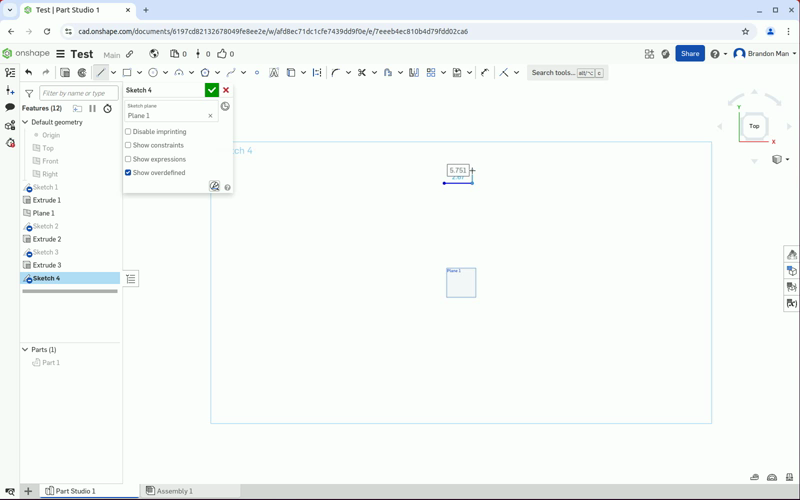
key_down(shift)
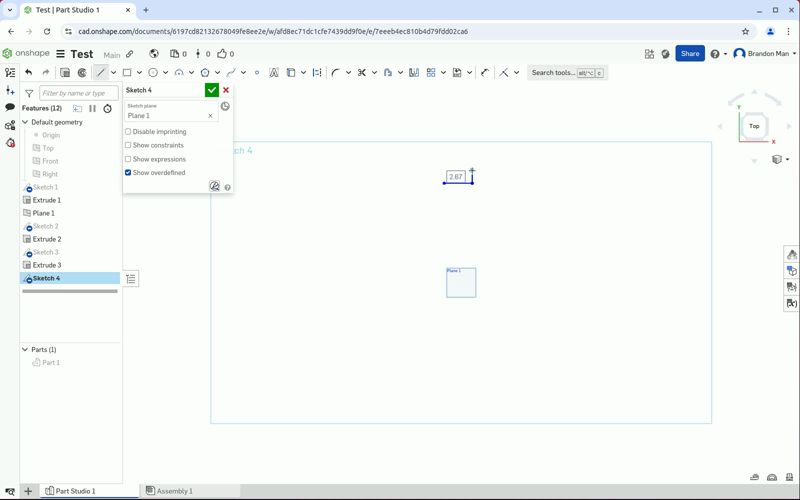
mouse_move(502, 170)
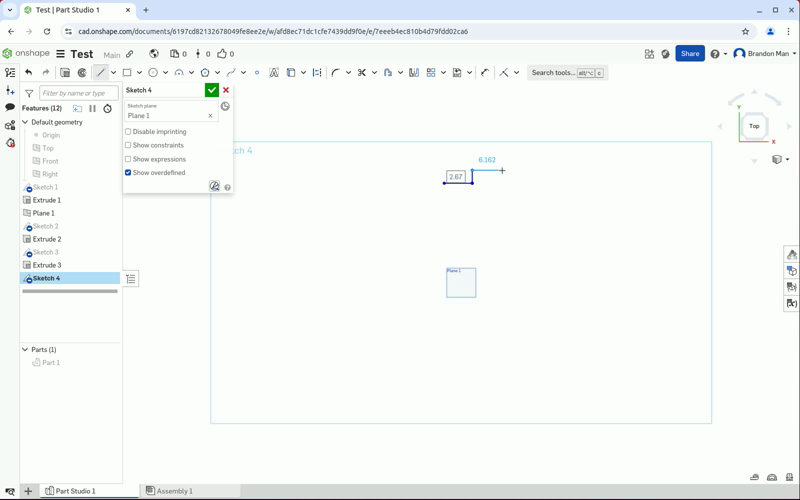
mouse_move(444, 170)
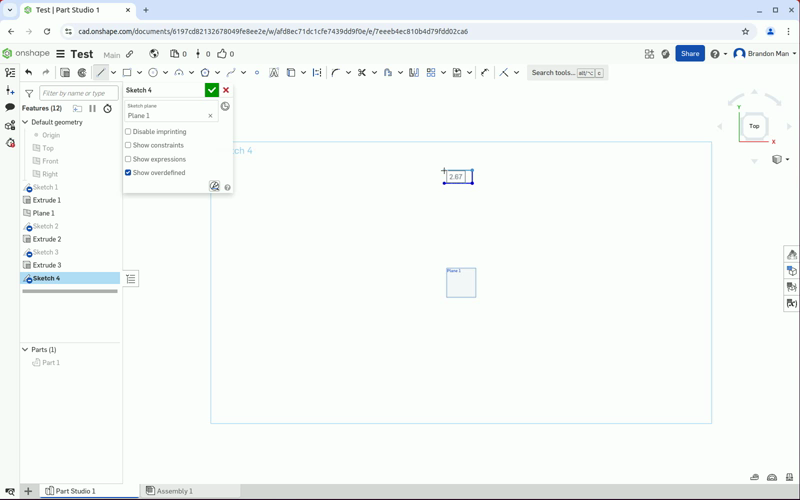
click(444, 170)
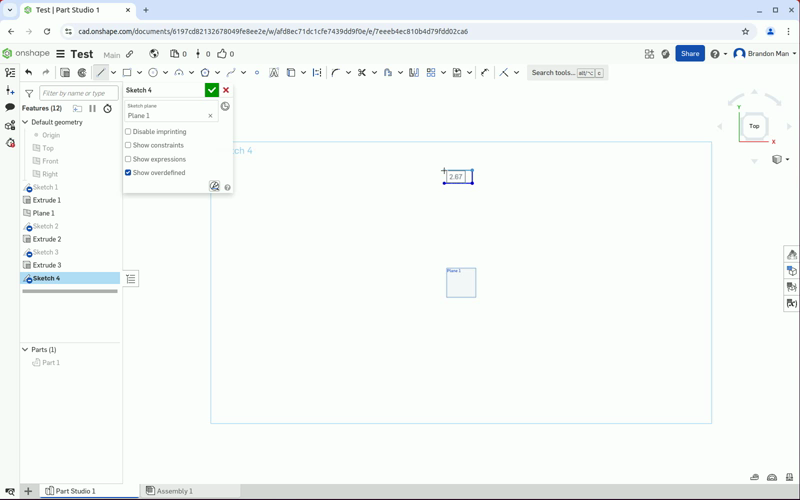
key_up(shift)
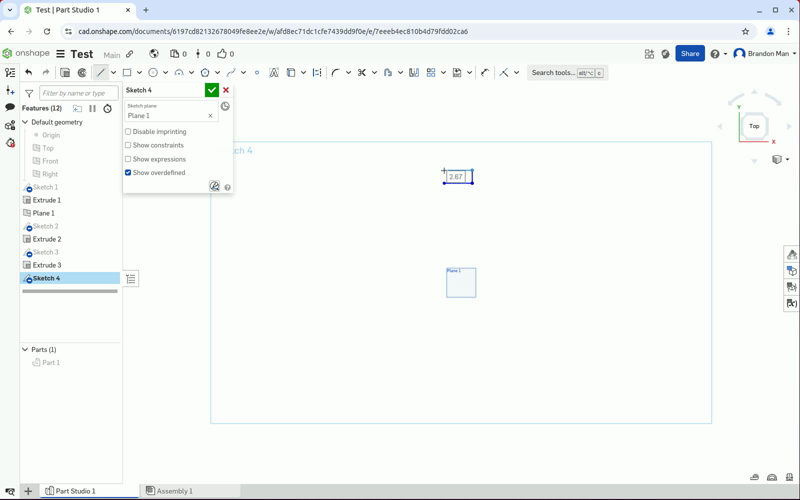
mouse_move(474, 170)
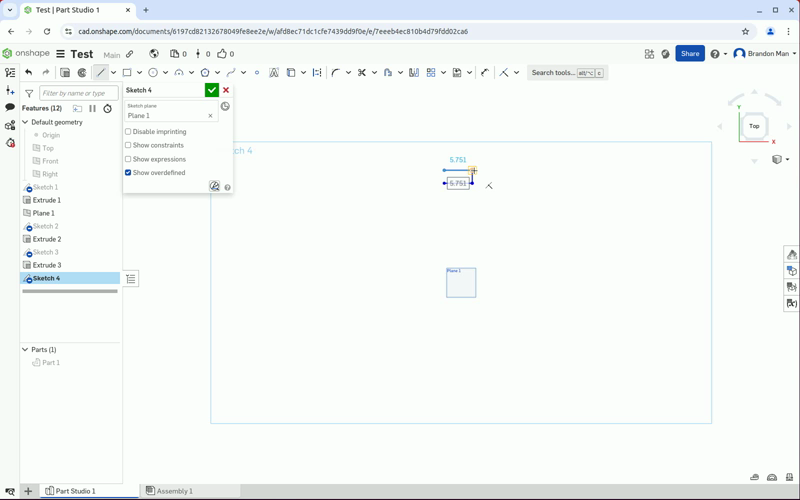
key_down(shift)
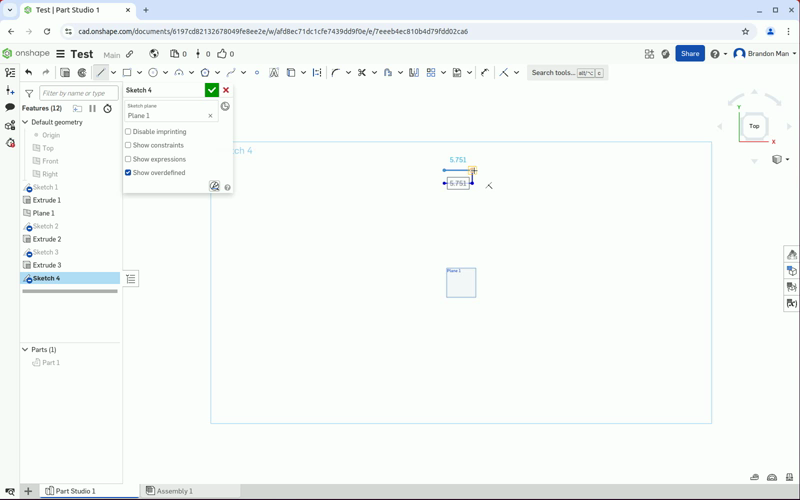
mouse_move(444, 183)
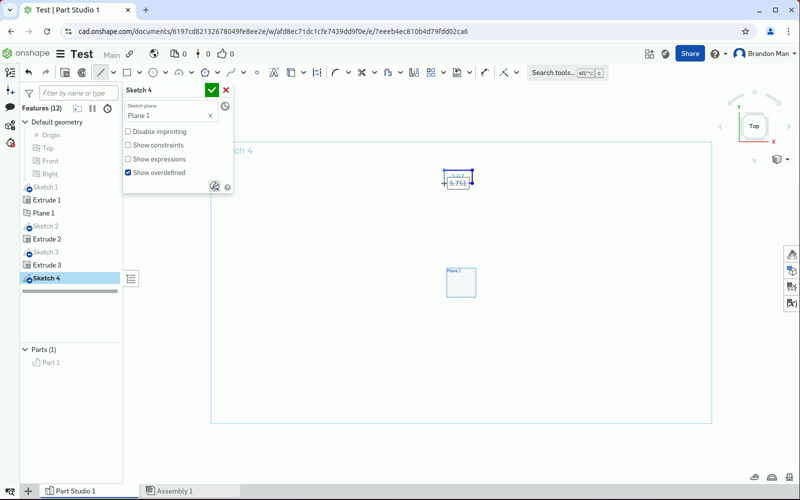
key_up(shift)
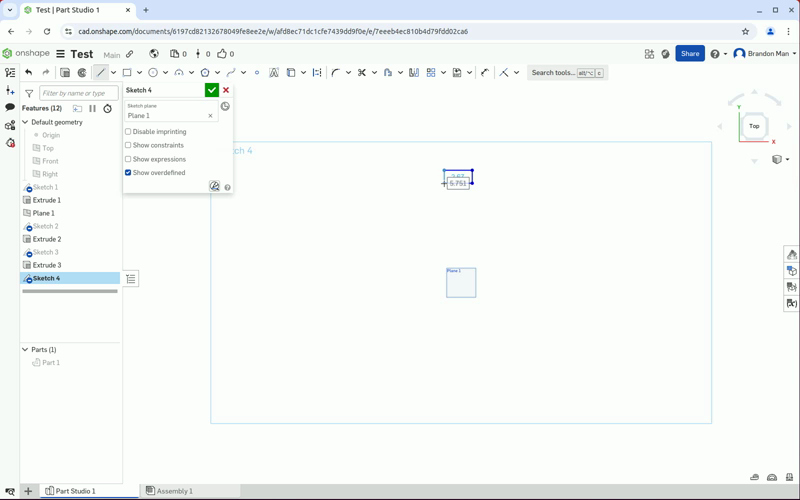
click(444, 183)
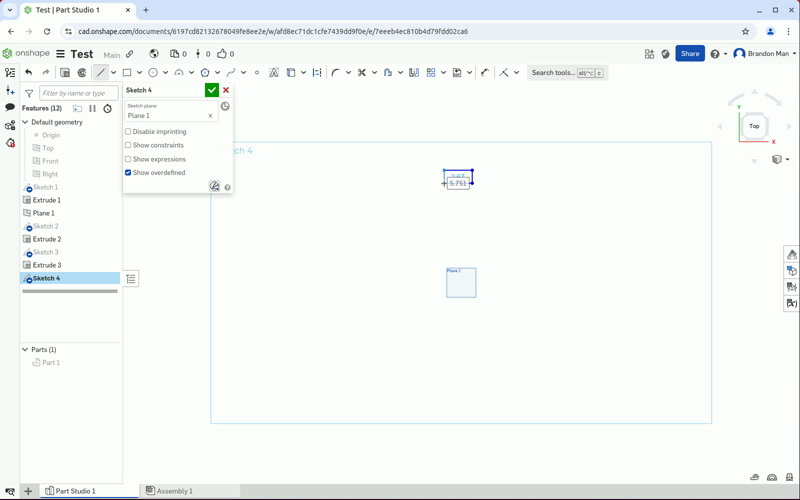
key(esc)
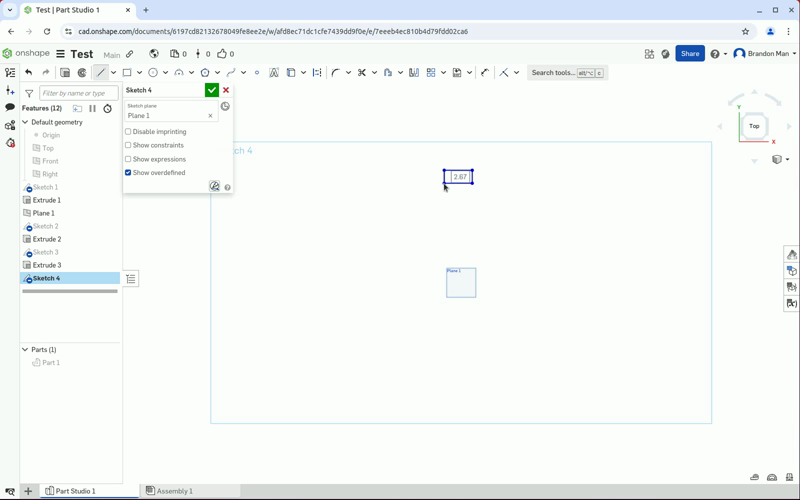
mouse_move(452, 181)
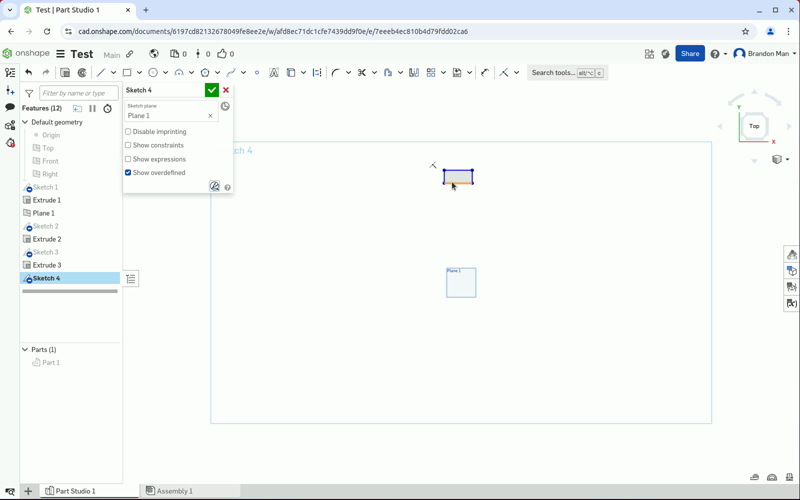
scroll(6)
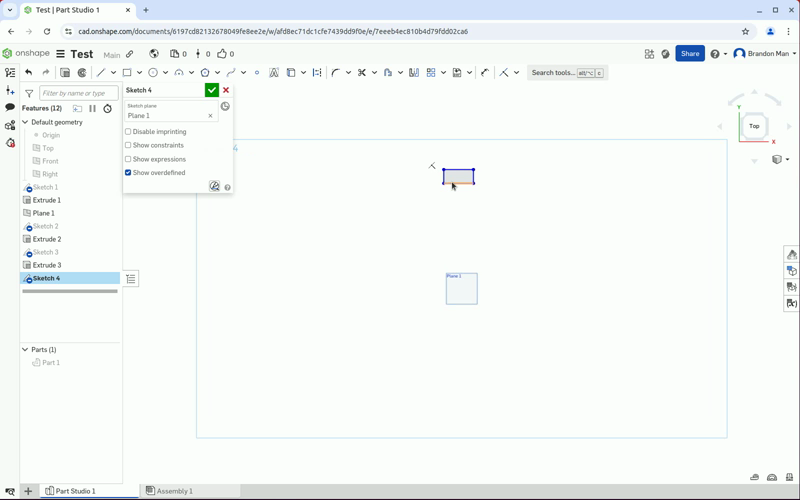
scroll(6)
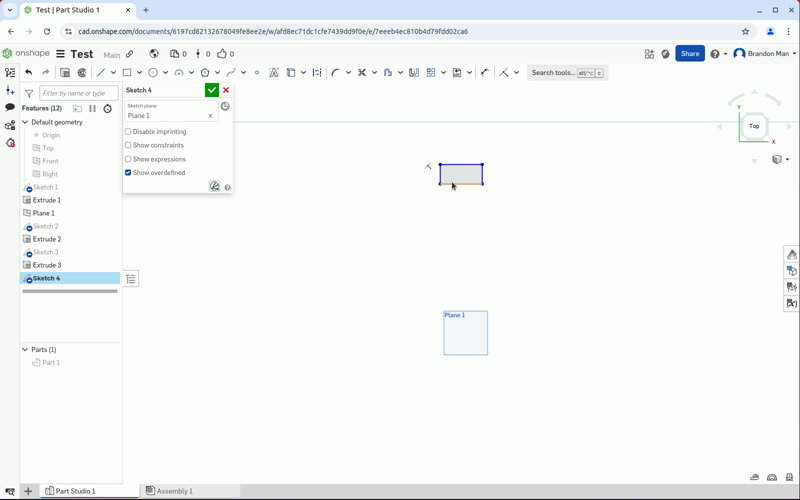
scroll(6)
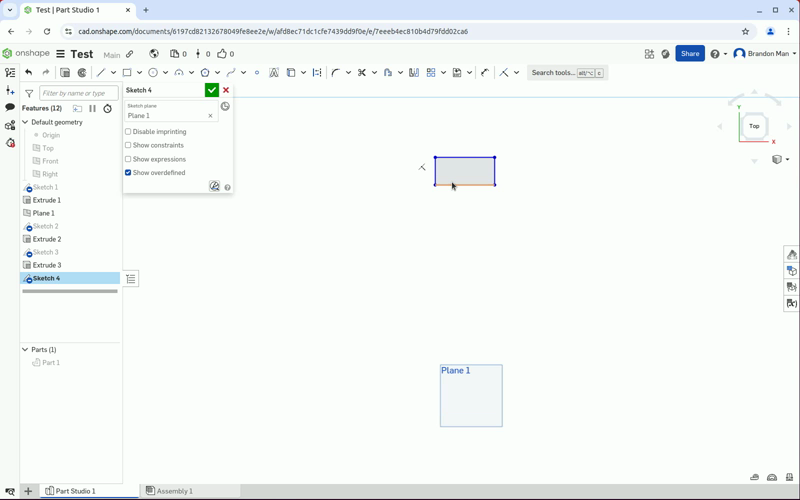
scroll(6)
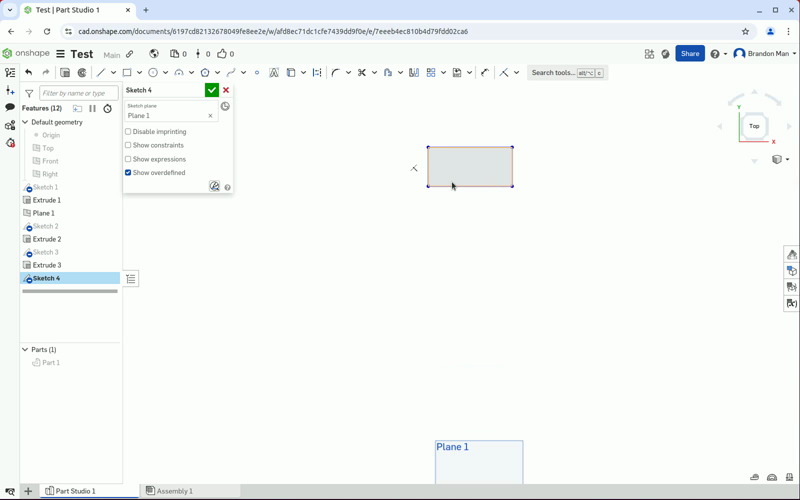
scroll(6)
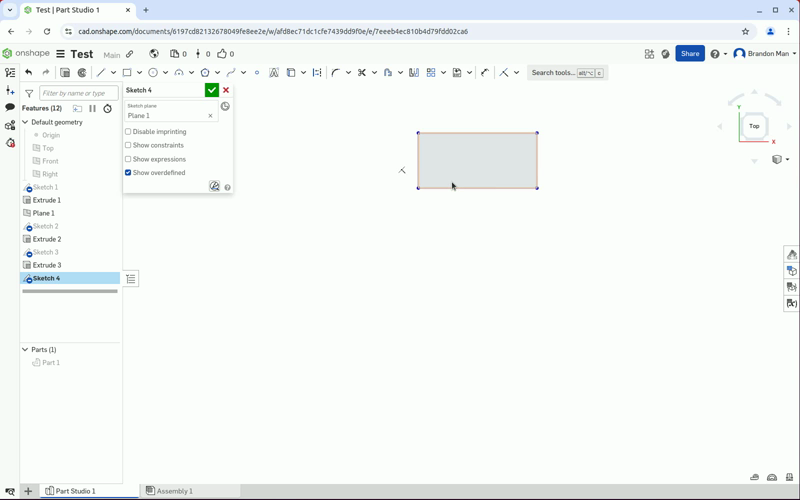
scroll(6)
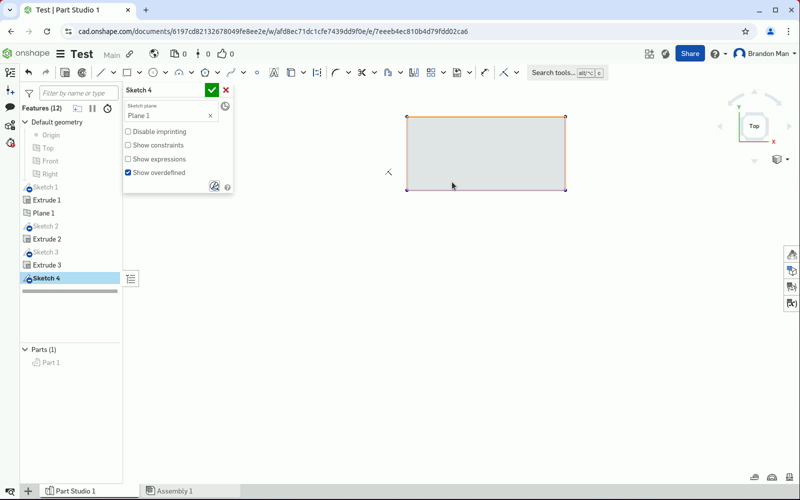
scroll(6)
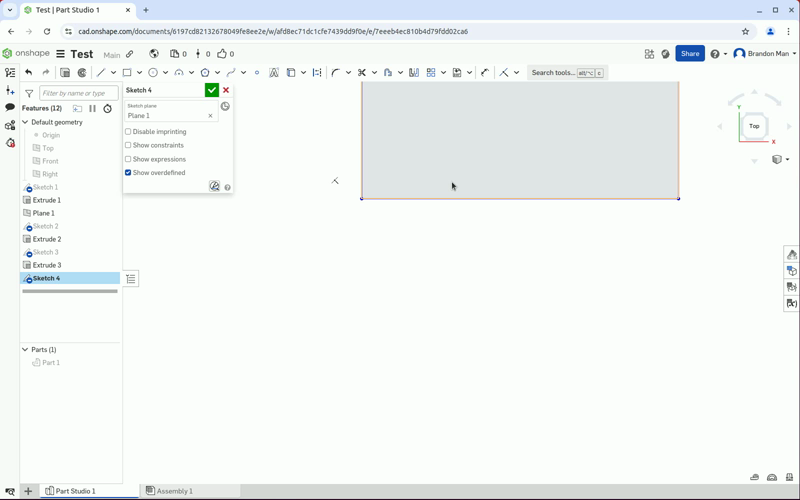
click(452, 181)
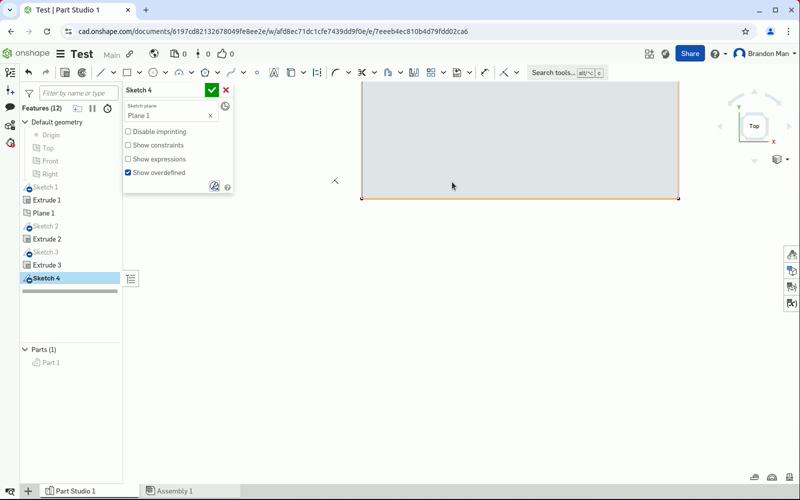
scroll(-6)
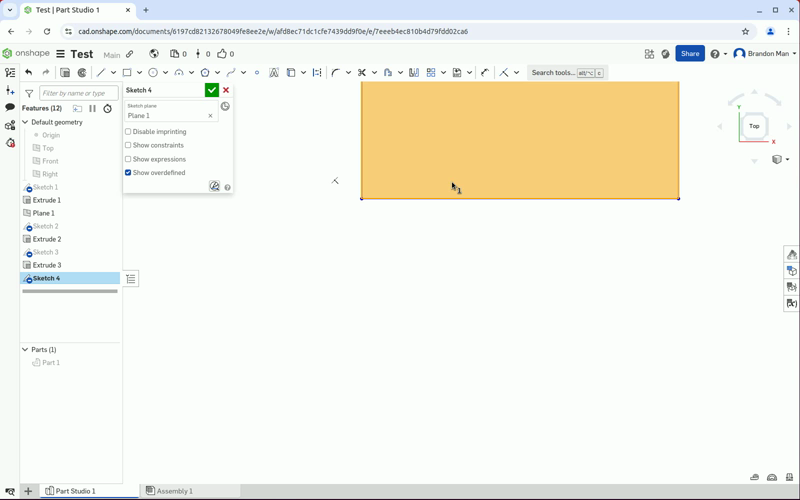
scroll(-6)
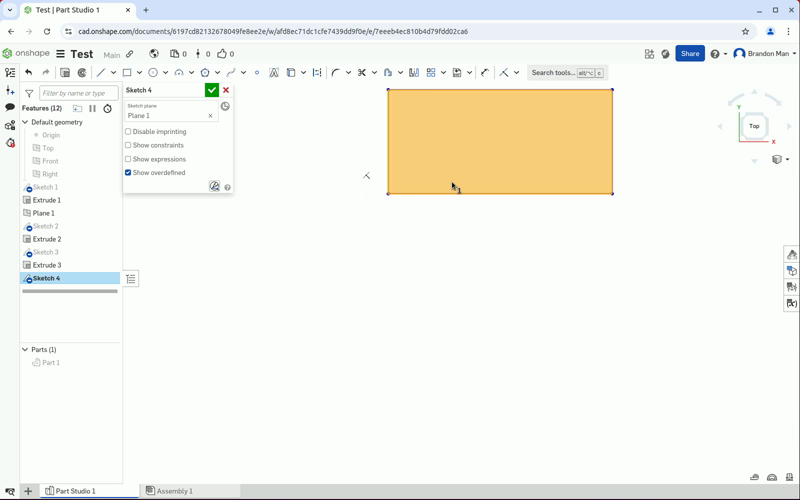
scroll(-6)
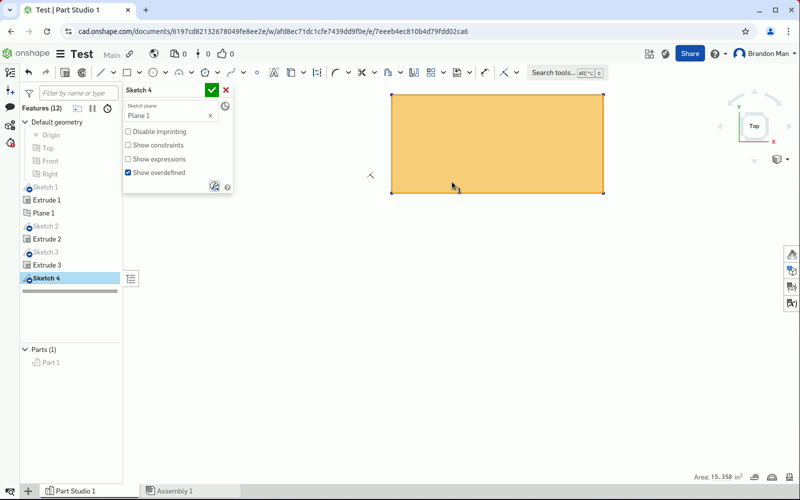
scroll(-6)
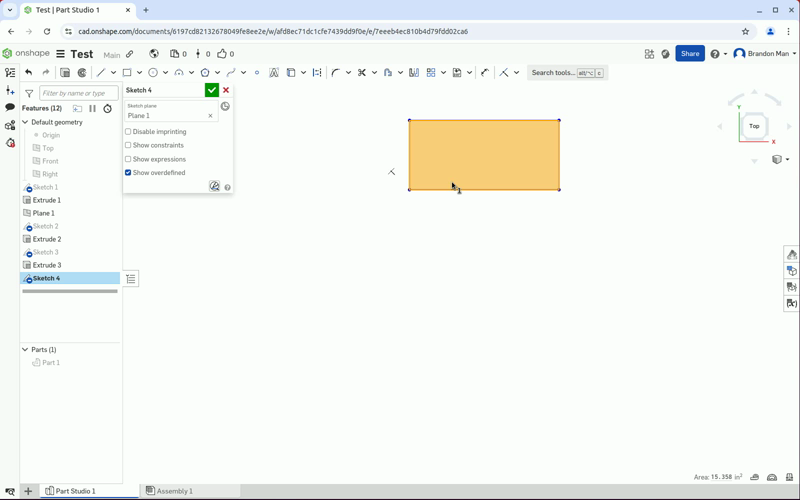
scroll(-6)
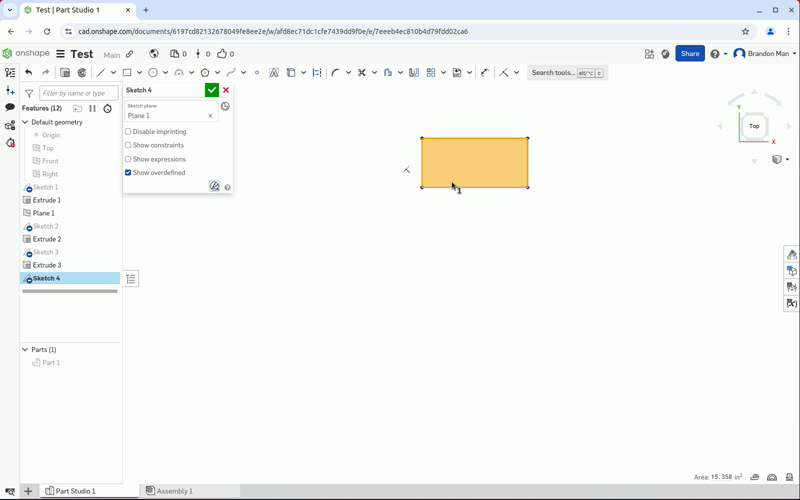
scroll(-6)
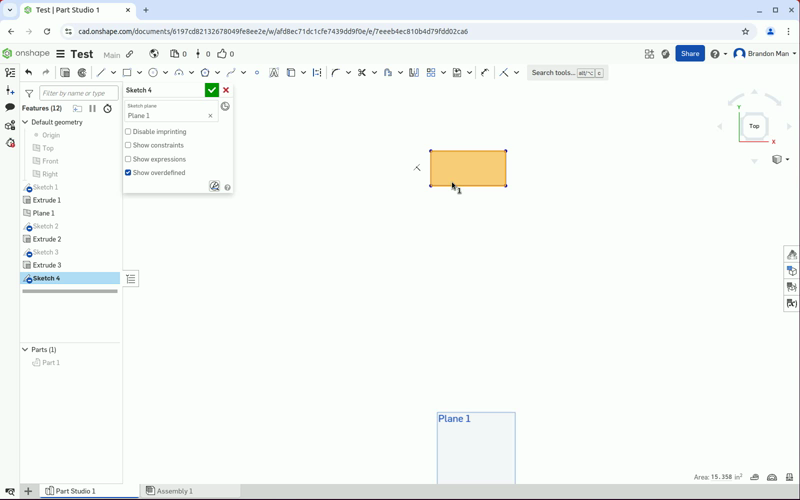
scroll(-6)
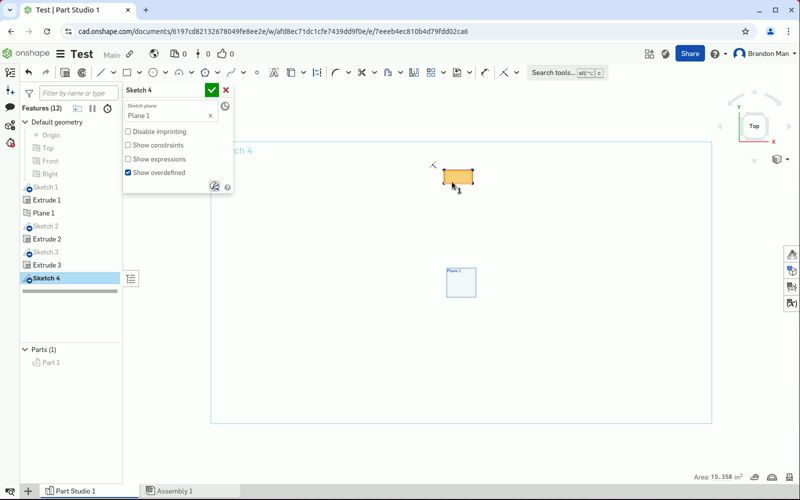
mouse_move(73, 352)
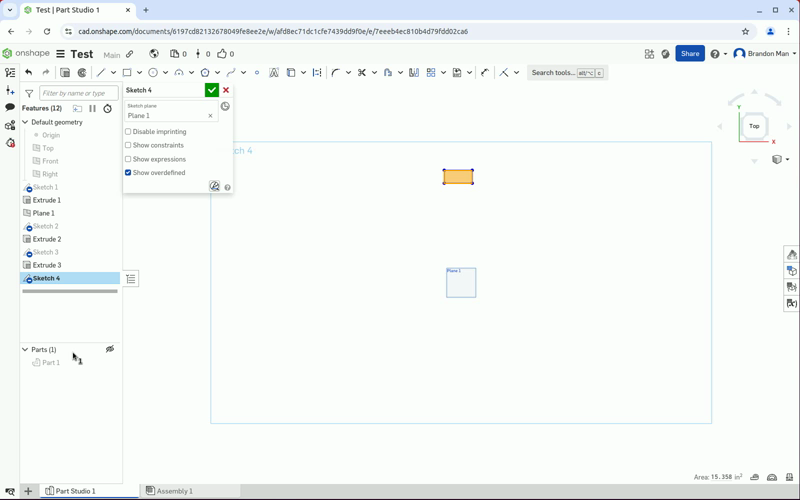
key(shift+y)
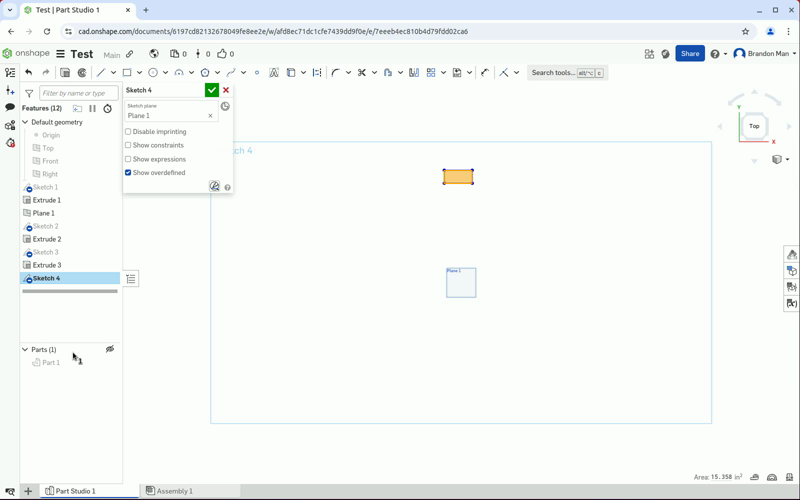
key(shift+e)
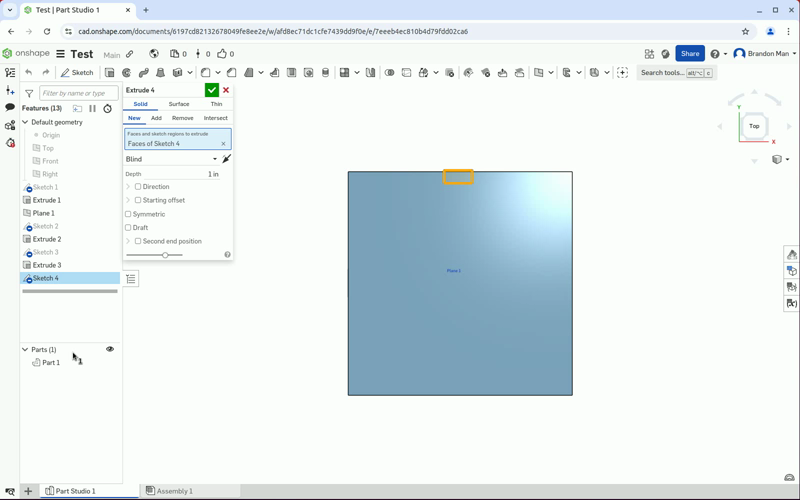
mouse_move(143, 106)
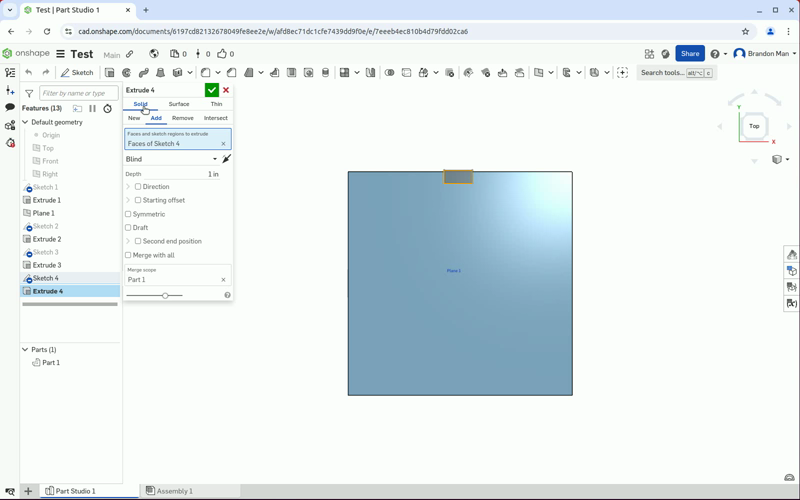
click(143, 106)
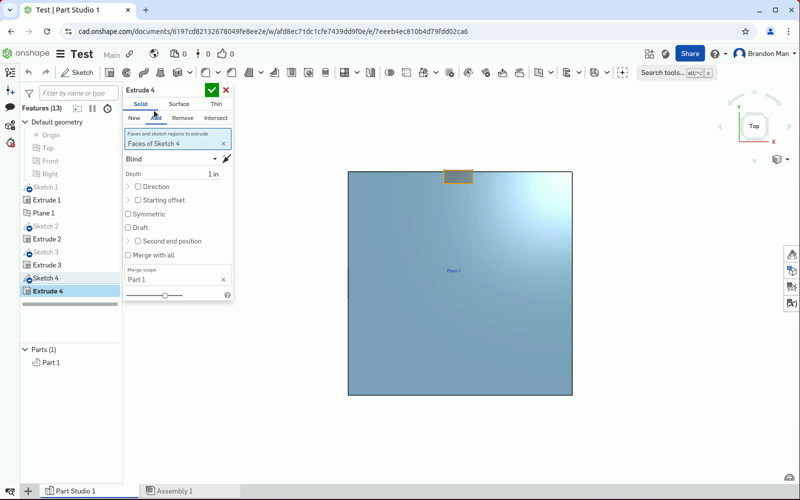
mouse_move(186, 120)
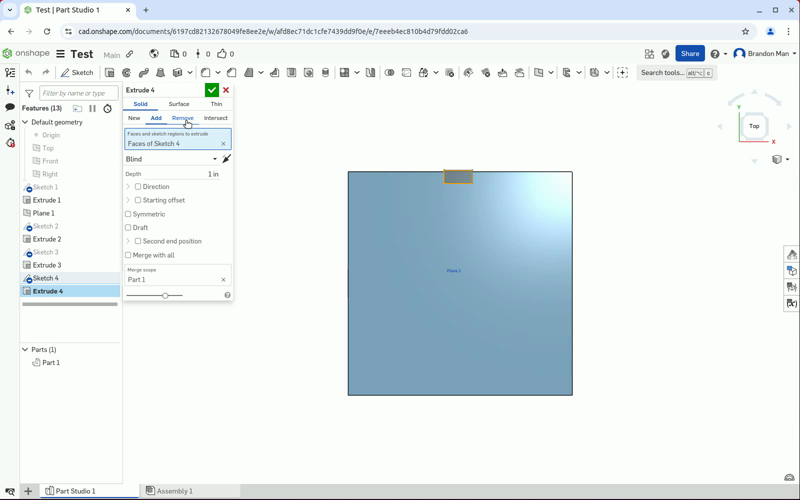
click(186, 120)
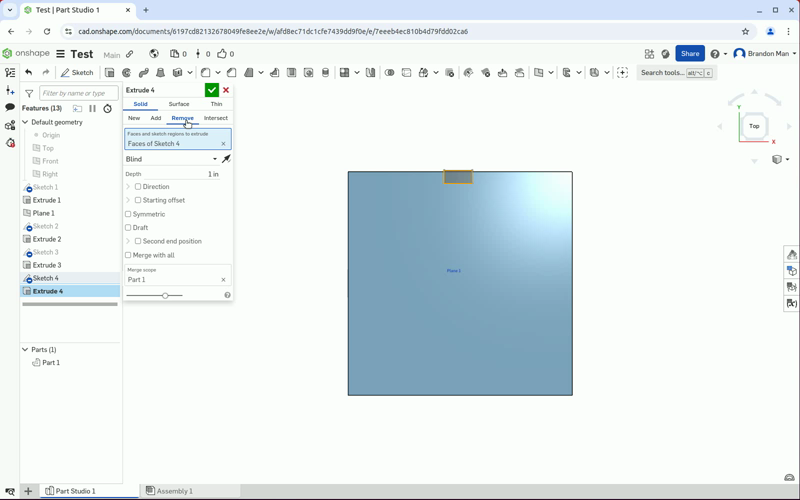
key(tab, 4)
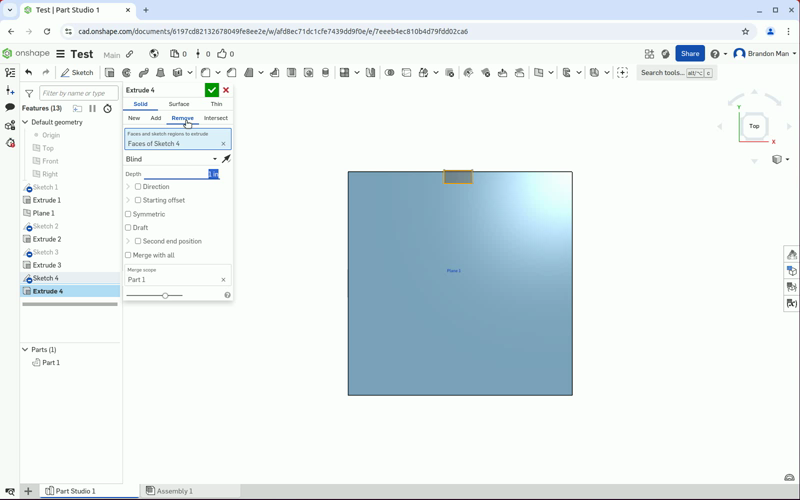
text(1.926)
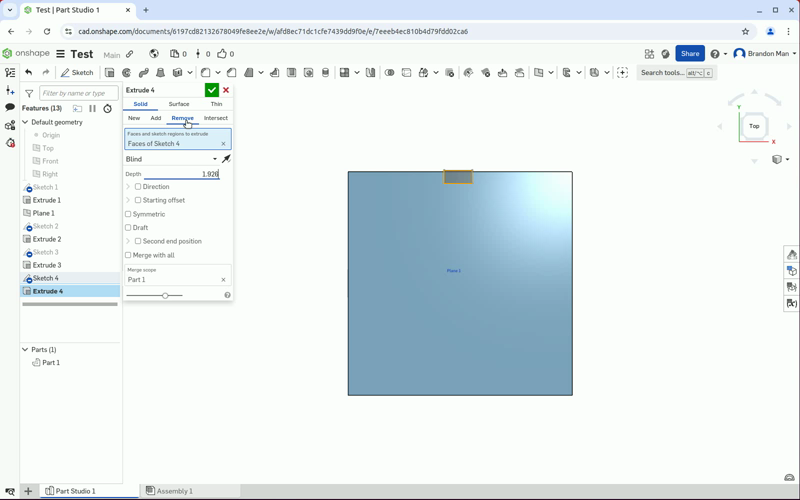
key(tab, 6)
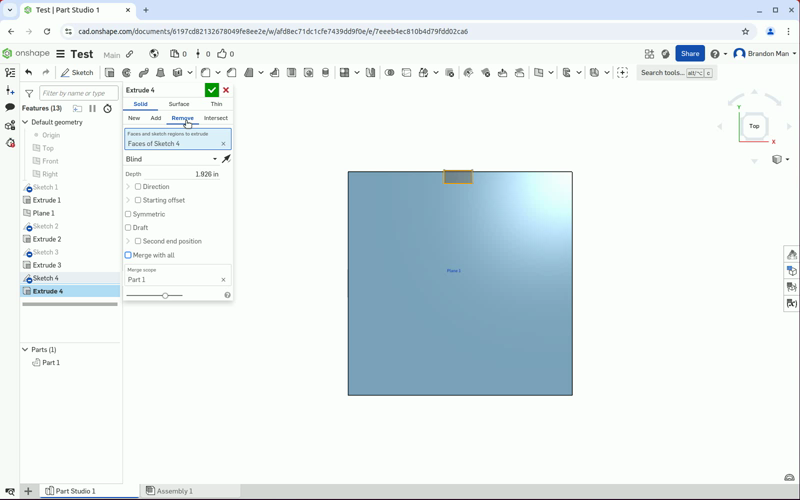
key(space)
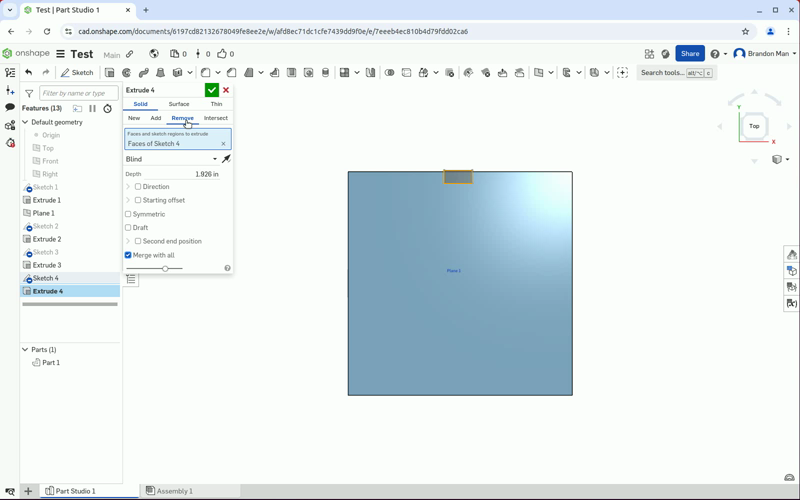
key(enter)
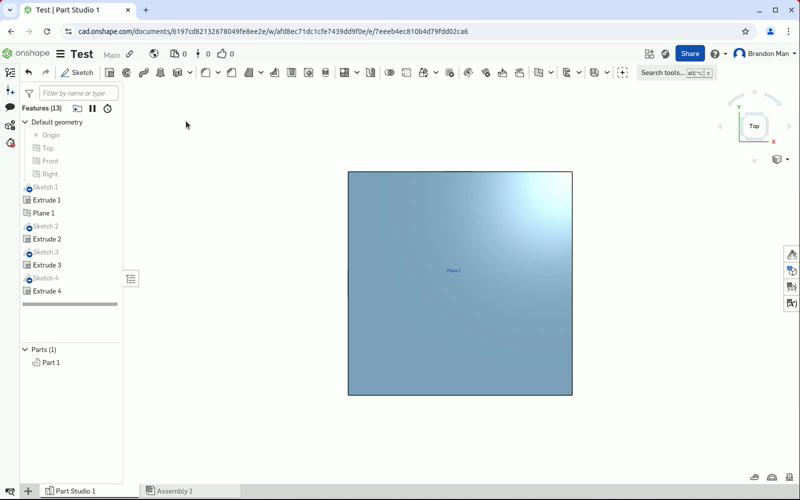
key(shift+h)
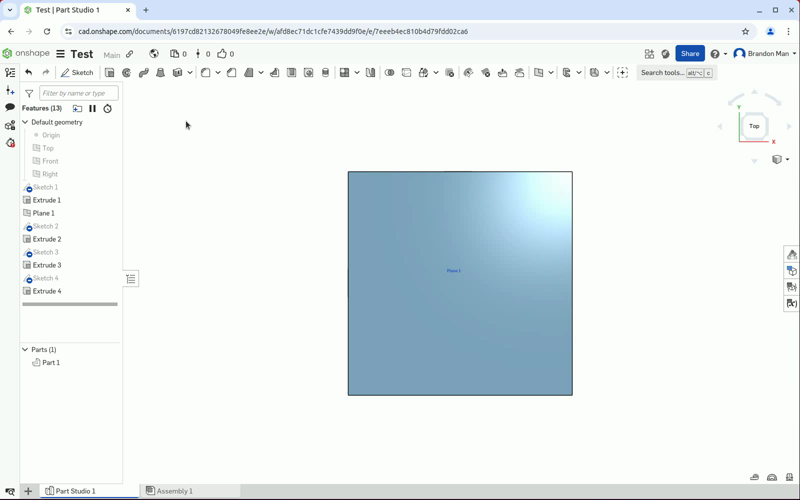
key(shift+h)
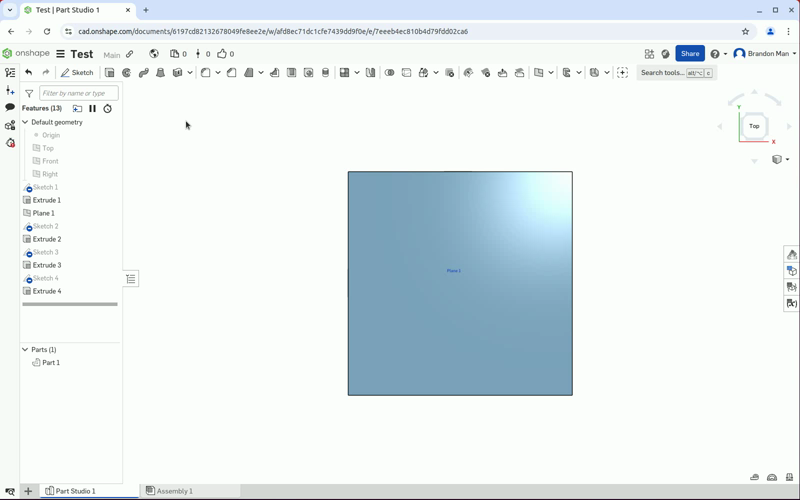
mouse_move(73, 189)
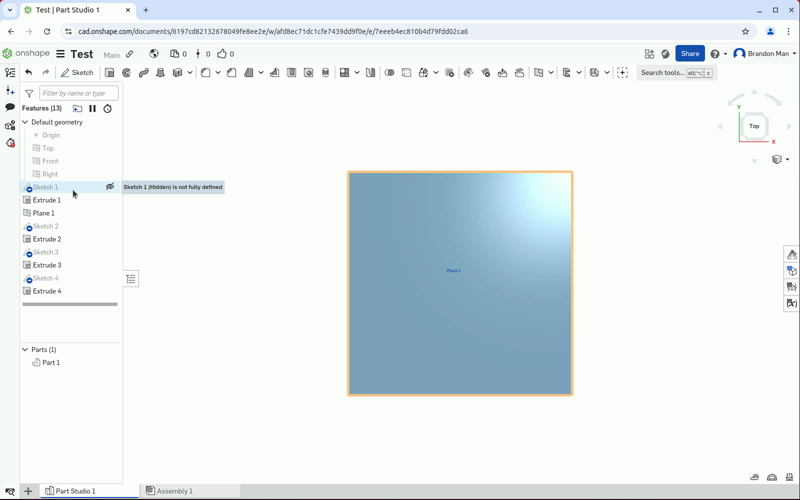
click(73, 189)
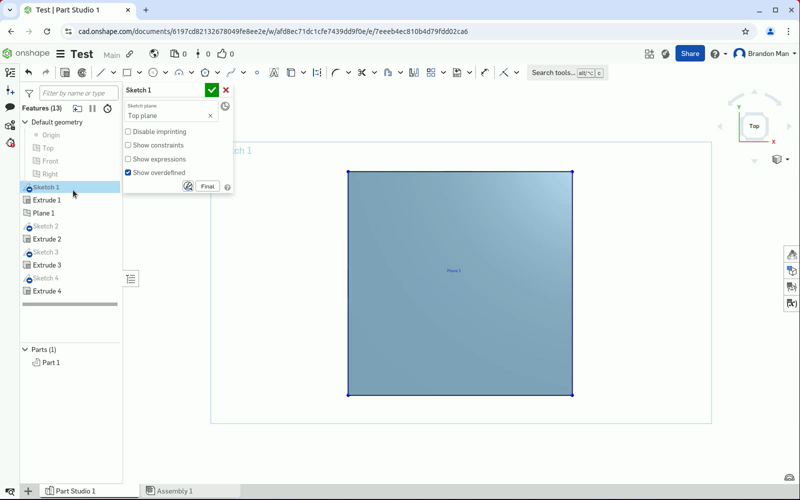
mouse_move(229, 92)
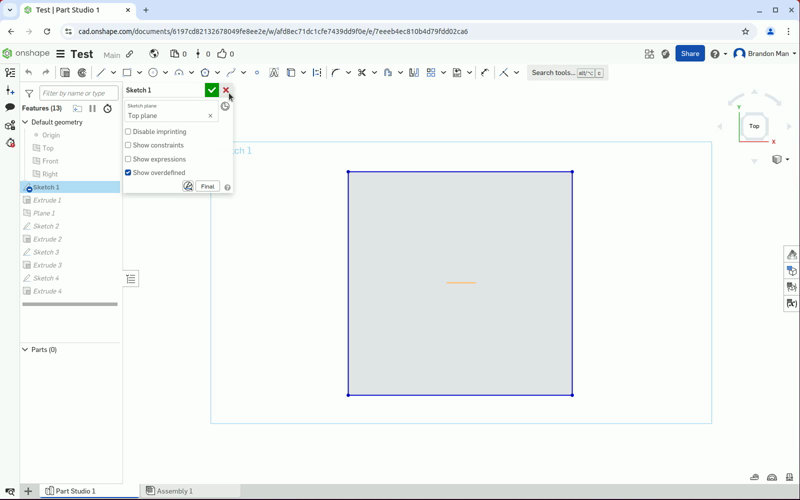
click(229, 92)
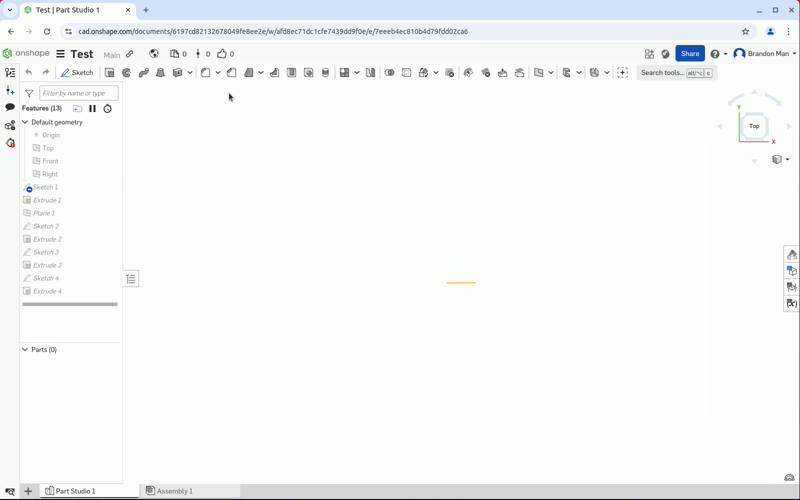
key(shift+s)
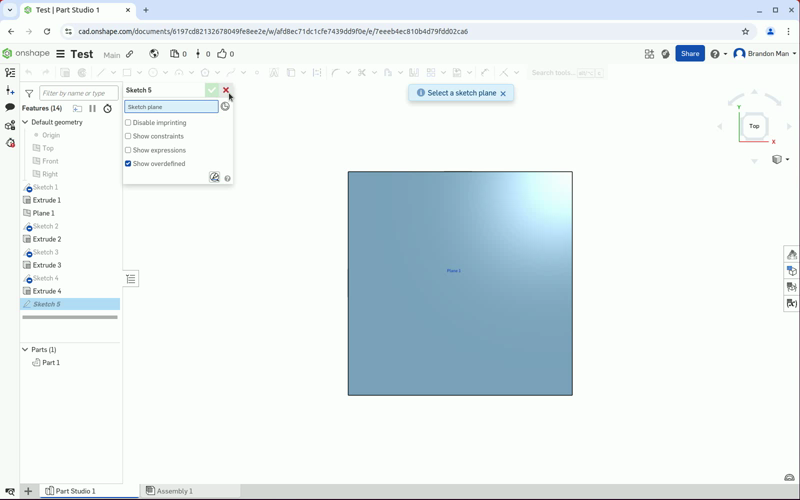
mouse_move(73, 215)
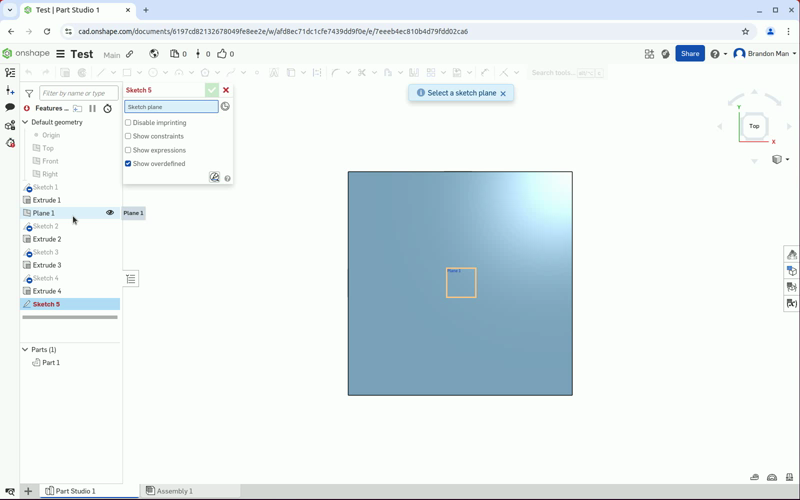
click(73, 215)
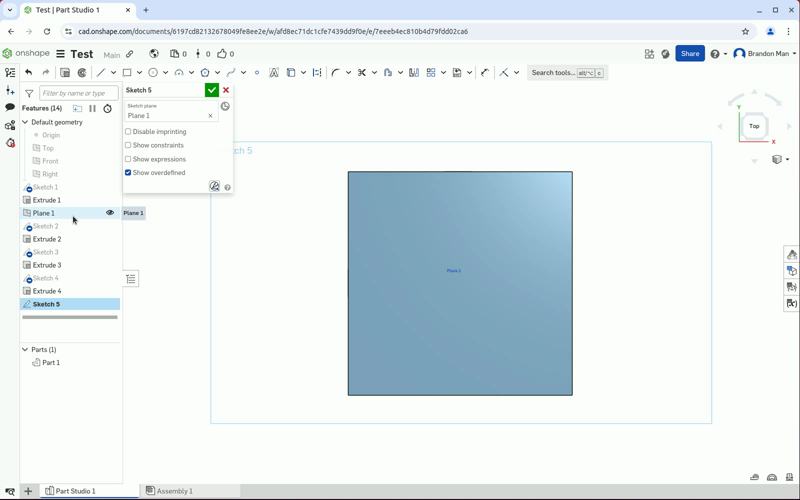
mouse_move(73, 352)
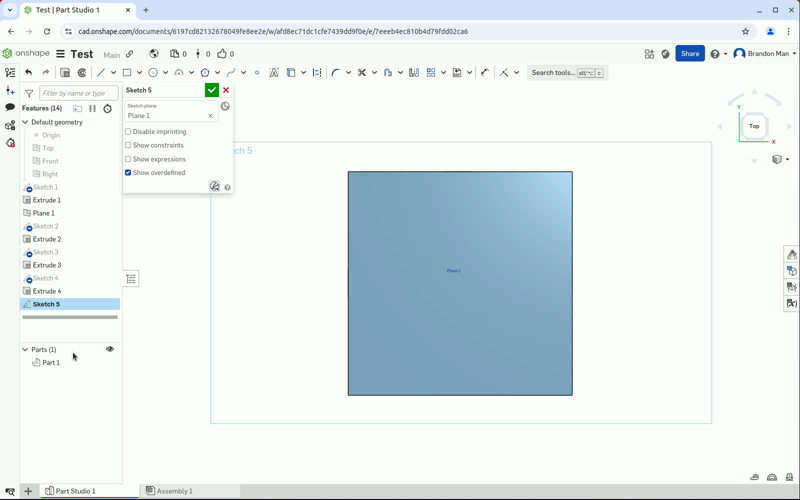
key(y)
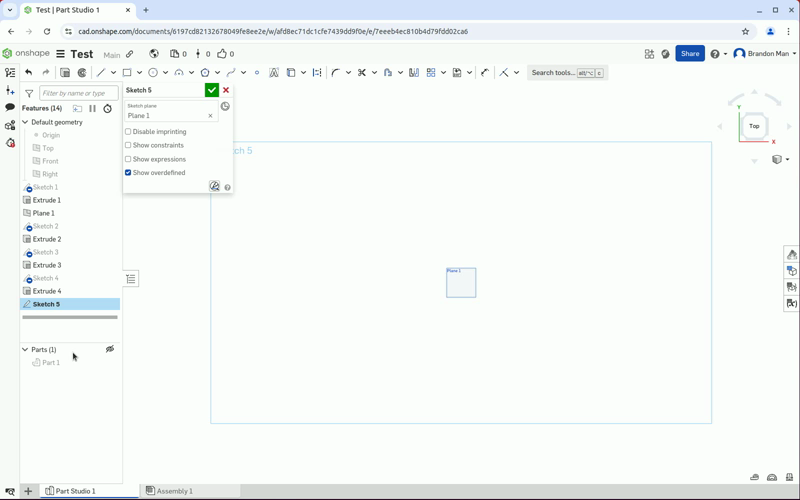
key(l)
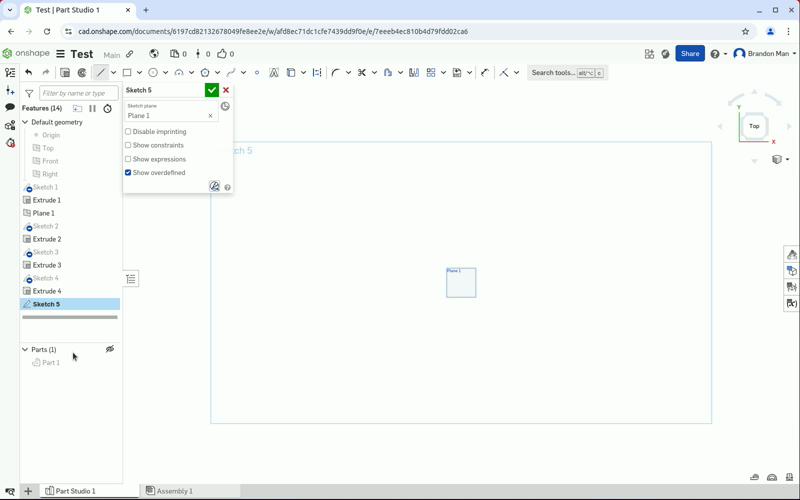
key_down(shift)
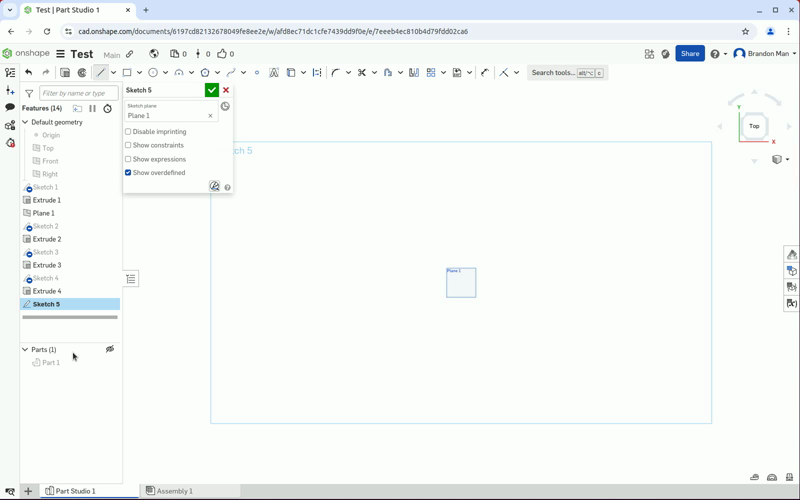
mouse_move(560, 282)
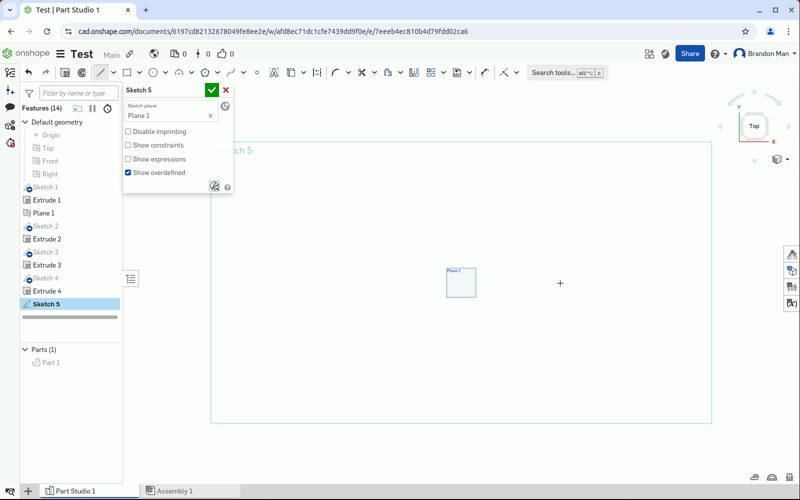
click(560, 282)
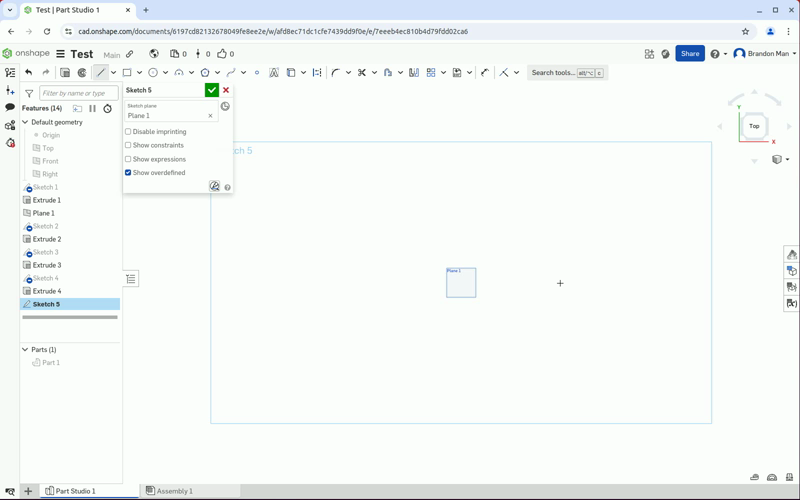
key_up(shift)
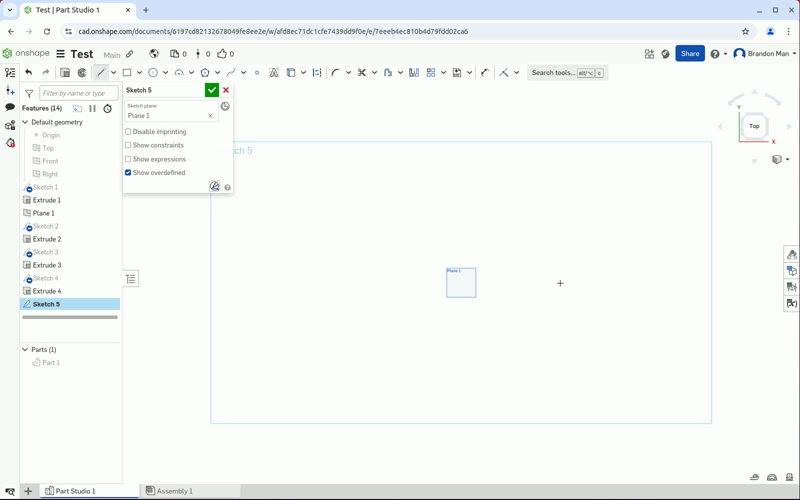
key_down(shift)
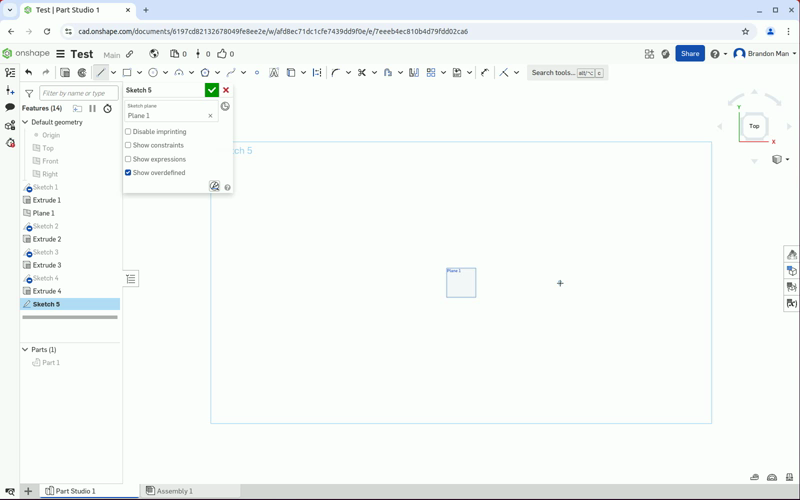
mouse_move(589, 282)
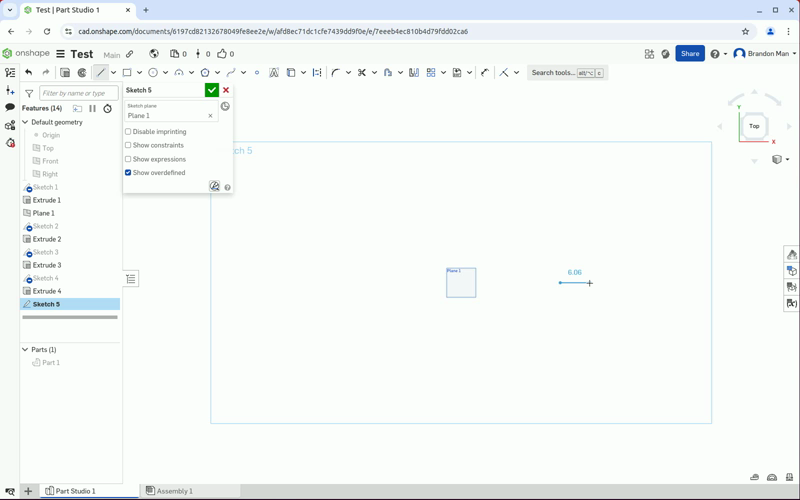
mouse_move(574, 282)
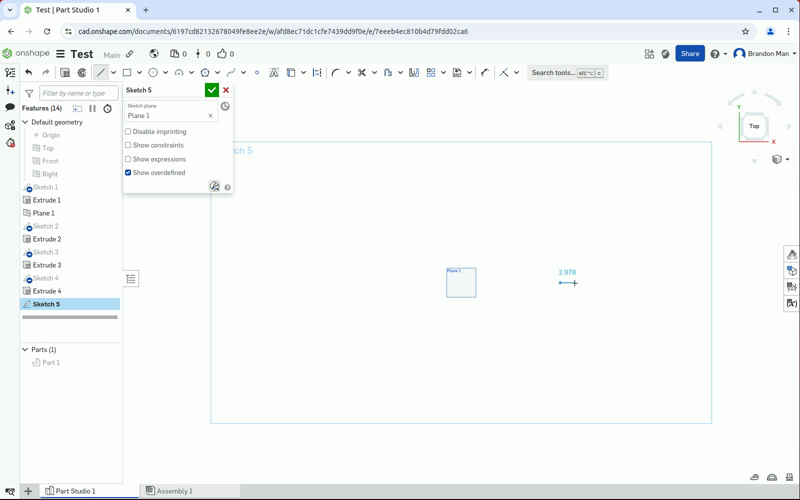
click(574, 282)
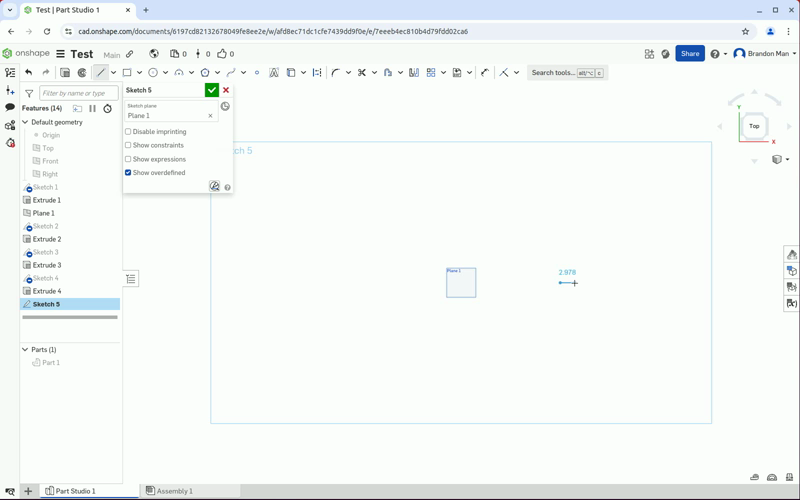
key_up(shift)
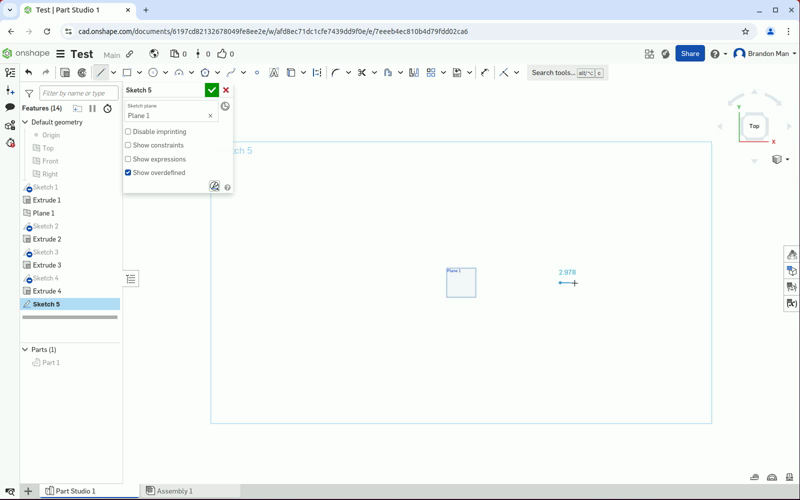
key_down(shift)
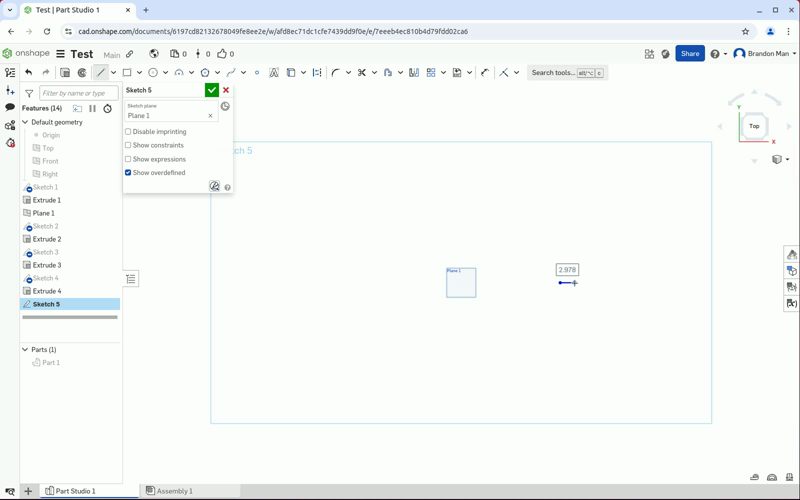
mouse_move(589, 282)
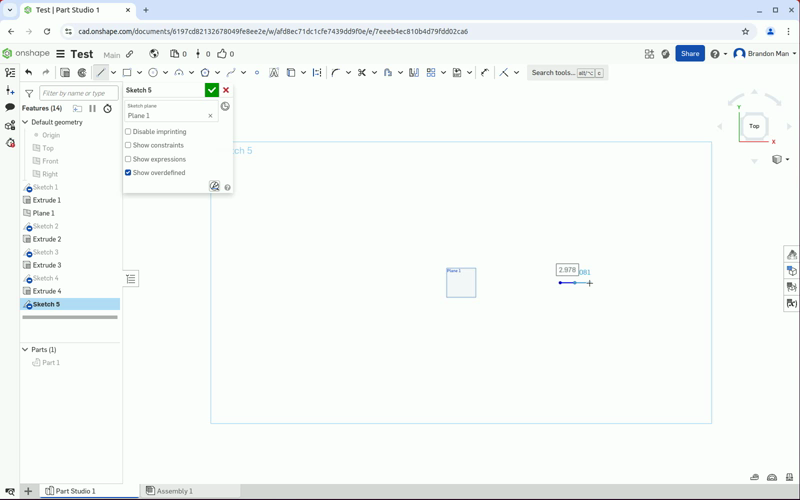
mouse_move(574, 267)
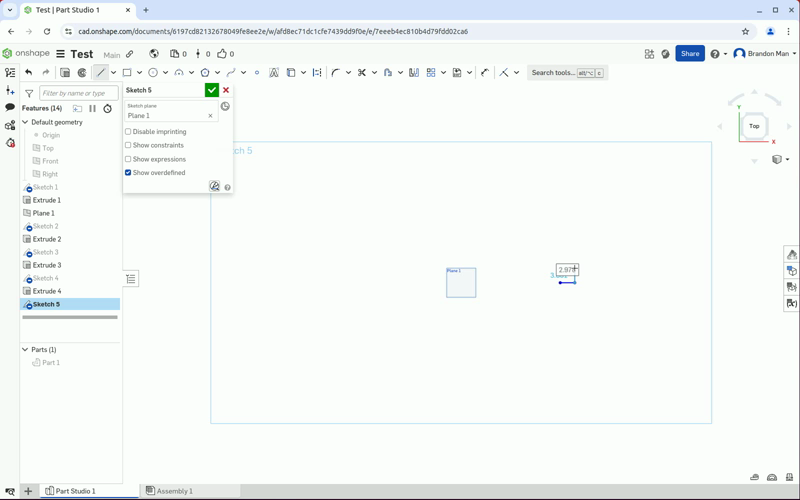
click(574, 267)
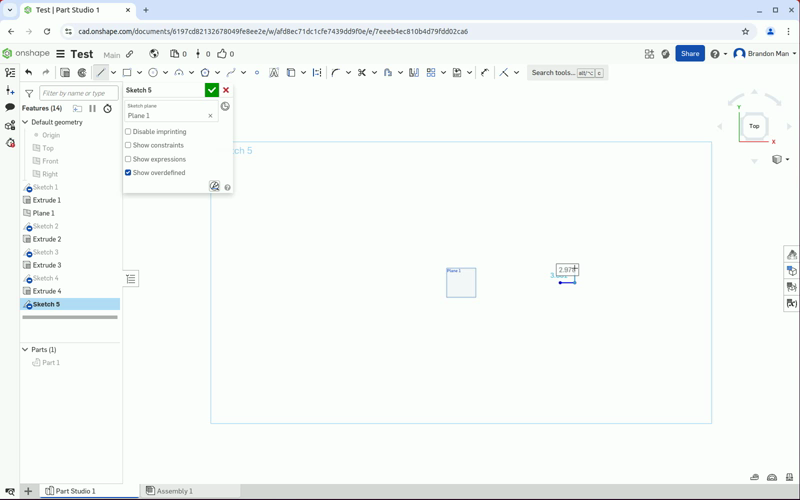
key_up(shift)
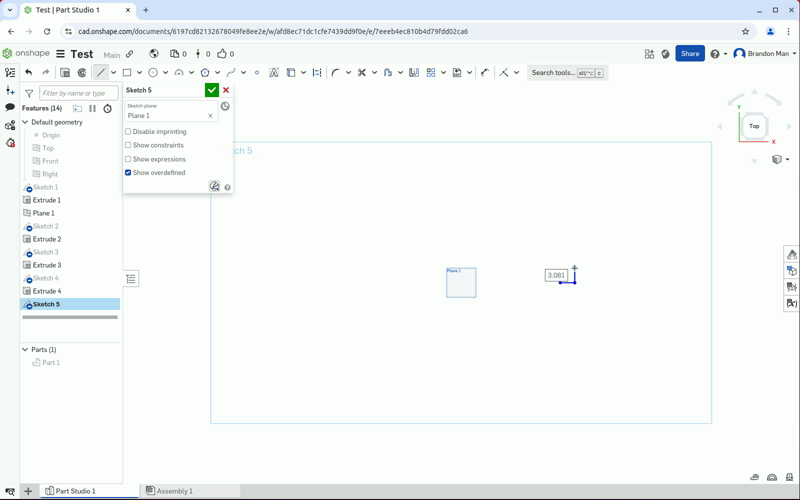
key_down(shift)
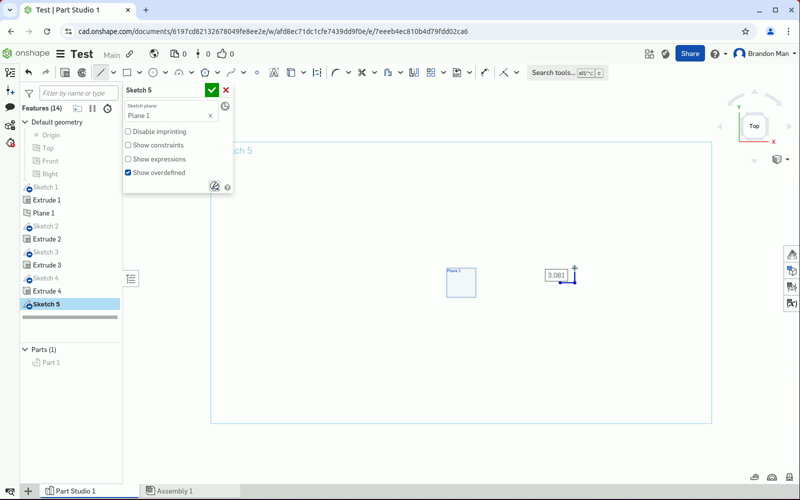
mouse_move(589, 267)
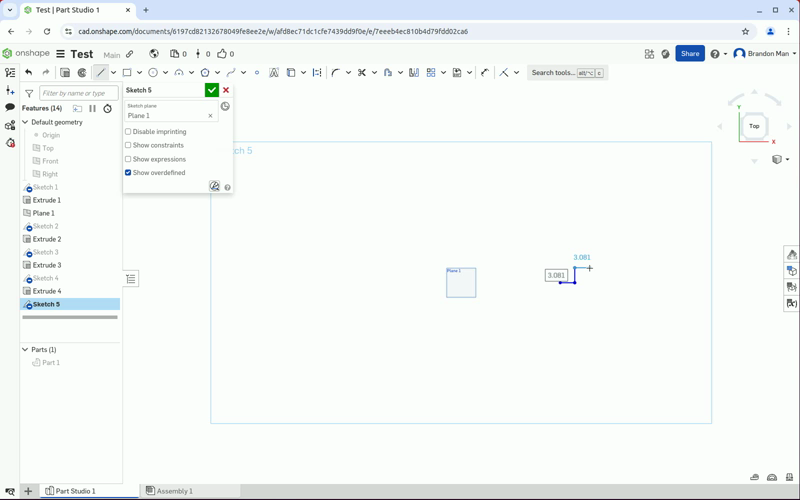
mouse_move(560, 267)
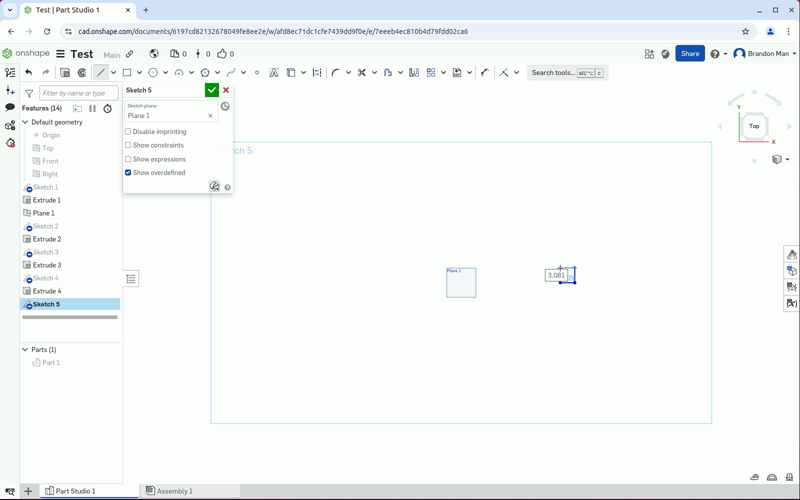
click(560, 267)
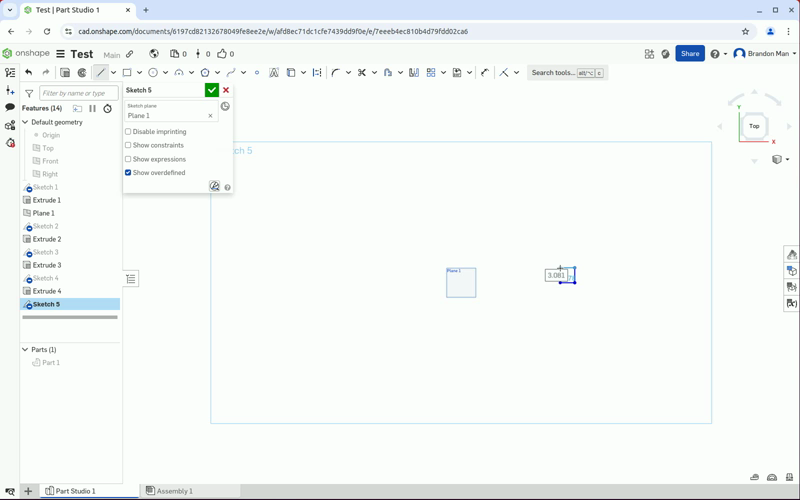
key_up(shift)
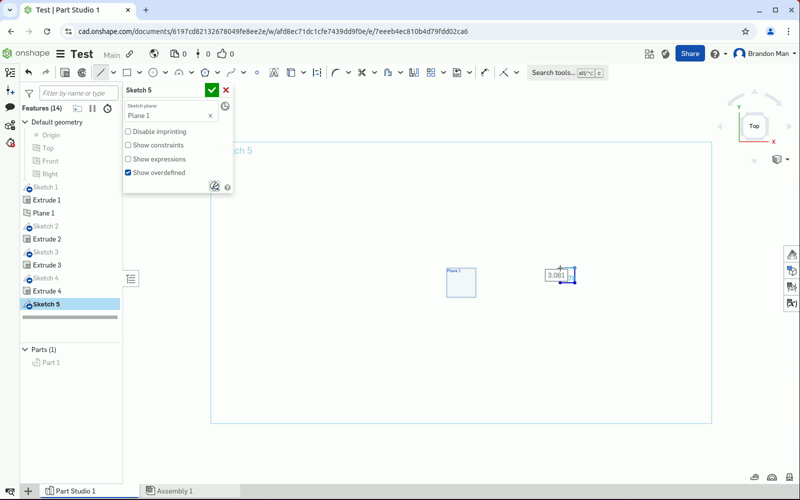
mouse_move(589, 267)
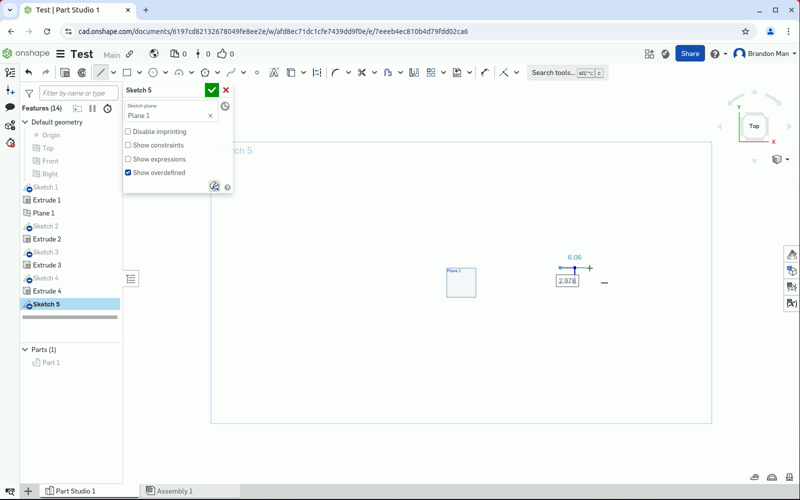
key_down(shift)
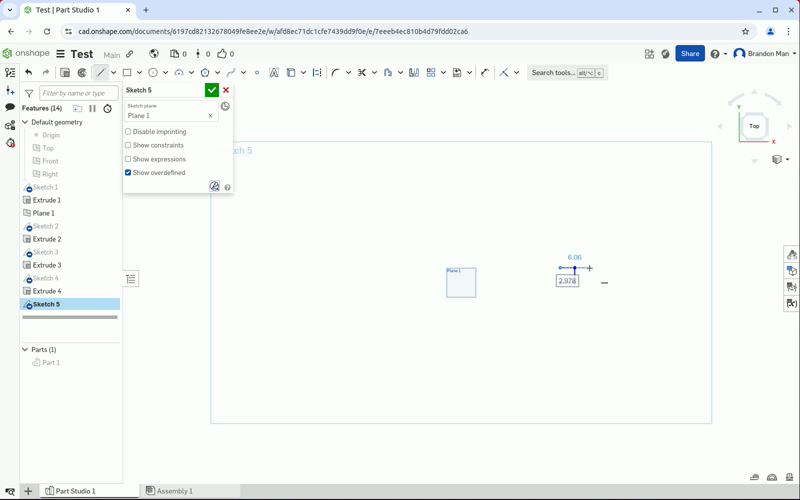
mouse_move(560, 282)
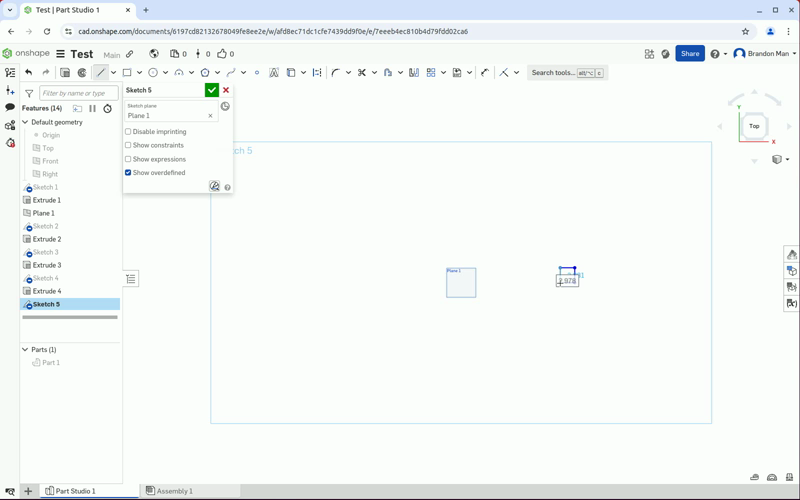
key_up(shift)
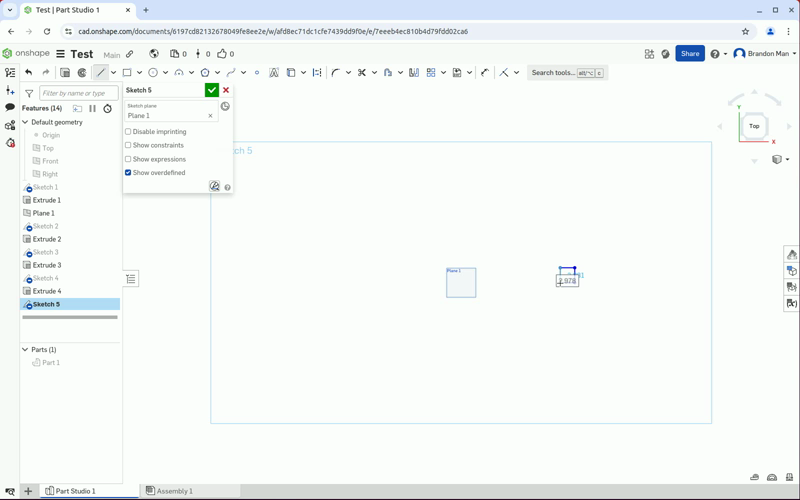
click(560, 282)
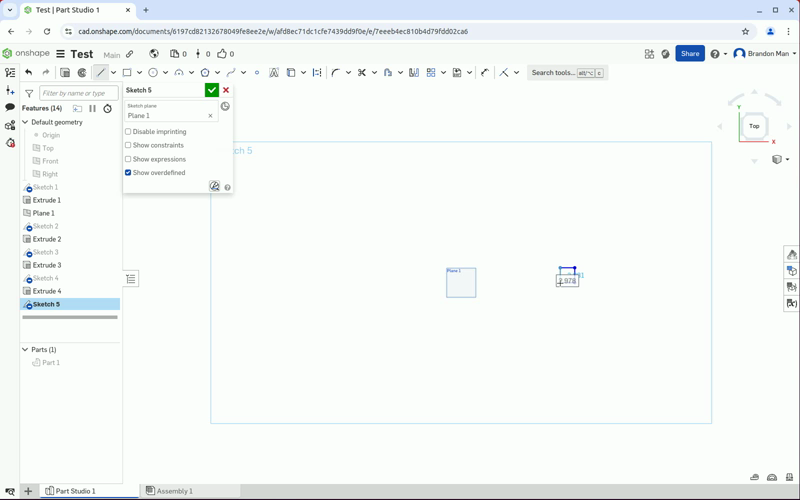
key(esc)
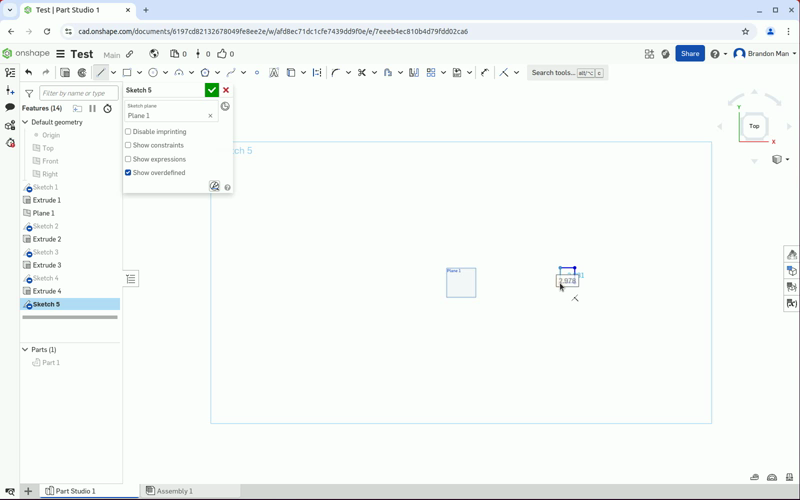
mouse_move(571, 282)
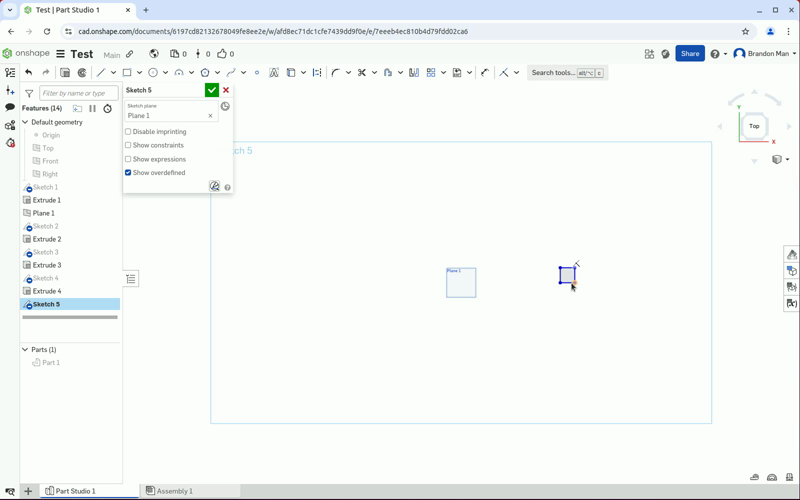
scroll(6)
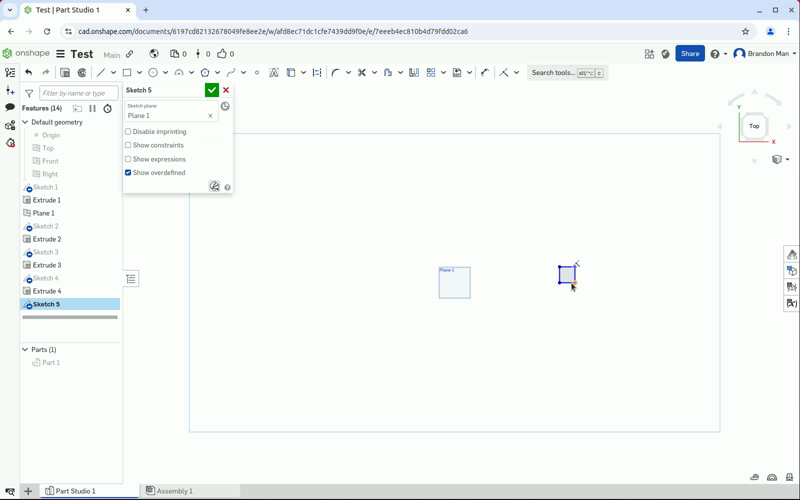
scroll(6)
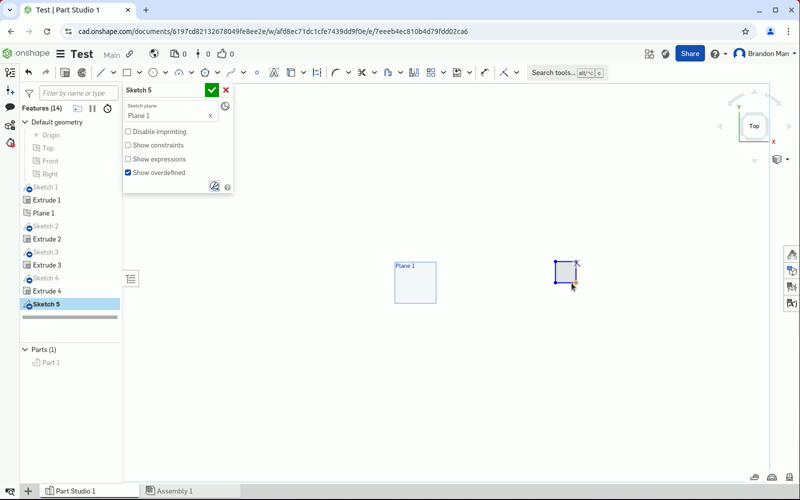
scroll(6)
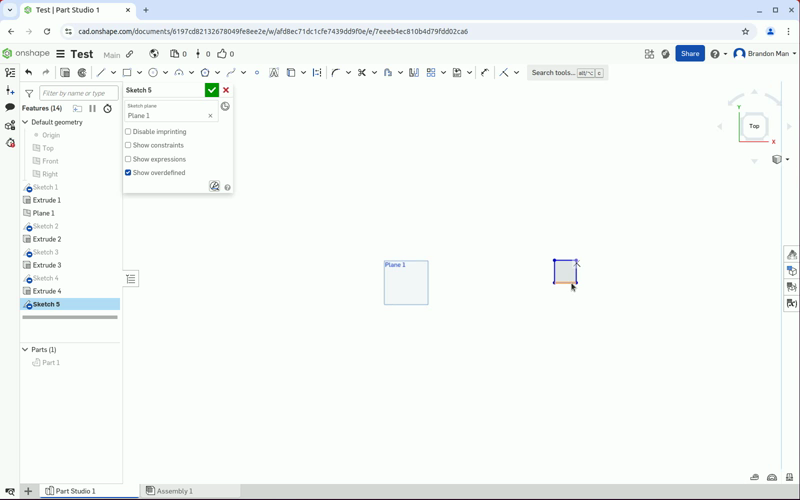
scroll(6)
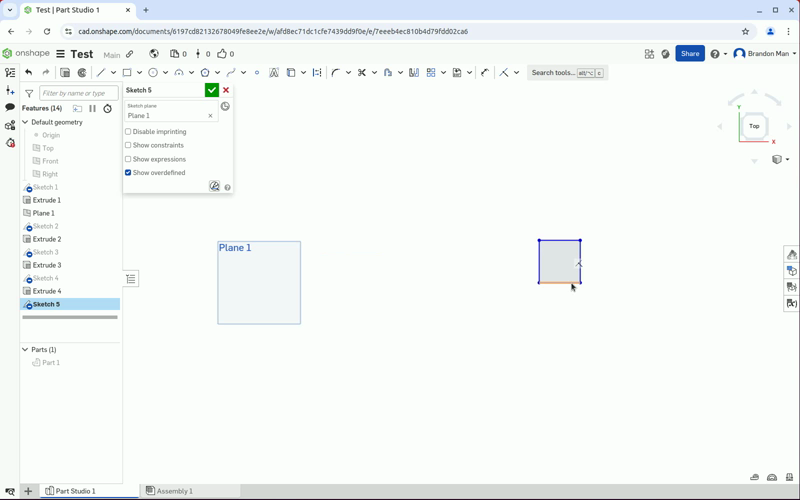
scroll(6)
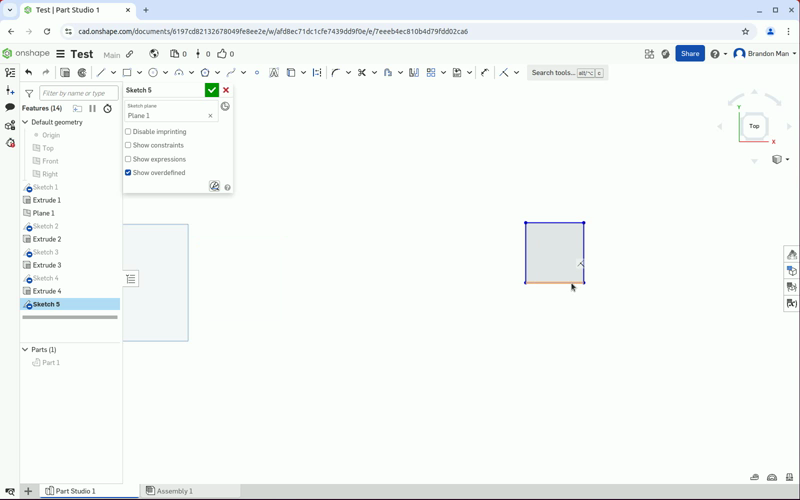
scroll(6)
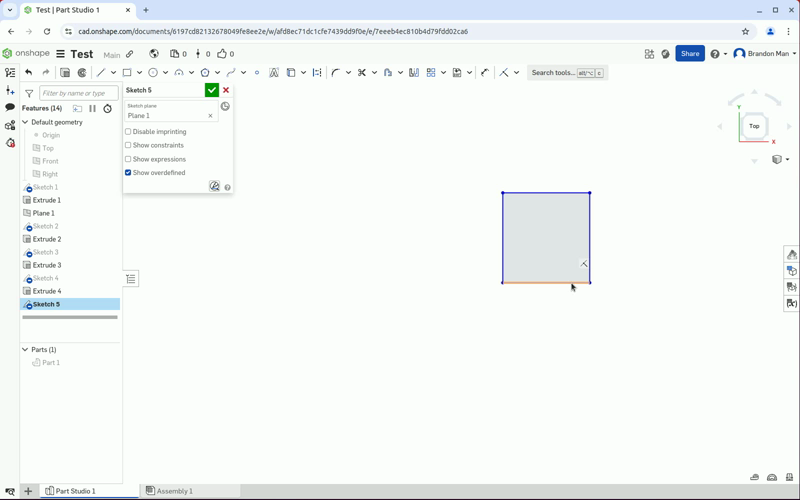
scroll(6)
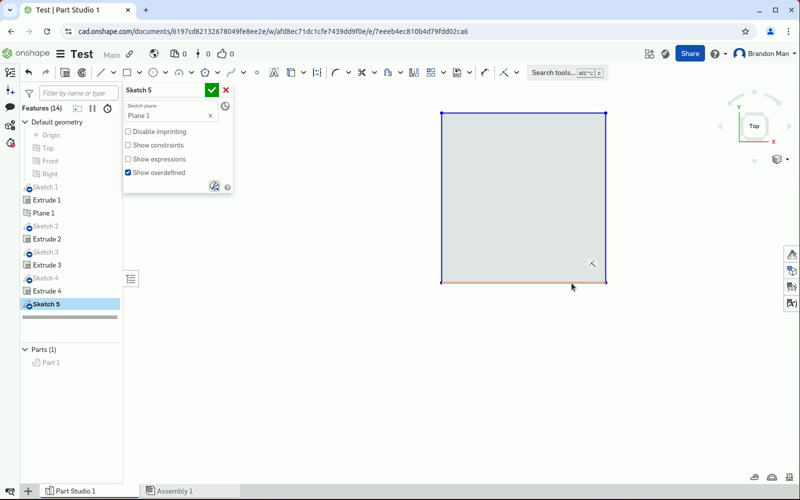
click(571, 282)
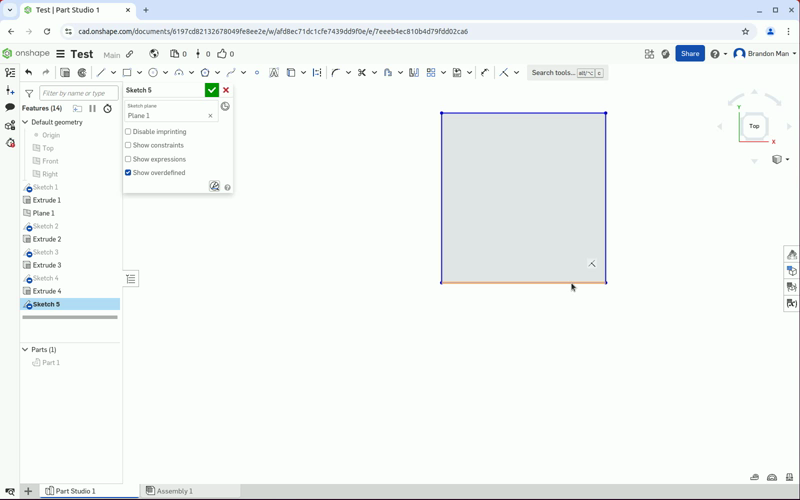
scroll(-6)
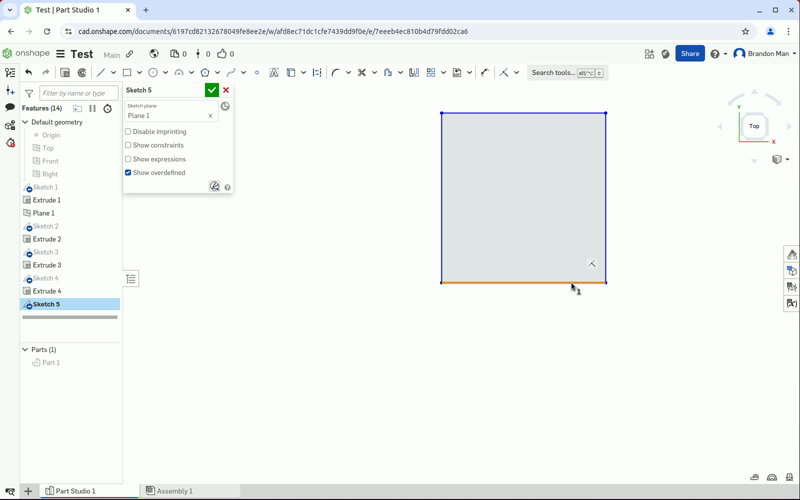
scroll(-6)
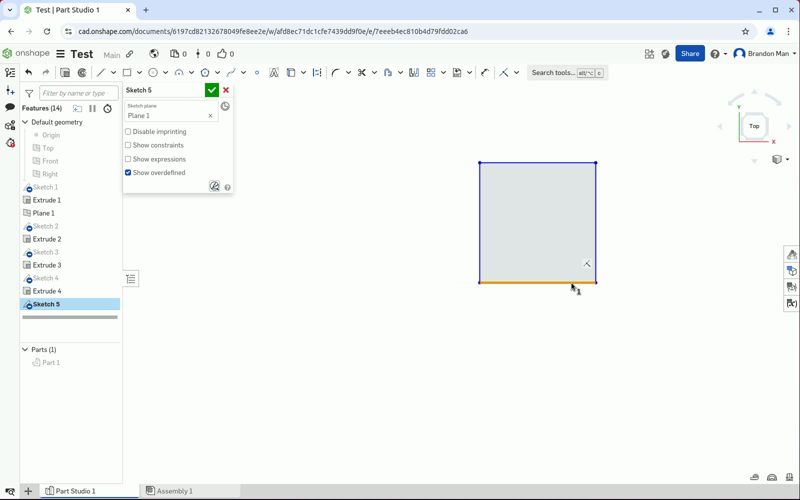
scroll(-6)
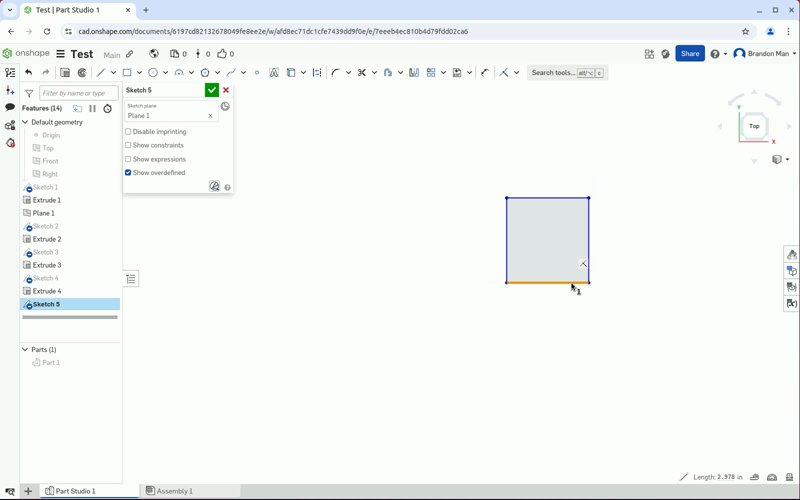
scroll(-6)
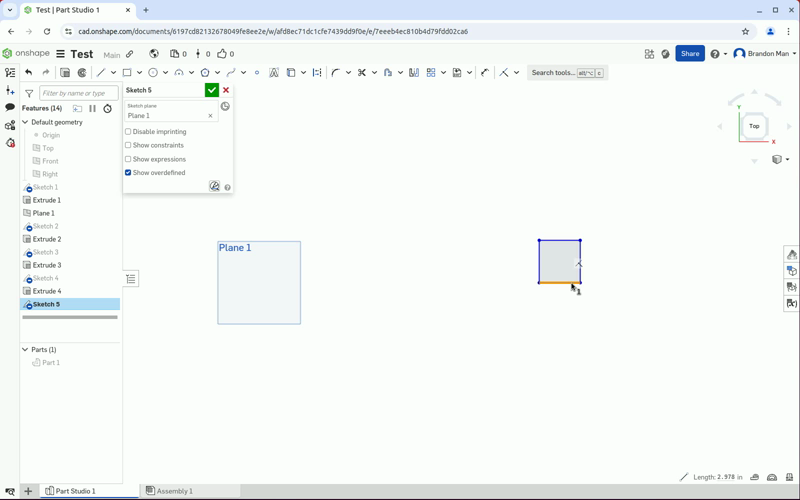
scroll(-6)
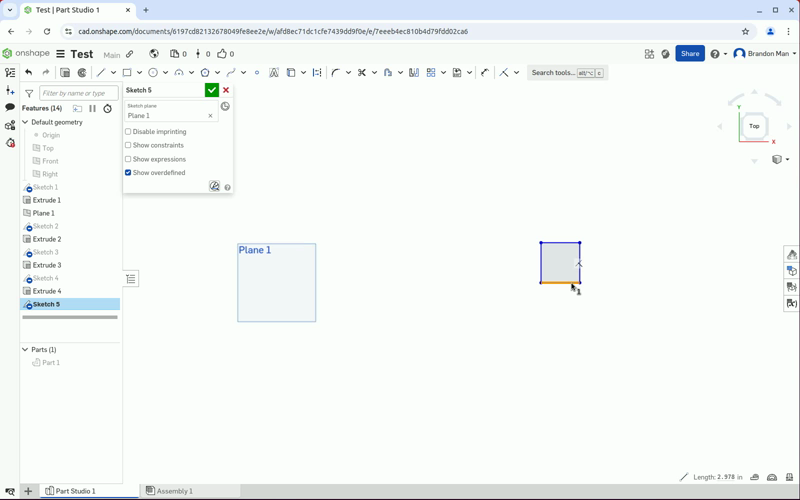
scroll(-6)
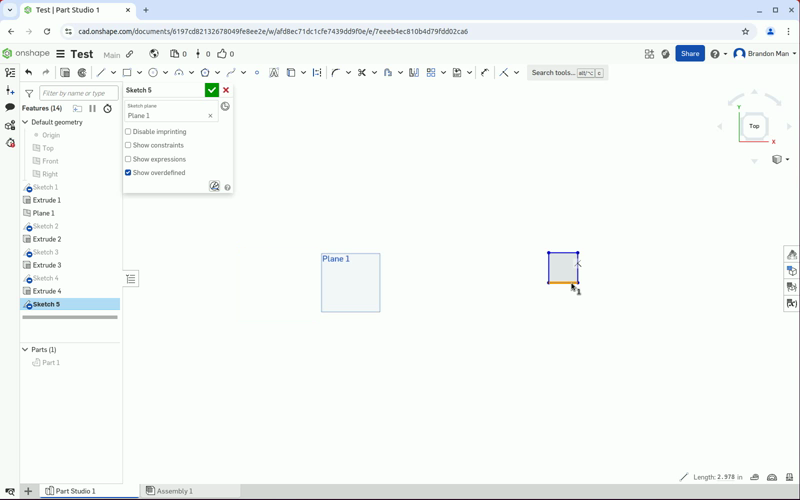
scroll(-6)
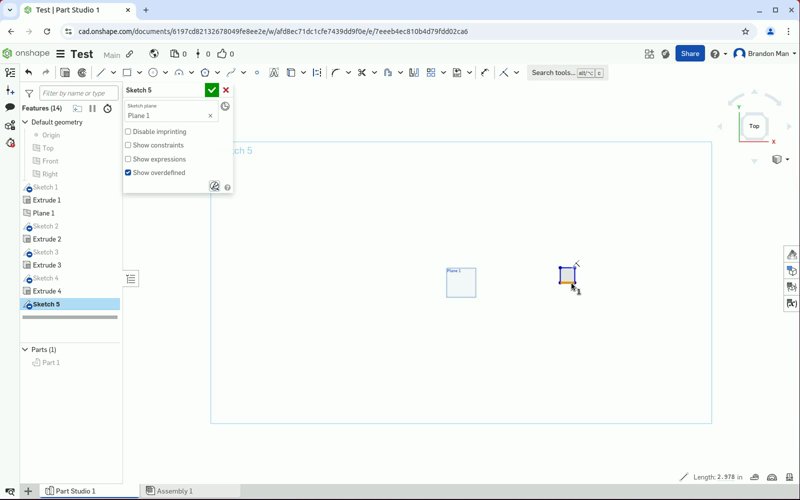
mouse_move(73, 352)
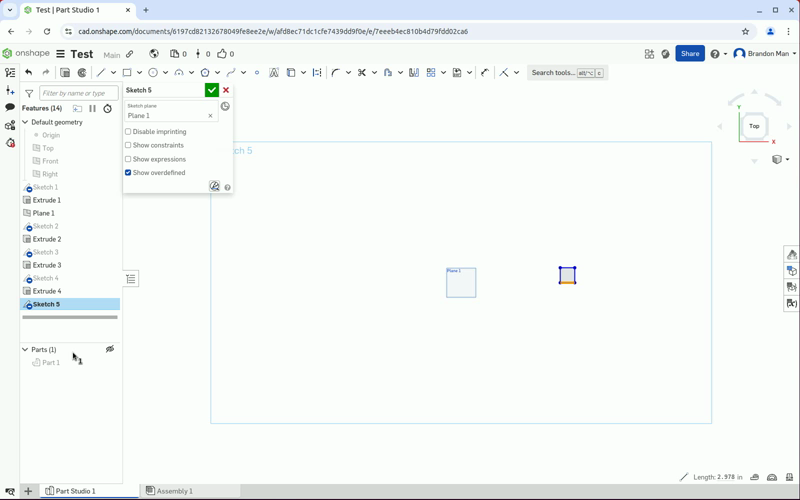
key(shift+y)
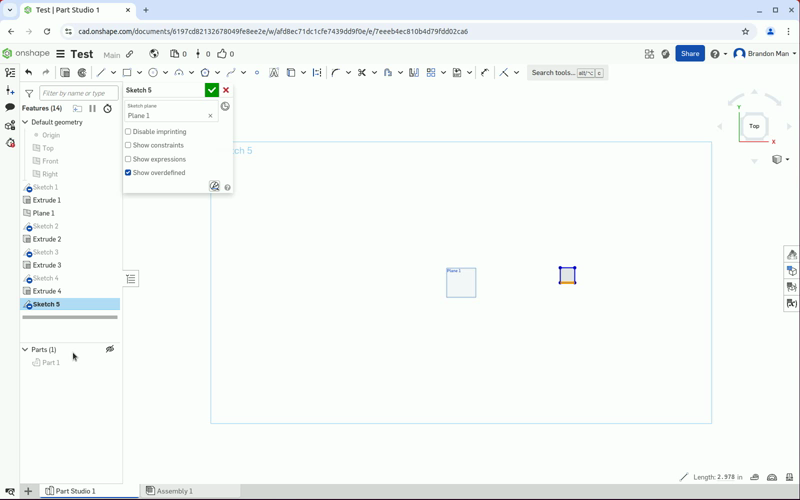
key(shift+e)
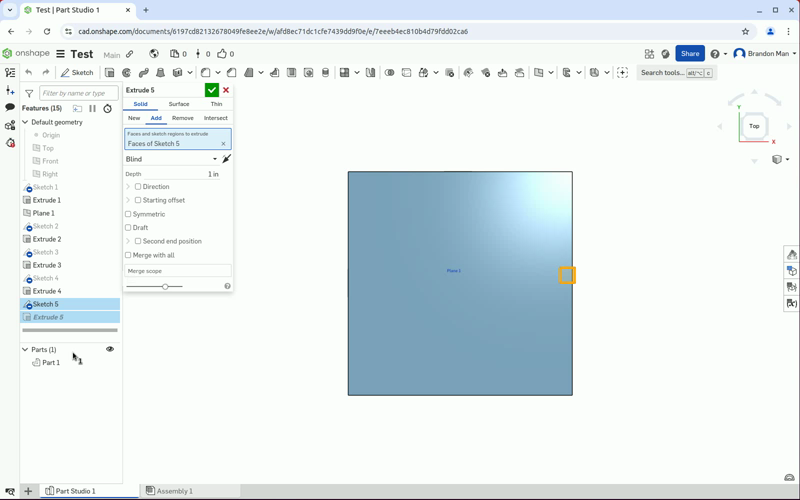
mouse_move(143, 106)
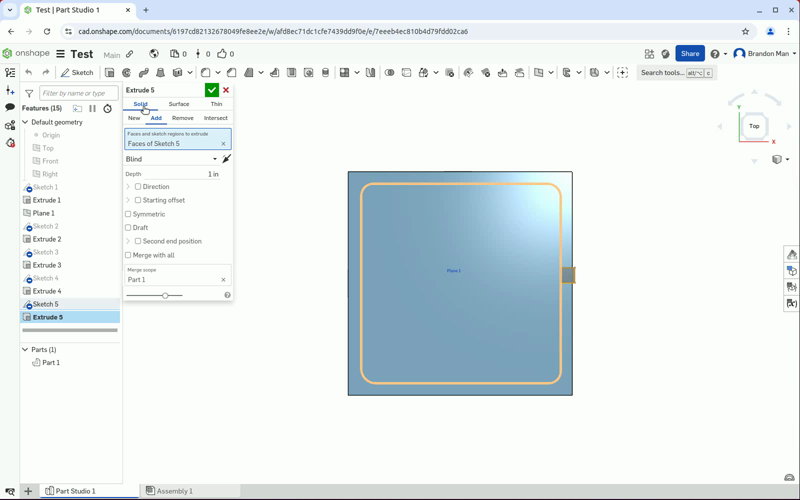
click(143, 106)
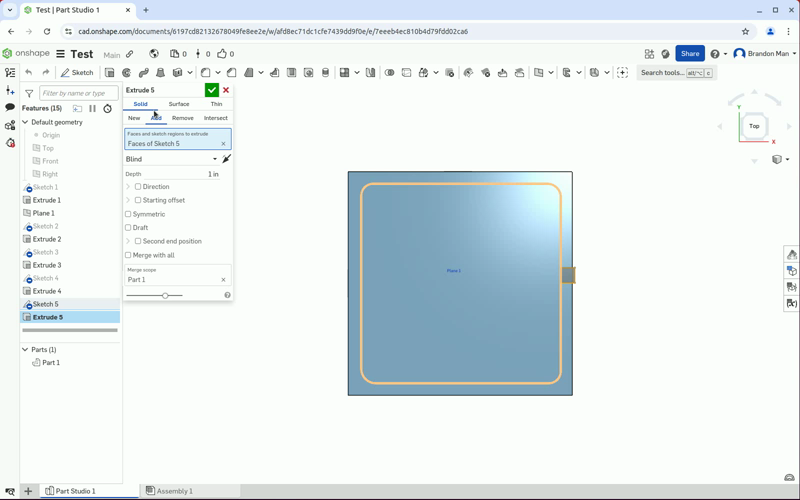
mouse_move(186, 120)
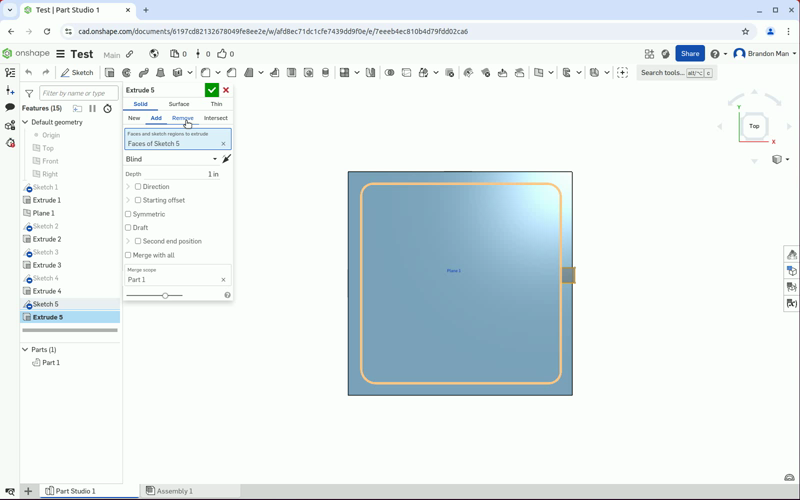
click(186, 120)
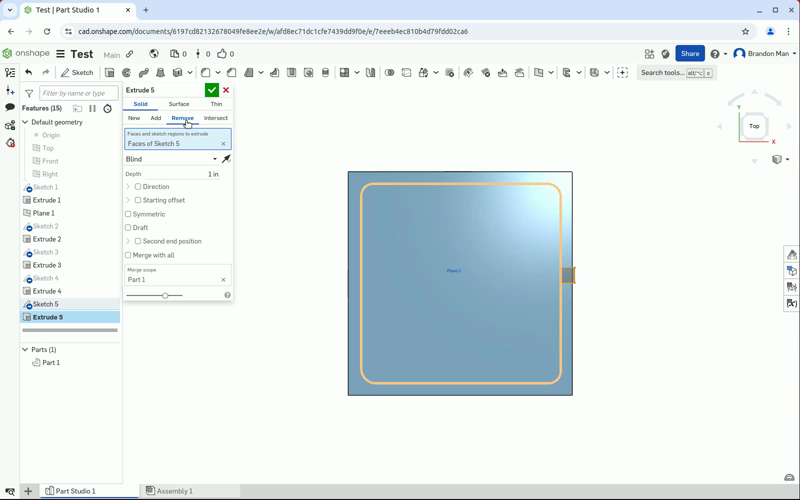
key(tab, 4)
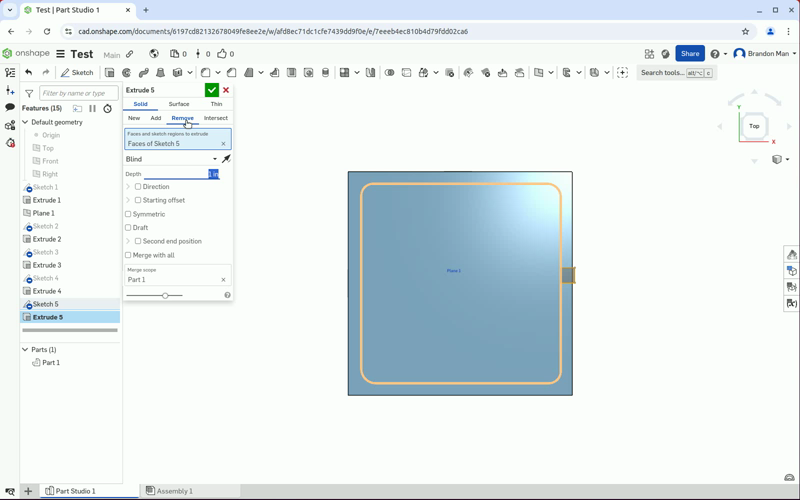
text(1.926)
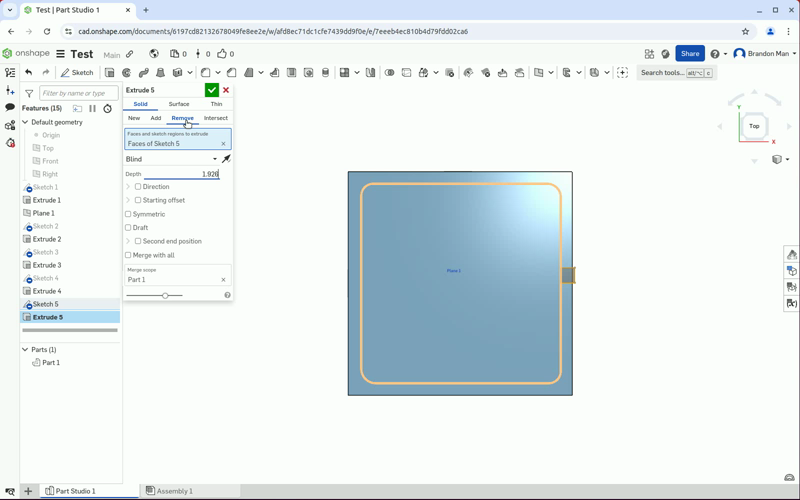
key(tab, 6)
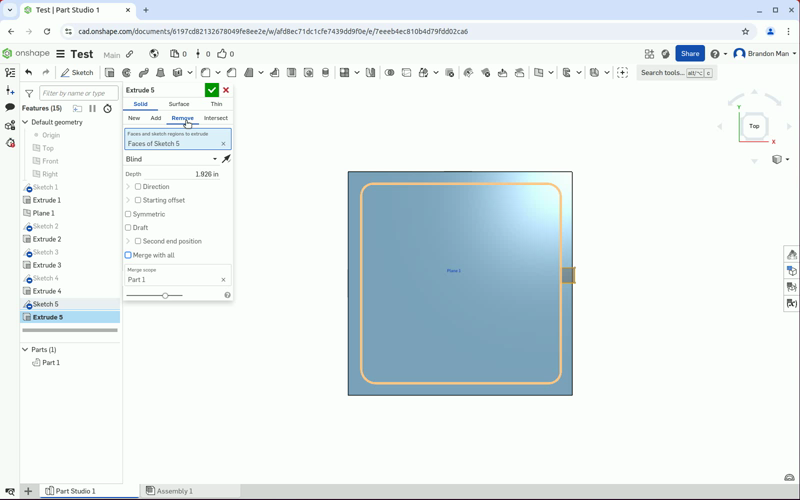
key(space)
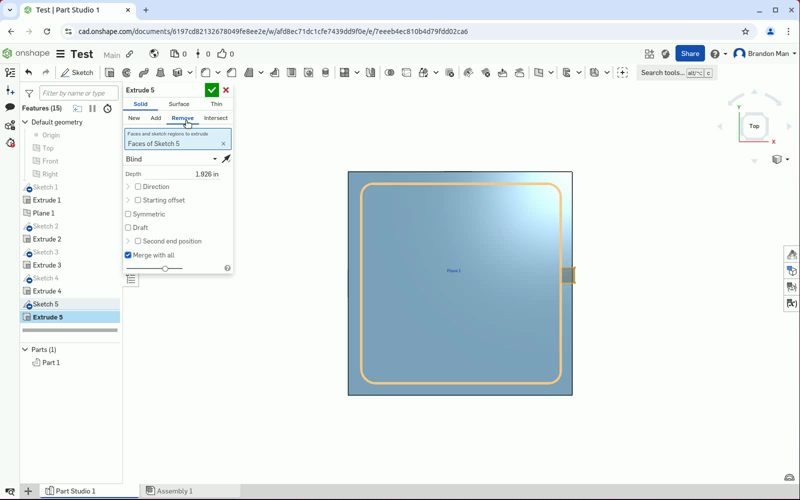
key(enter)
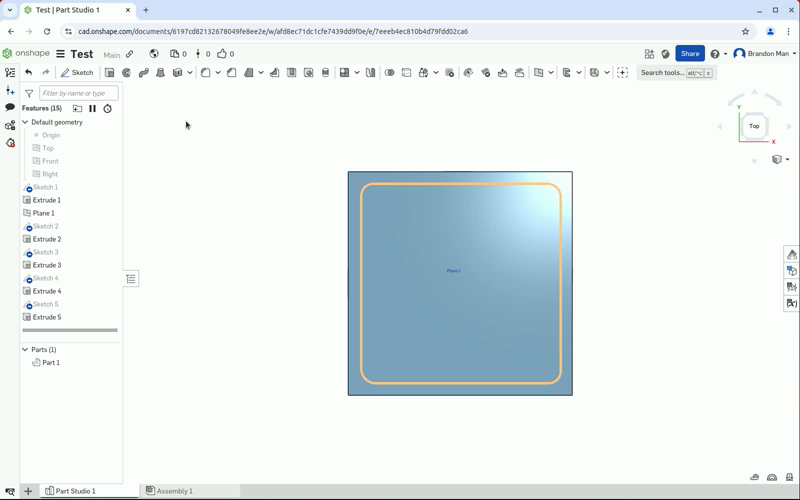
key(shift+h)
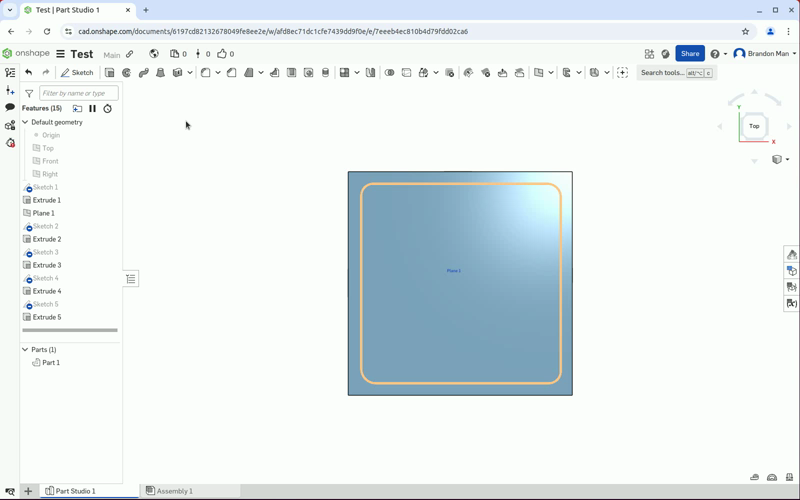
key(shift+h)
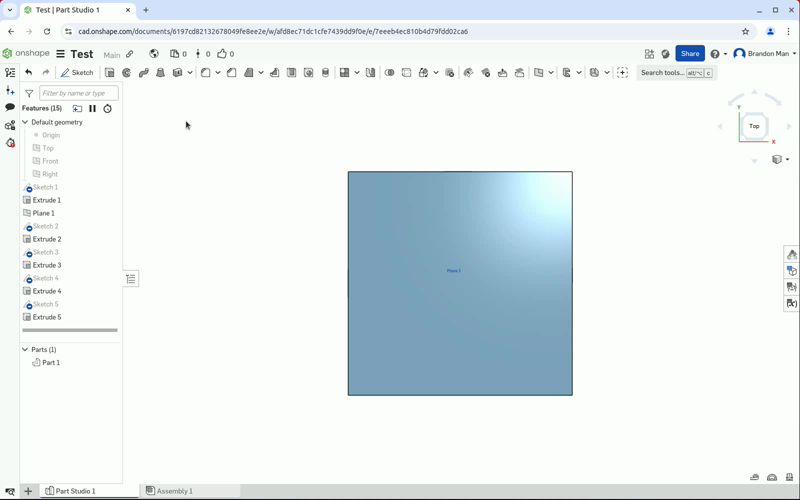
mouse_move(73, 189)
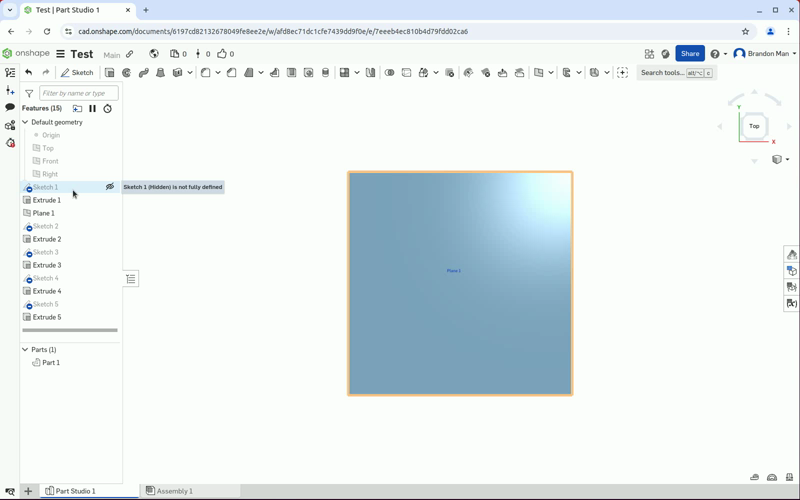
click(73, 189)
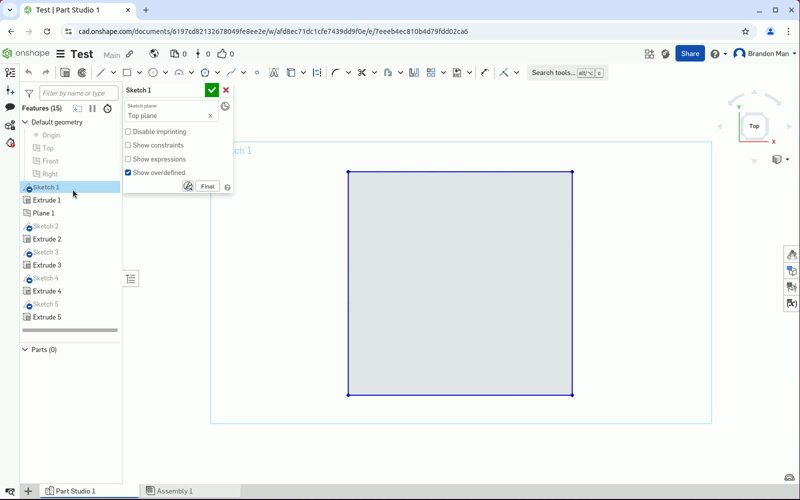
mouse_move(229, 92)
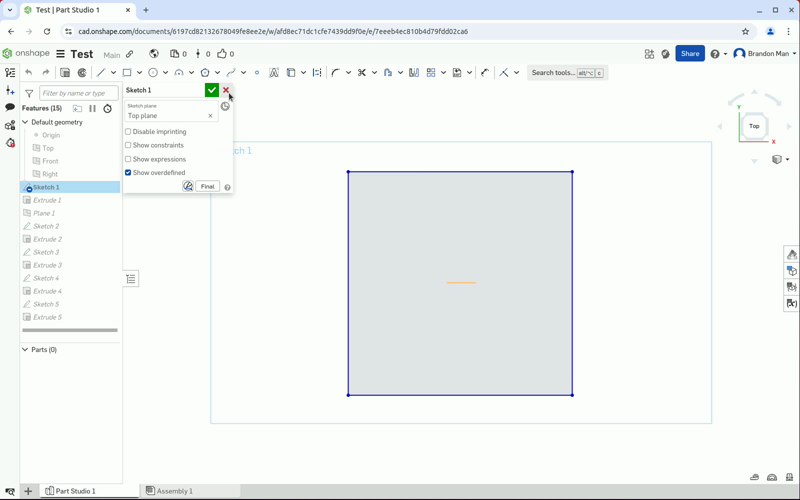
click(229, 92)
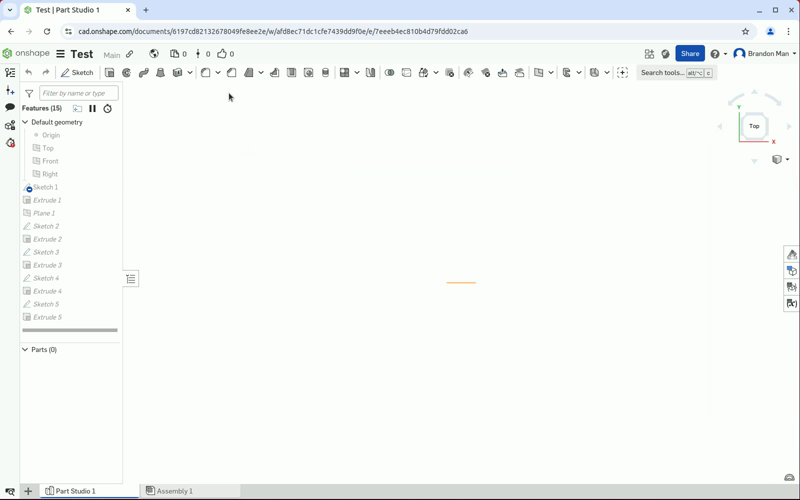
key(shift+s)
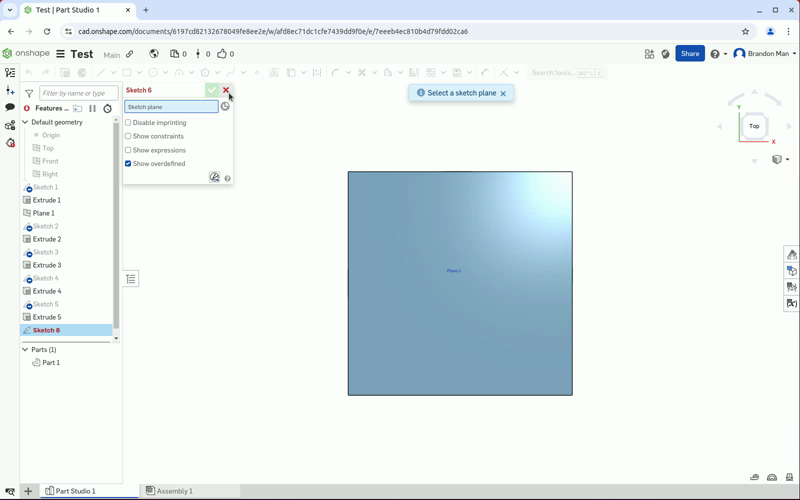
mouse_move(69, 215)
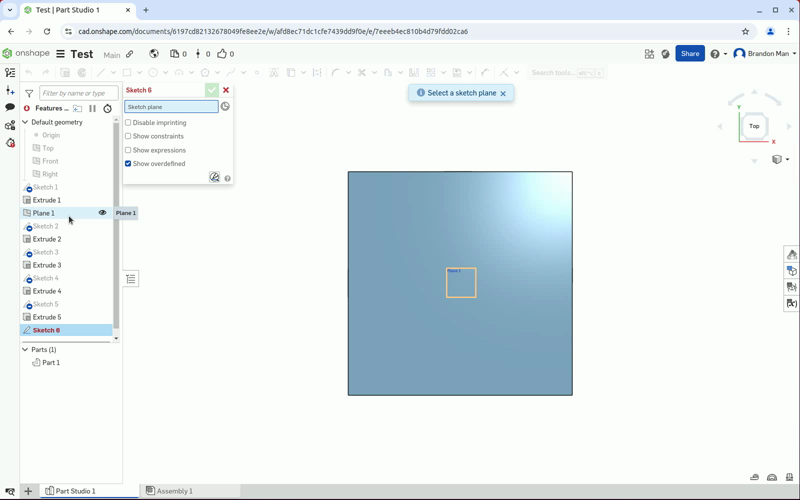
click(69, 215)
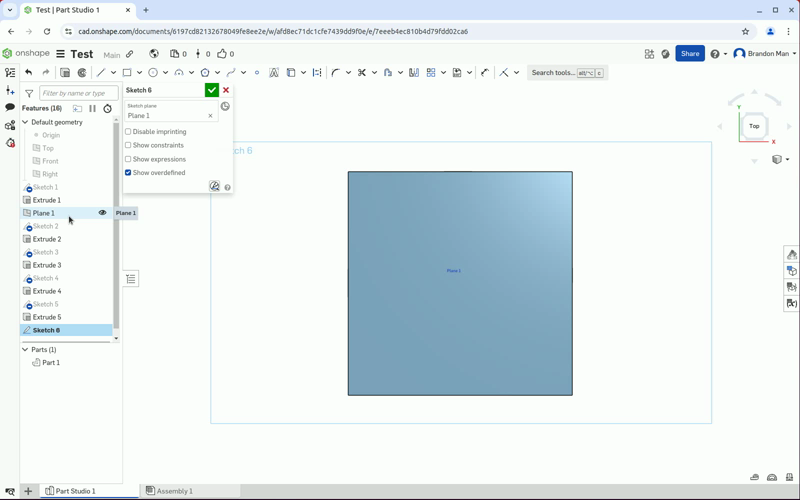
mouse_move(73, 352)
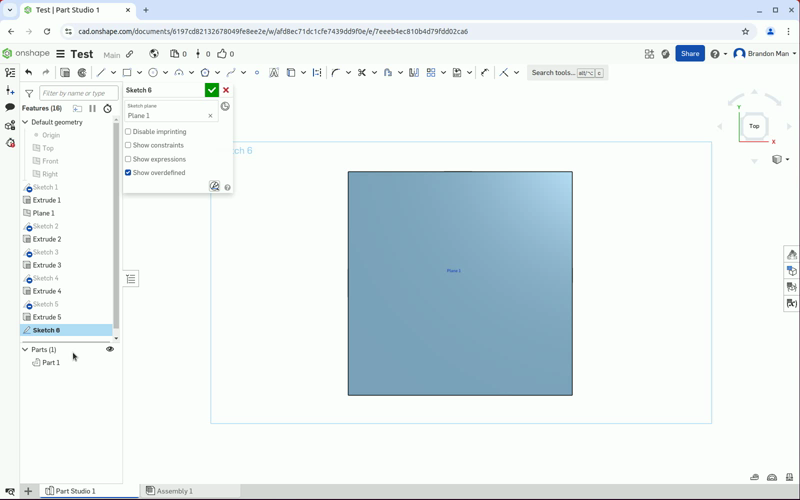
key(y)
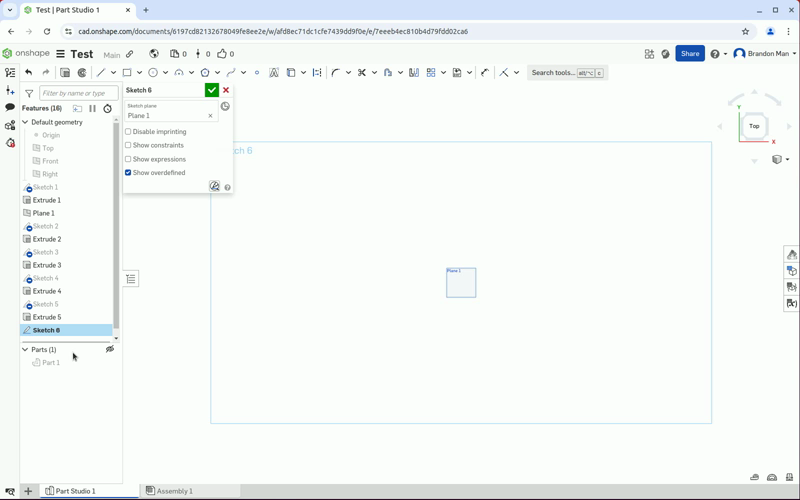
key(l)
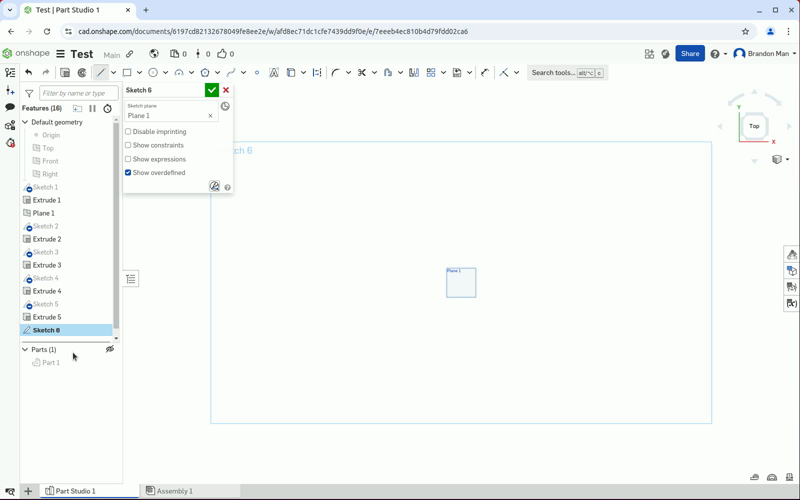
key_down(shift)
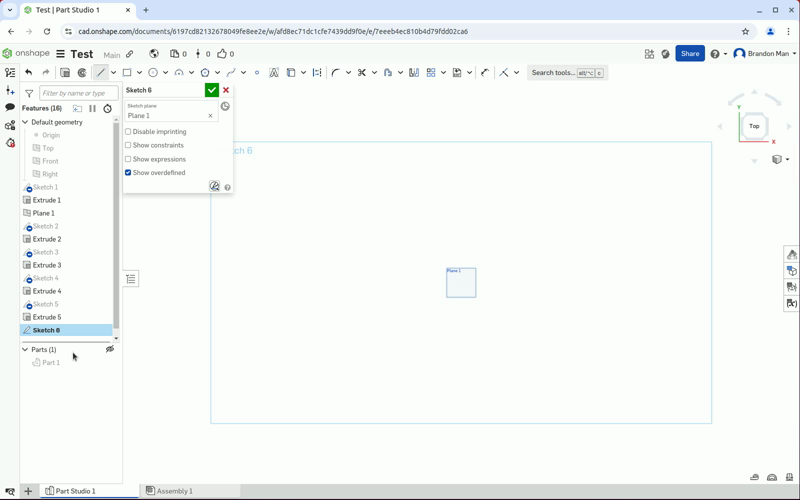
mouse_move(560, 297)
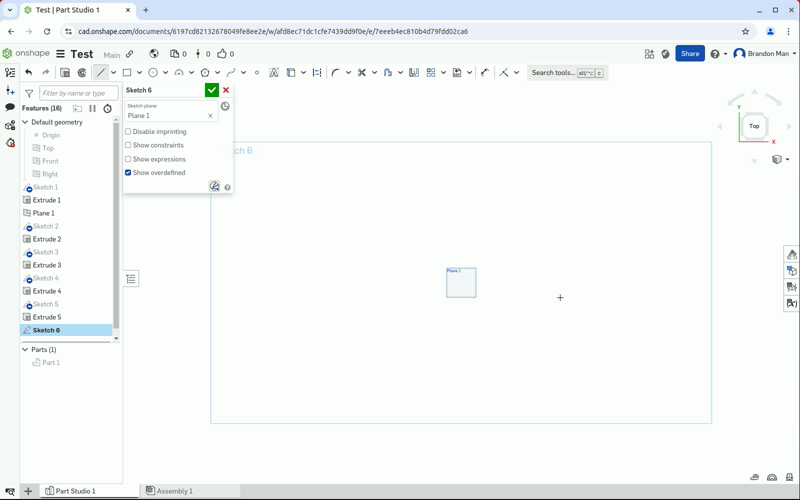
click(560, 297)
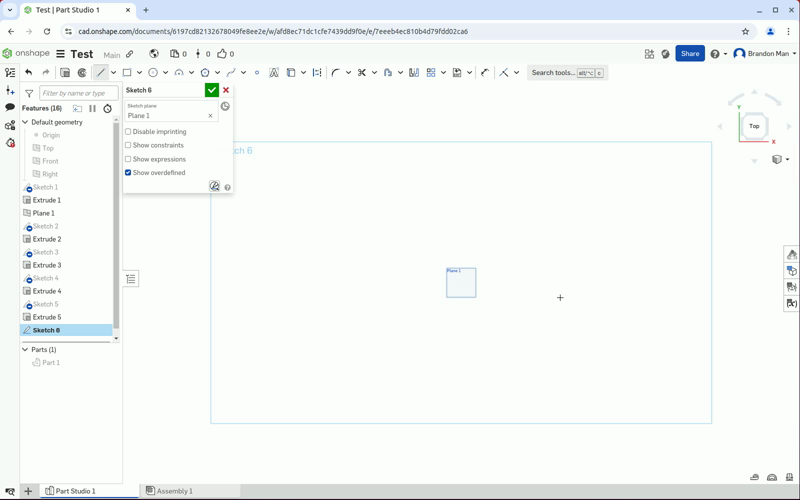
key_up(shift)
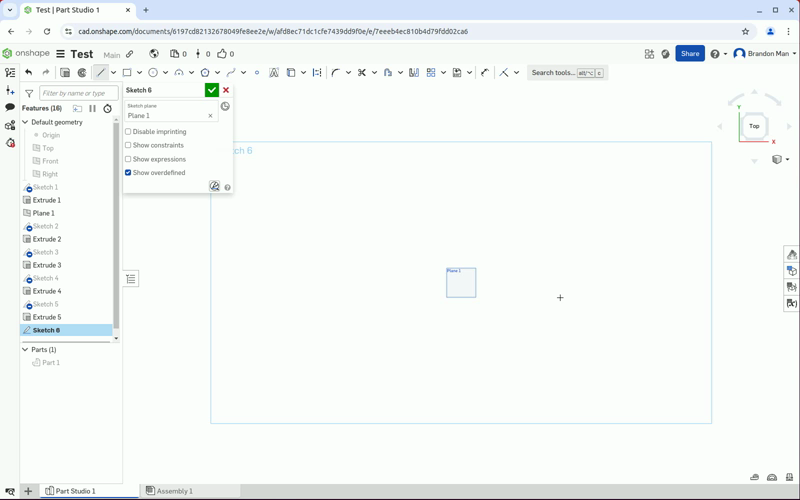
key_down(shift)
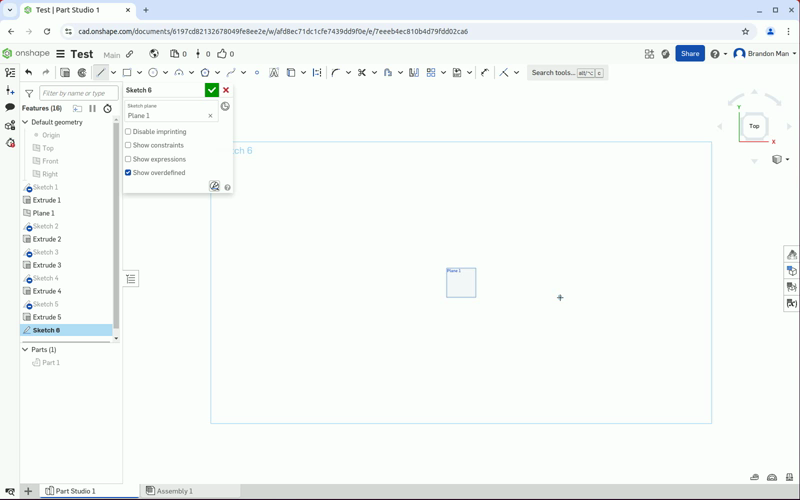
mouse_move(589, 297)
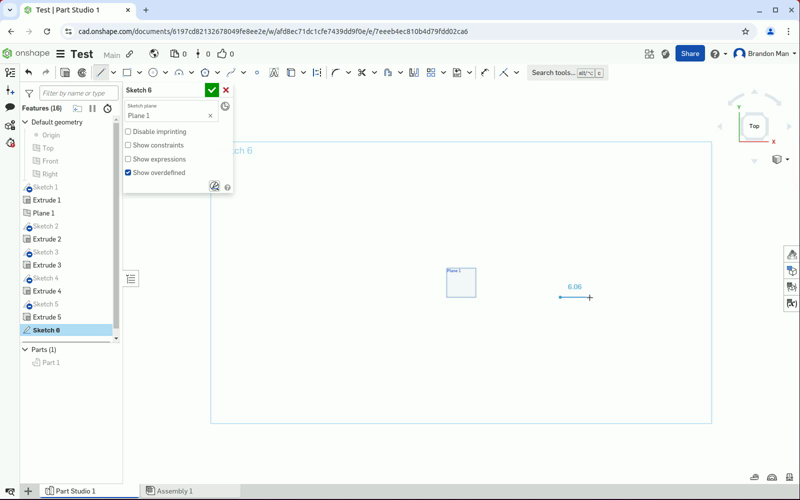
mouse_move(574, 297)
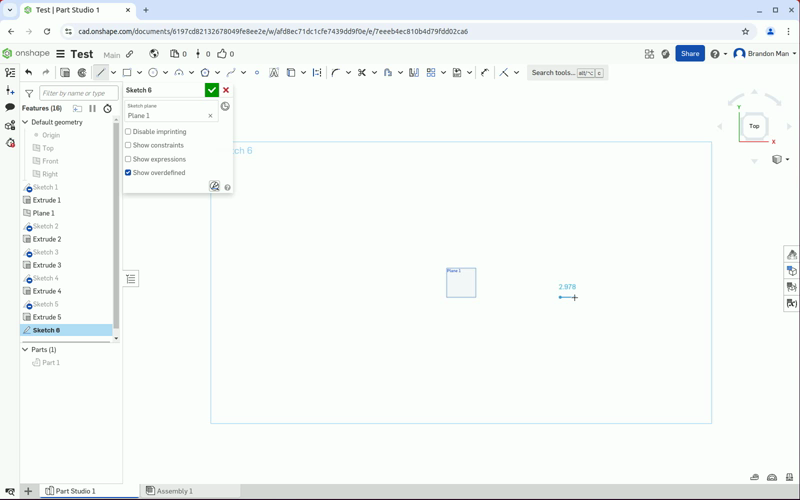
click(574, 297)
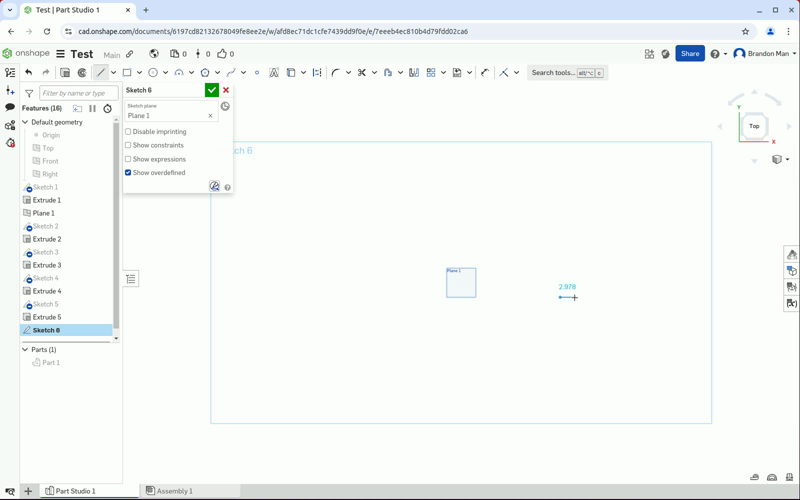
key_up(shift)
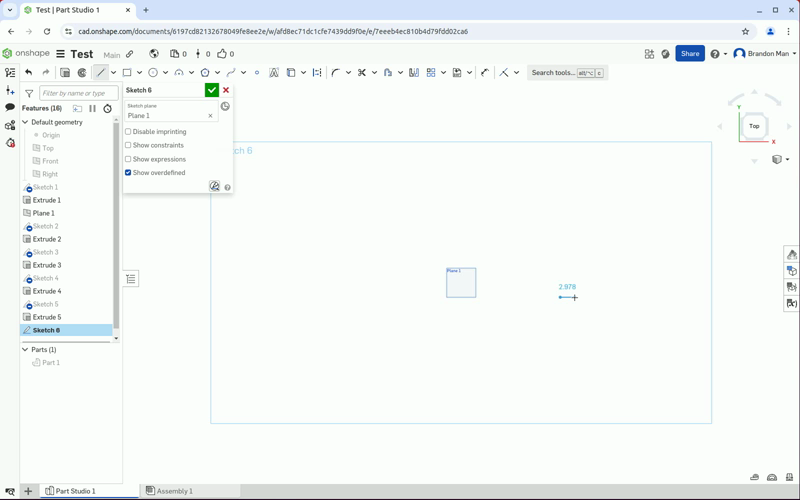
key_down(shift)
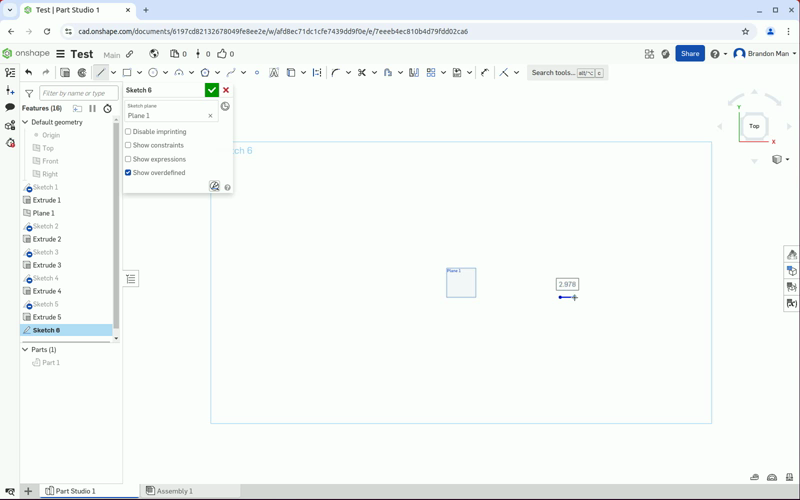
mouse_move(589, 297)
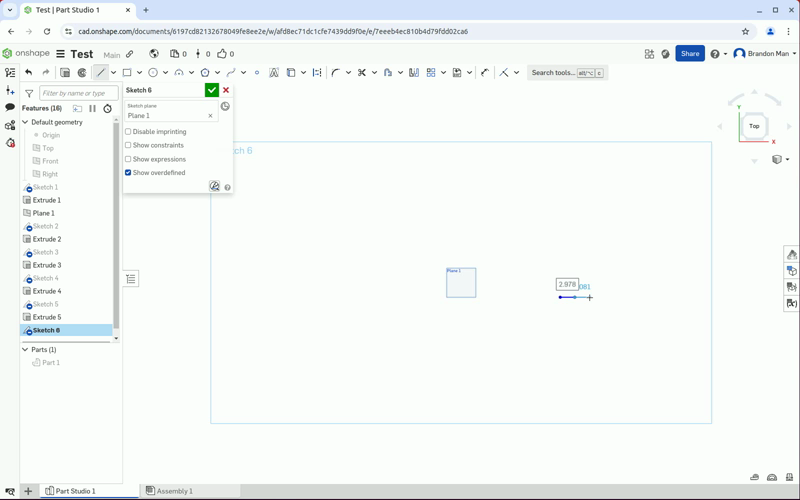
mouse_move(574, 282)
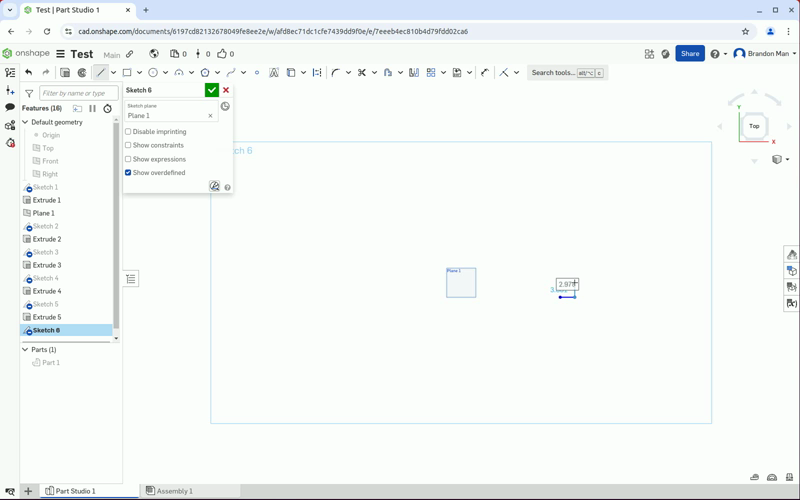
click(574, 282)
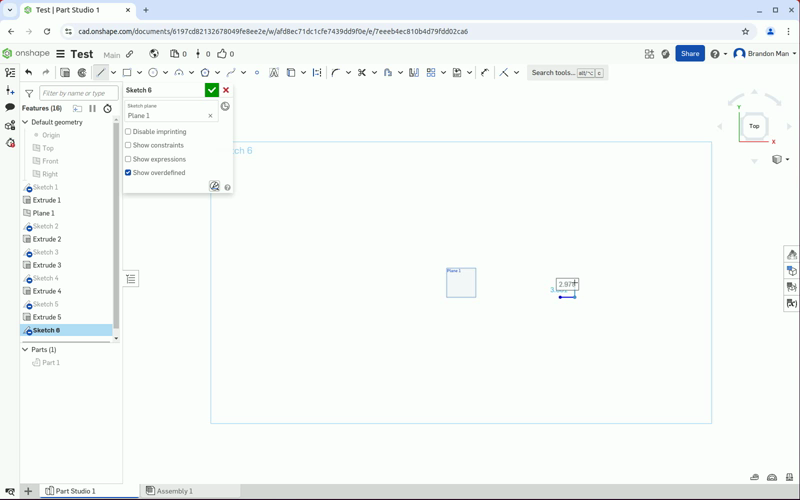
key_up(shift)
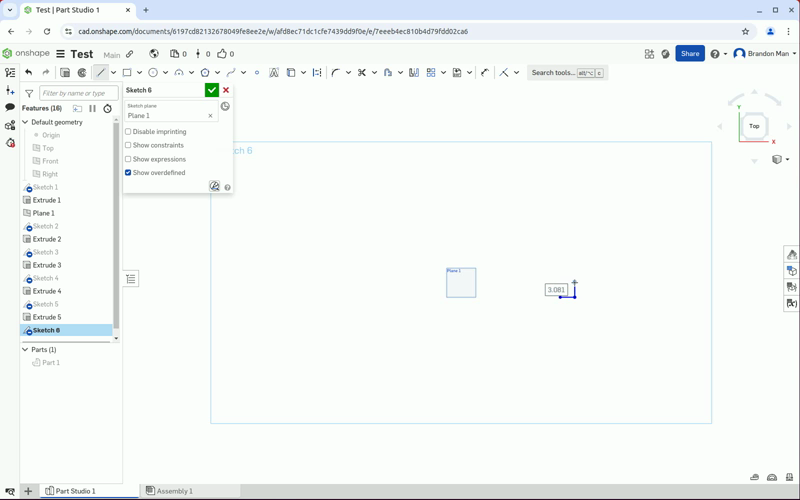
key_down(shift)
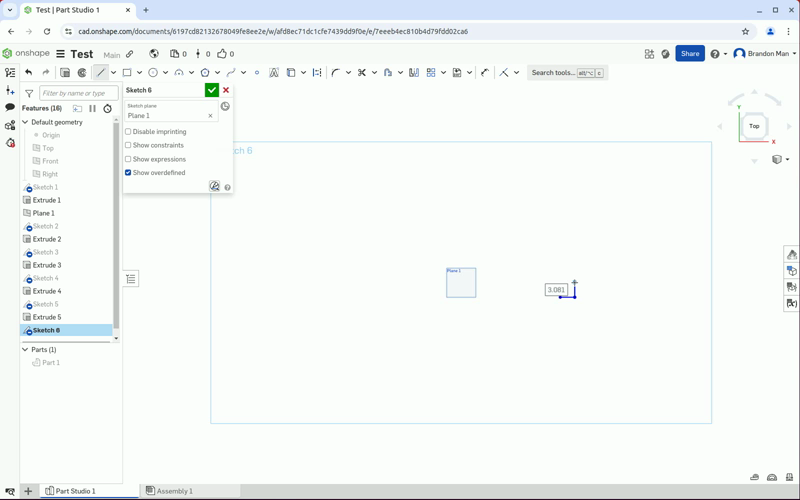
mouse_move(589, 282)
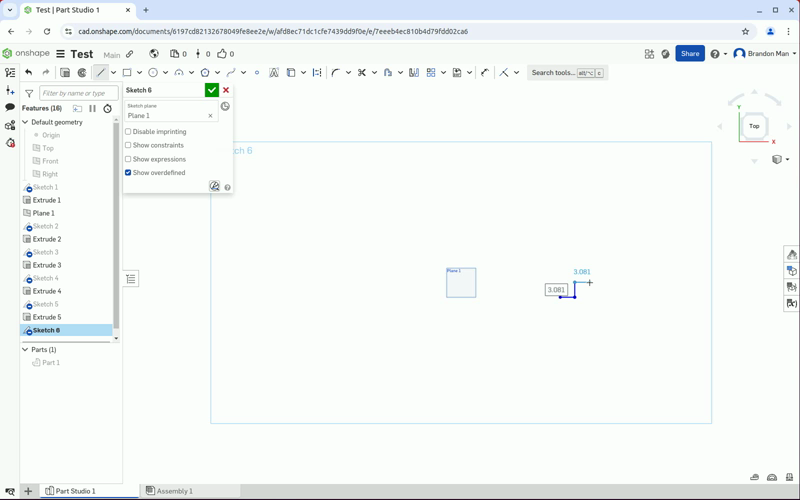
mouse_move(560, 282)
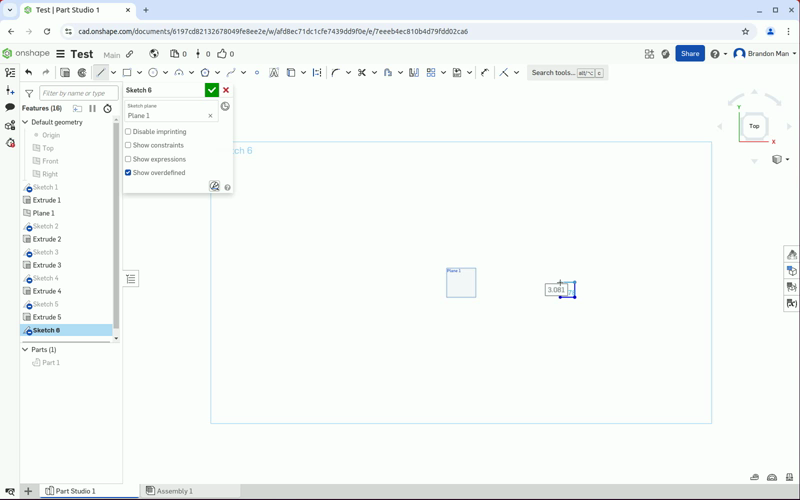
click(560, 282)
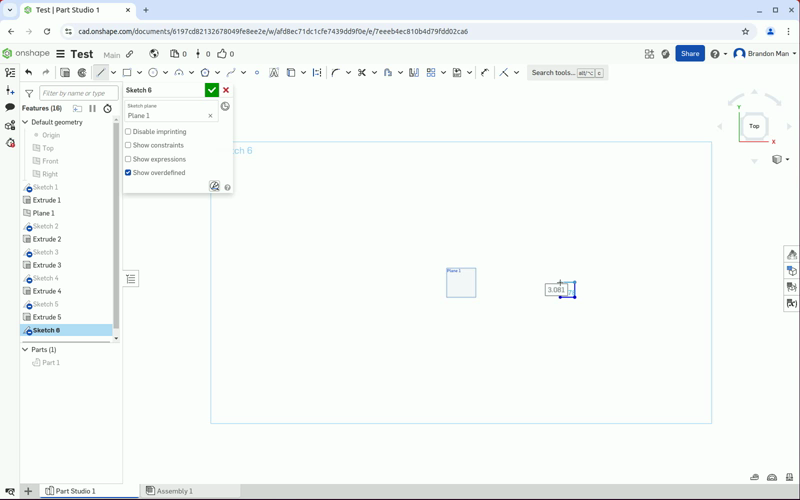
key_up(shift)
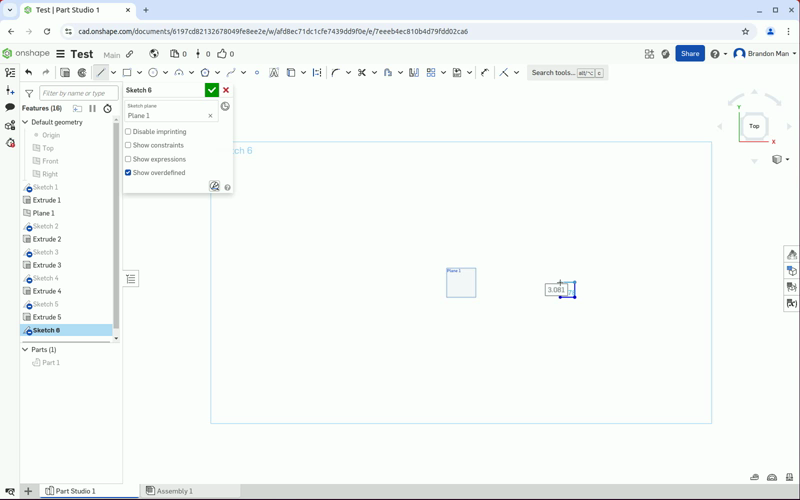
mouse_move(589, 282)
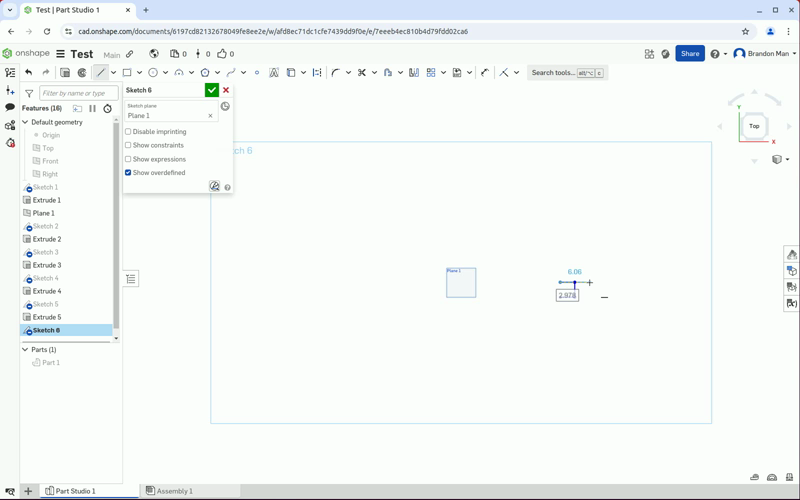
key_down(shift)
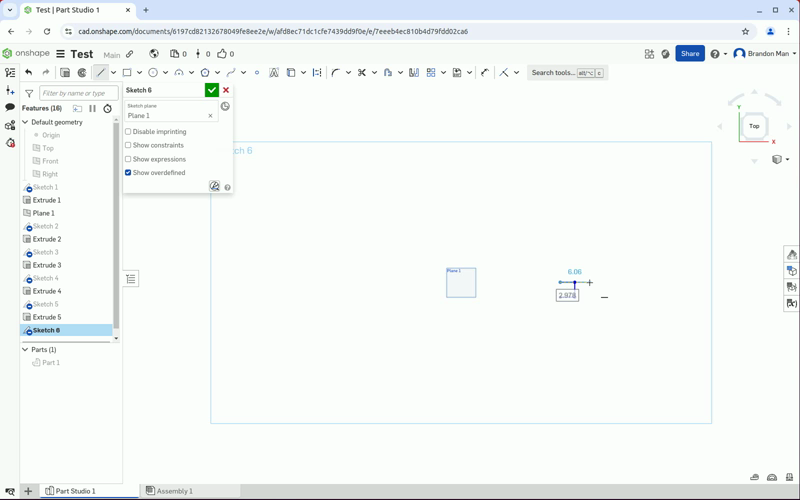
mouse_move(560, 297)
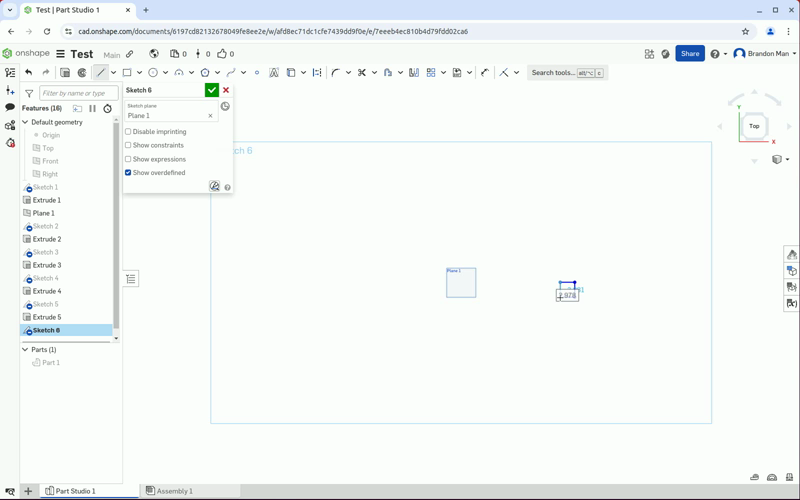
key_up(shift)
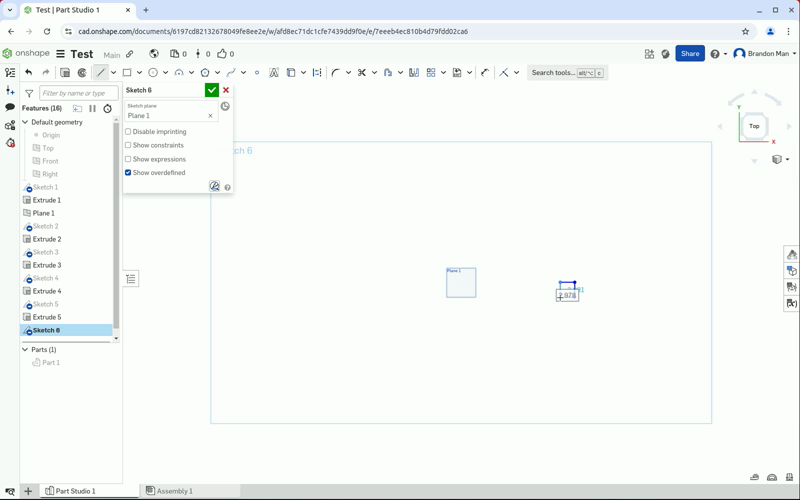
click(560, 297)
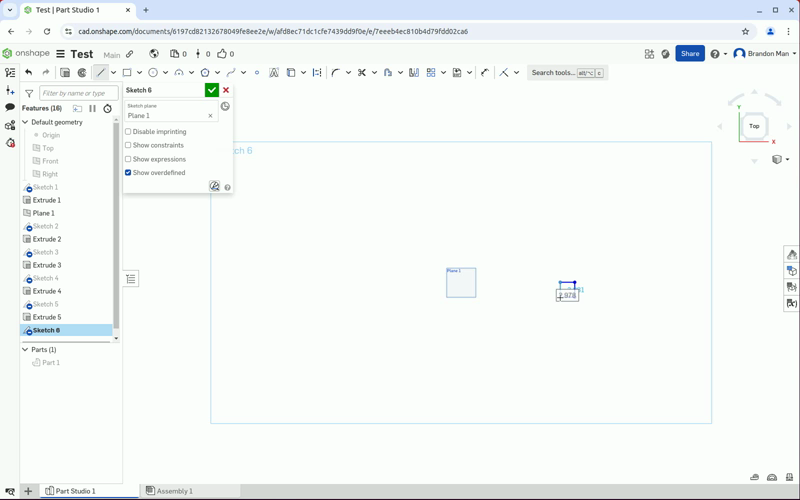
key(esc)
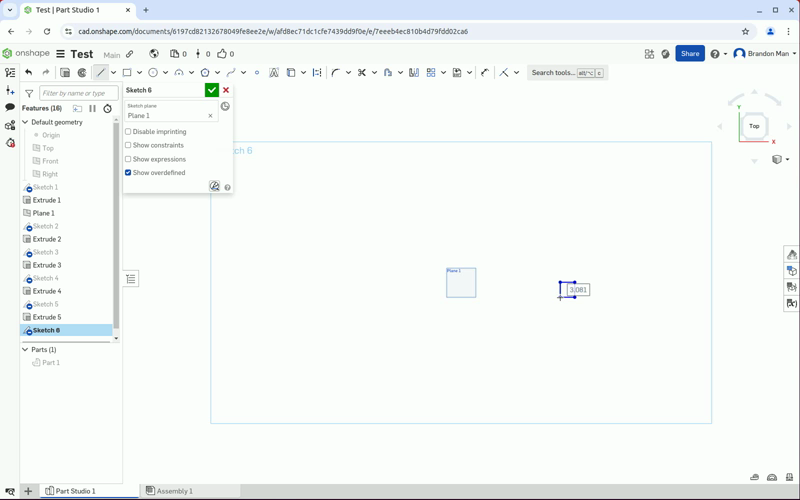
mouse_move(563, 294)
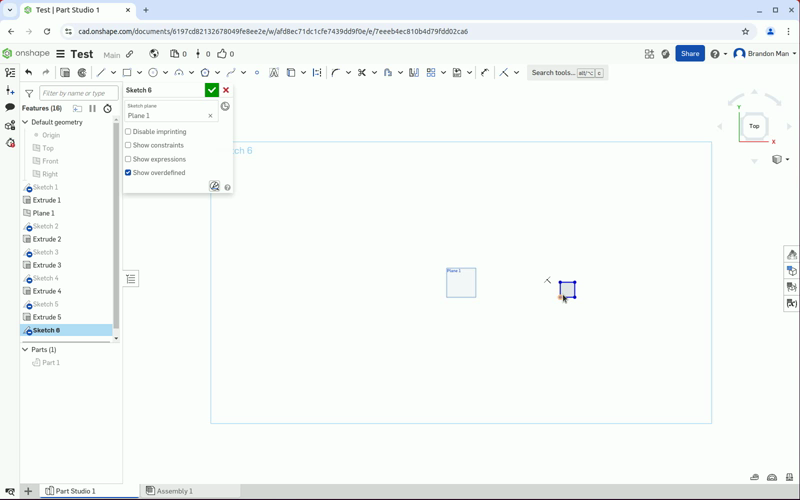
scroll(6)
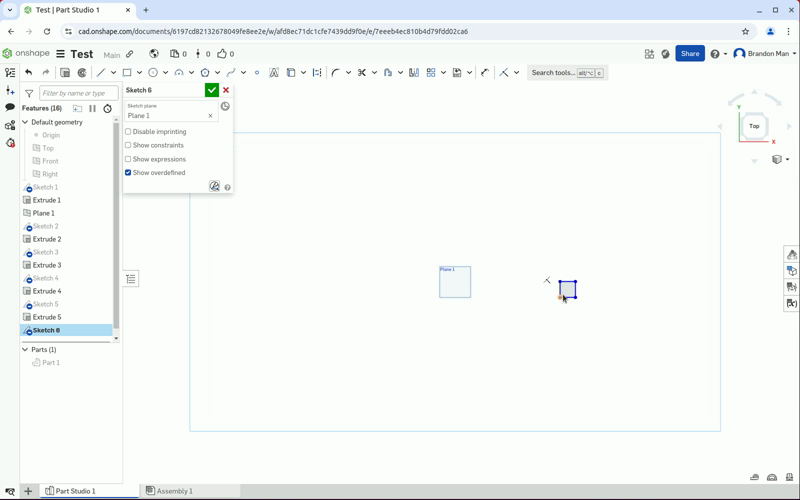
scroll(6)
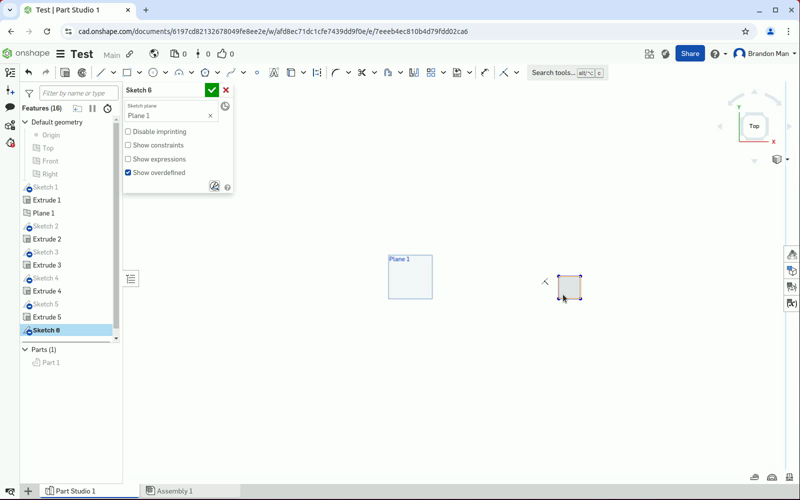
scroll(6)
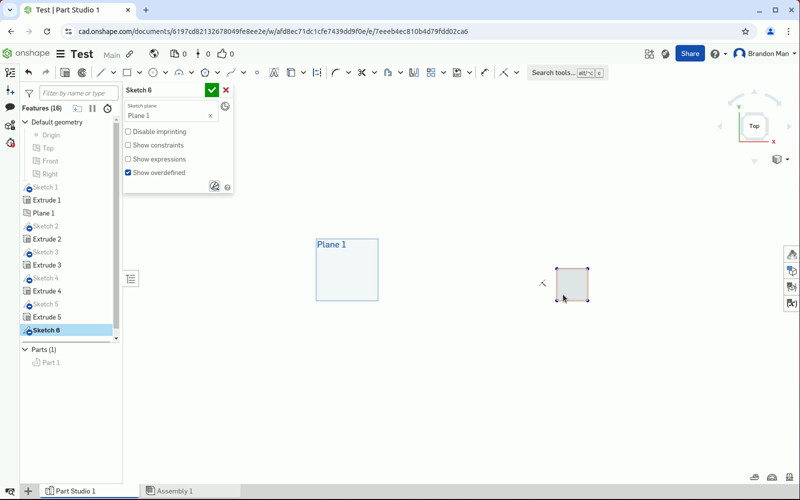
scroll(6)
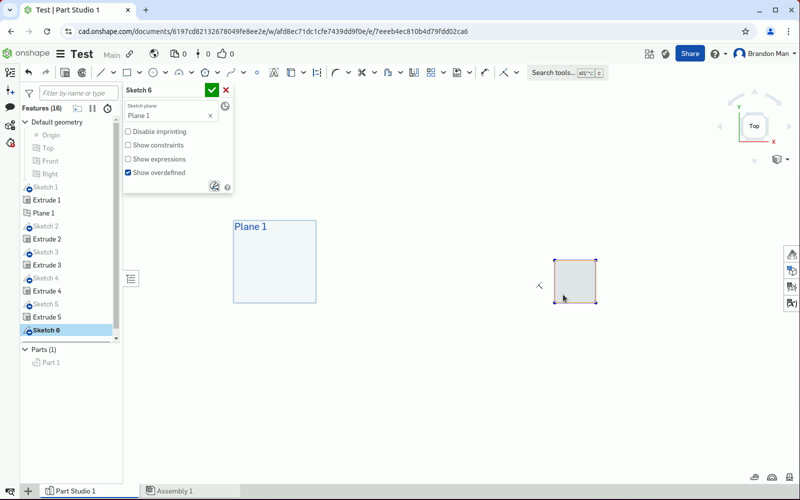
scroll(6)
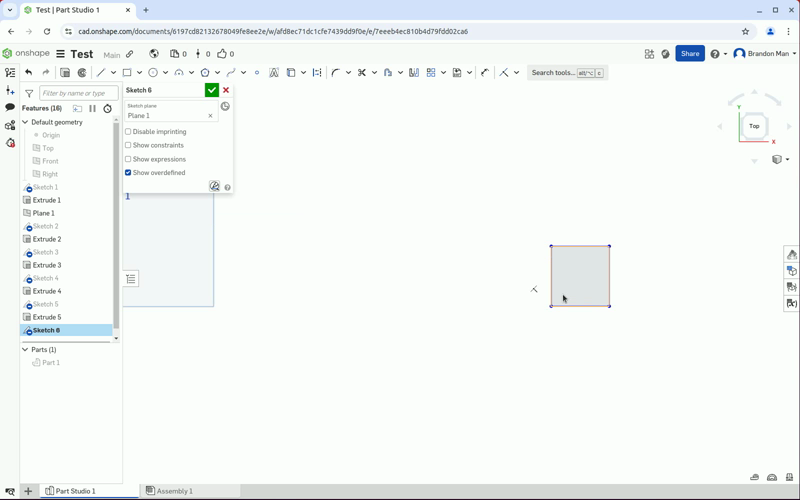
scroll(6)
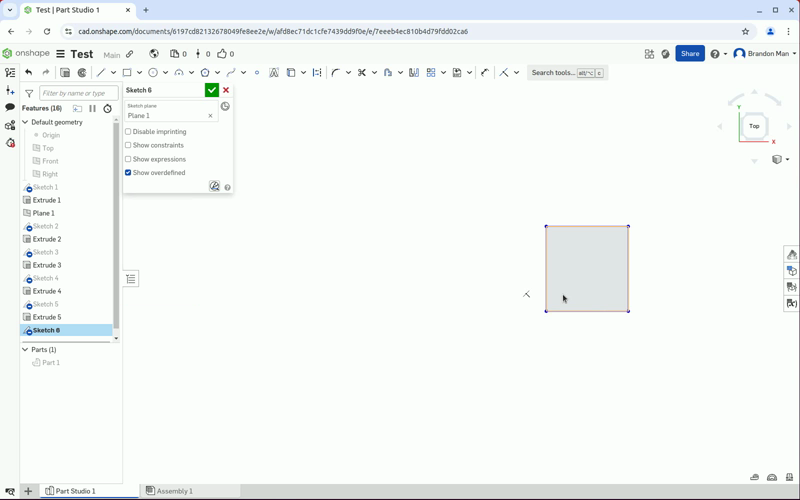
scroll(6)
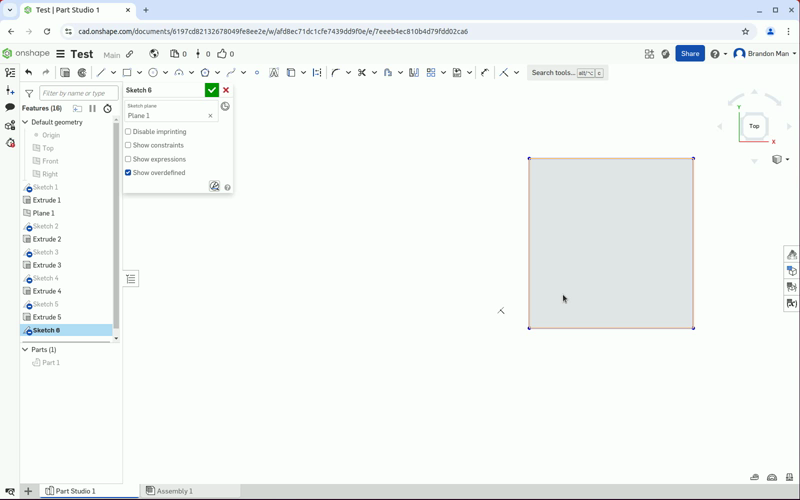
click(563, 294)
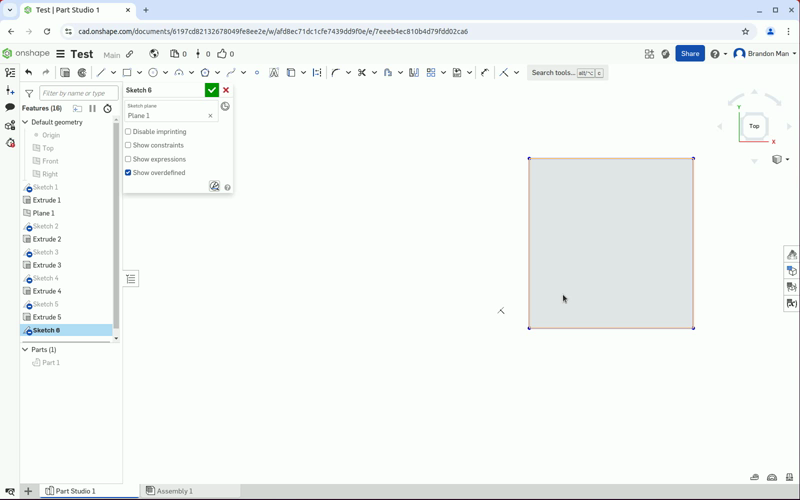
scroll(-6)
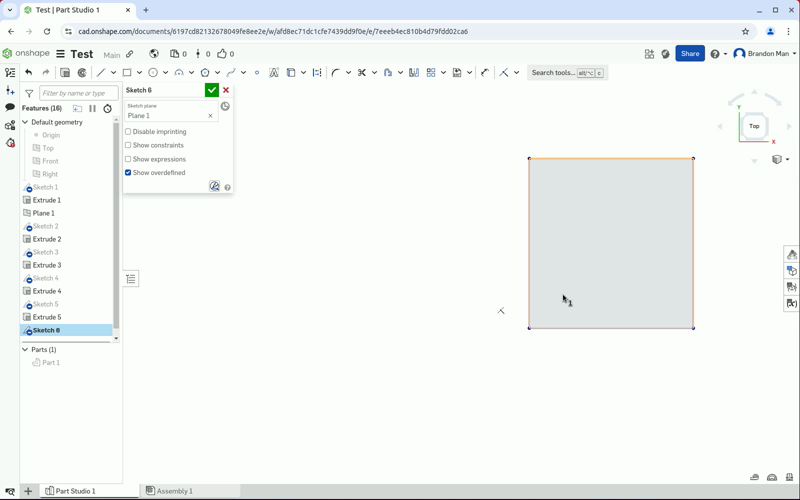
scroll(-6)
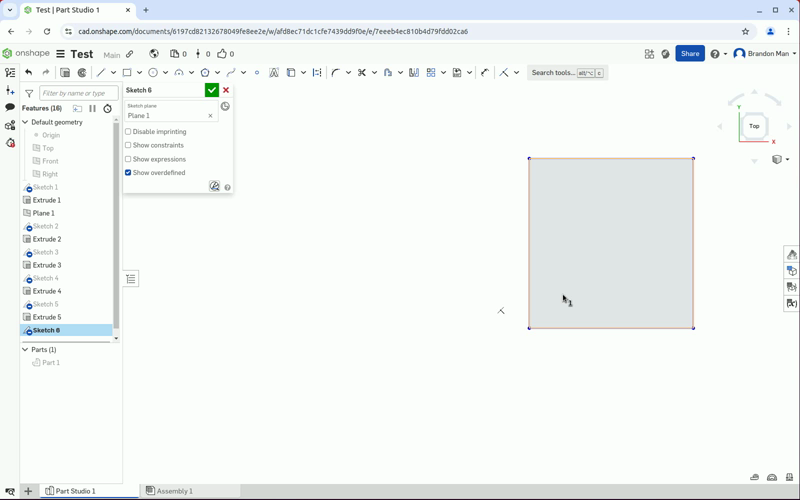
scroll(-6)
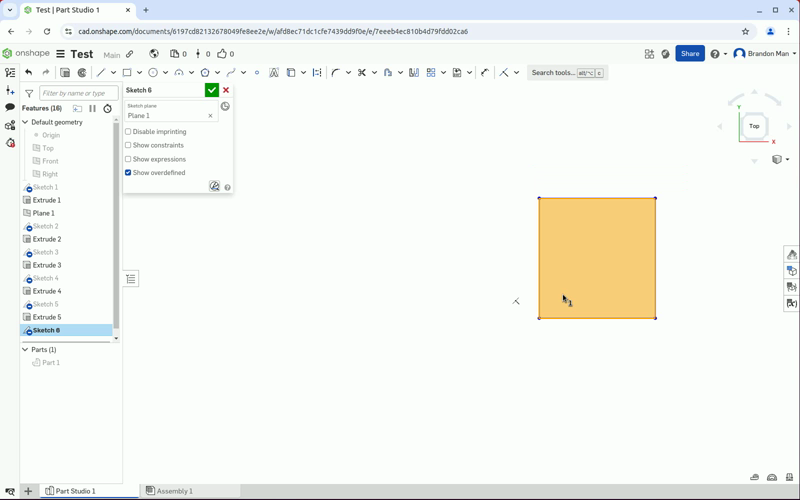
scroll(-6)
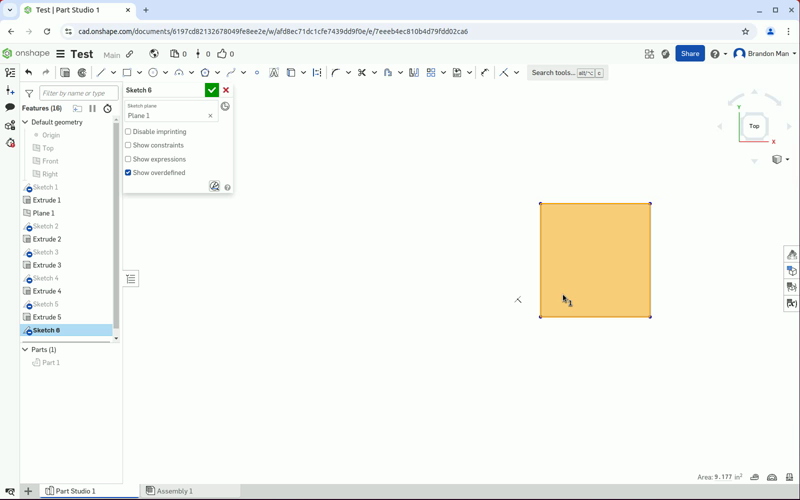
scroll(-6)
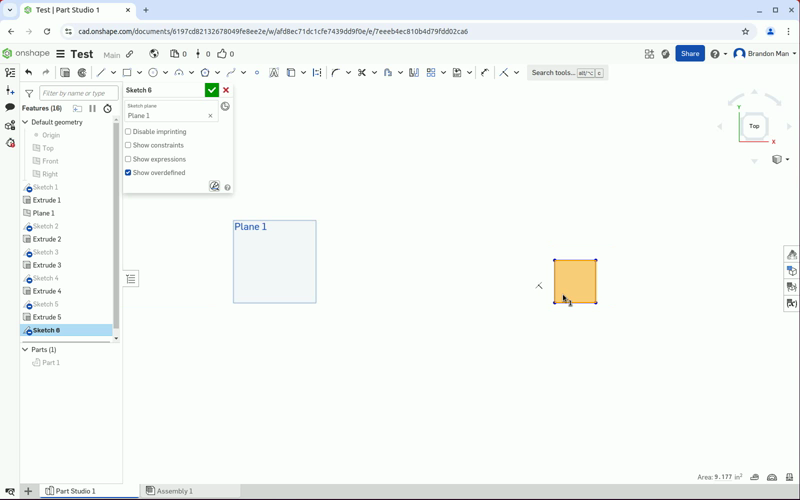
scroll(-6)
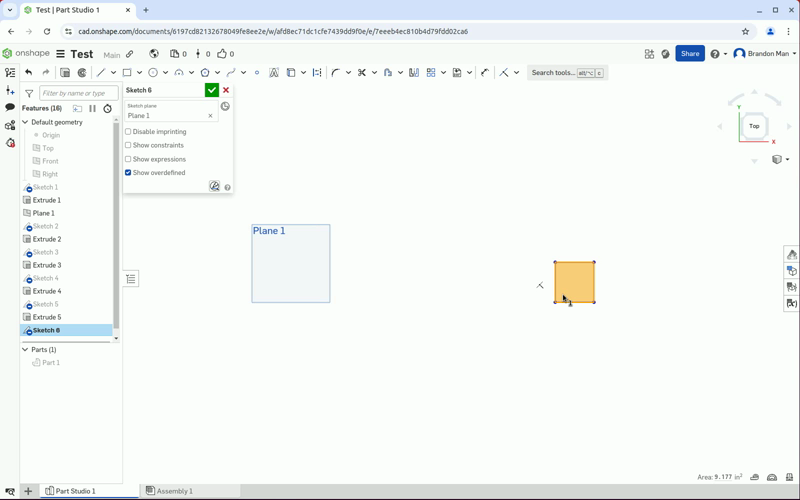
scroll(-6)
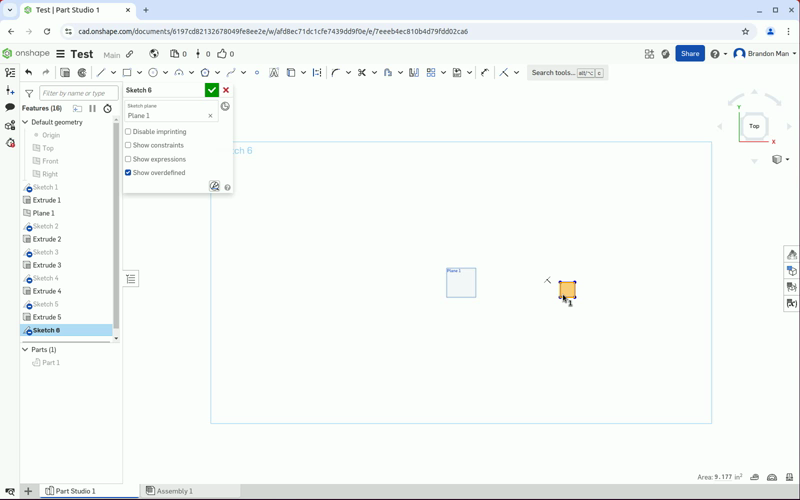
mouse_move(73, 352)
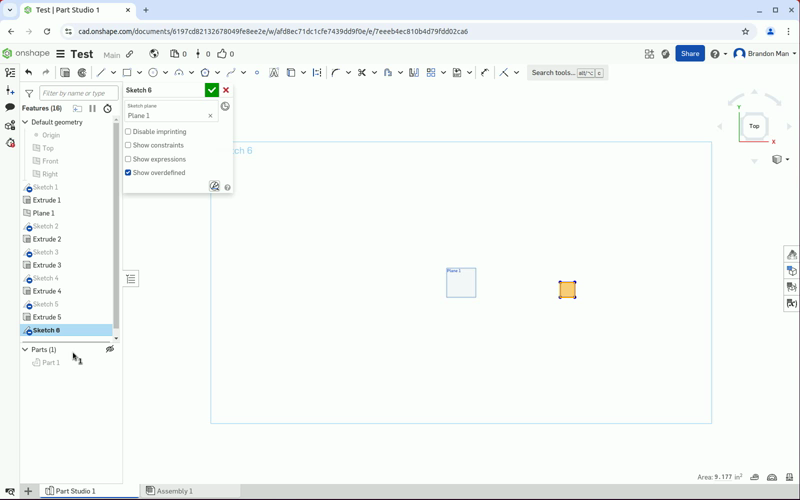
key(shift+y)
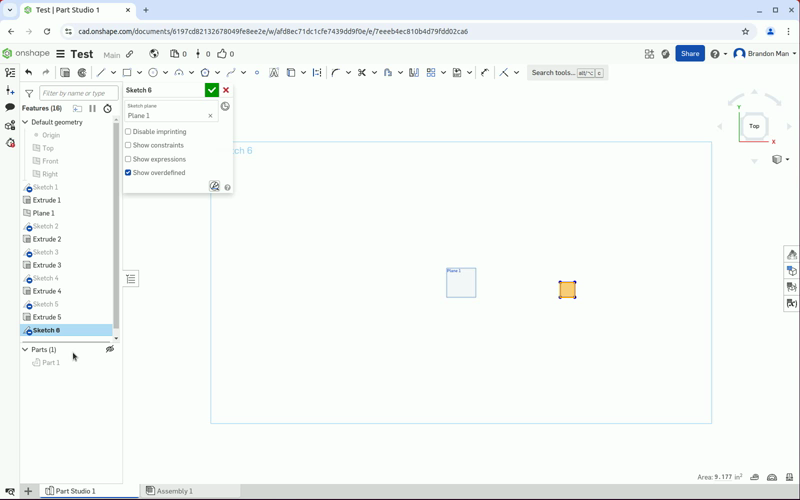
key(shift+e)
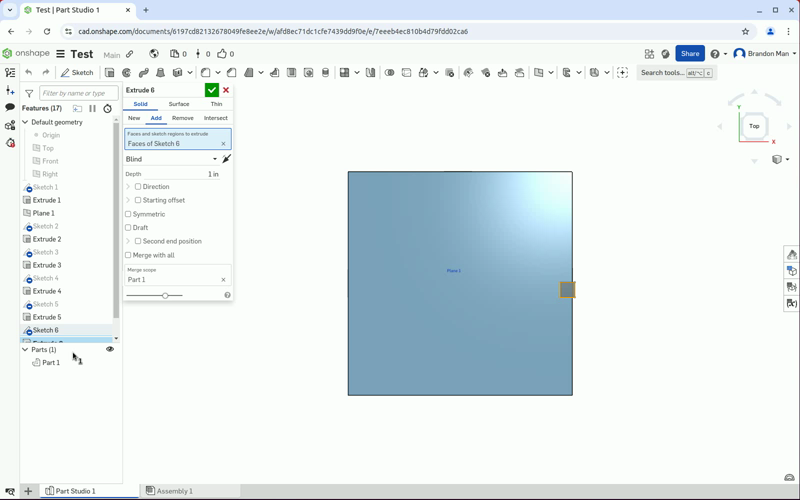
mouse_move(143, 106)
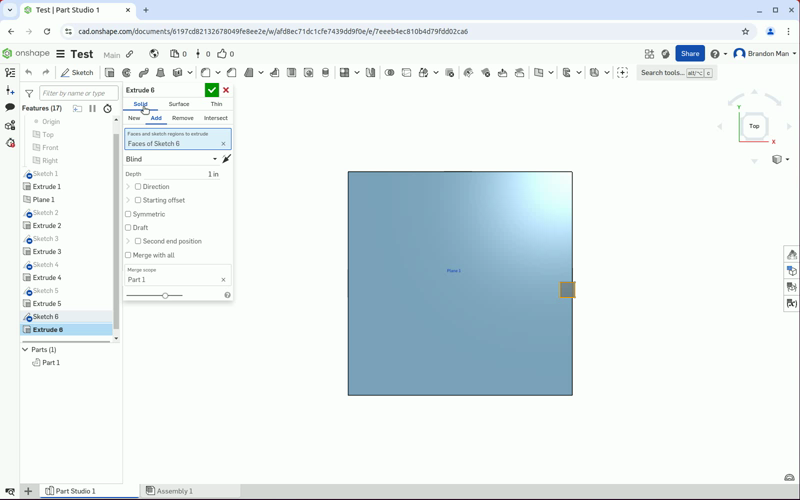
click(143, 106)
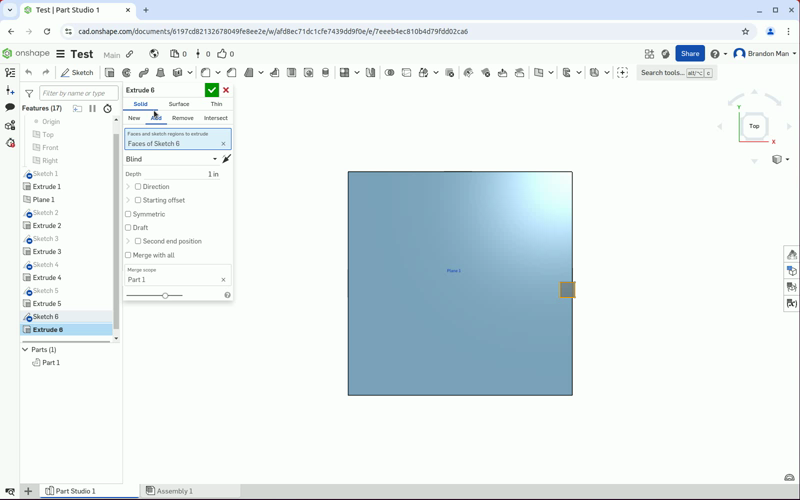
mouse_move(186, 120)
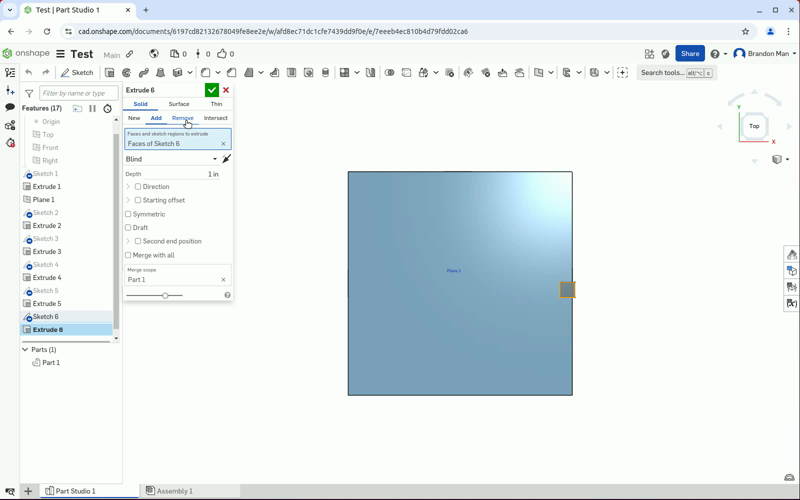
click(186, 120)
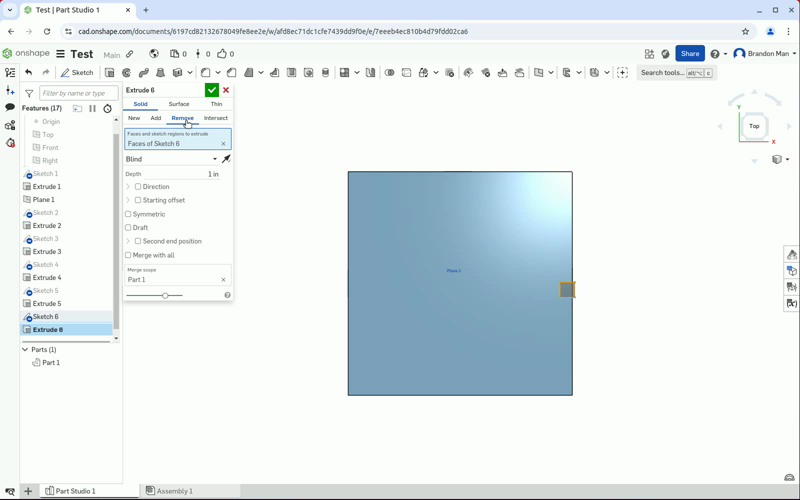
key(tab, 4)
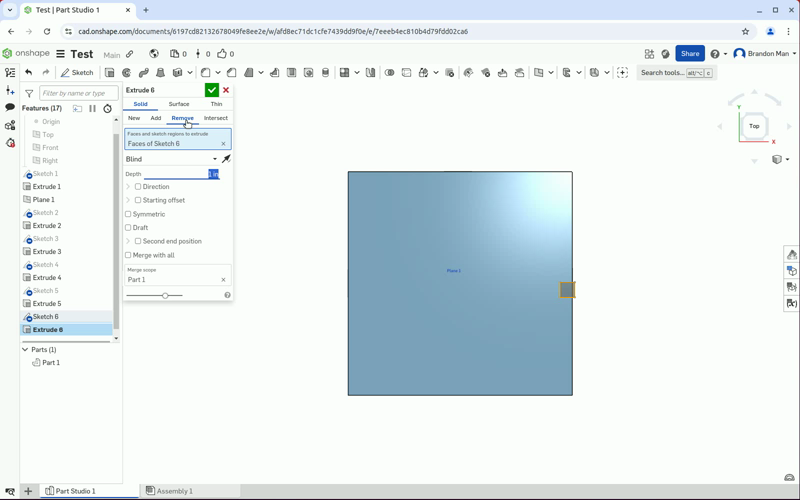
text(1.926)
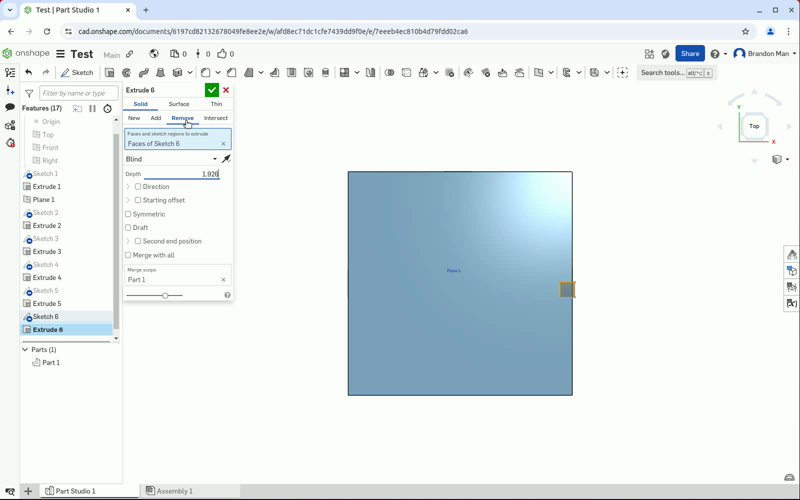
key(tab, 6)
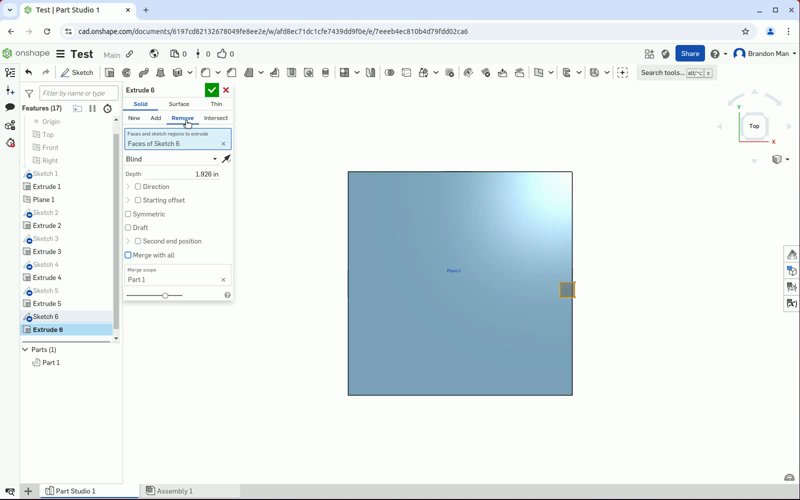
key(space)
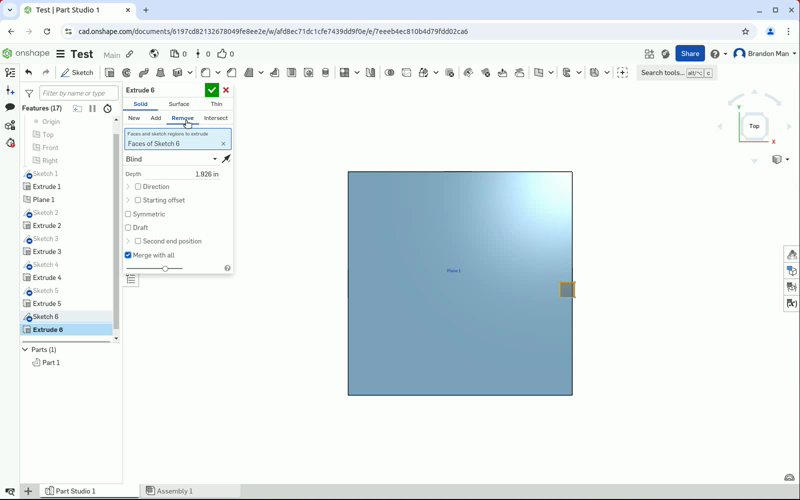
key(enter)
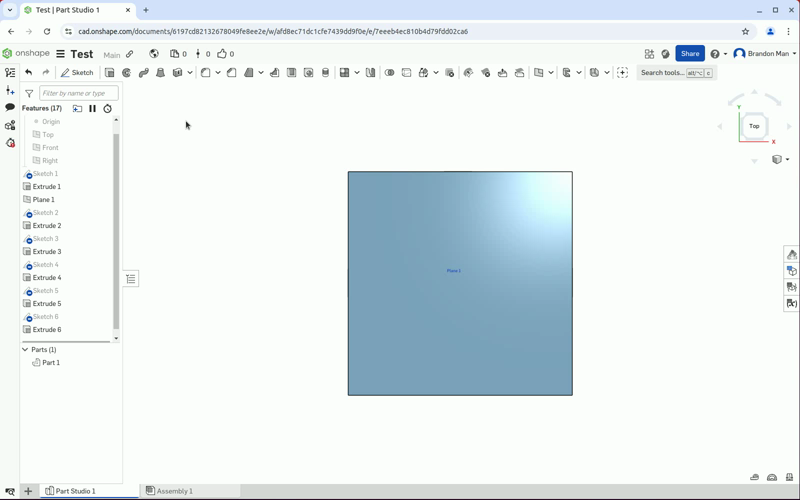
key(shift+h)
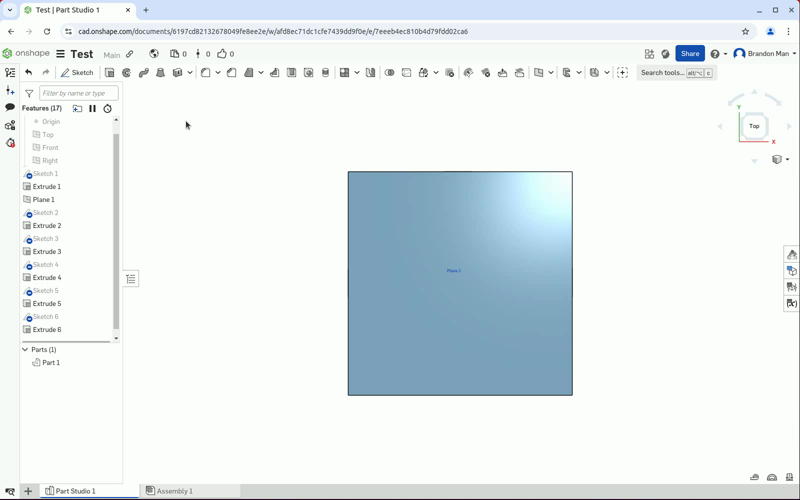
key(shift+h)
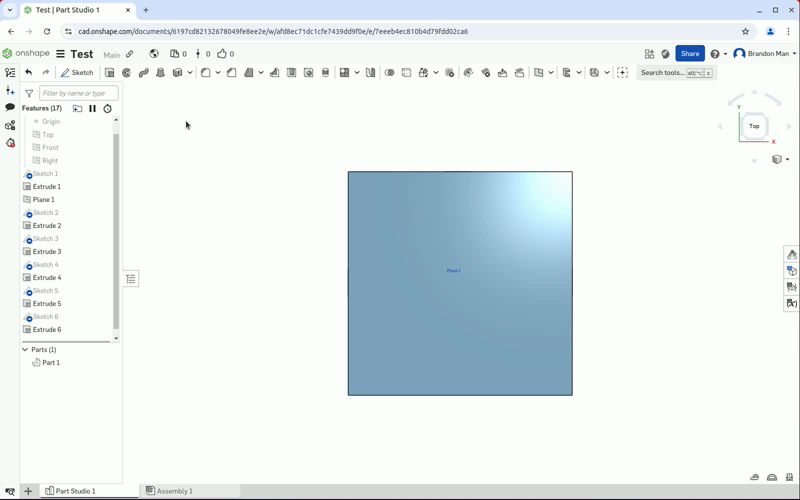
mouse_move(69, 176)
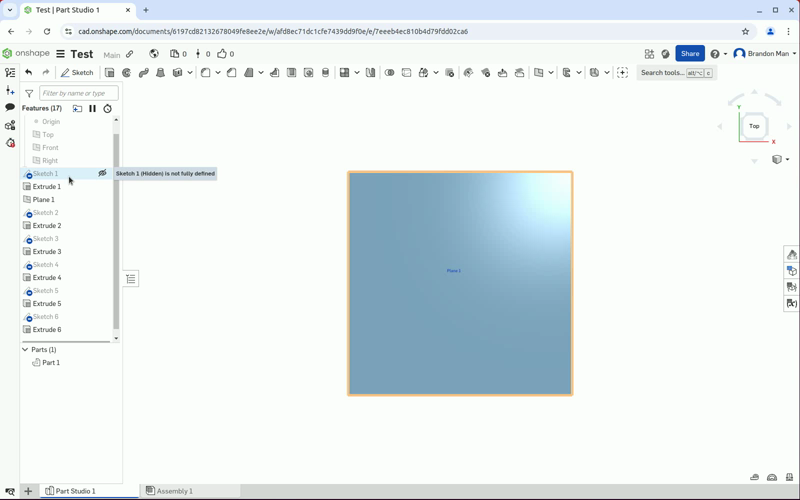
click(69, 176)
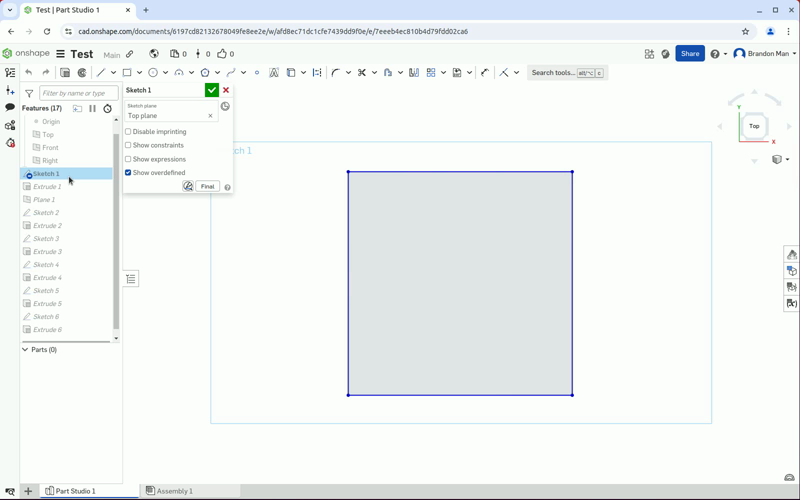
mouse_move(229, 92)
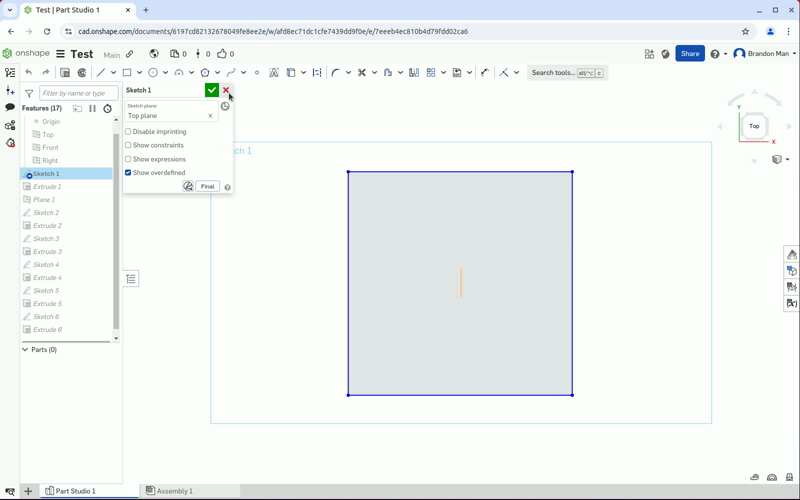
click(229, 92)
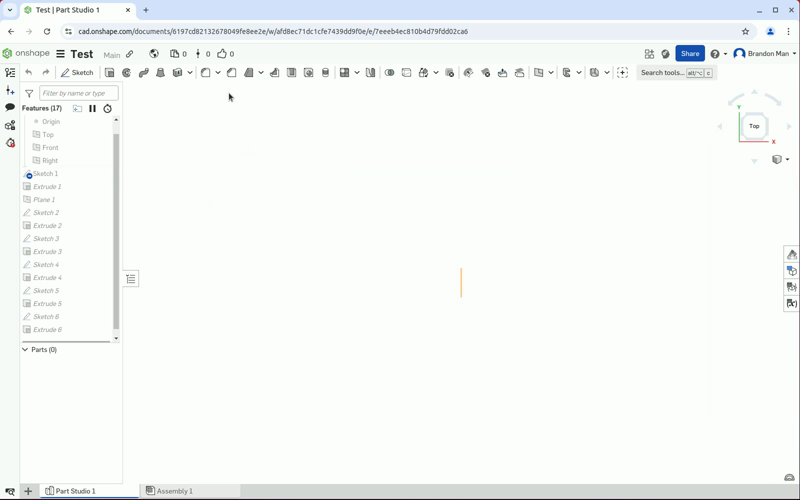
key(shift+s)
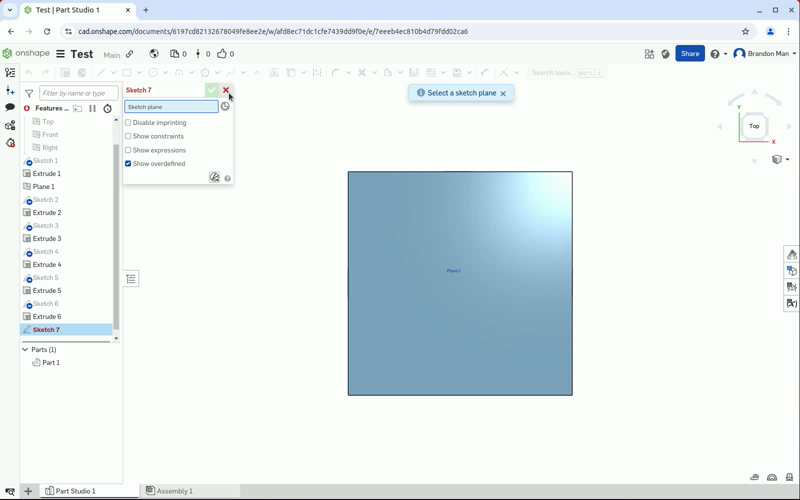
mouse_move(69, 189)
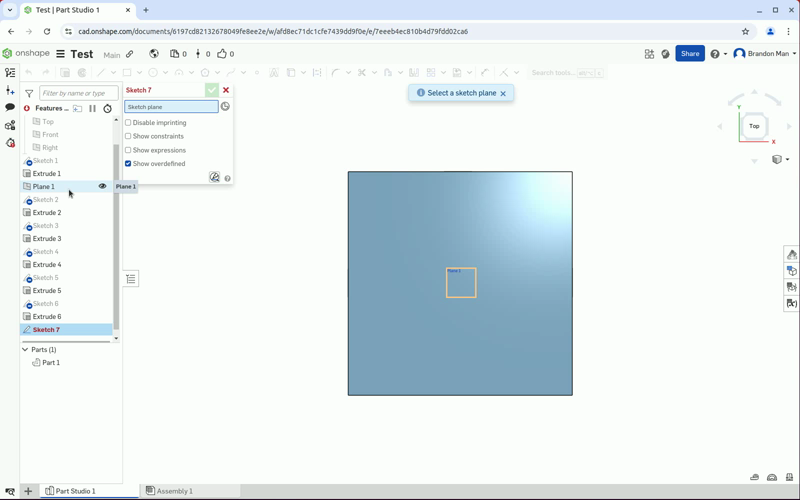
click(69, 189)
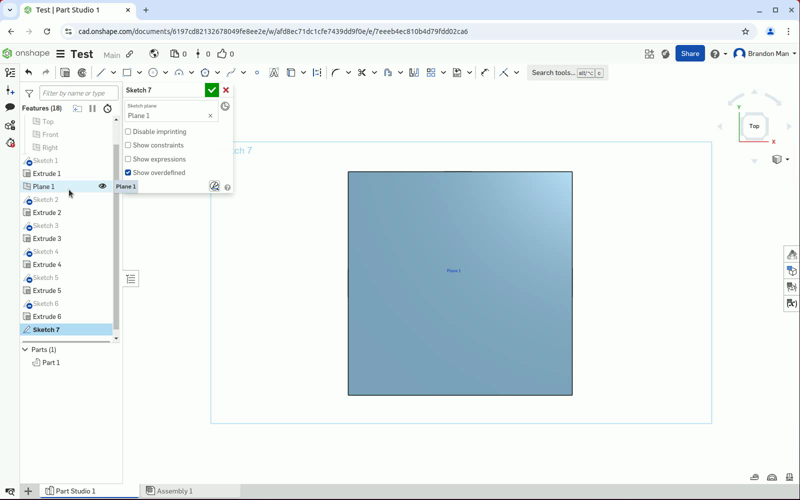
mouse_move(73, 352)
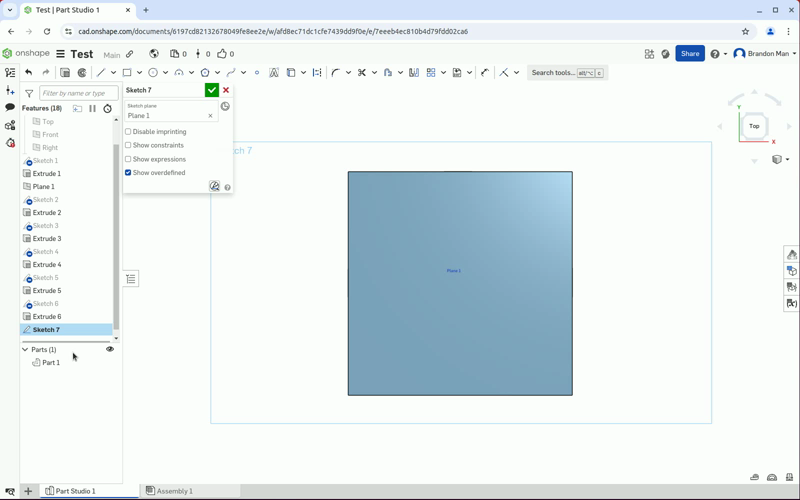
key(y)
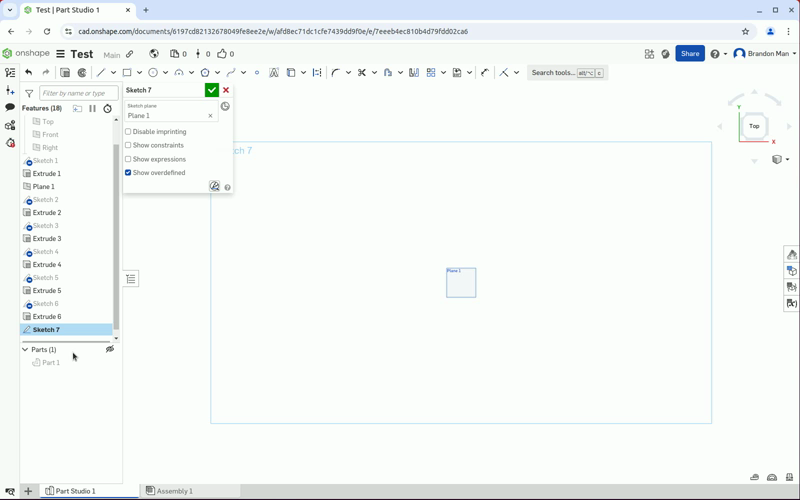
key(l)
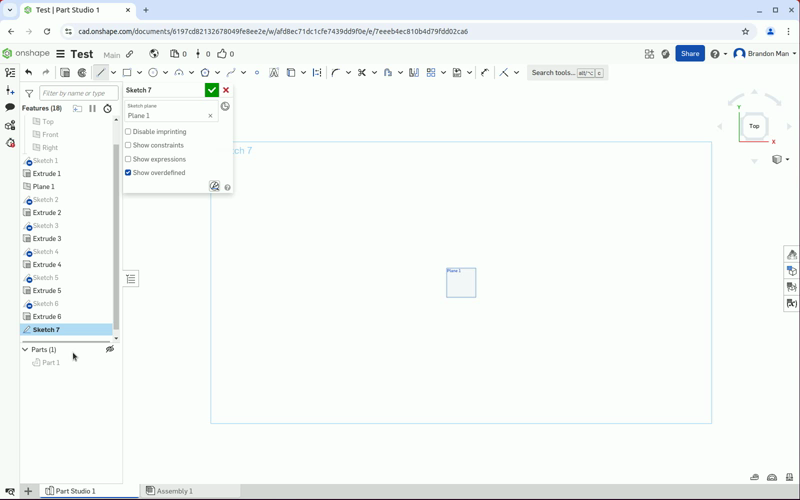
key_down(shift)
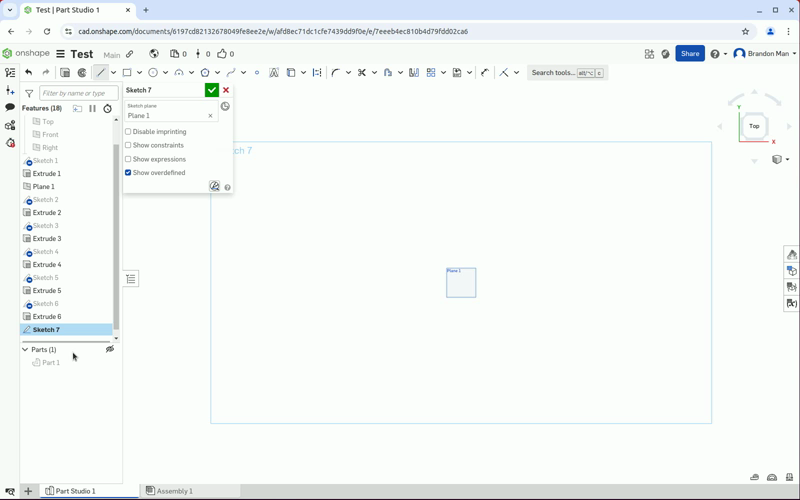
mouse_move(444, 395)
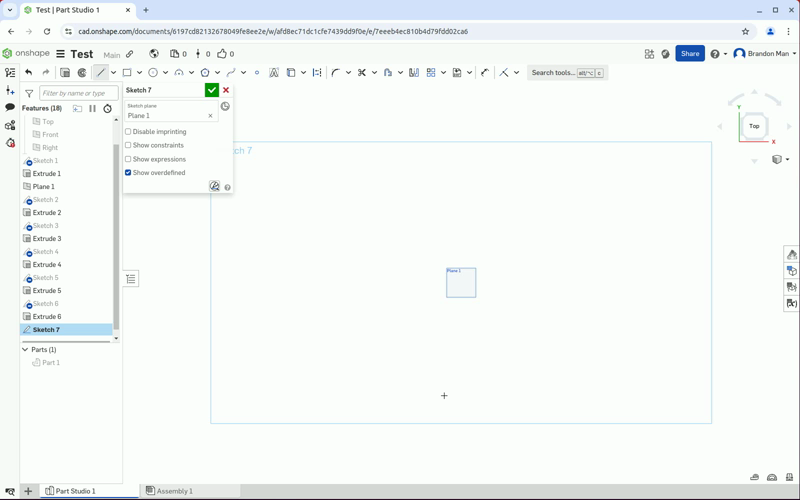
click(444, 395)
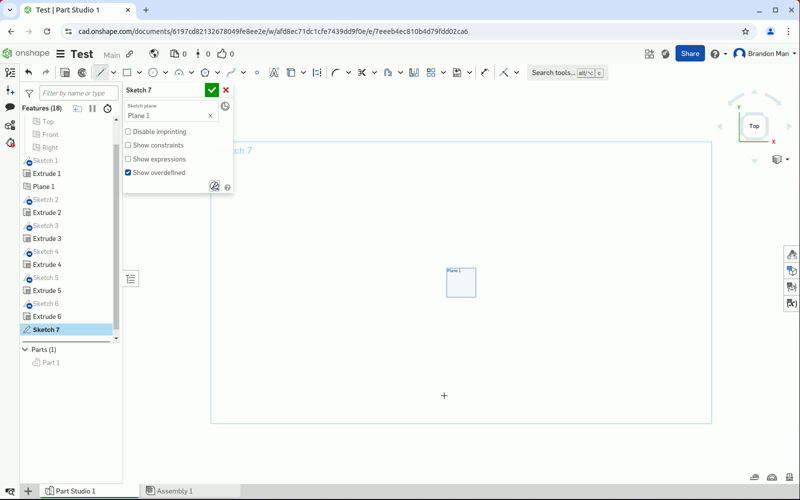
key_up(shift)
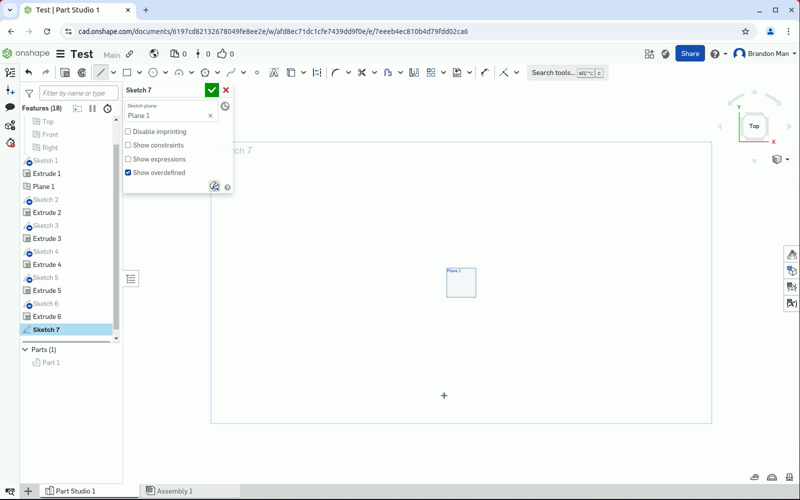
key_down(shift)
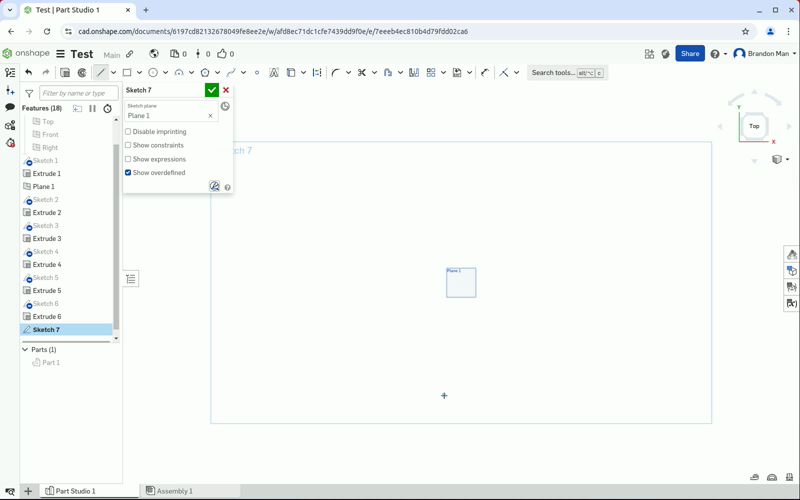
mouse_move(474, 395)
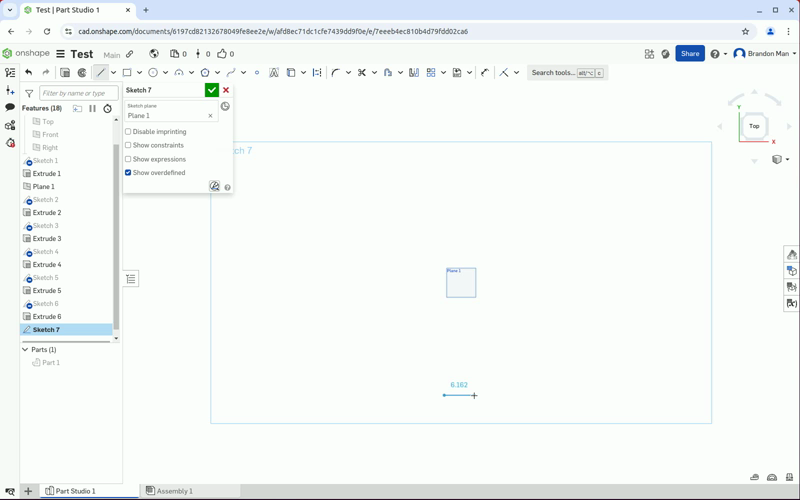
mouse_move(472, 395)
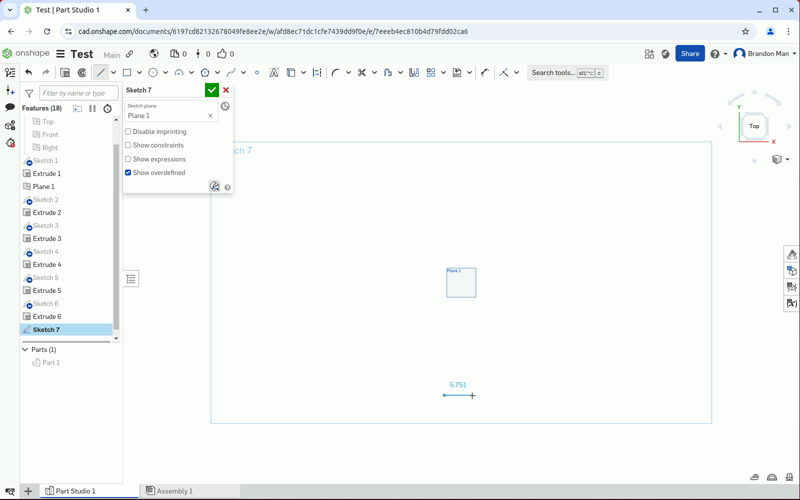
click(472, 395)
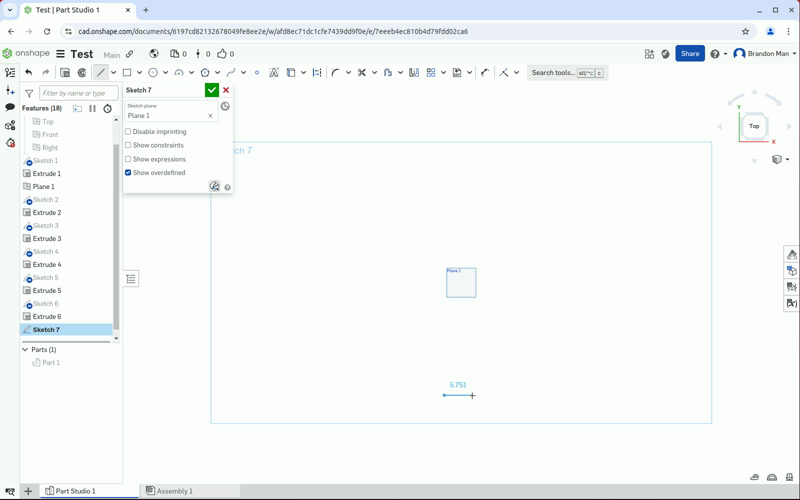
key_up(shift)
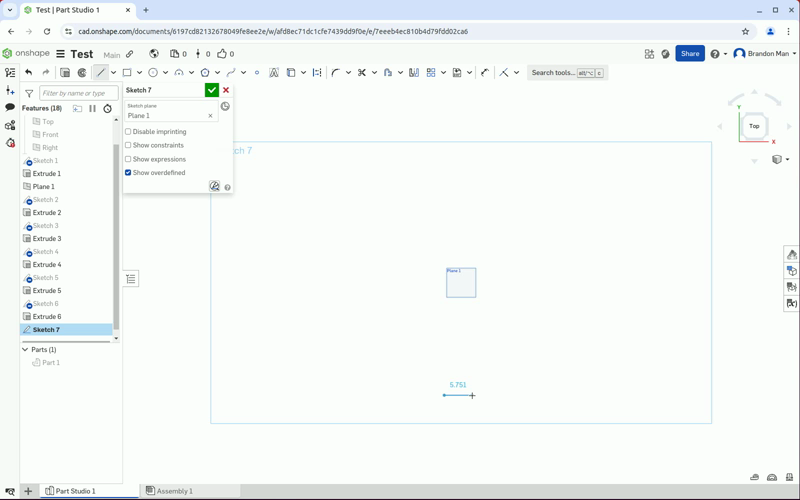
key_down(shift)
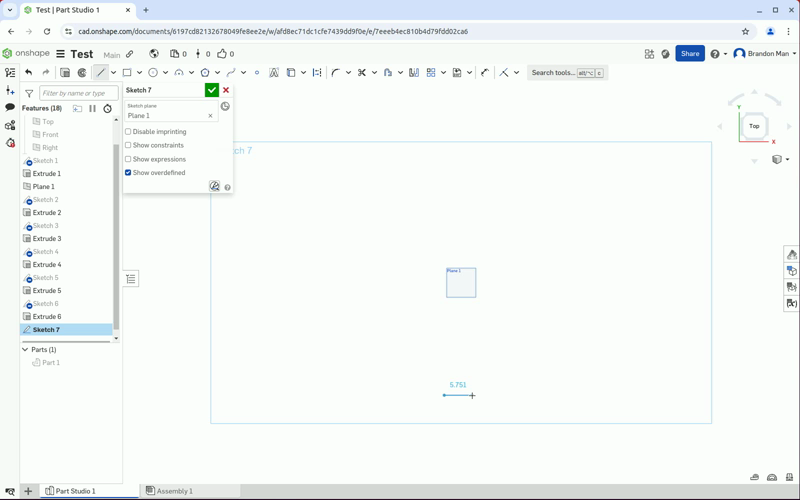
mouse_move(502, 395)
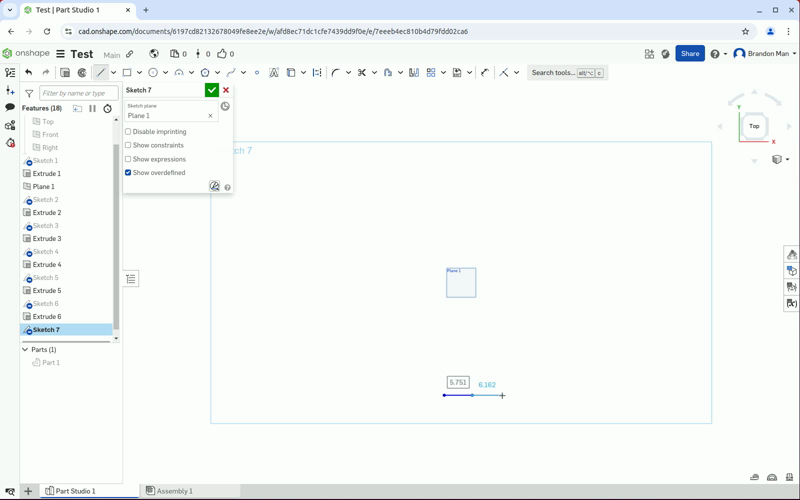
mouse_move(472, 382)
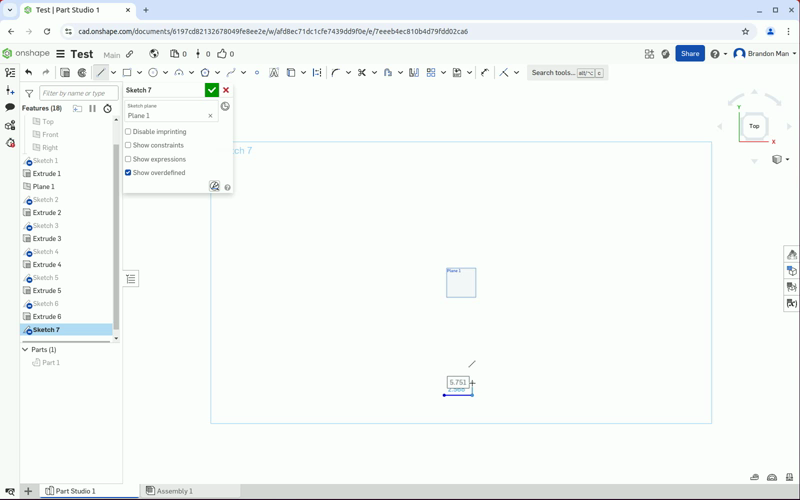
click(472, 382)
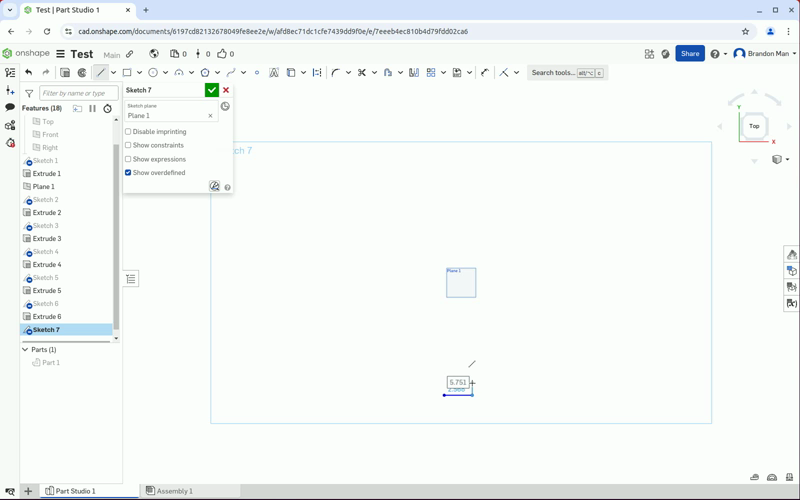
key_up(shift)
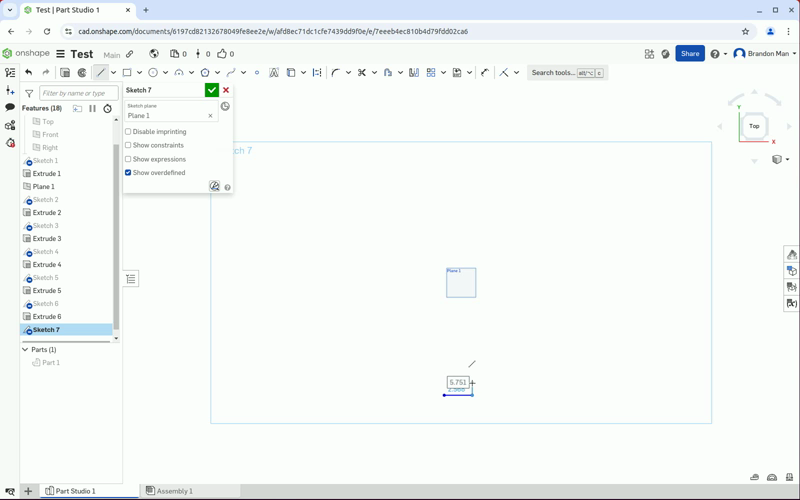
key_down(shift)
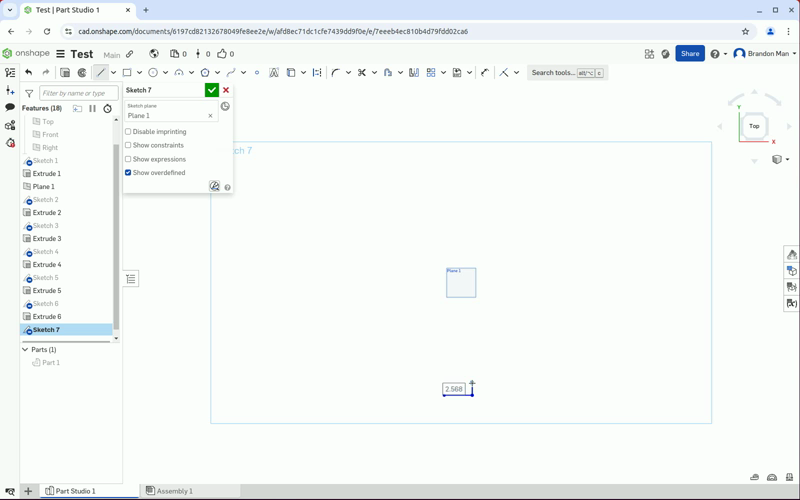
mouse_move(502, 382)
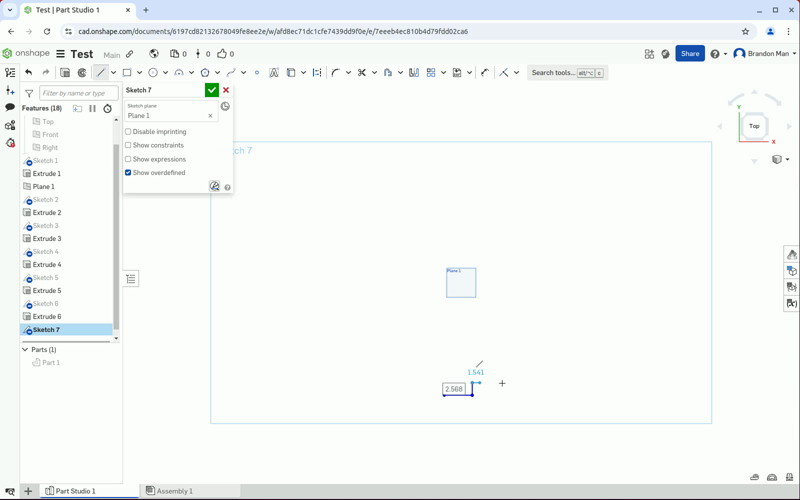
mouse_move(444, 382)
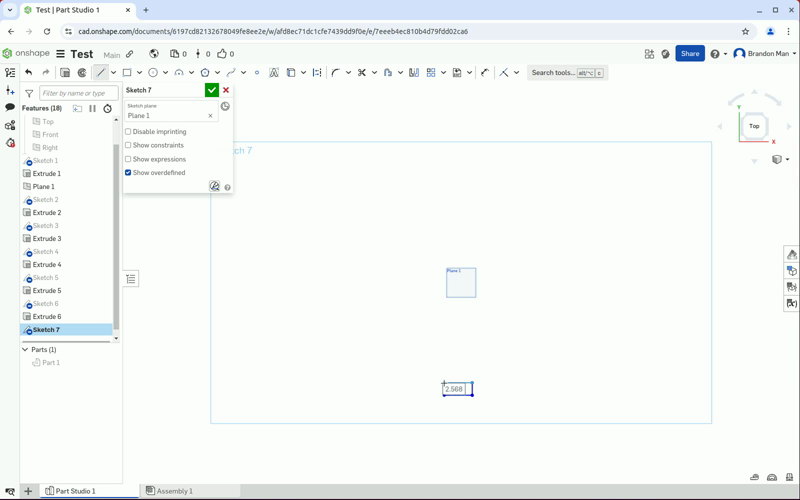
click(444, 382)
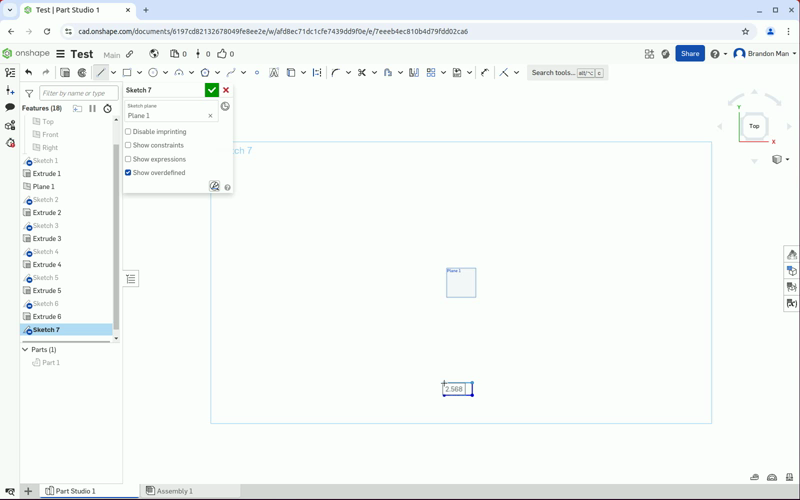
key_up(shift)
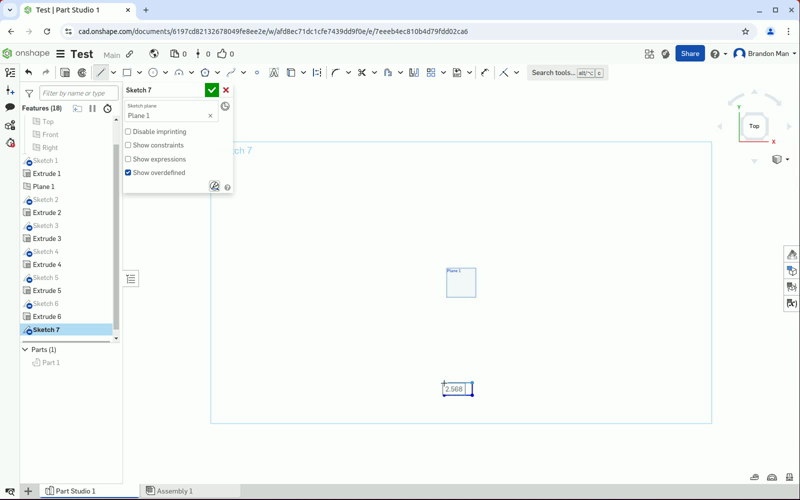
mouse_move(474, 382)
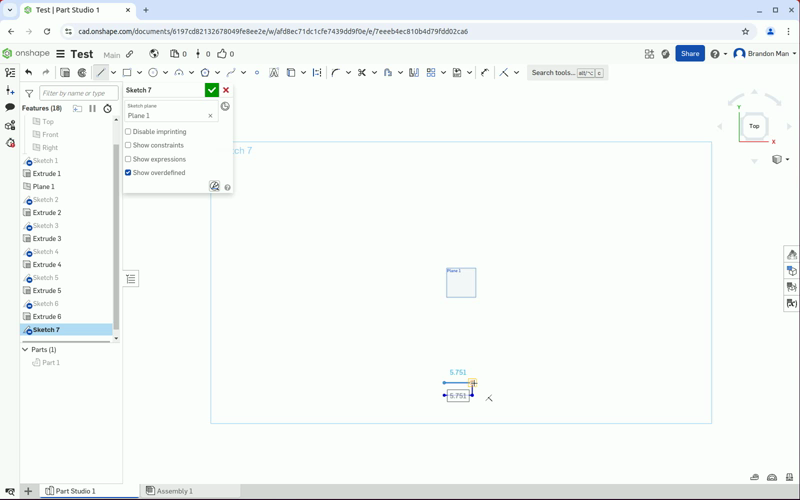
key_down(shift)
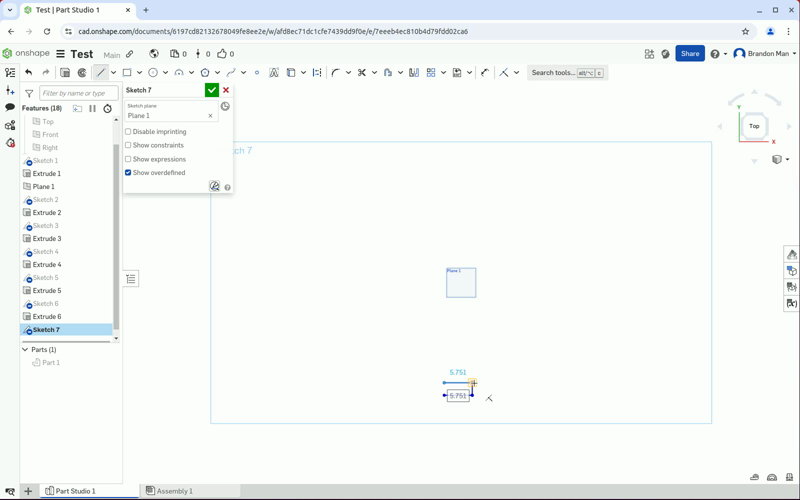
mouse_move(444, 395)
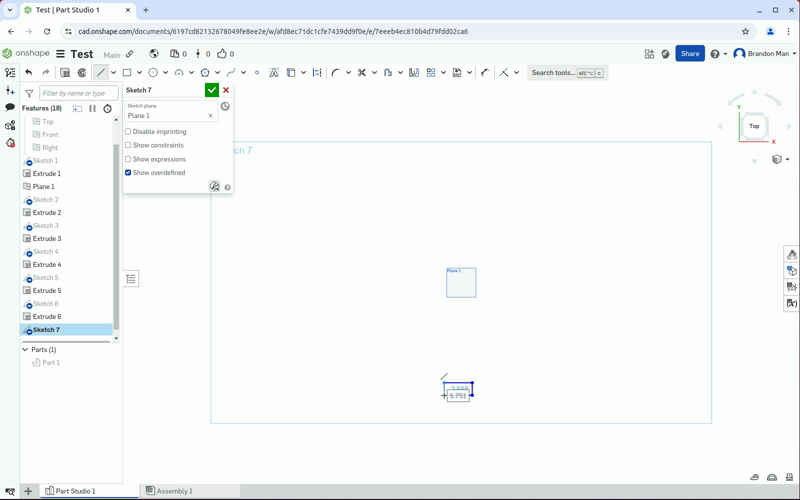
key_up(shift)
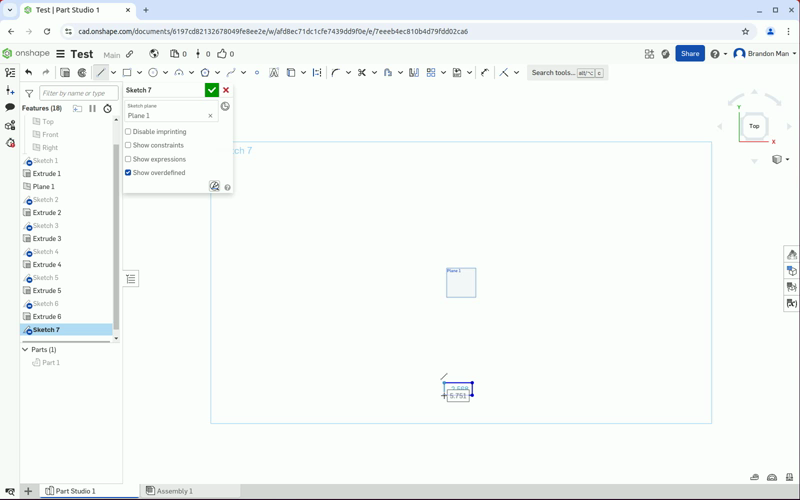
click(444, 395)
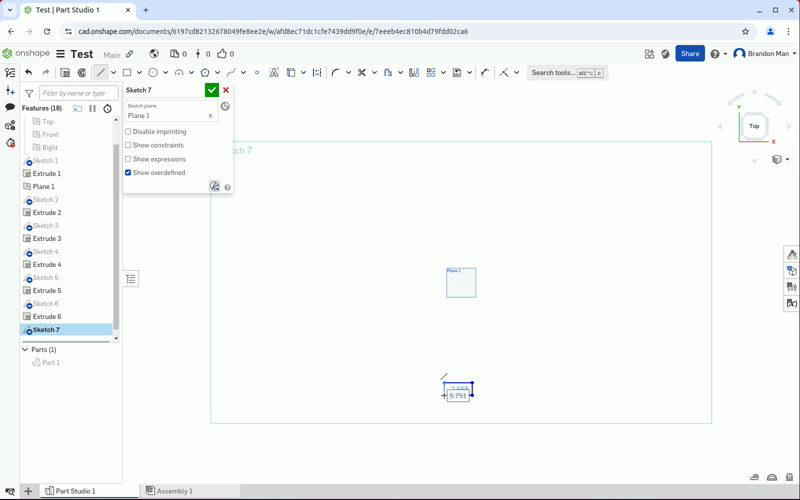
key(esc)
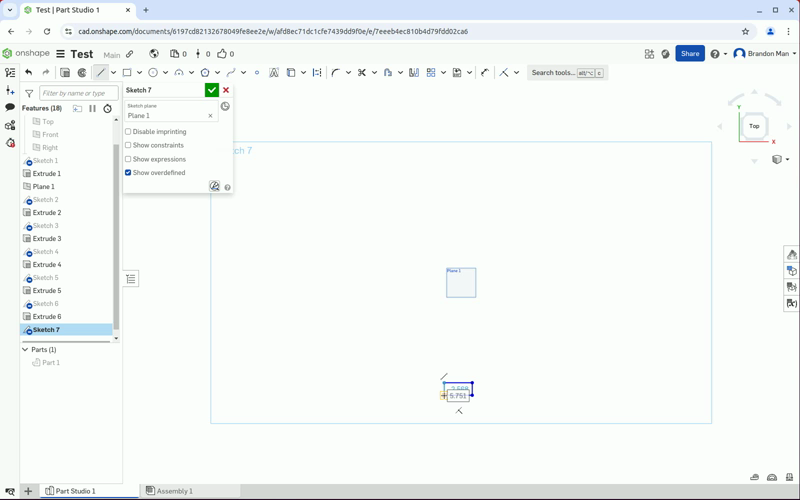
mouse_move(471, 383)
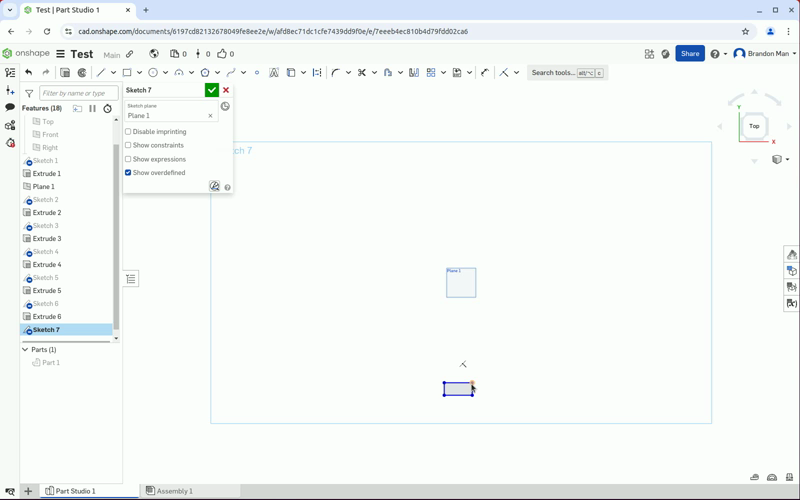
scroll(6)
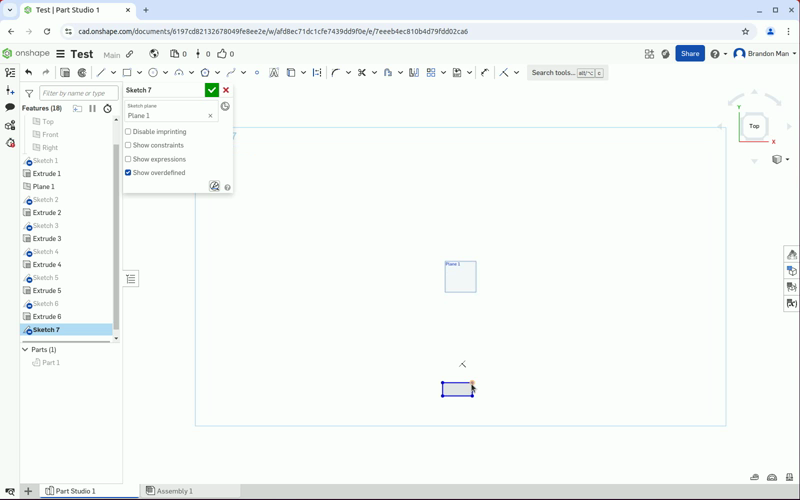
scroll(6)
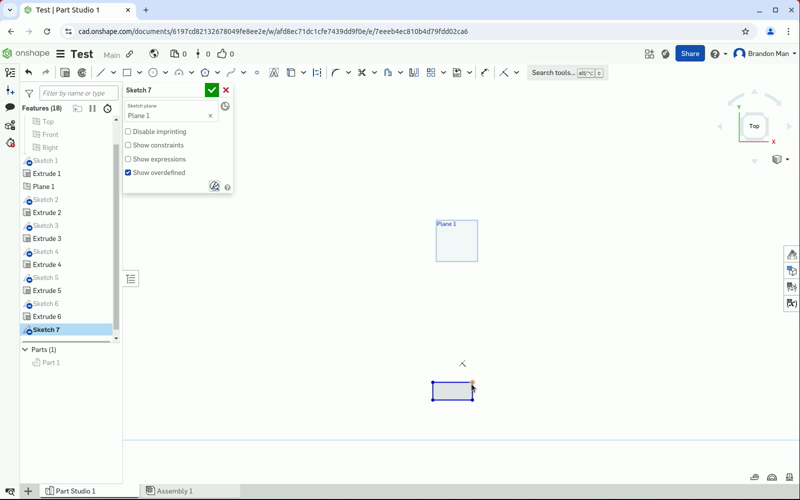
scroll(6)
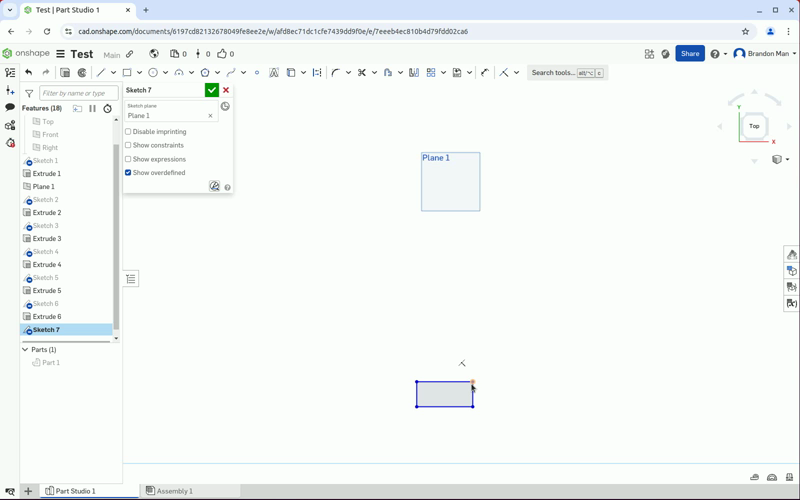
scroll(6)
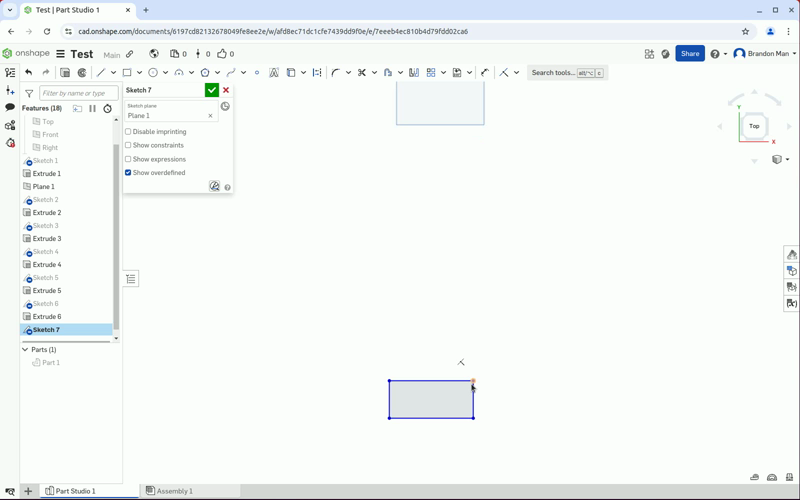
scroll(6)
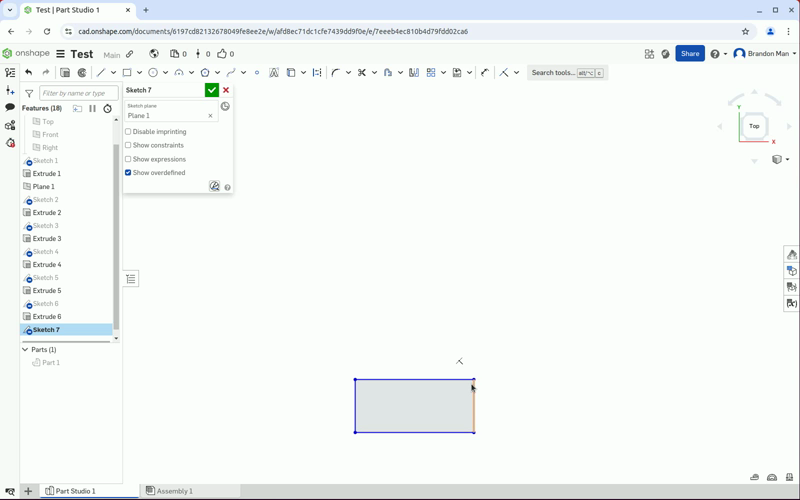
scroll(6)
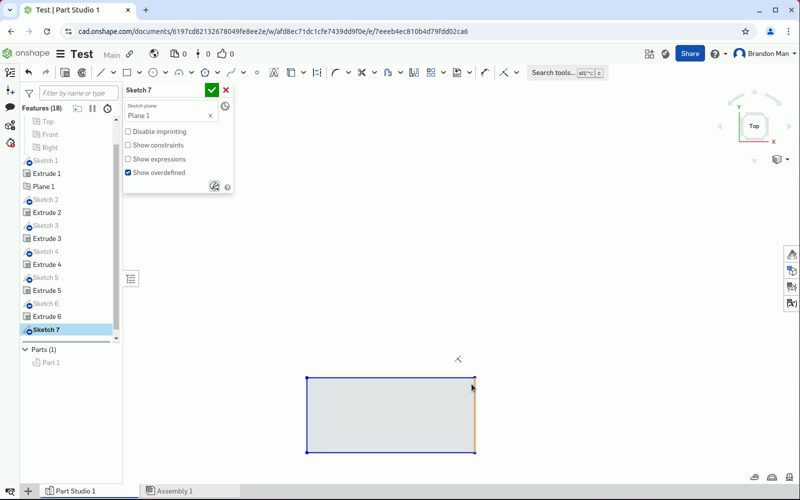
scroll(6)
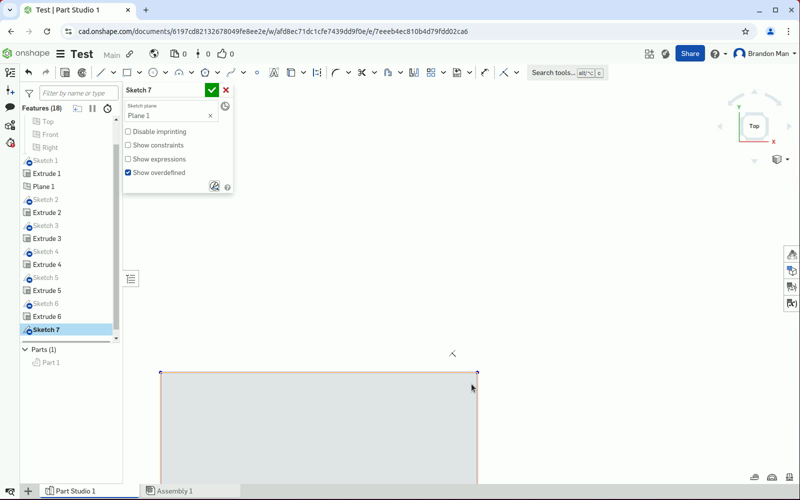
click(471, 383)
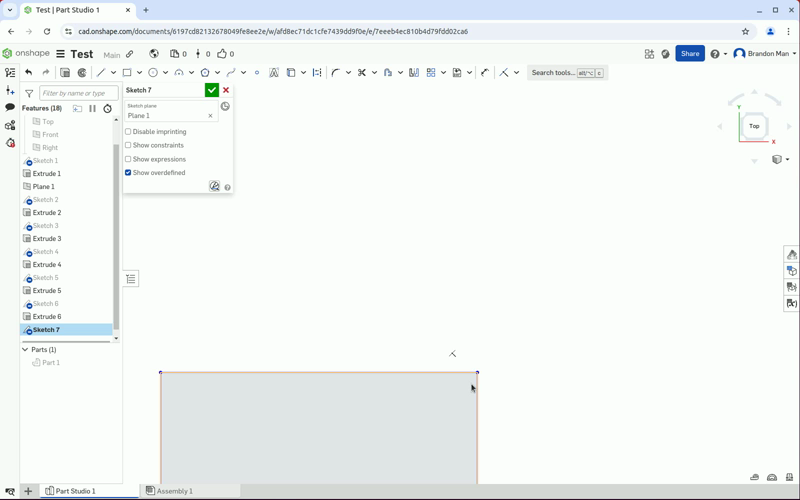
scroll(-6)
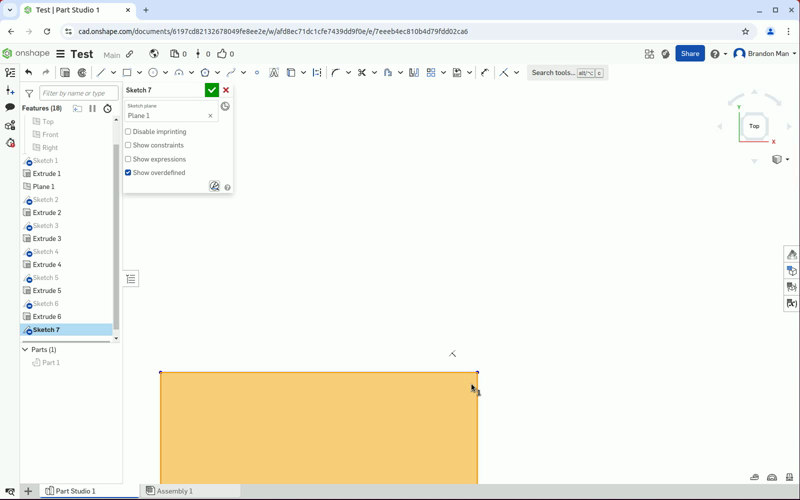
scroll(-6)
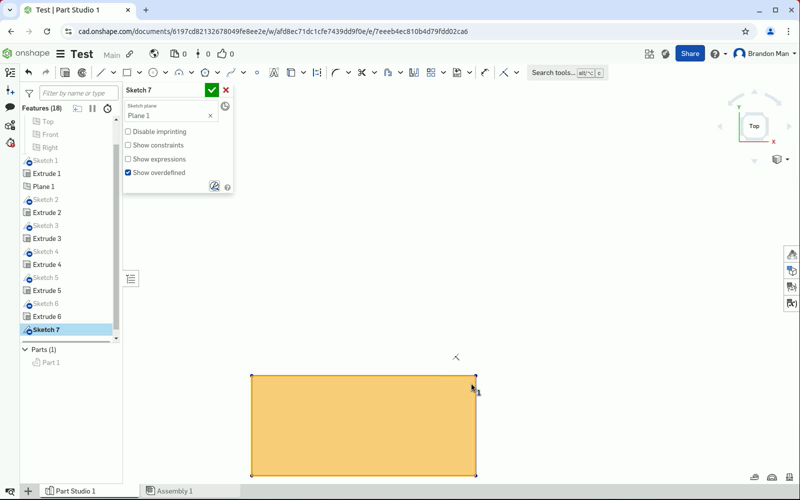
scroll(-6)
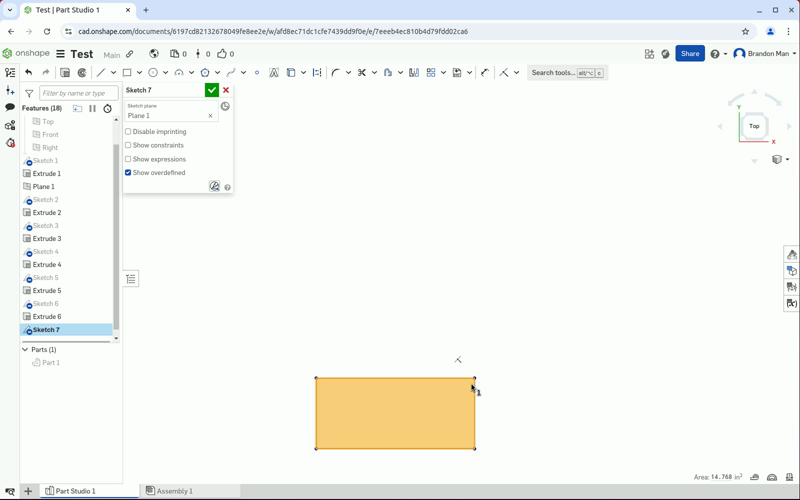
scroll(-6)
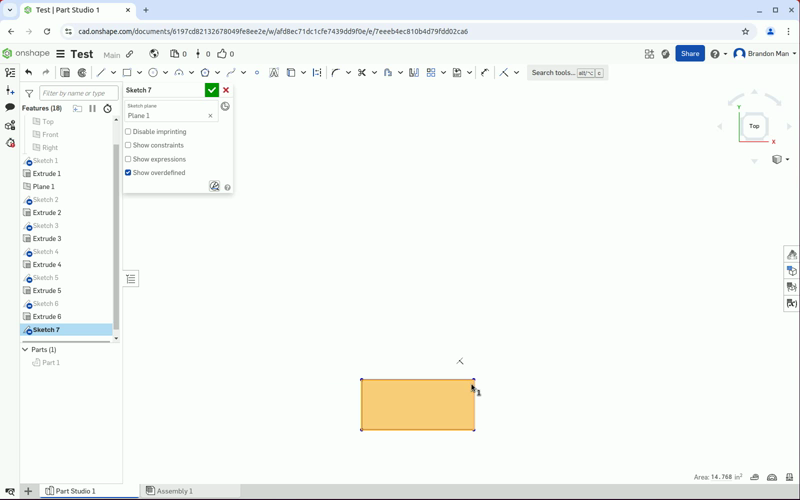
scroll(-6)
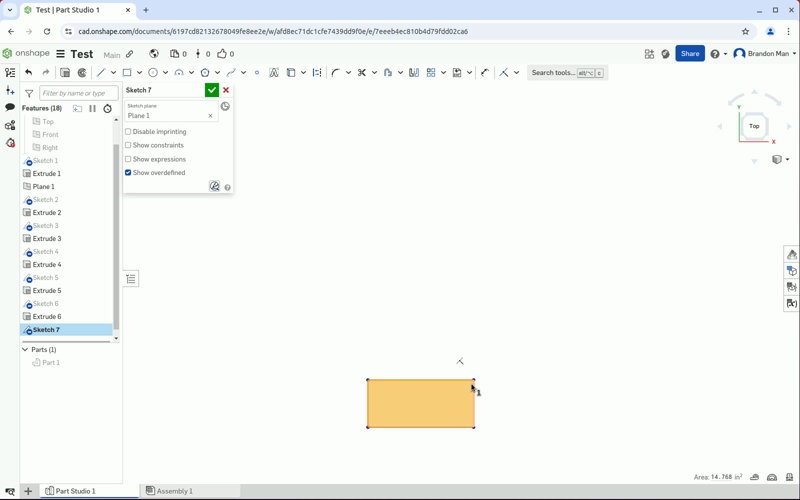
scroll(-6)
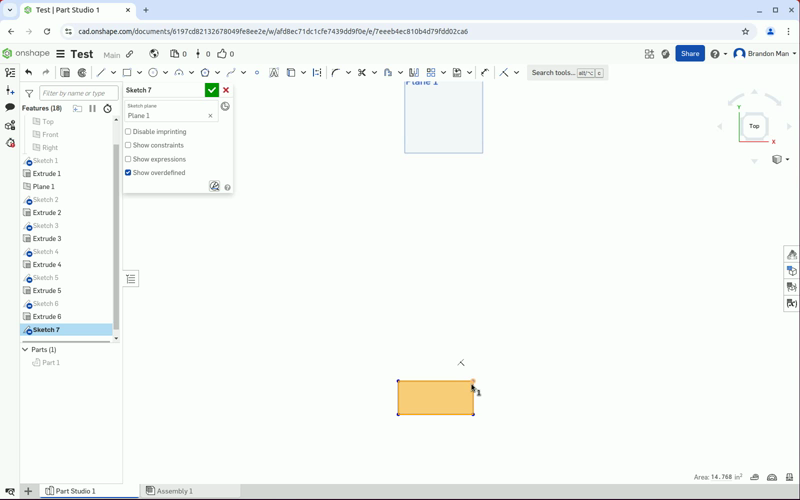
scroll(-6)
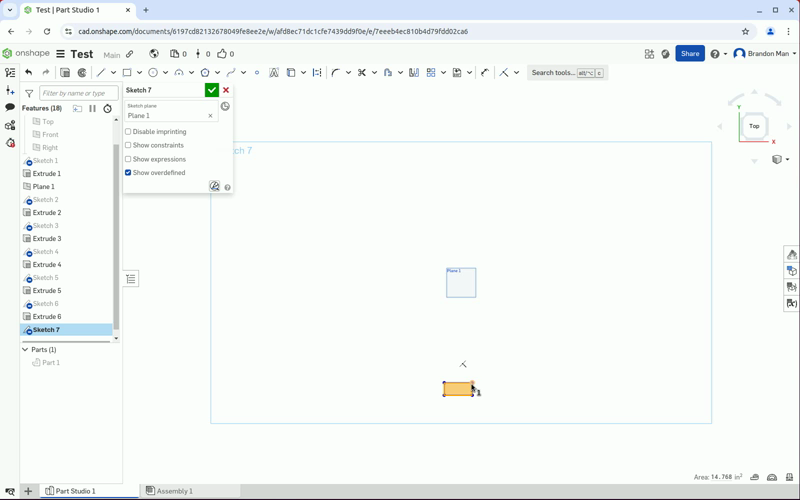
mouse_move(73, 352)
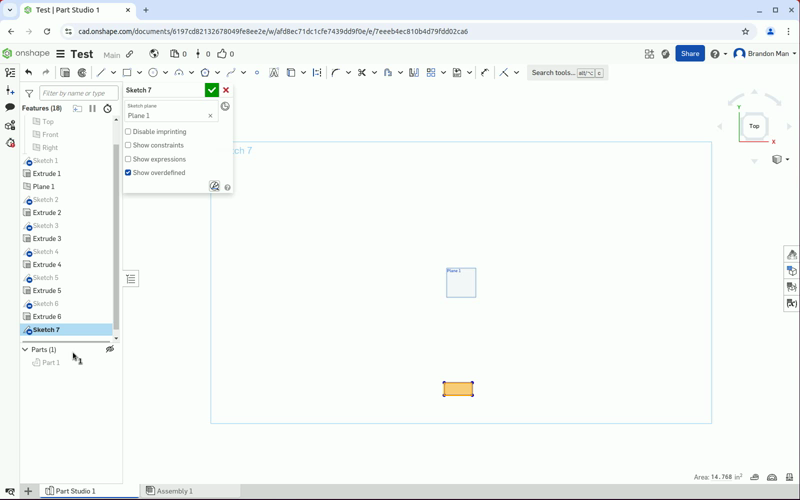
key(shift+y)
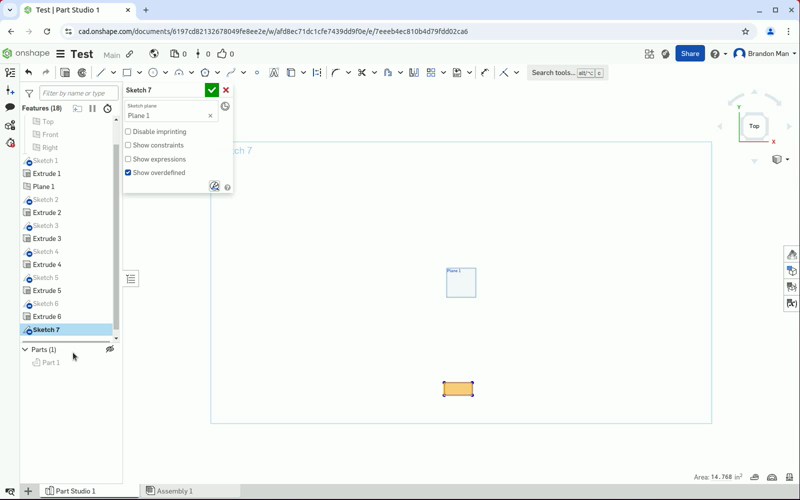
key(shift+e)
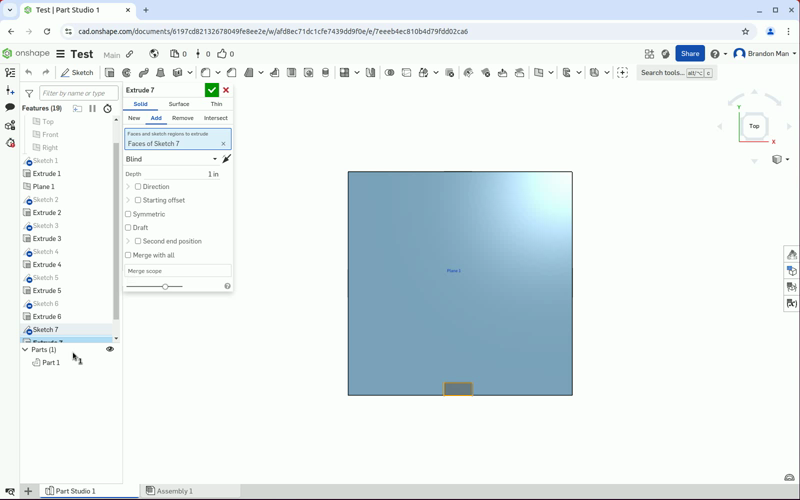
mouse_move(143, 106)
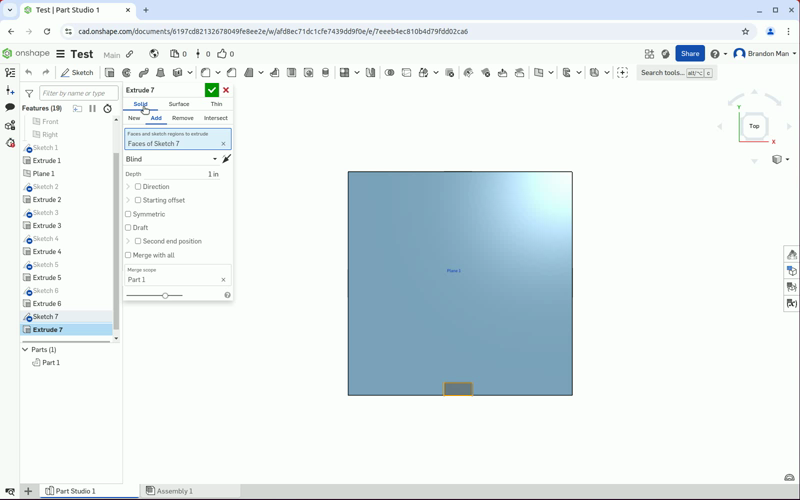
click(143, 106)
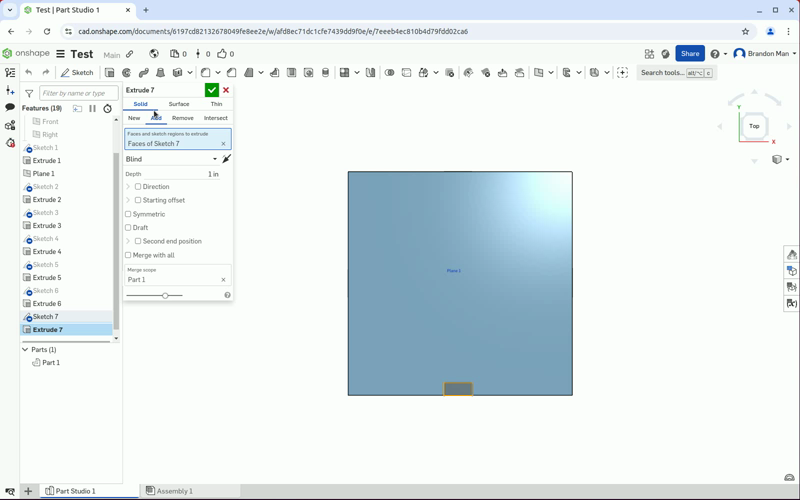
mouse_move(186, 120)
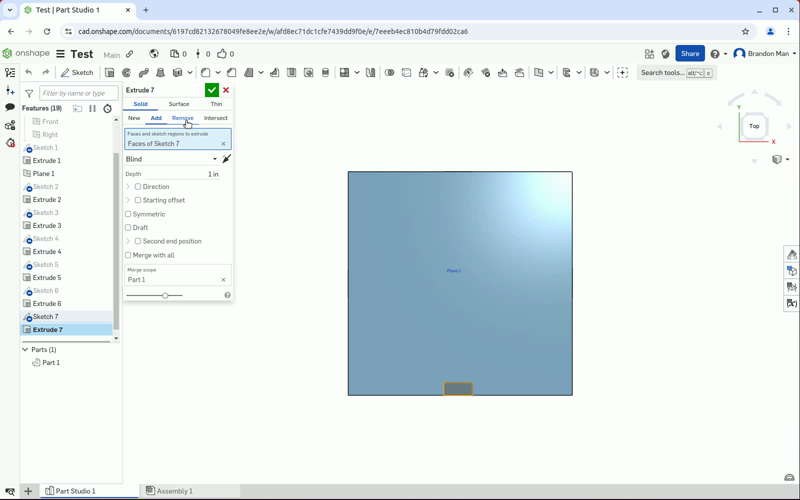
click(186, 120)
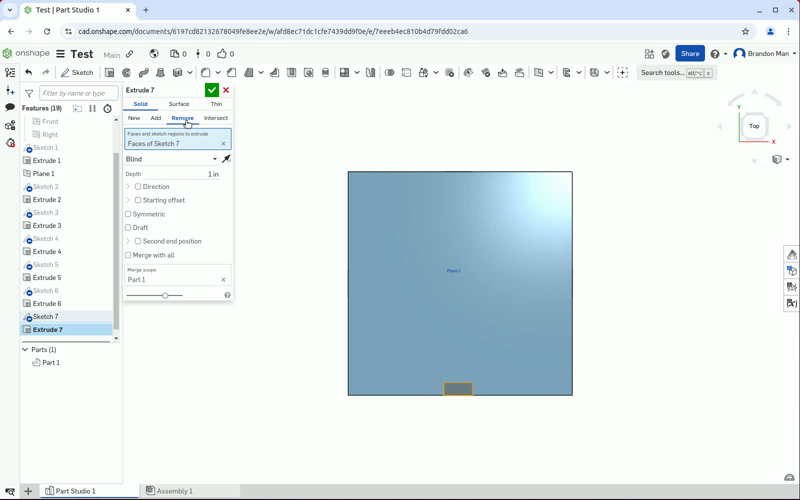
key(tab, 4)
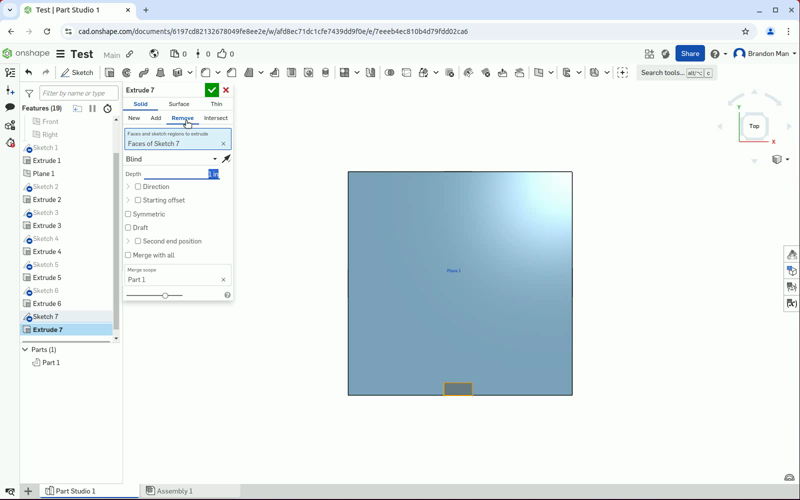
text(1.926)
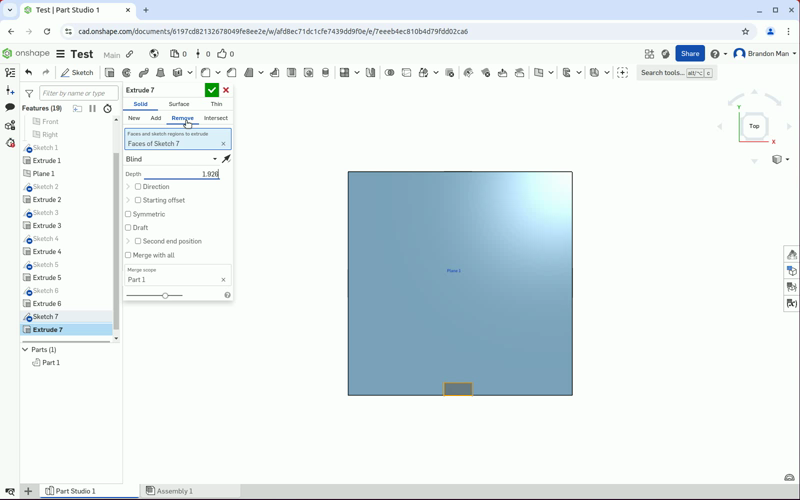
key(tab, 6)
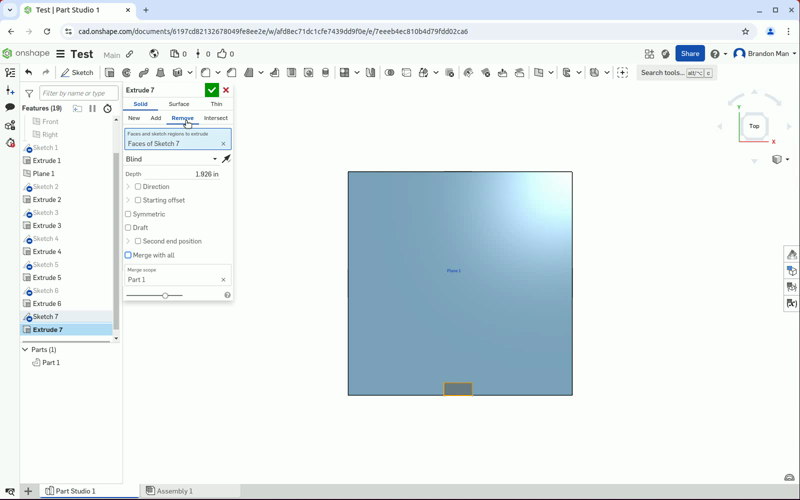
key(space)
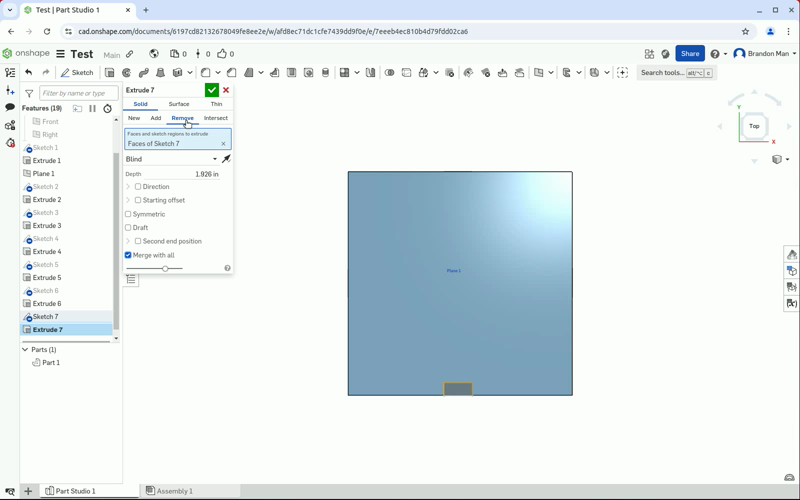
key(enter)
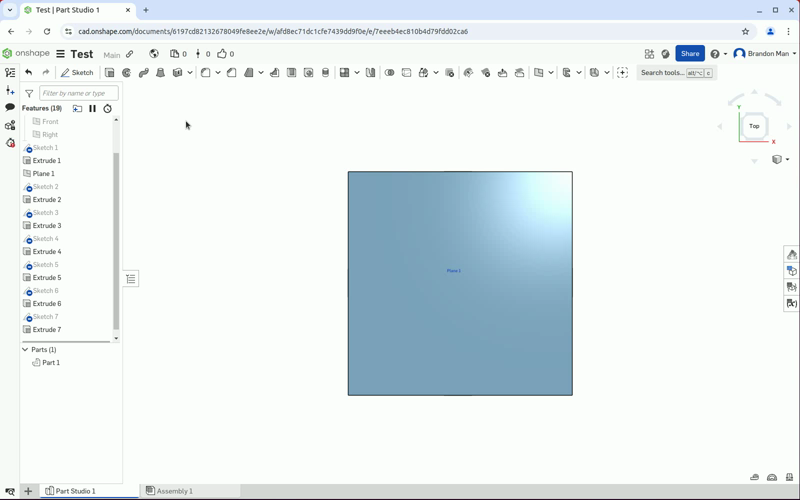
key(shift+h)
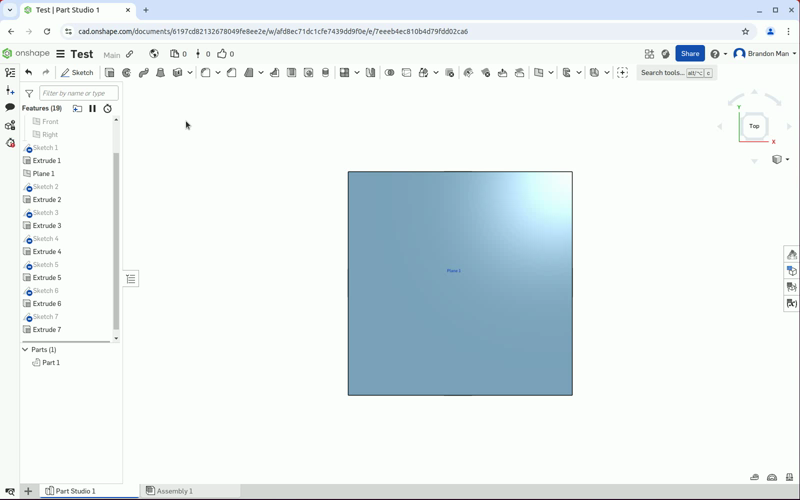
key(shift+h)
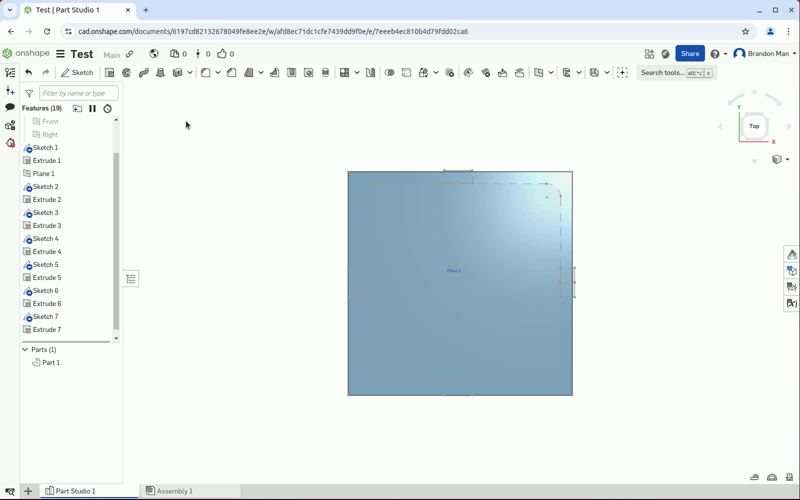
key(shift+7)
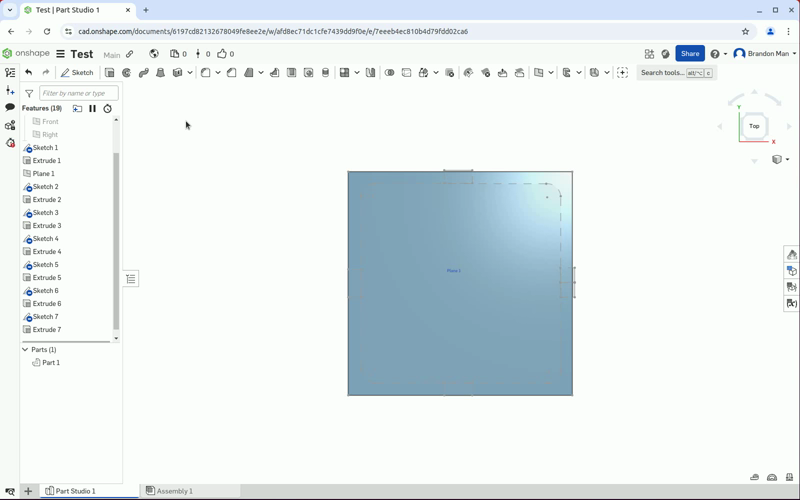
key(up, 3)
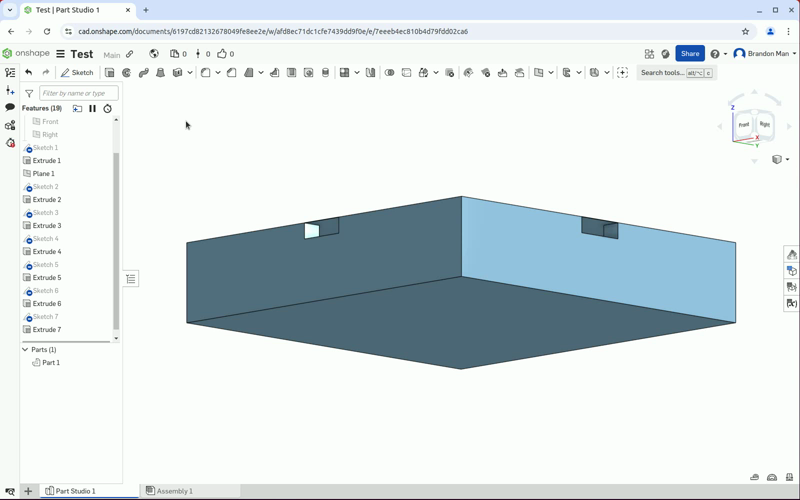
key(left, 3)
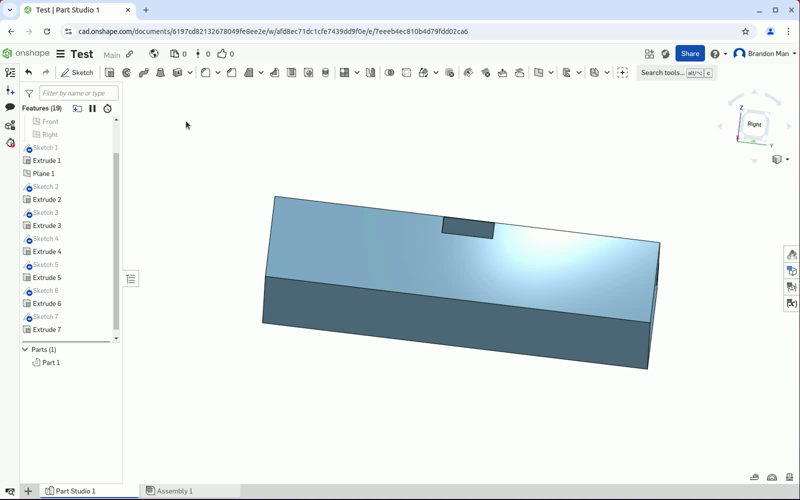
key(right, 3)
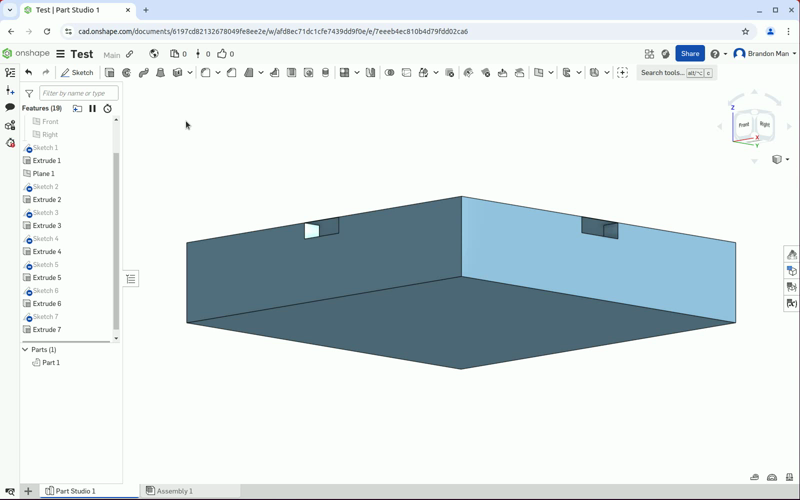
key(down, 3)
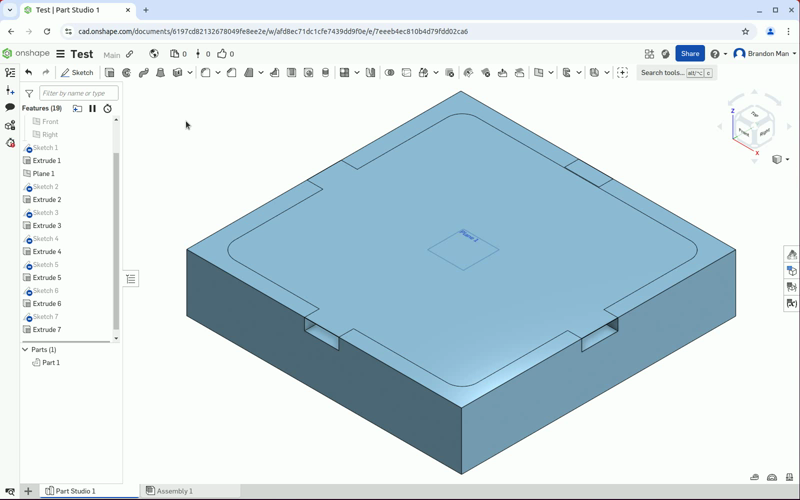
mouse_move(69, 150)
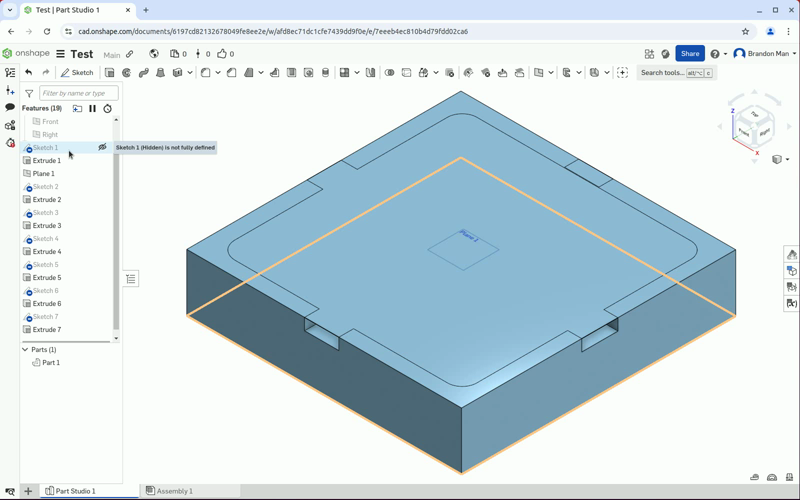
click(69, 150)